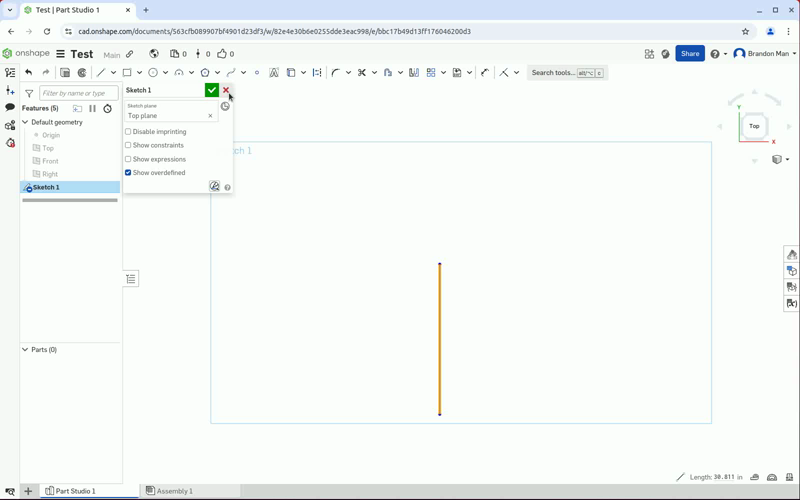
key(shift+h)
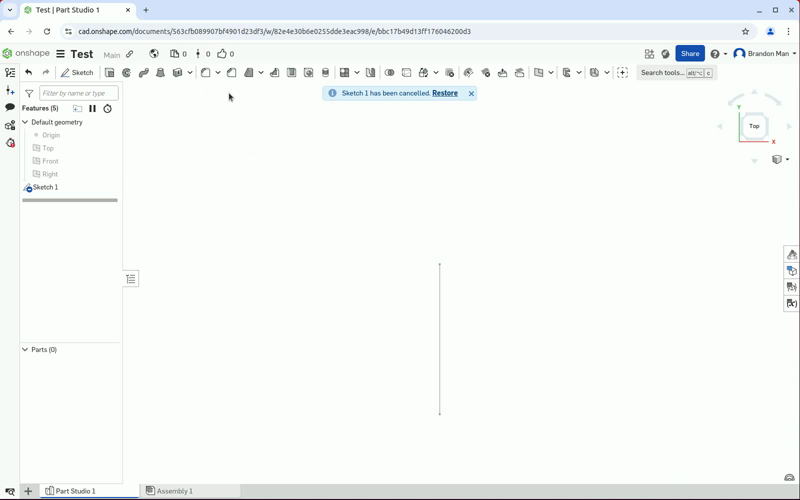
key(shift+s)
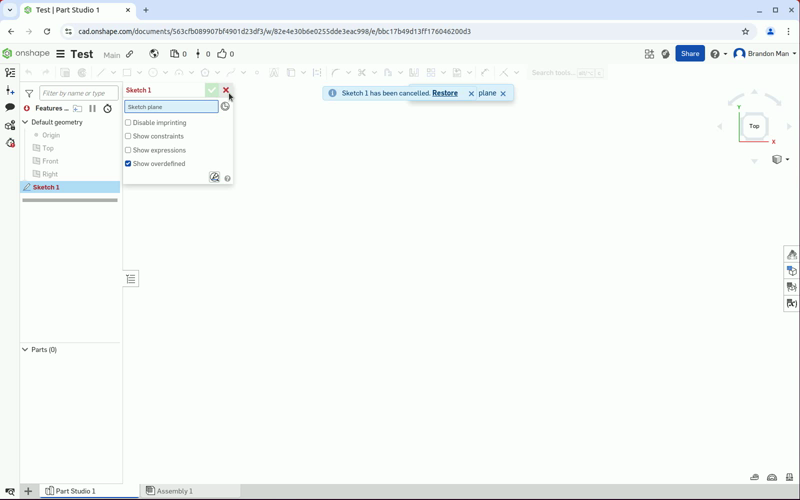
mouse_move(73, 150)
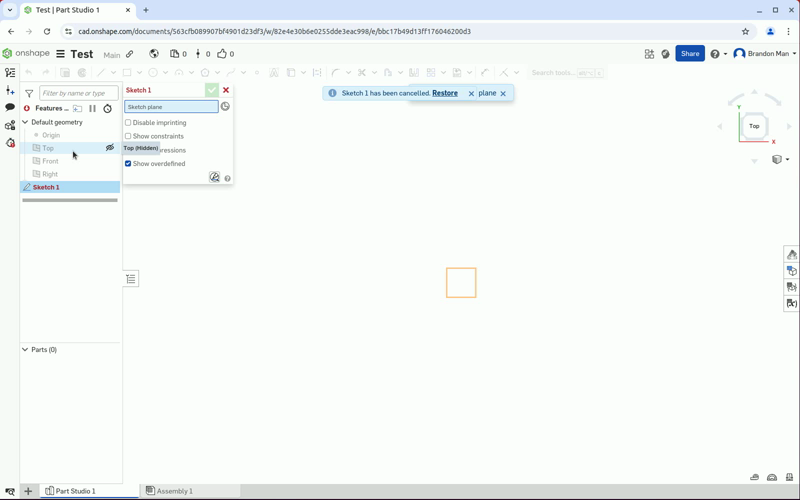
click(73, 150)
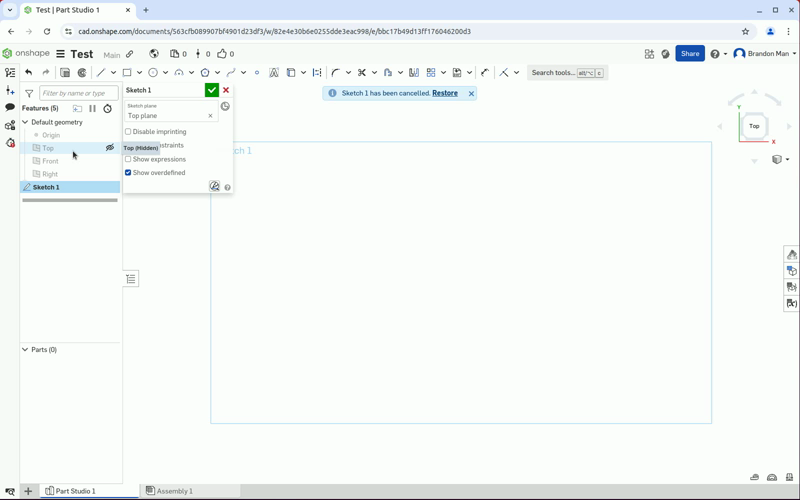
mouse_move(73, 352)
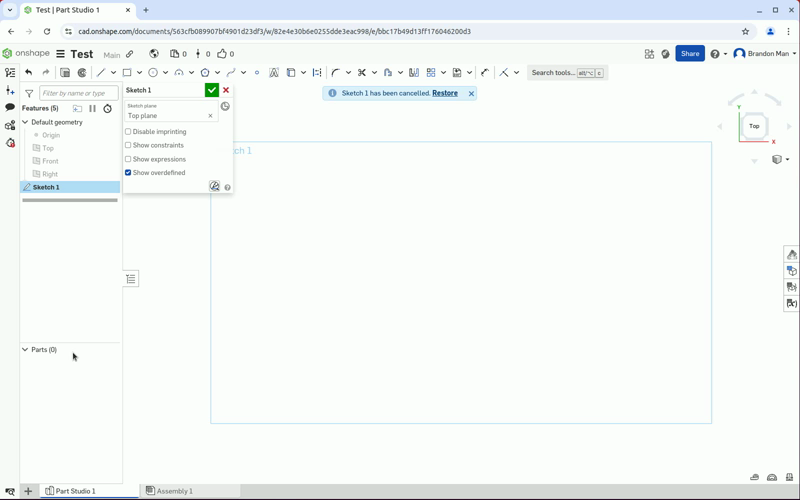
key(y)
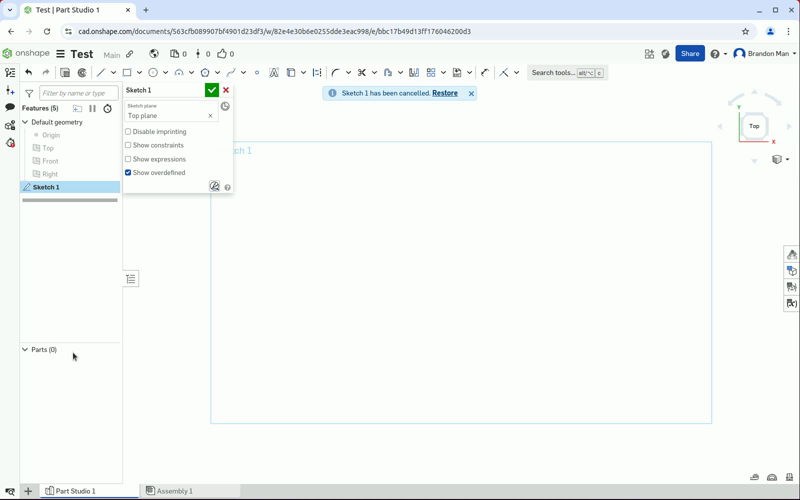
key(c)
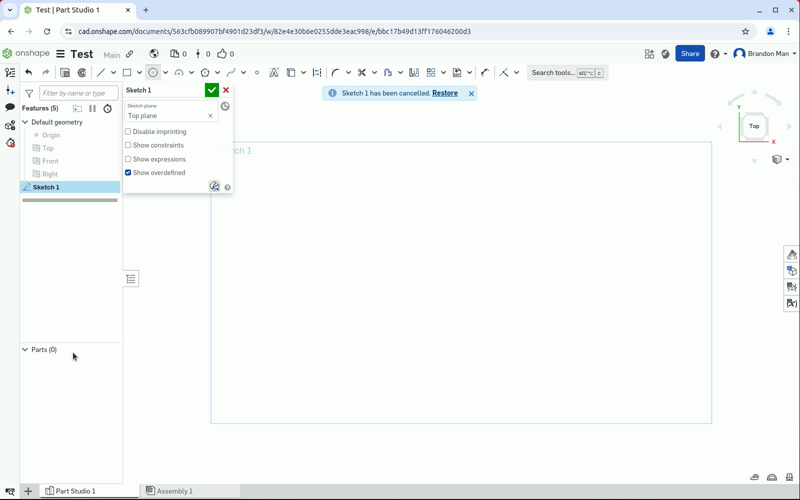
key_down(shift)
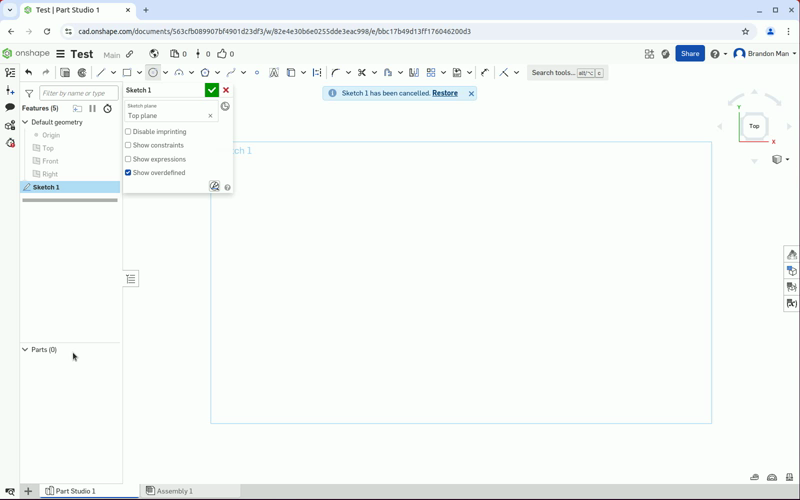
mouse_move(461, 282)
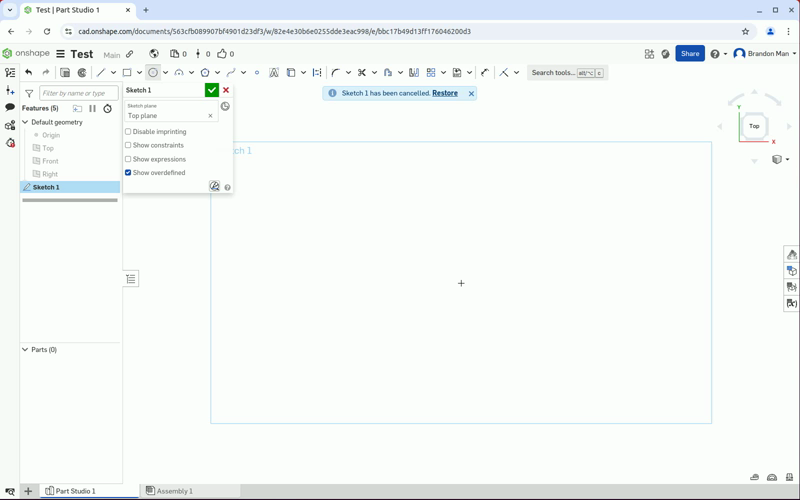
click(461, 282)
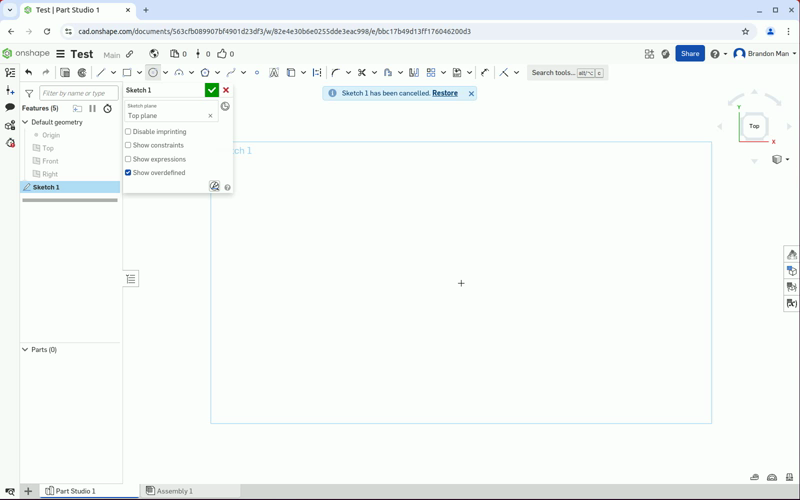
key_up(shift)
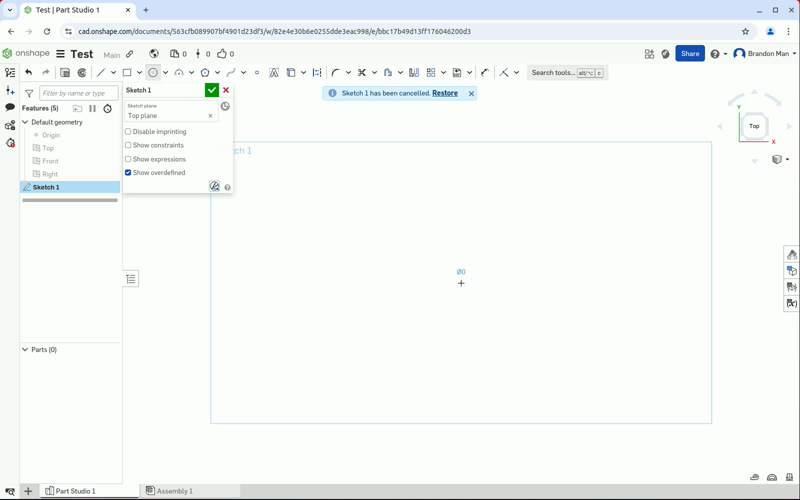
mouse_move(468, 282)
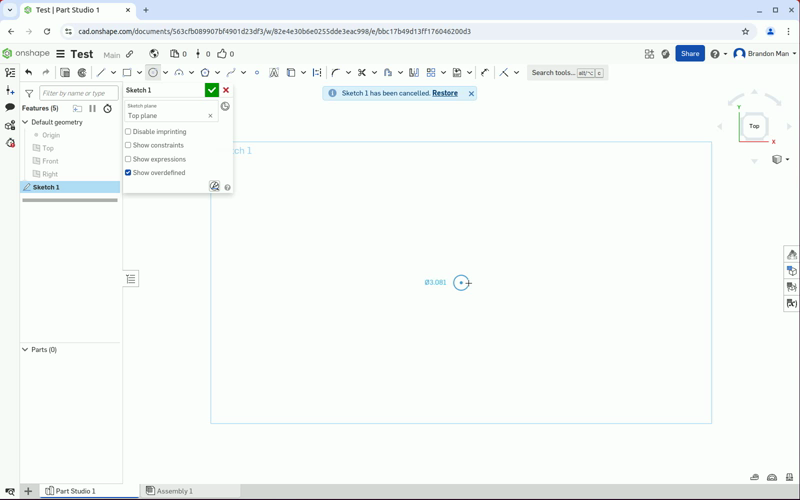
click(468, 282)
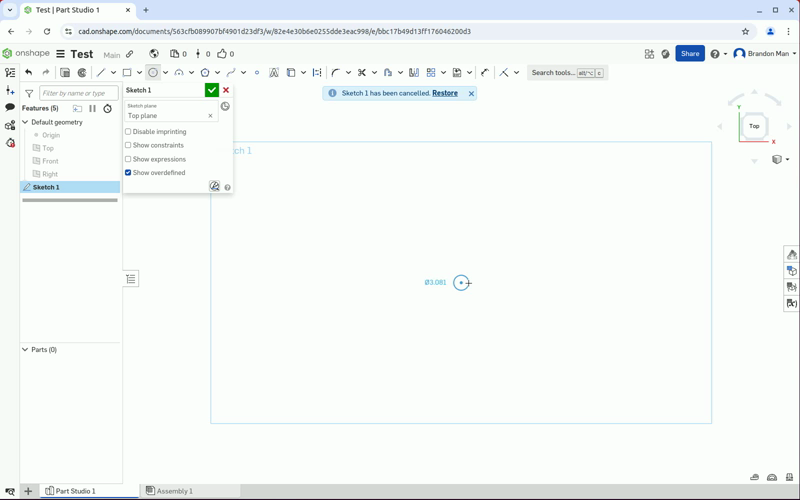
key(esc)
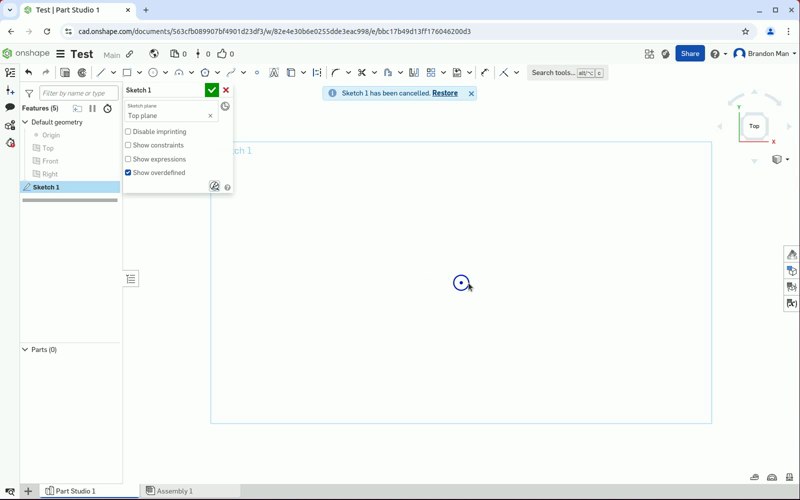
key(c)
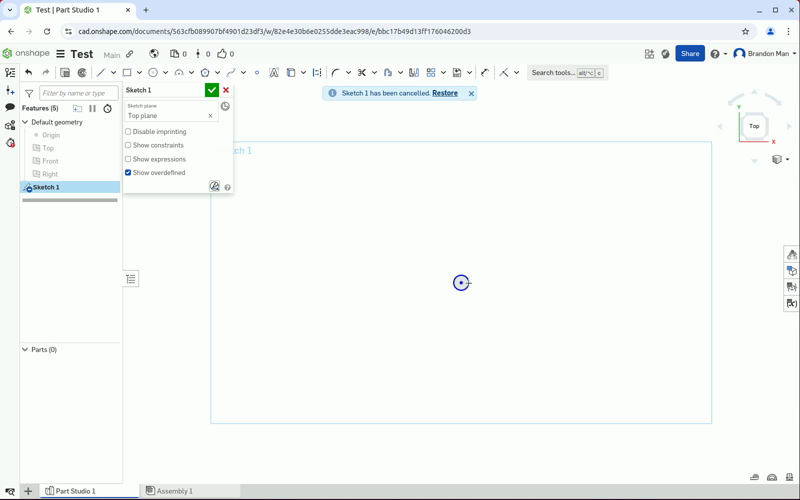
key_down(shift)
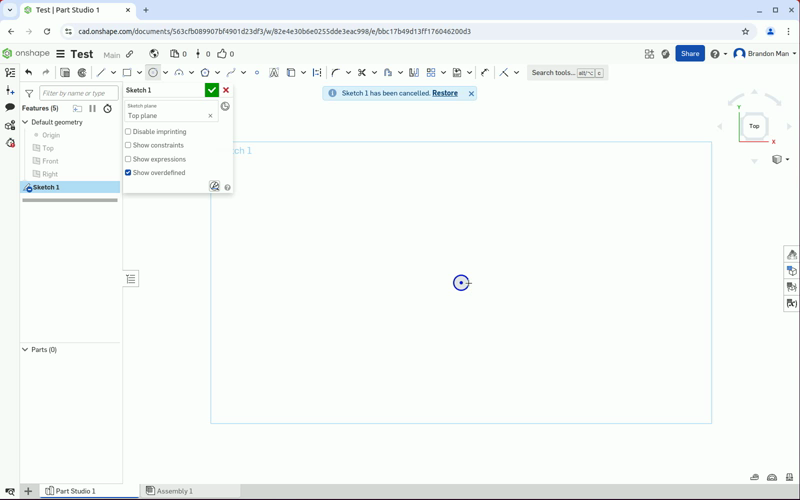
mouse_move(461, 282)
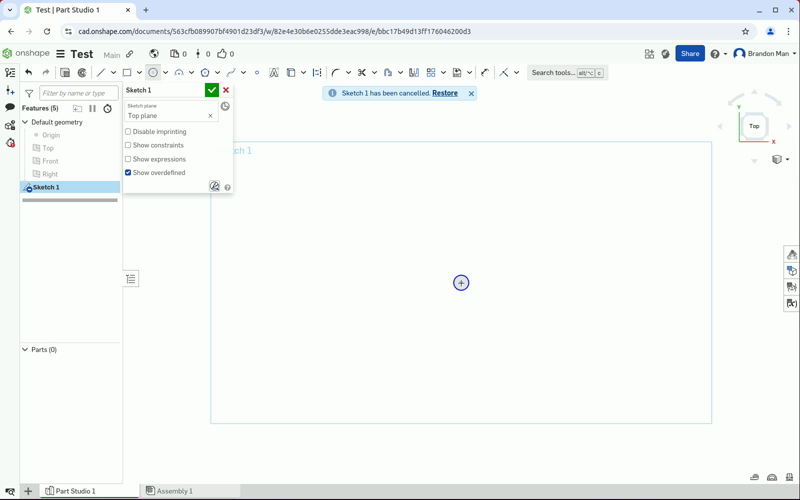
click(461, 282)
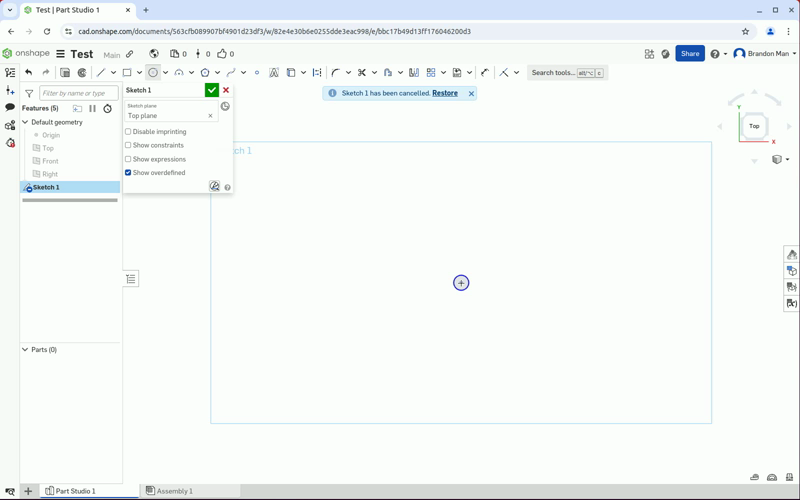
key_up(shift)
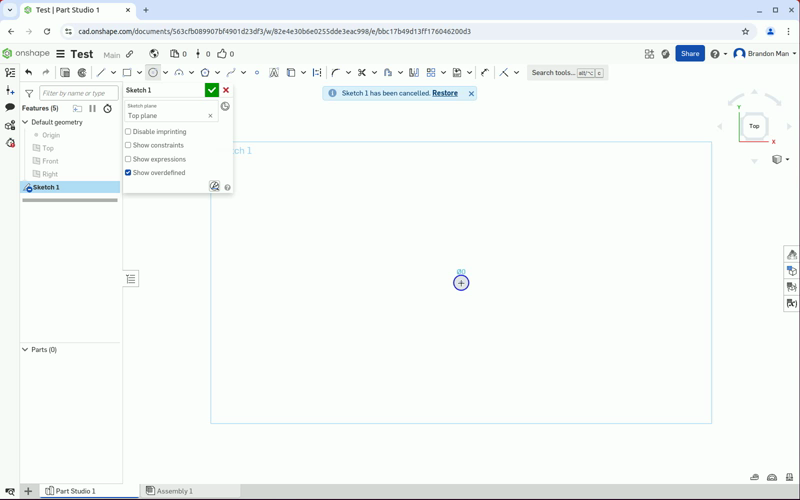
mouse_move(466, 282)
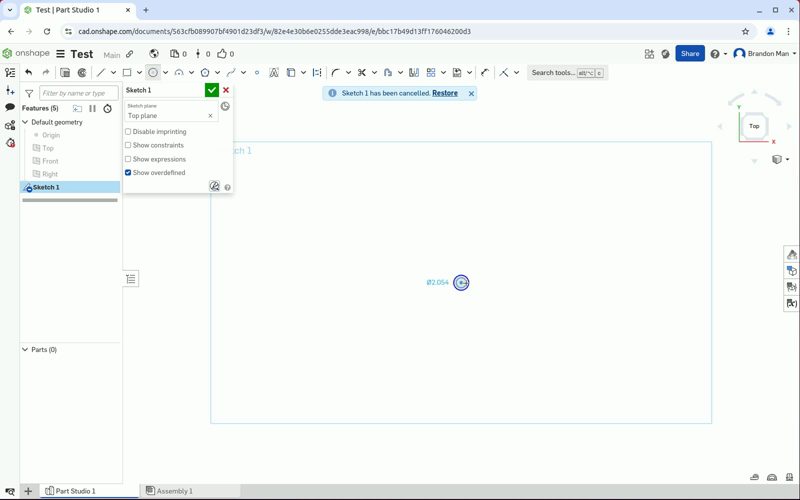
scroll(6)
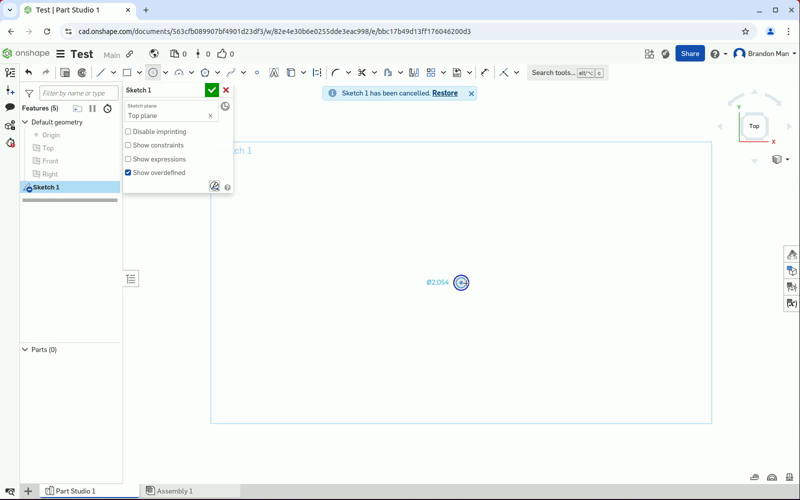
scroll(6)
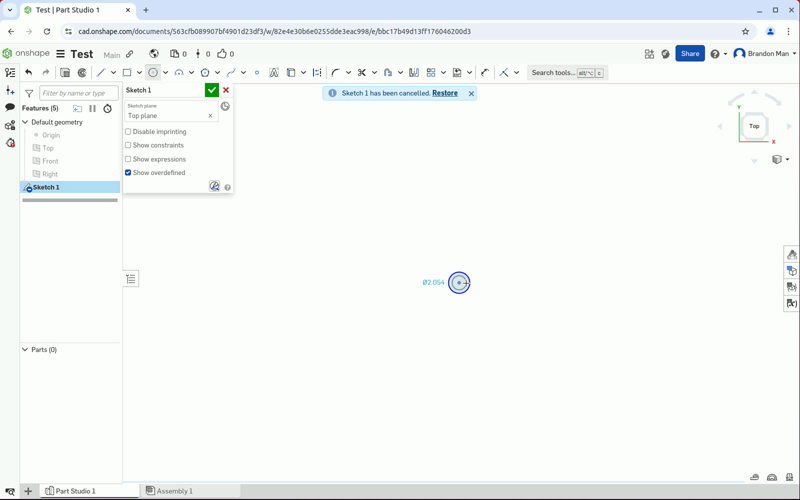
scroll(6)
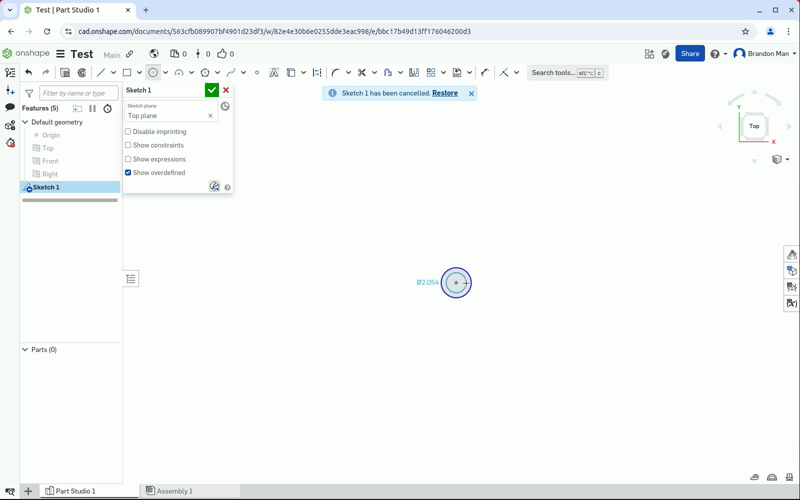
scroll(6)
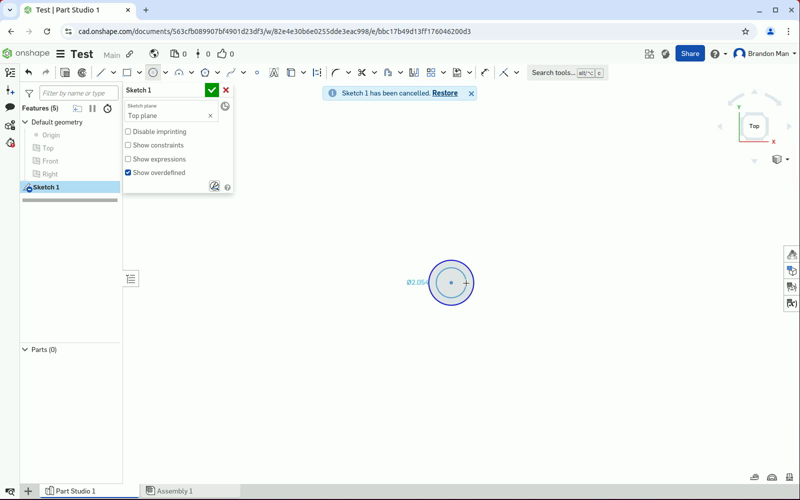
scroll(6)
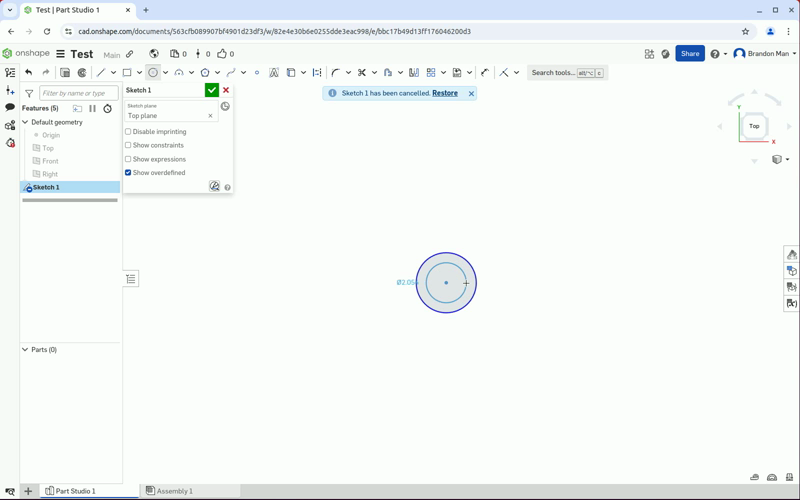
scroll(6)
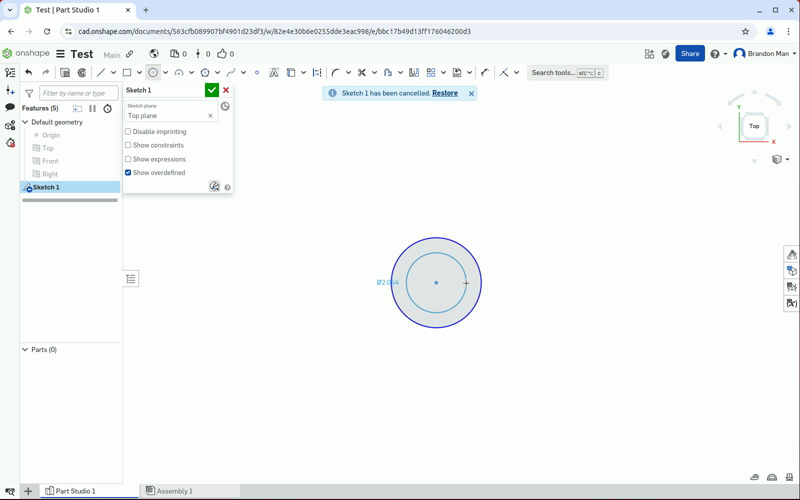
scroll(6)
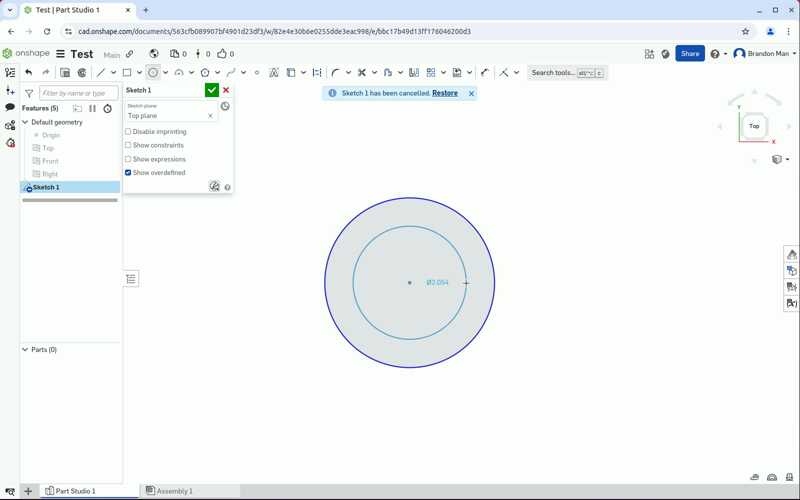
click(466, 282)
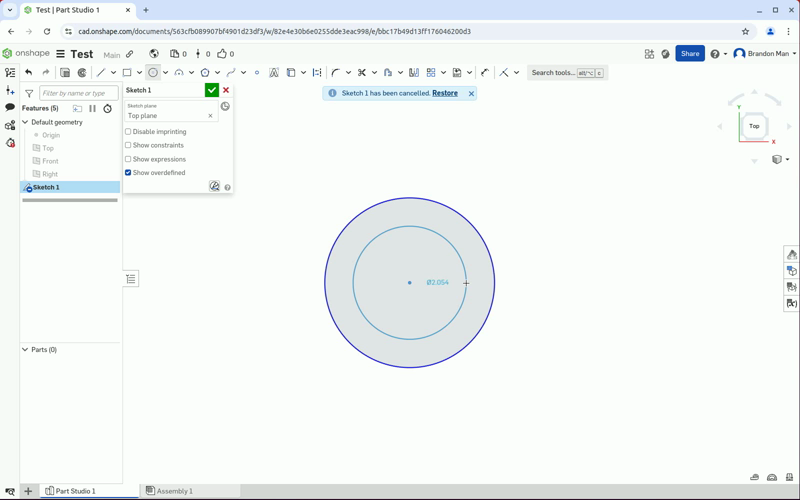
scroll(-6)
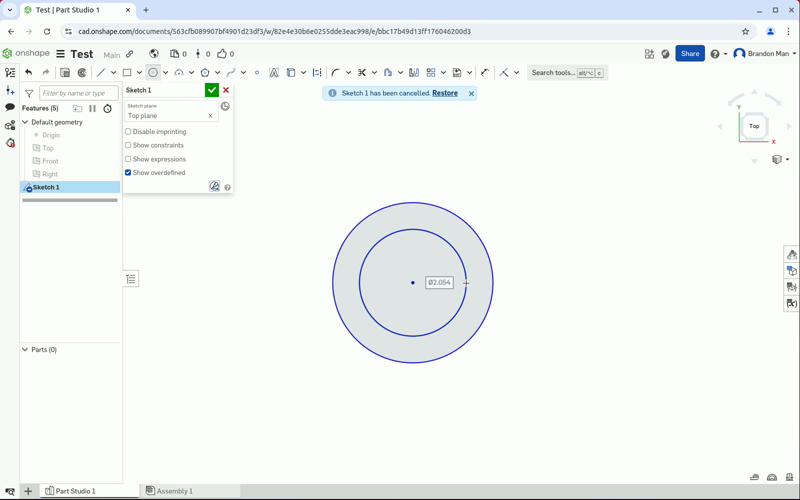
scroll(-6)
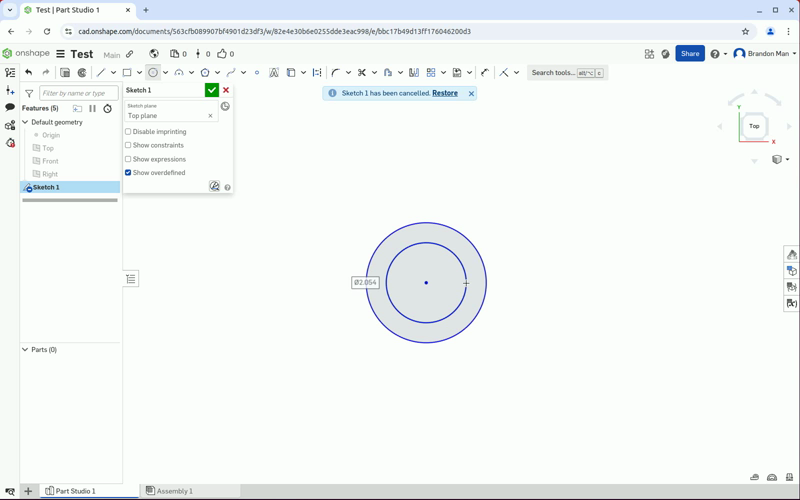
scroll(-6)
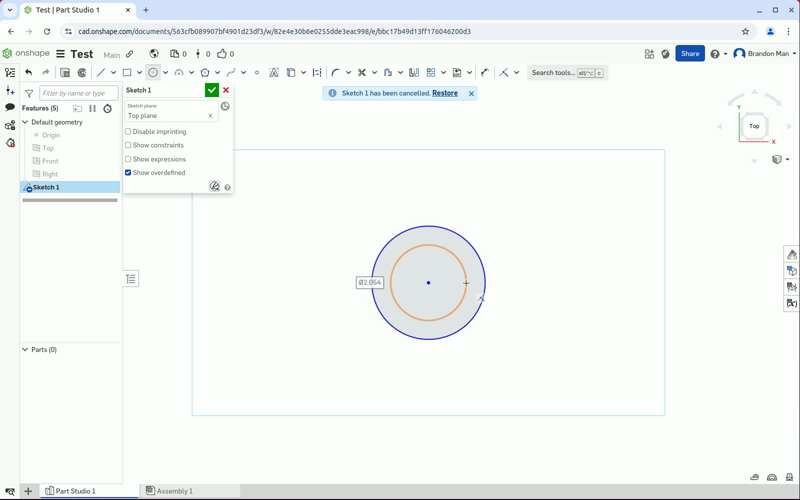
scroll(-6)
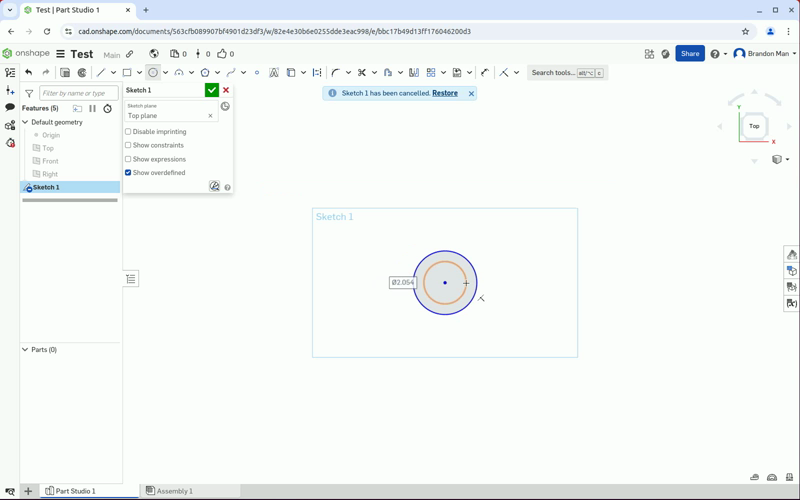
scroll(-6)
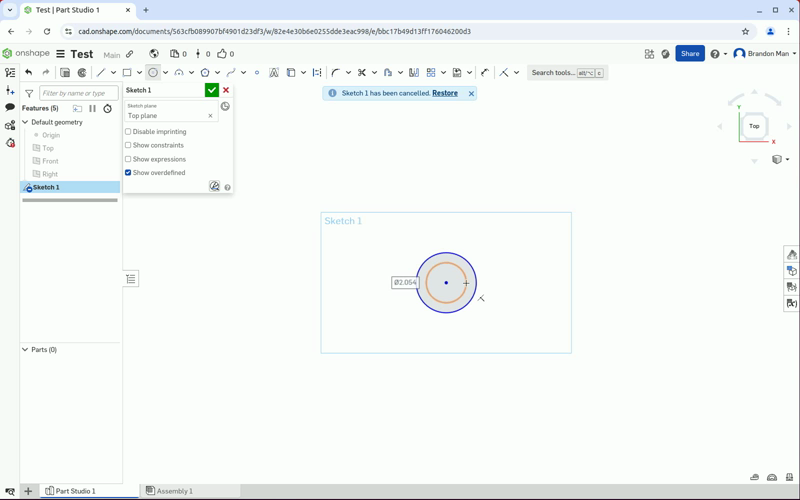
scroll(-6)
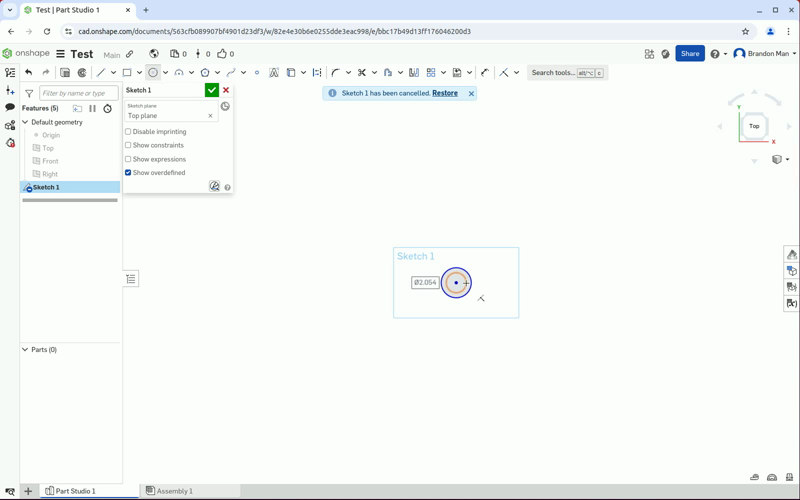
scroll(-6)
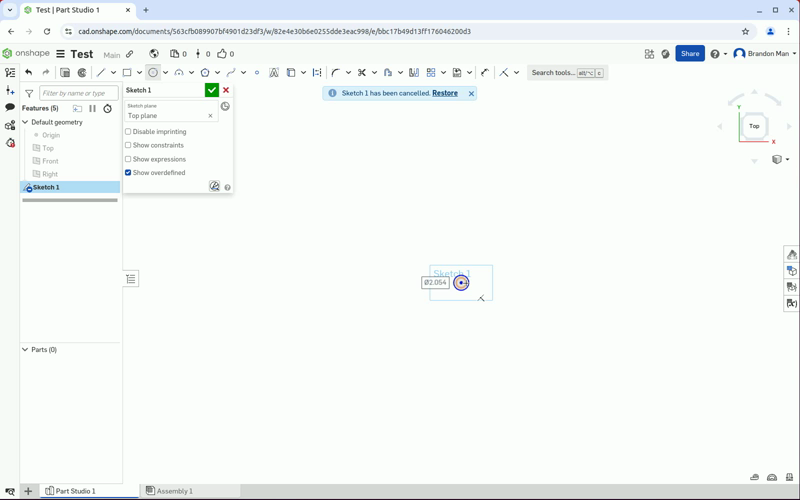
key(esc)
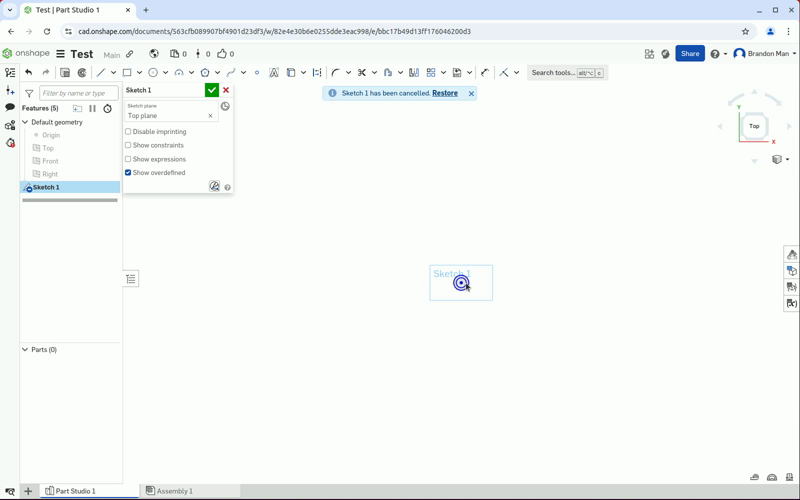
mouse_move(466, 279)
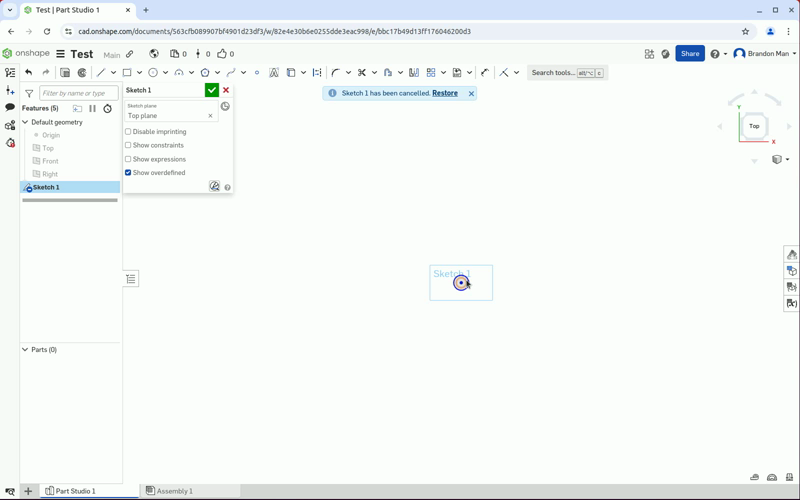
scroll(6)
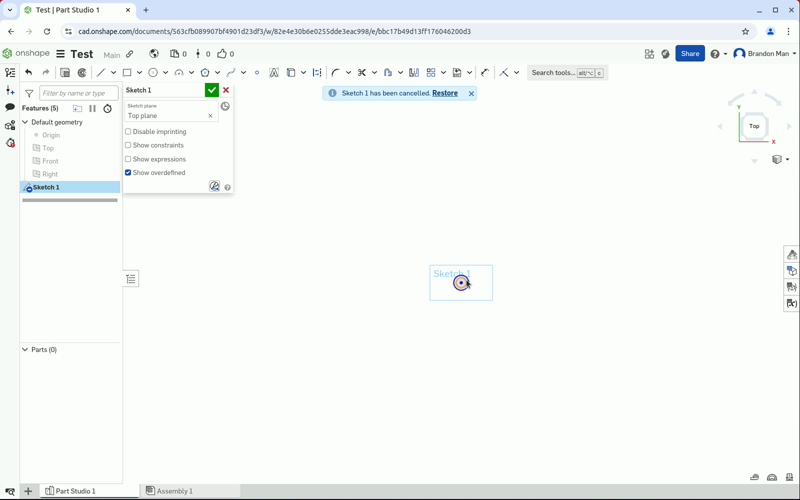
scroll(6)
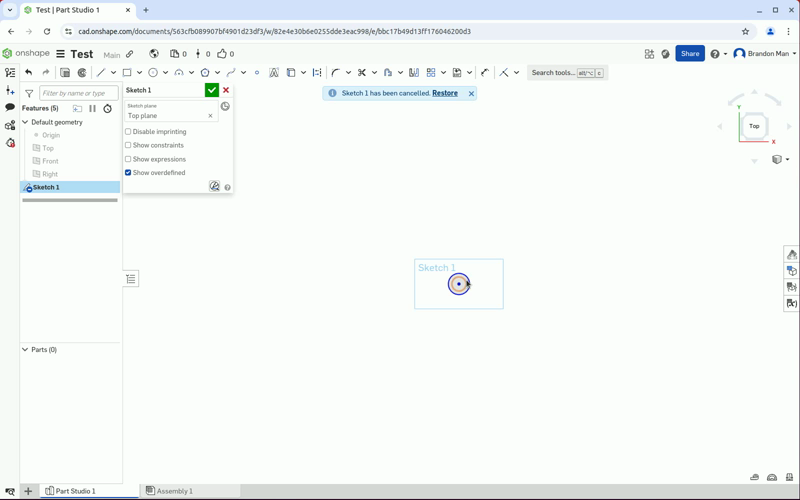
scroll(6)
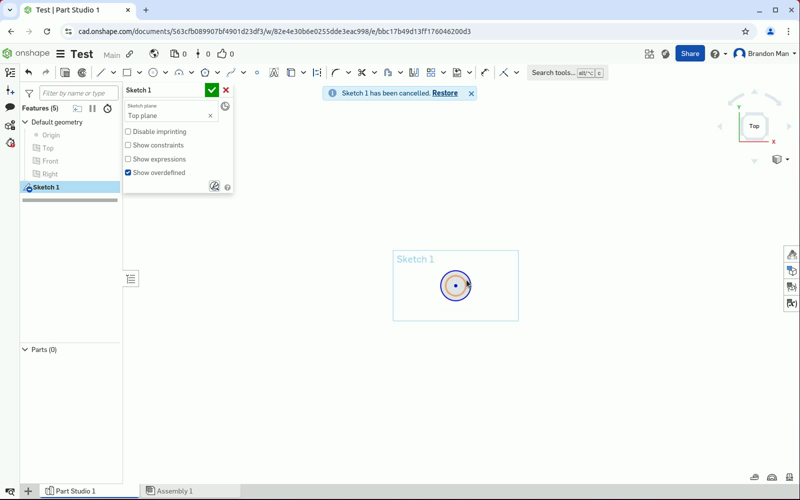
scroll(6)
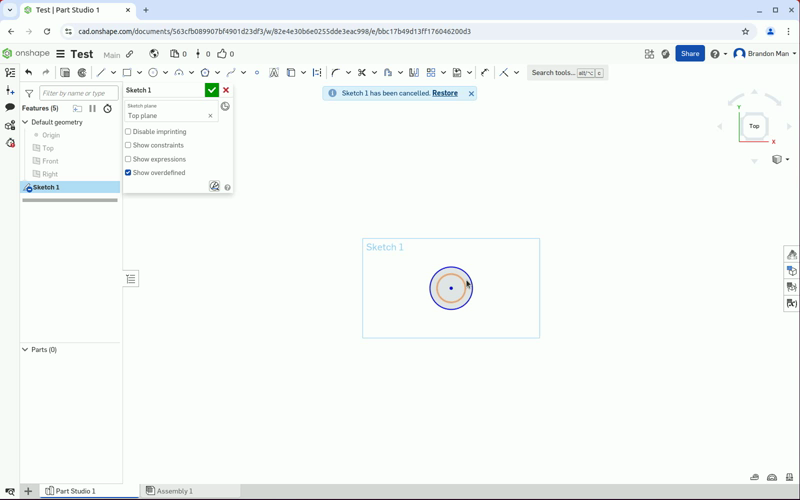
scroll(6)
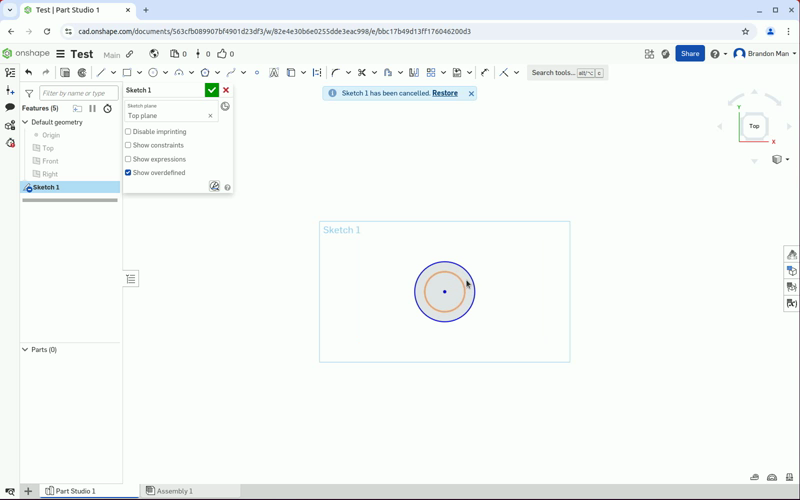
scroll(6)
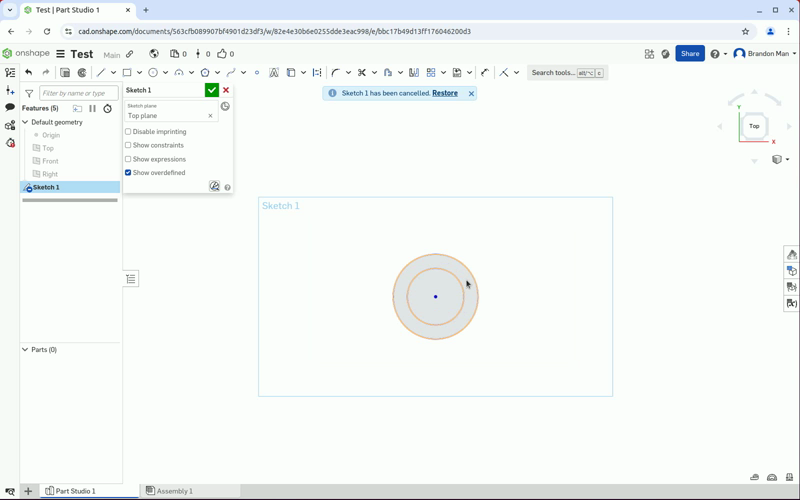
scroll(6)
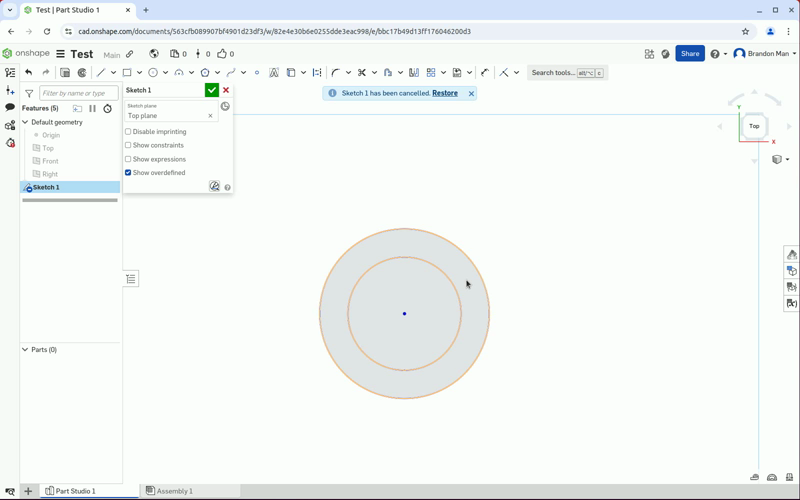
click(466, 279)
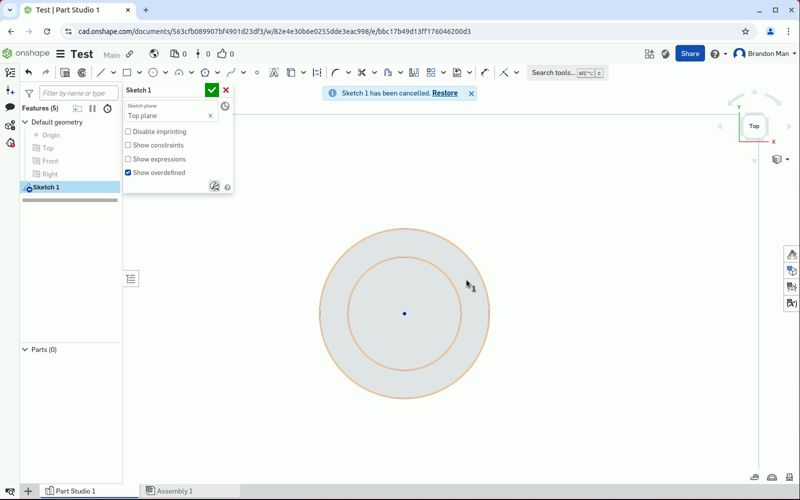
scroll(-6)
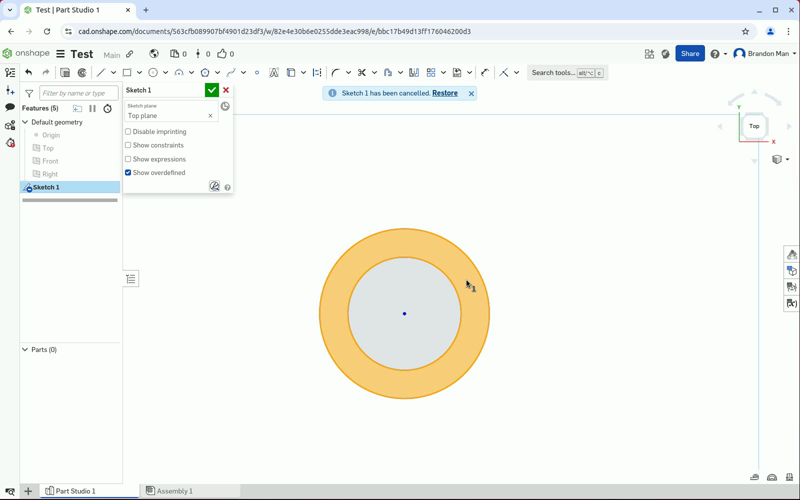
scroll(-6)
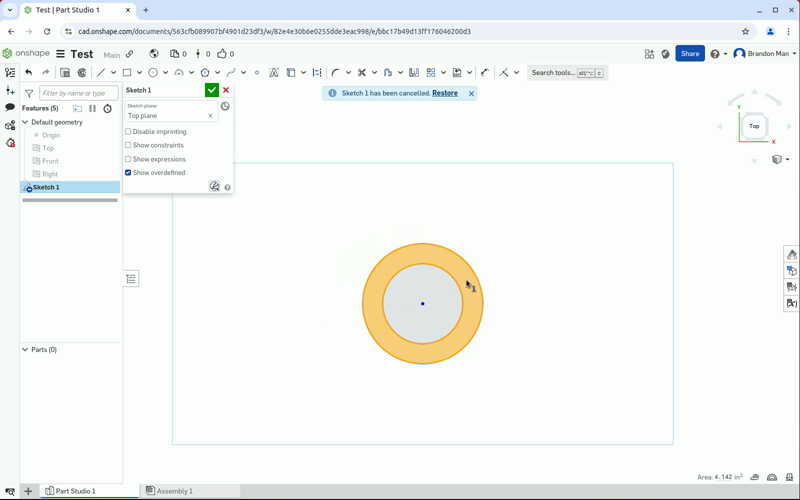
scroll(-6)
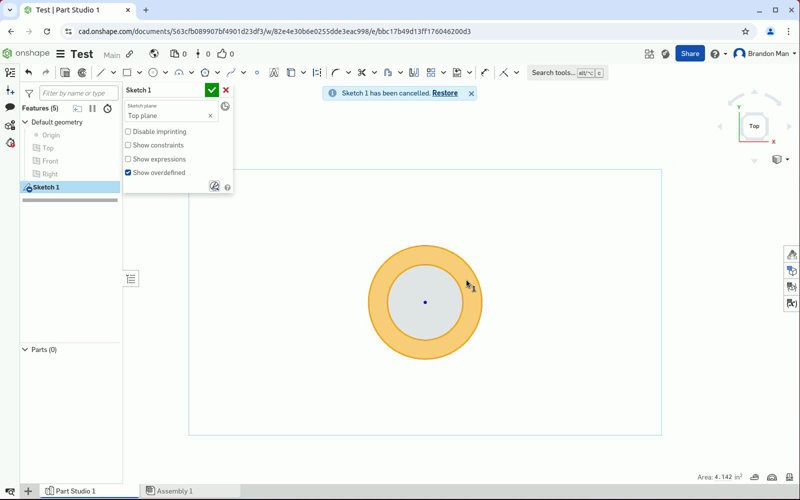
scroll(-6)
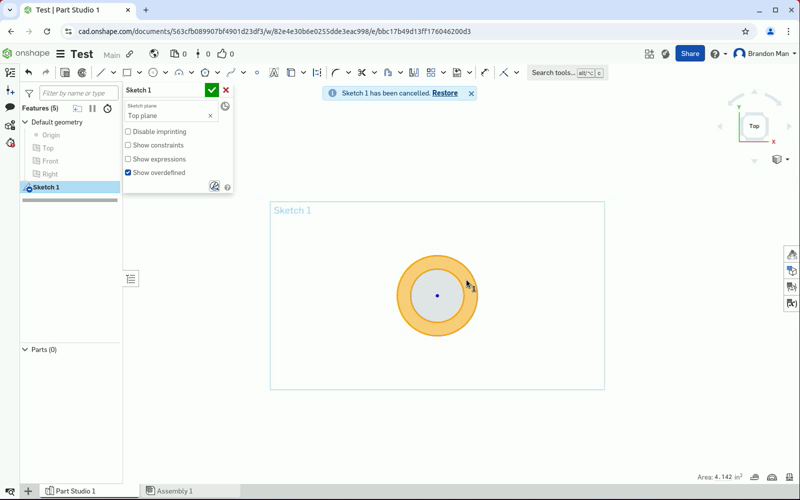
scroll(-6)
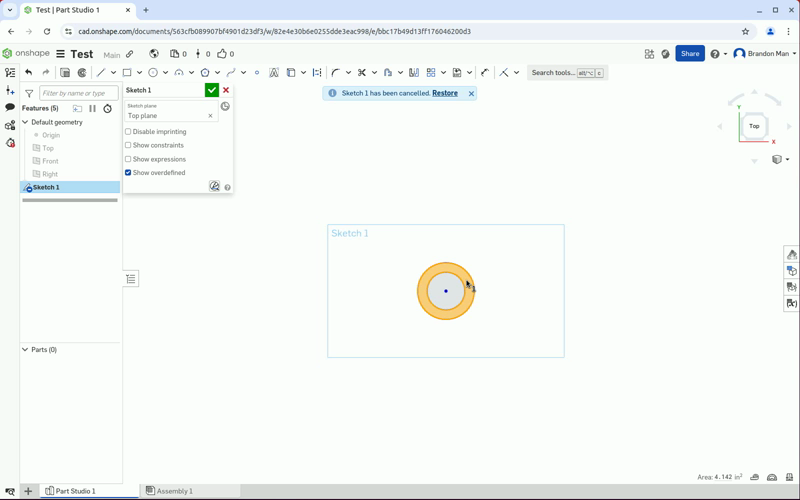
scroll(-6)
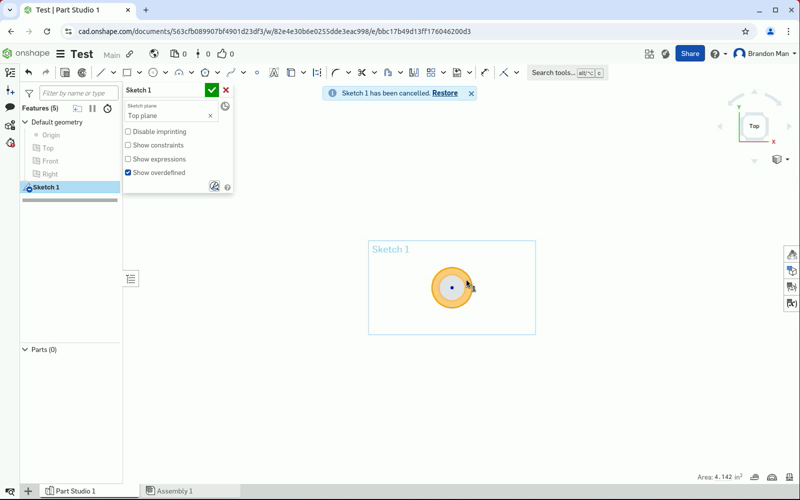
scroll(-6)
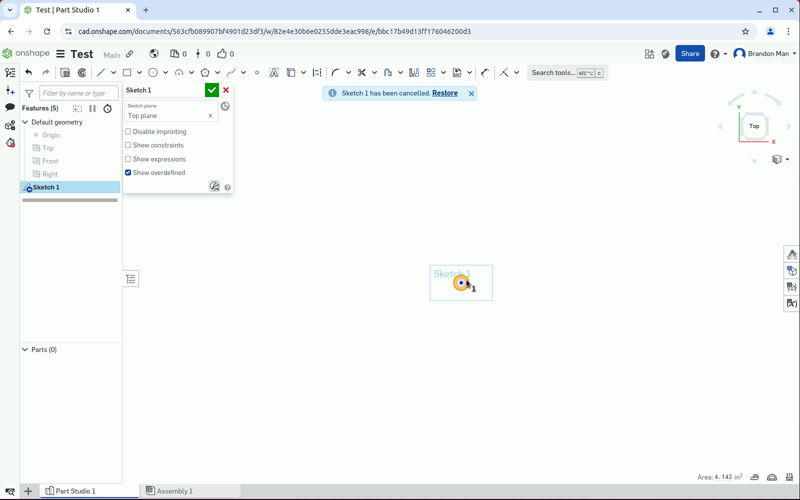
mouse_move(73, 352)
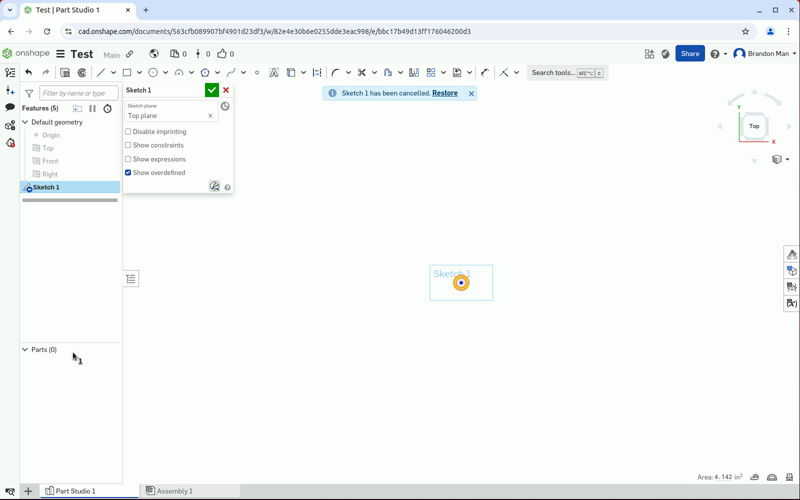
key(shift+y)
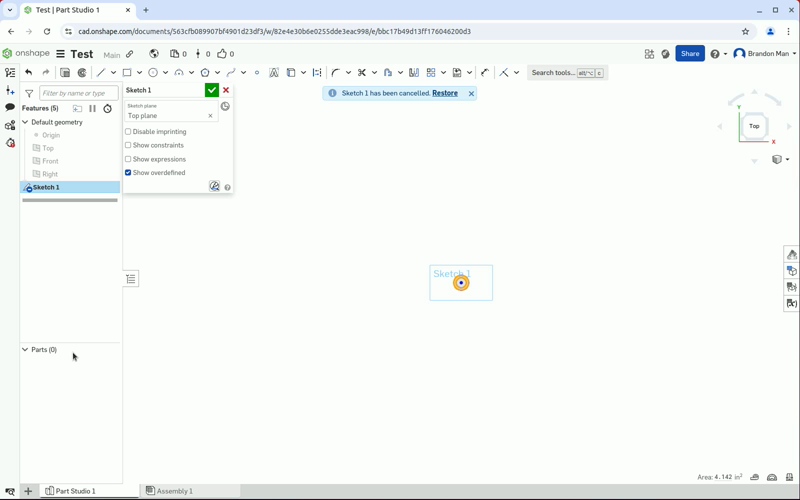
key(shift+e)
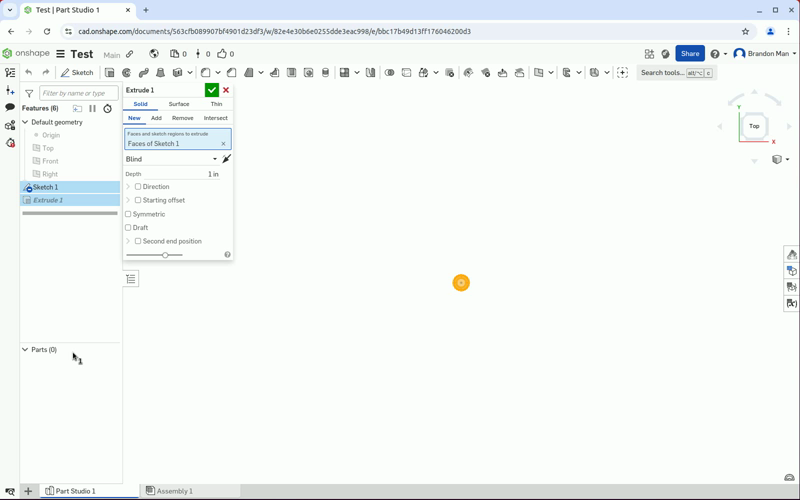
mouse_move(143, 106)
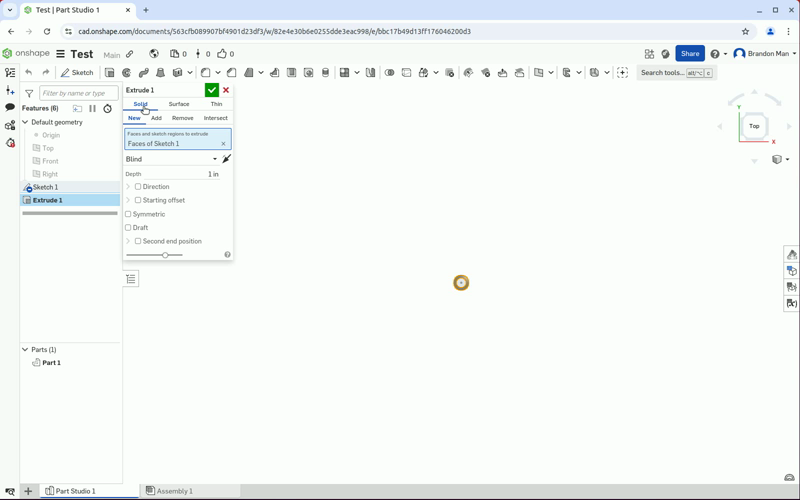
click(143, 106)
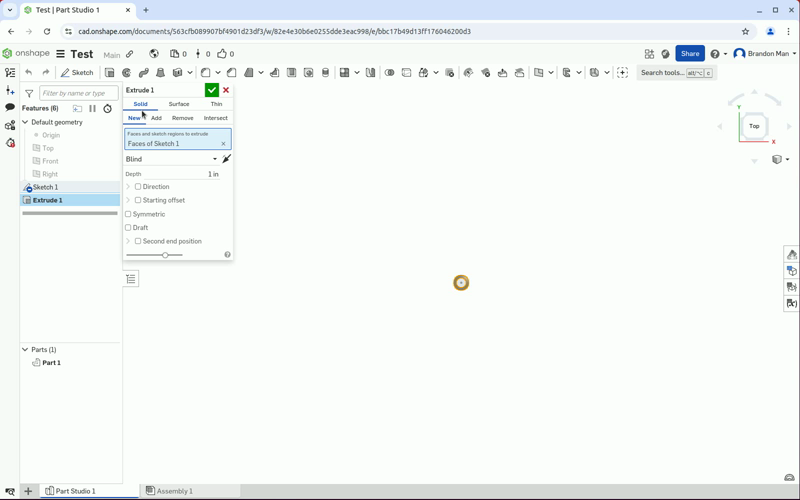
mouse_move(137, 120)
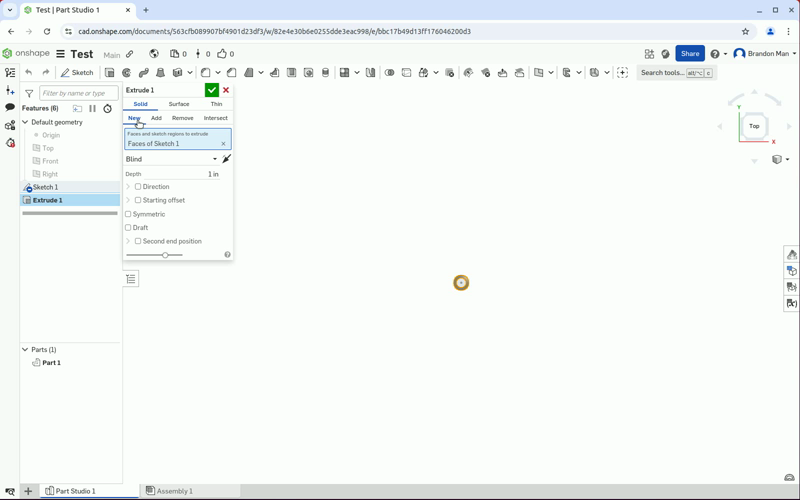
click(137, 120)
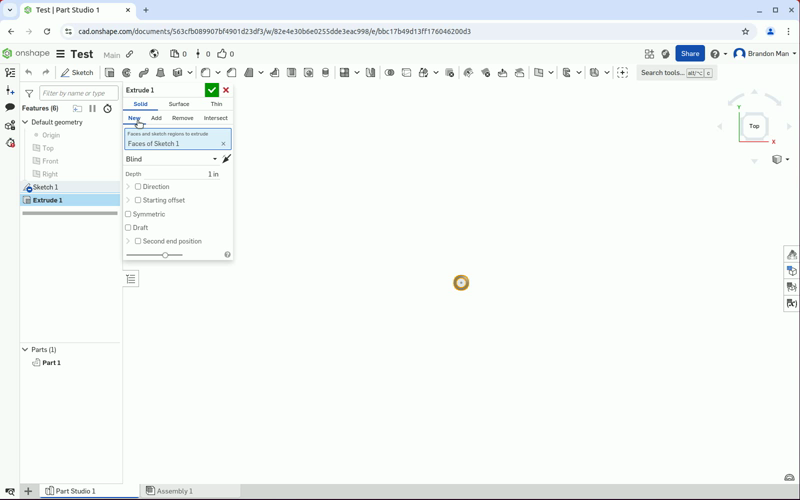
key(tab, 4)
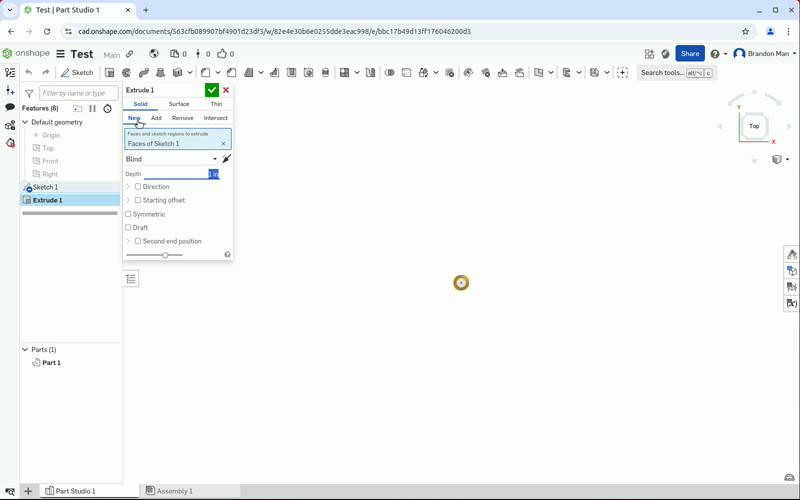
text(23.108)
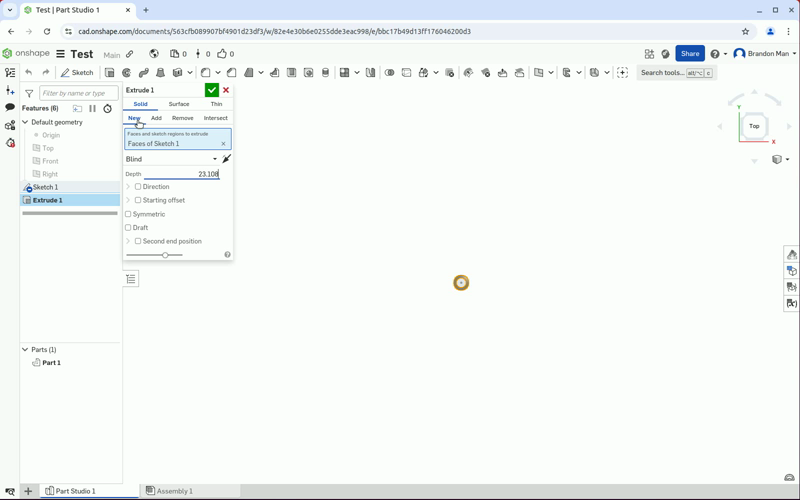
key(enter)
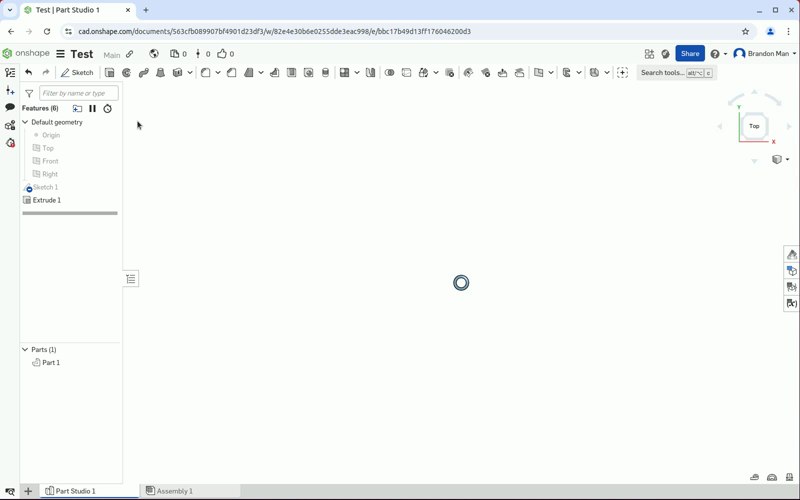
key(shift+h)
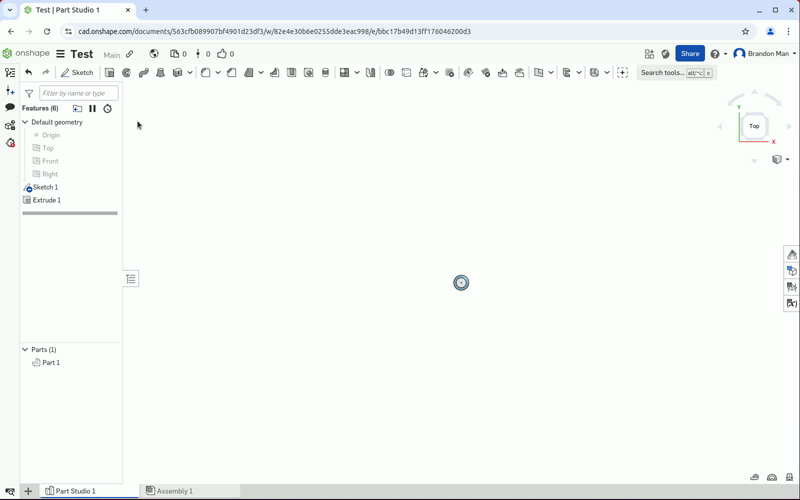
key(shift+h)
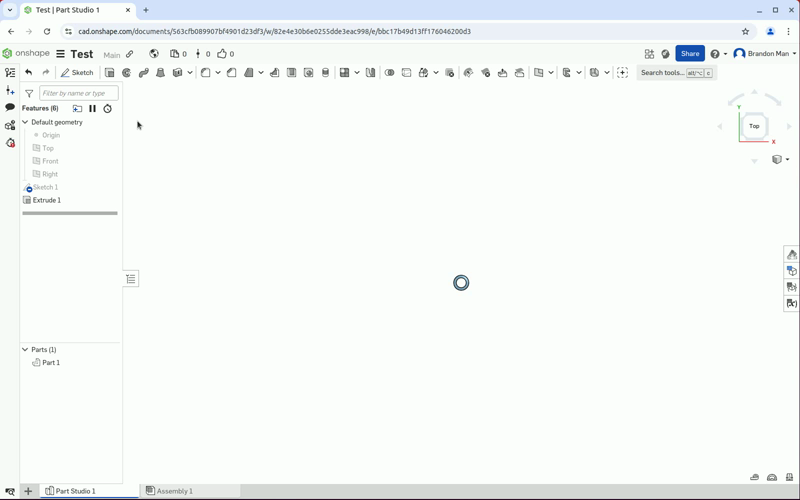
mouse_move(73, 189)
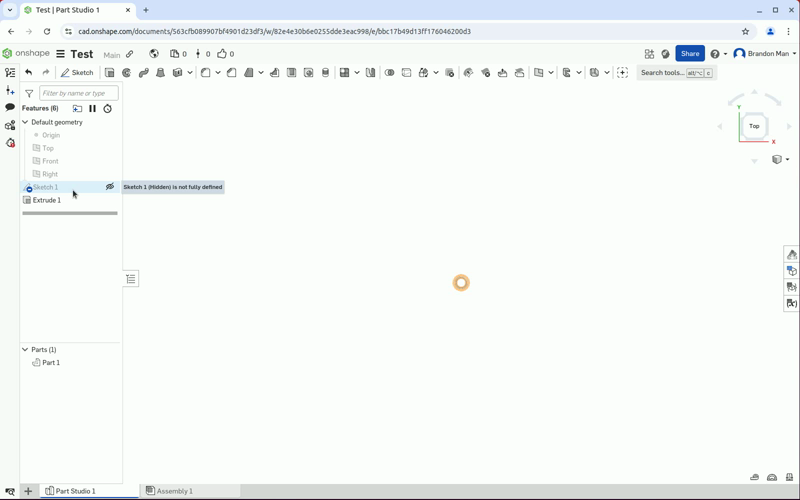
click(73, 189)
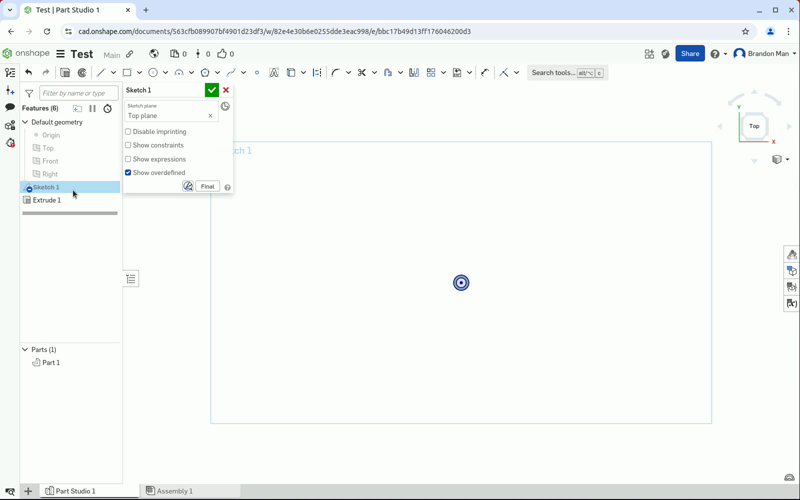
mouse_move(229, 92)
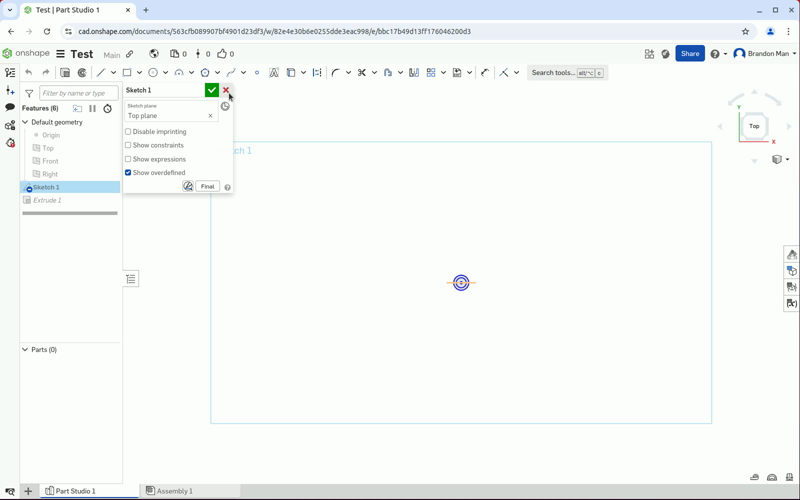
click(229, 92)
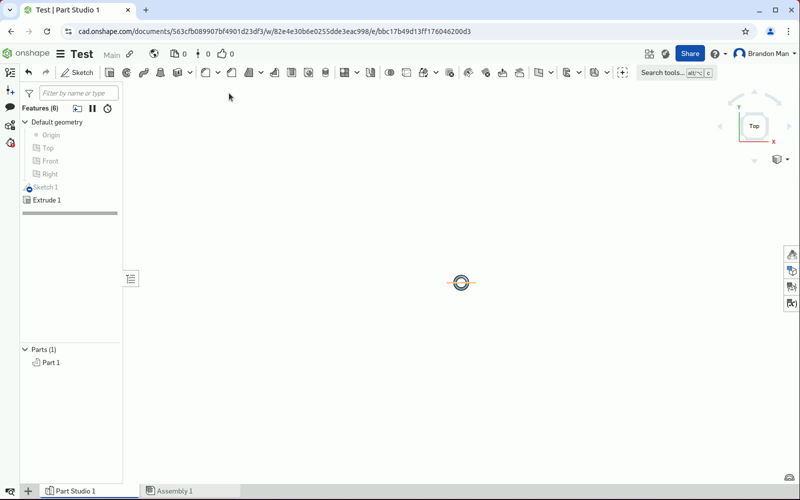
mouse_move(73, 352)
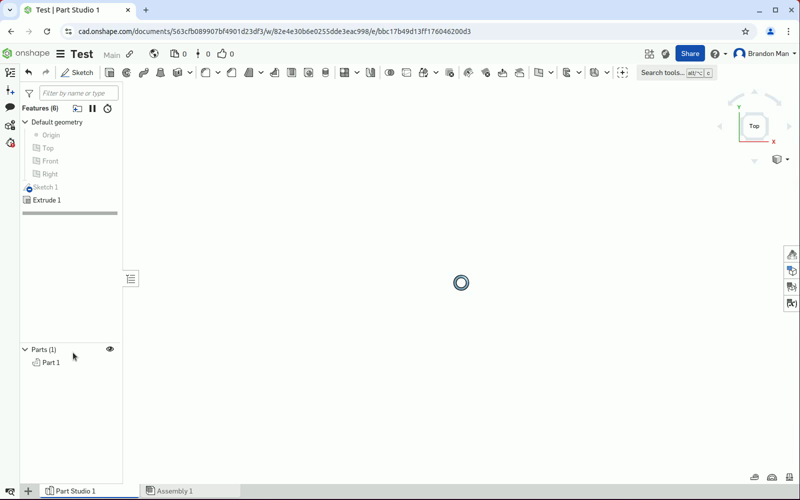
key(y)
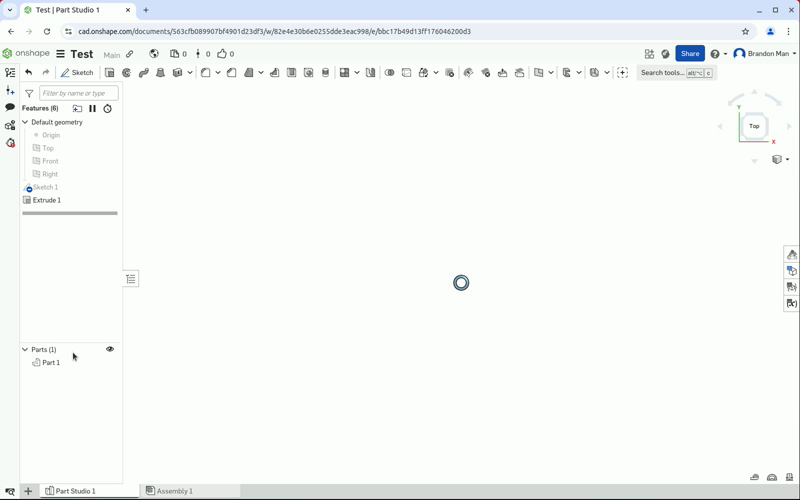
key(shift+p)
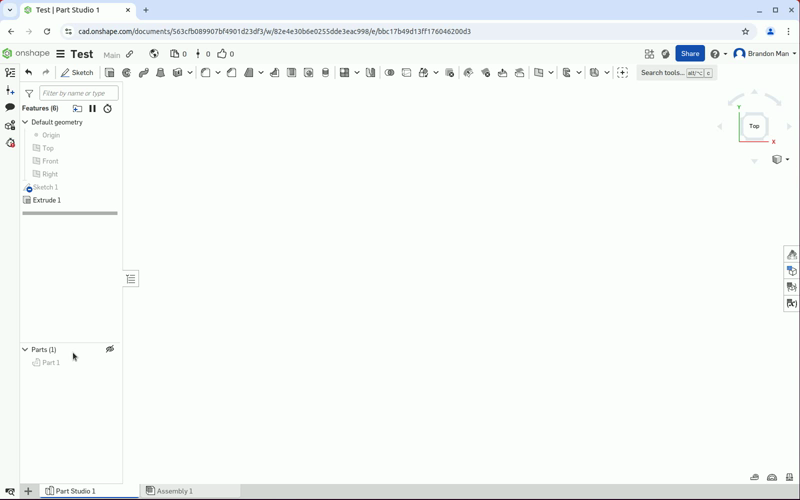
key(space)
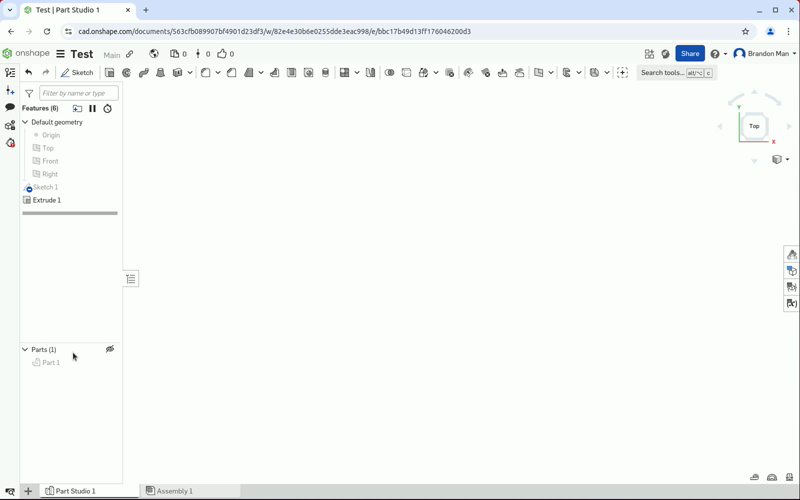
key_down(shift)
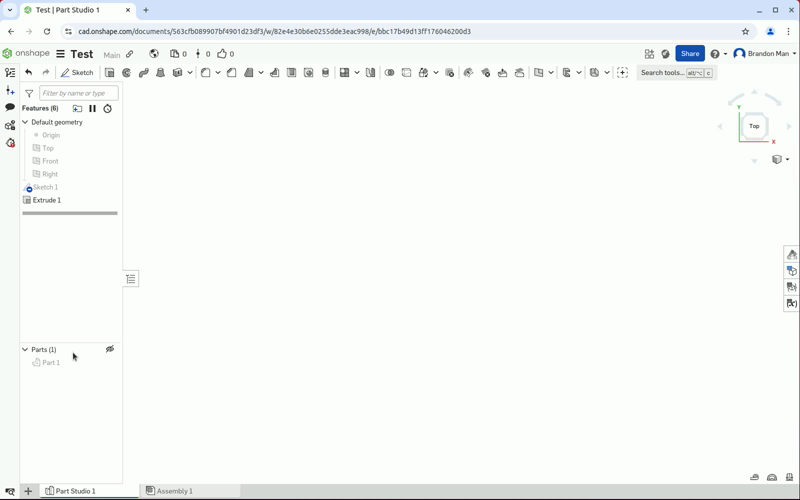
key(up)
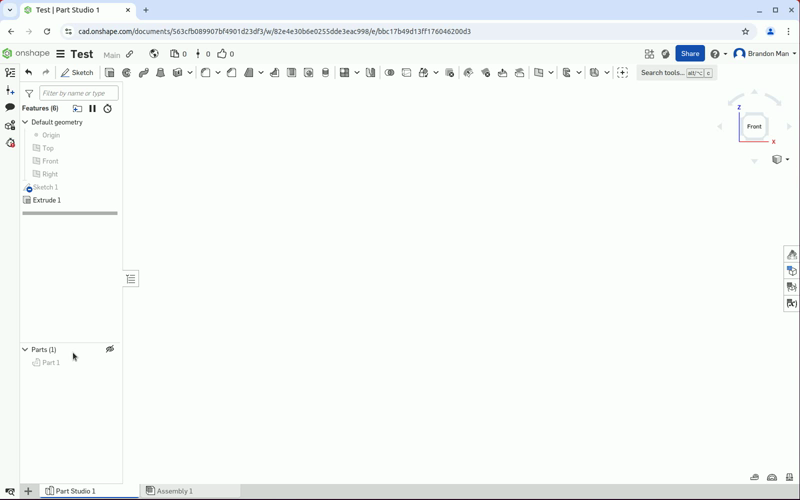
key_up(shift)
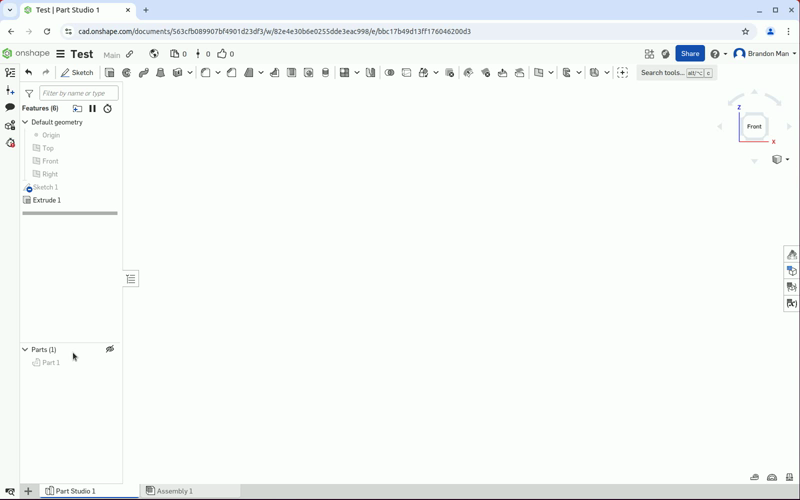
key(space)
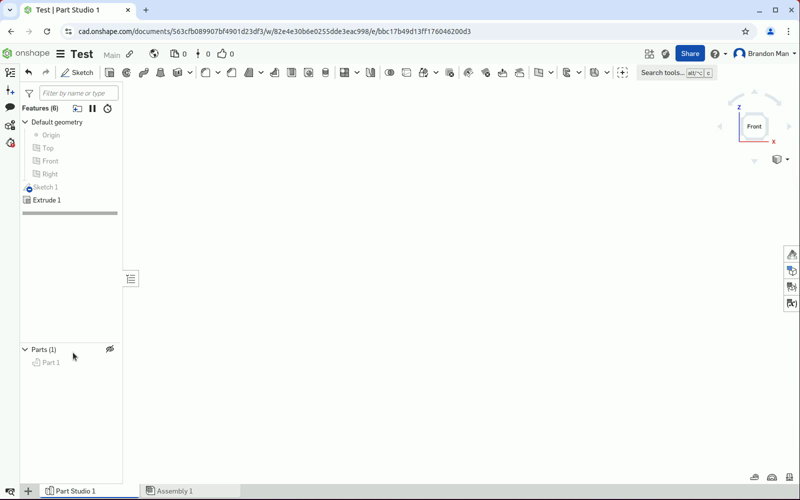
key_down(shift)
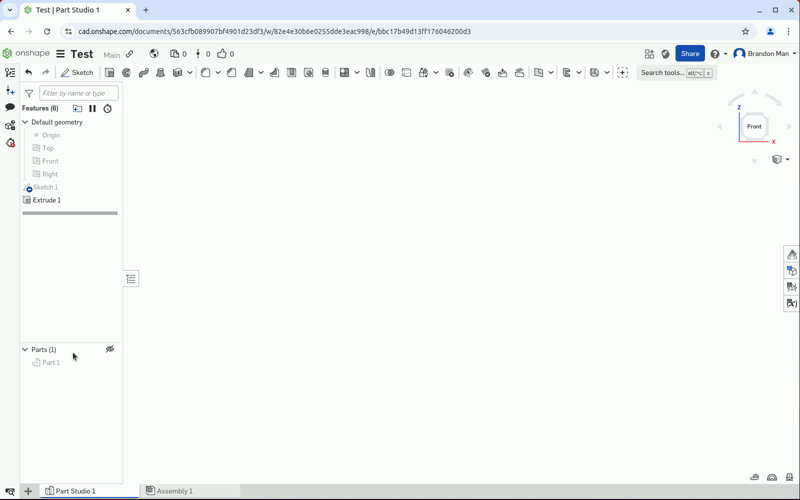
key(left)
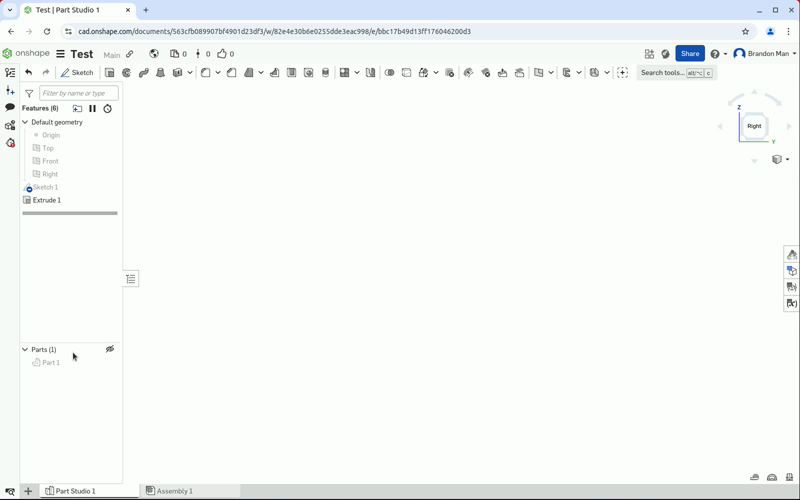
key_up(shift)
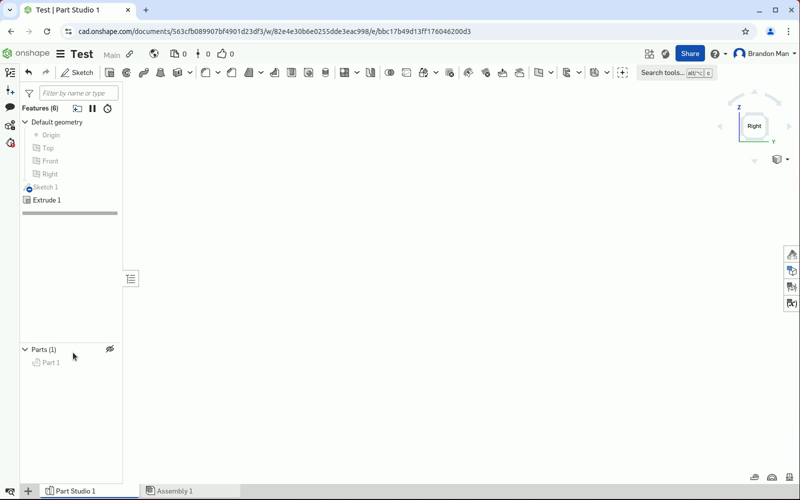
mouse_move(73, 352)
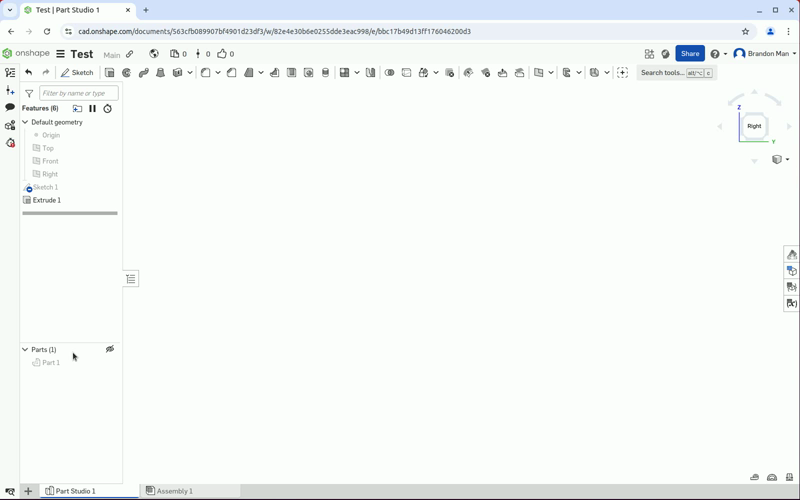
key(shift+y)
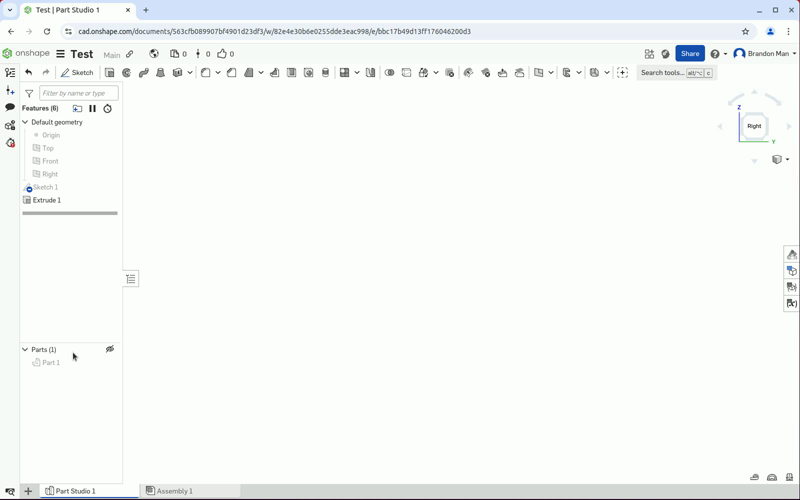
key(shift+s)
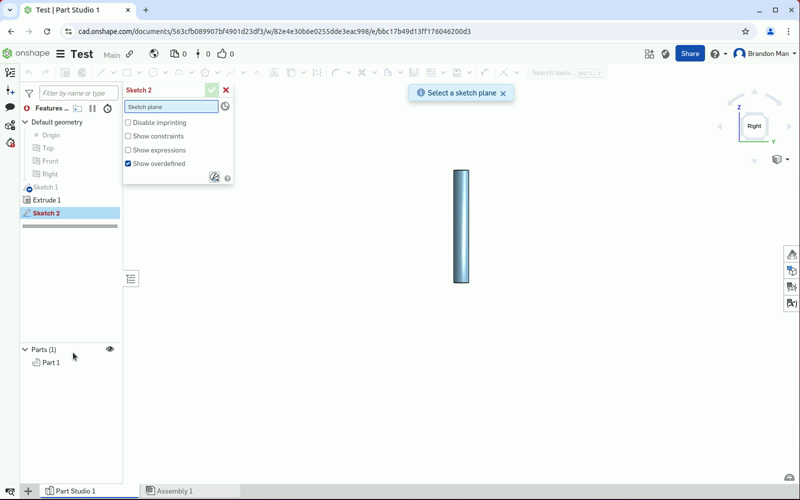
mouse_move(73, 176)
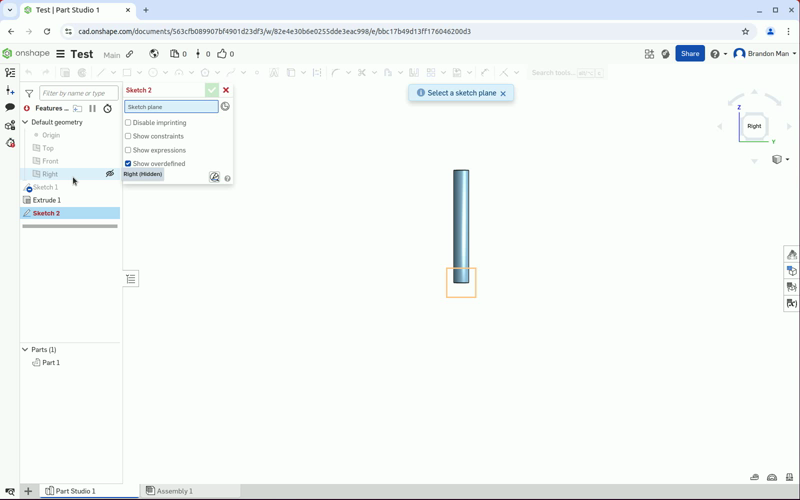
click(73, 176)
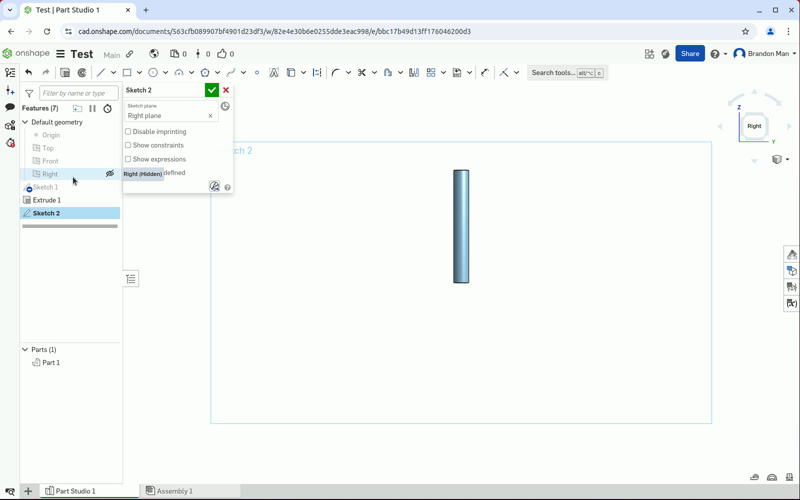
mouse_move(73, 352)
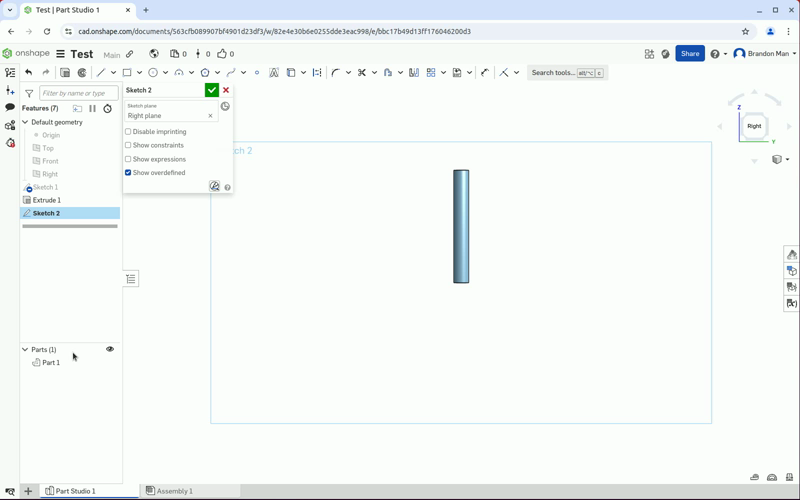
key(y)
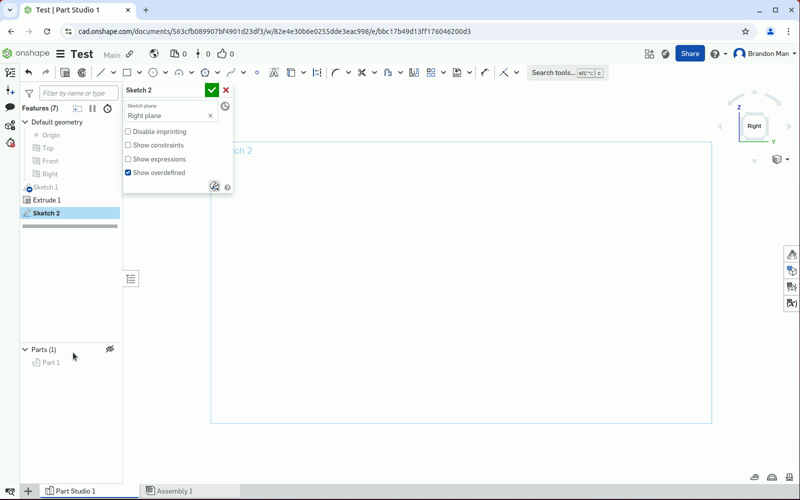
key(l)
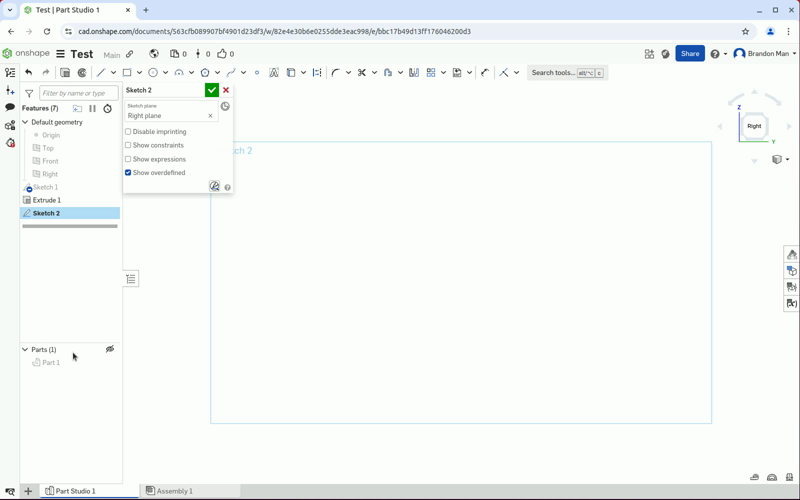
key_down(shift)
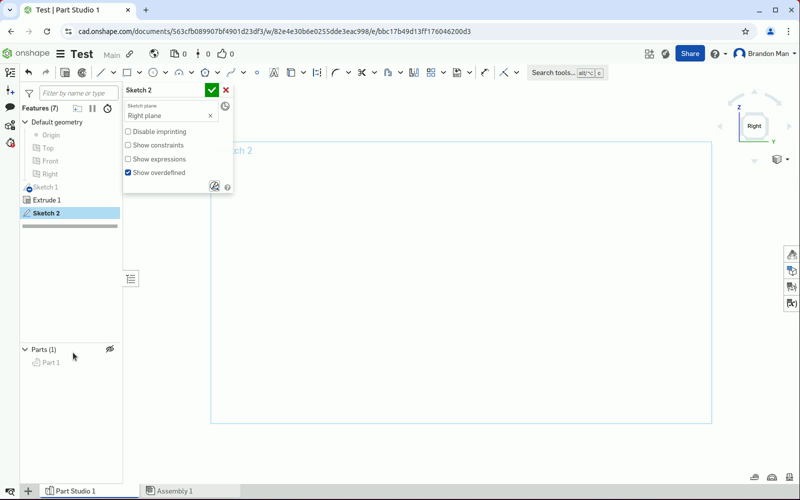
mouse_move(460, 273)
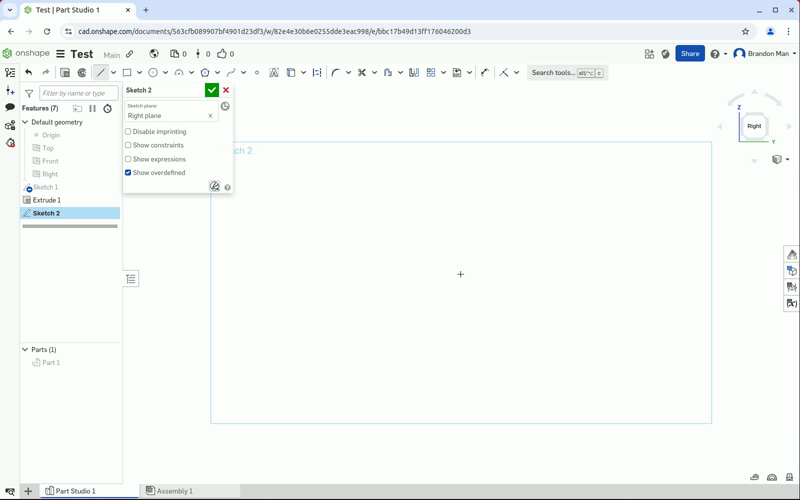
click(460, 273)
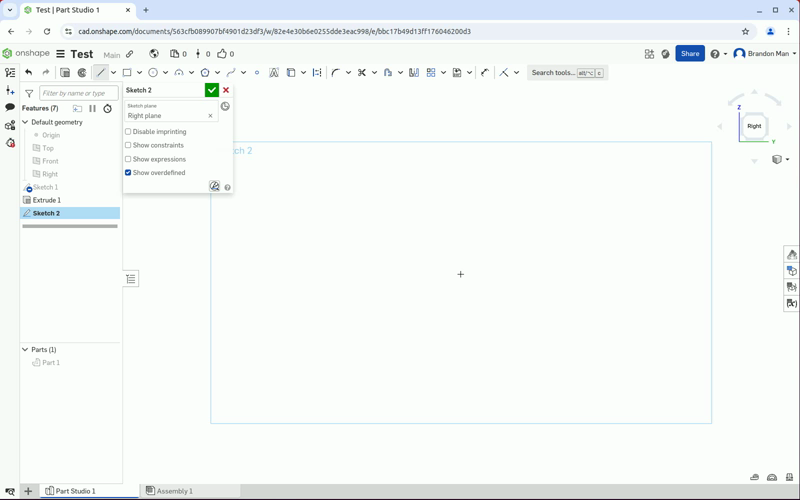
key_up(shift)
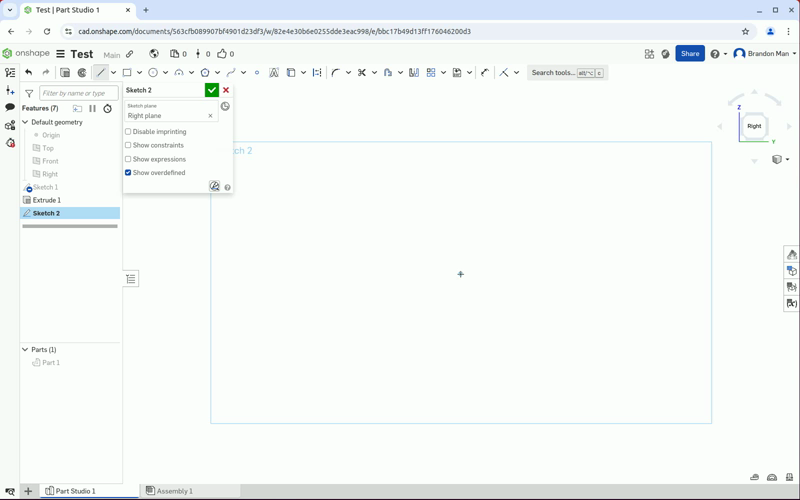
key_down(shift)
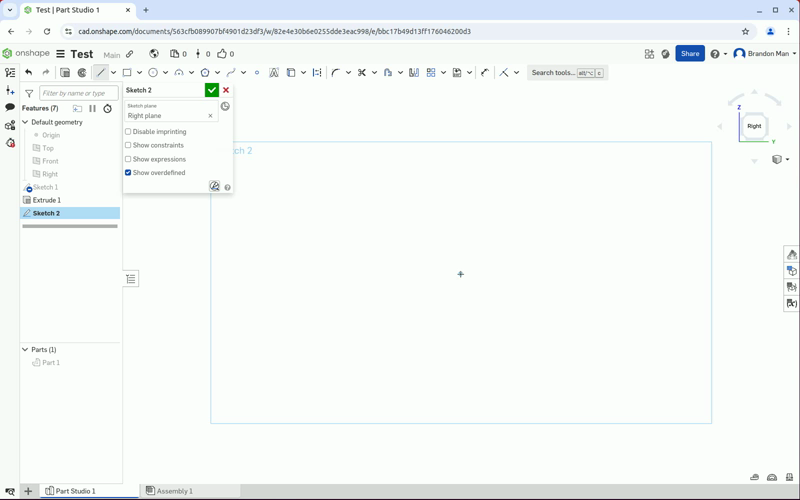
mouse_move(490, 273)
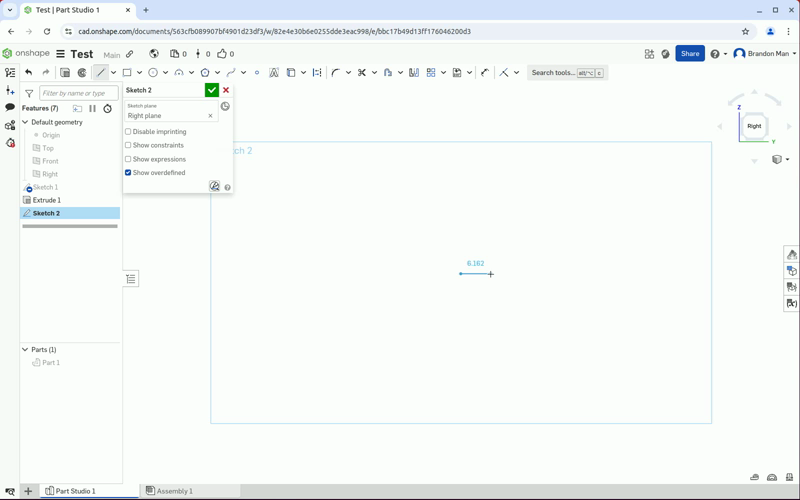
mouse_move(466, 273)
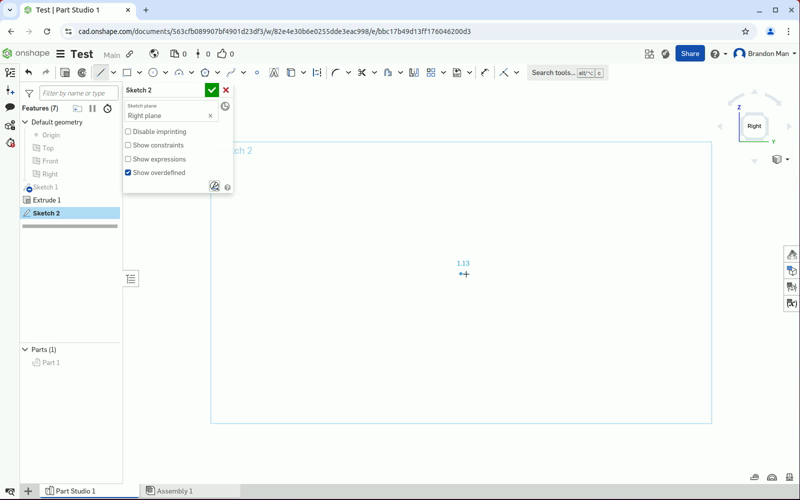
scroll(6)
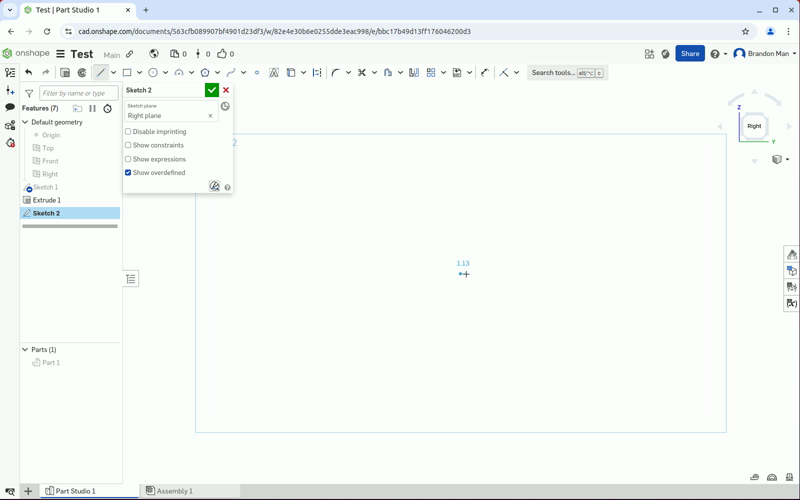
scroll(6)
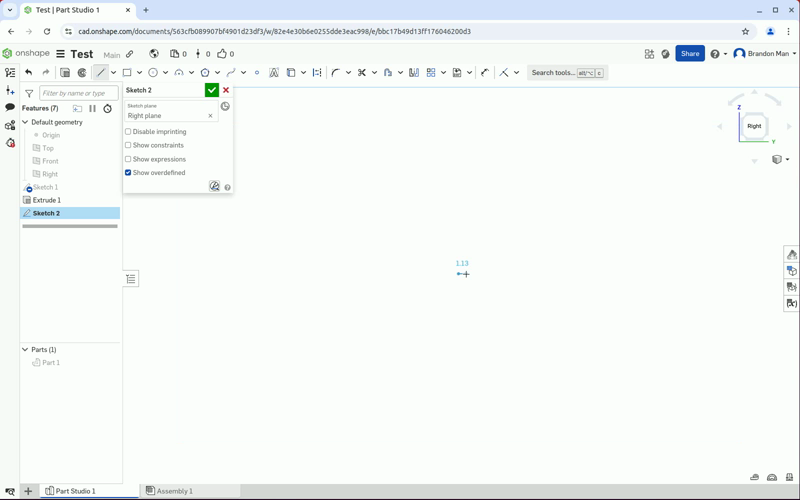
scroll(6)
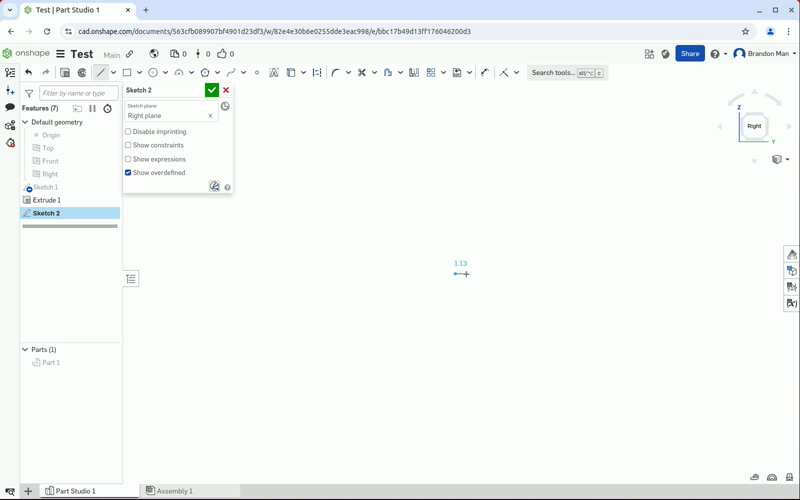
scroll(6)
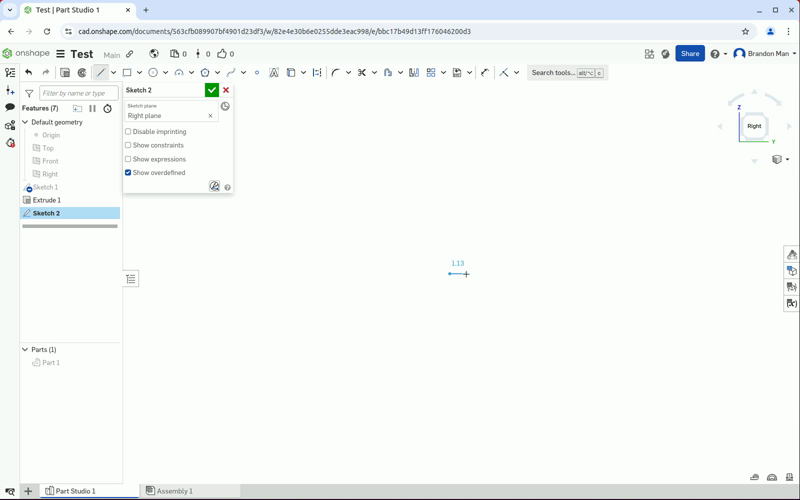
scroll(6)
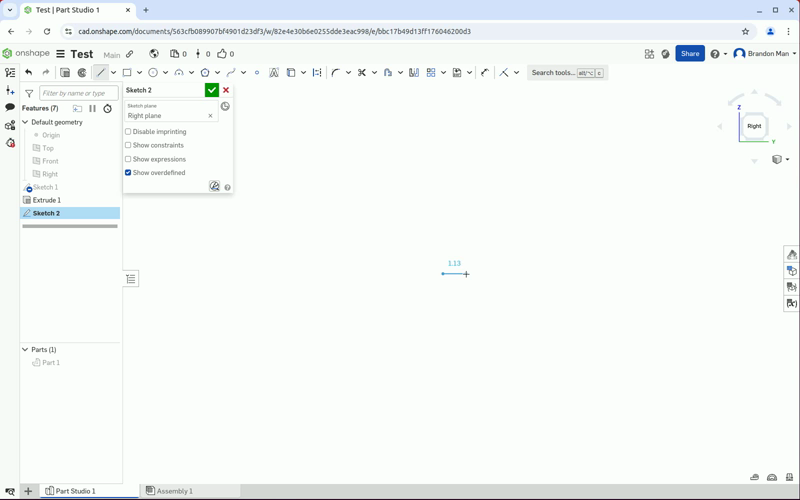
scroll(6)
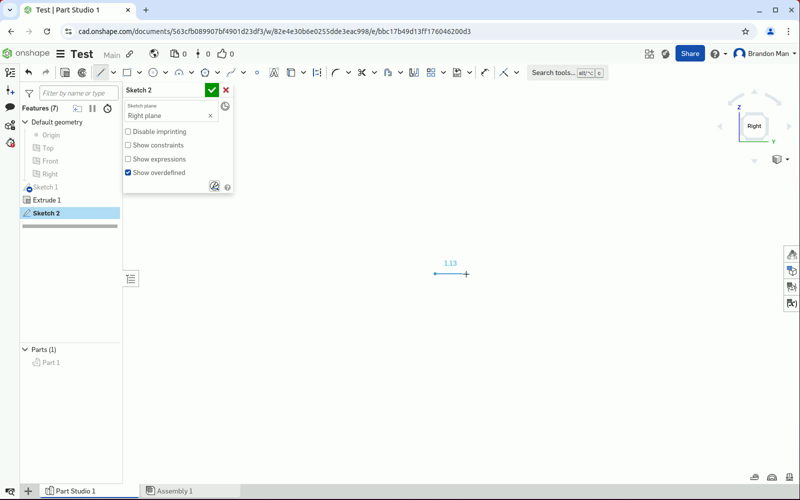
scroll(6)
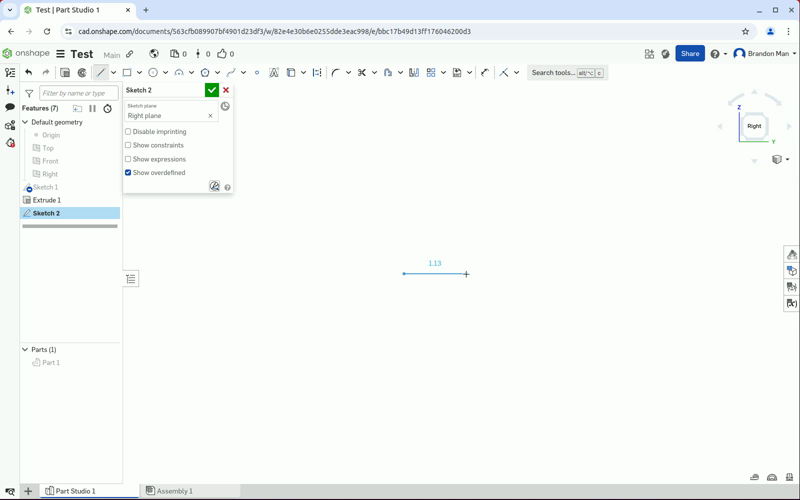
click(466, 273)
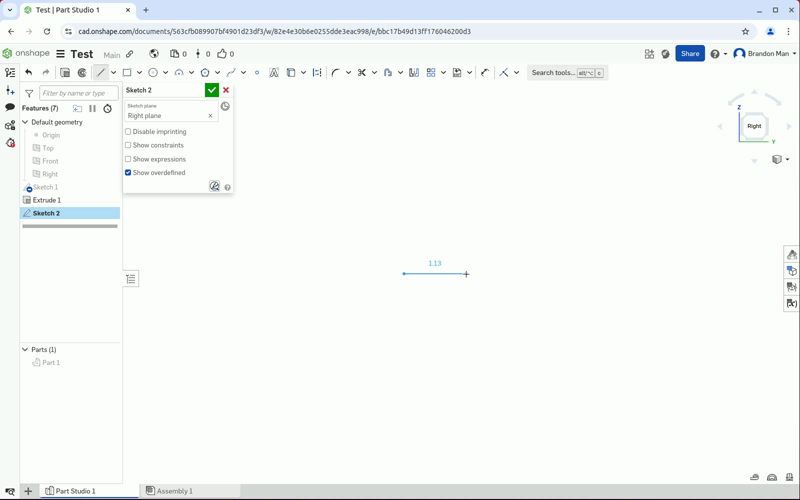
scroll(-6)
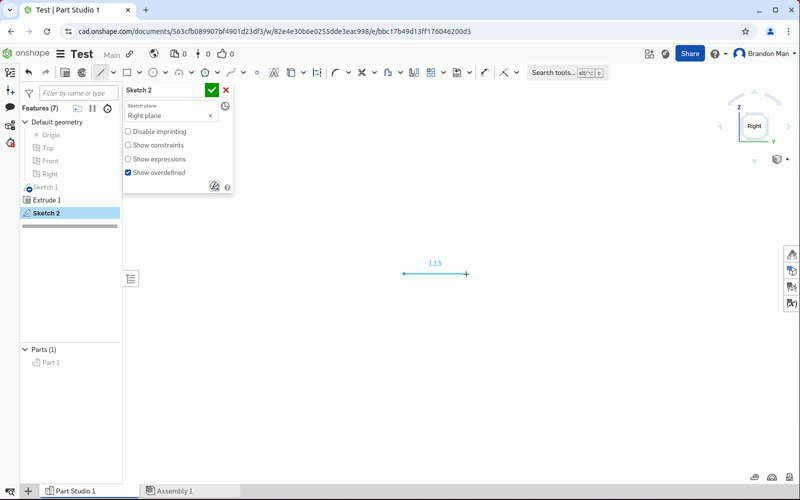
scroll(-6)
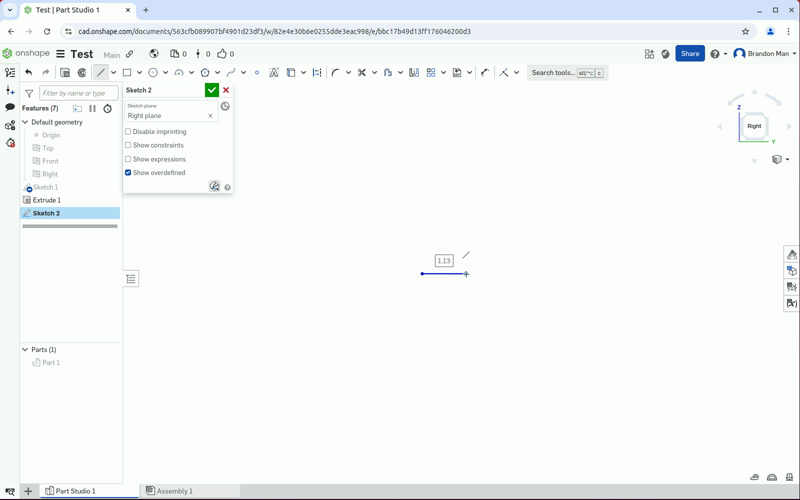
scroll(-6)
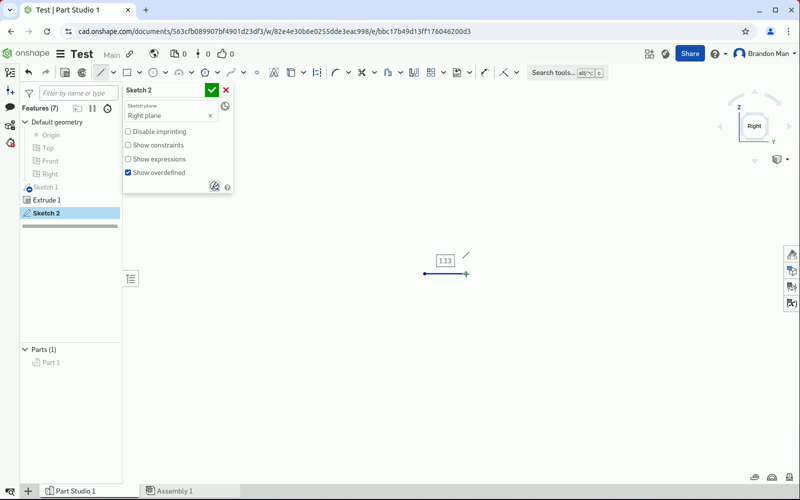
scroll(-6)
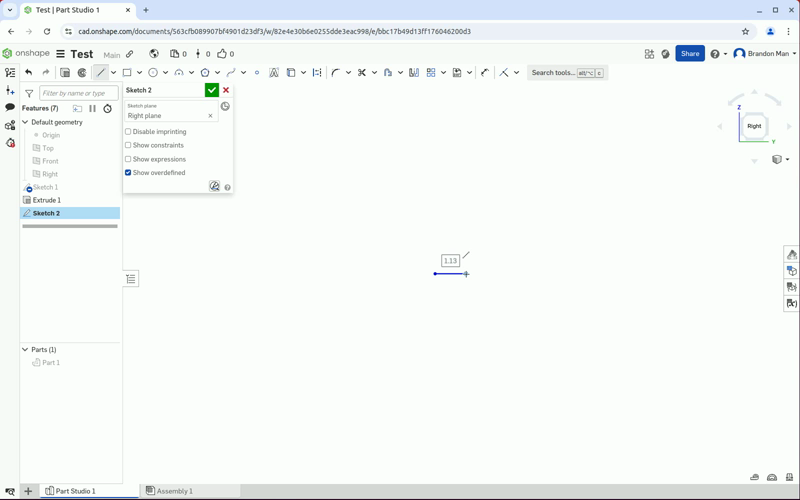
scroll(-6)
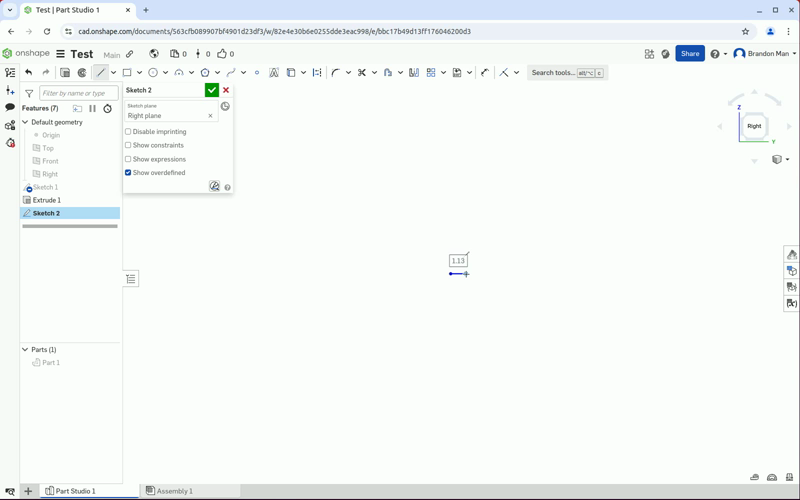
scroll(-6)
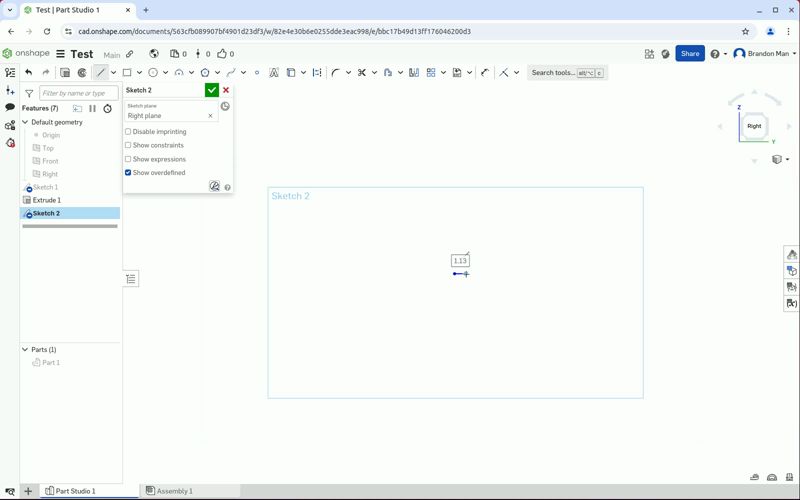
scroll(-6)
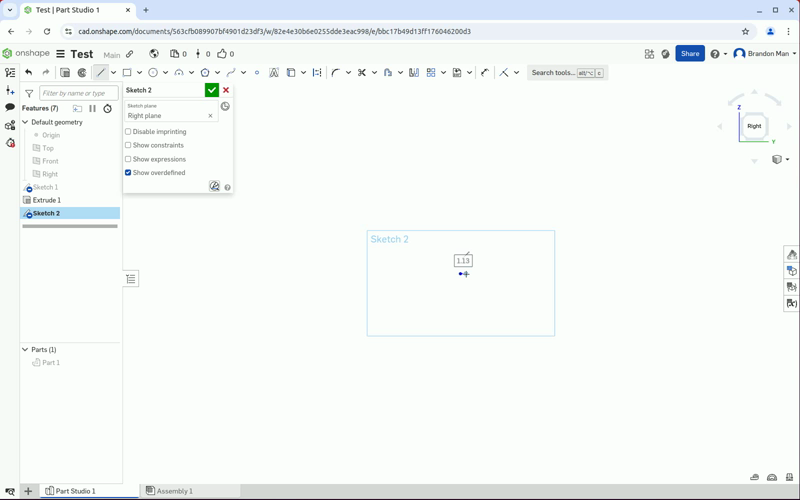
key_up(shift)
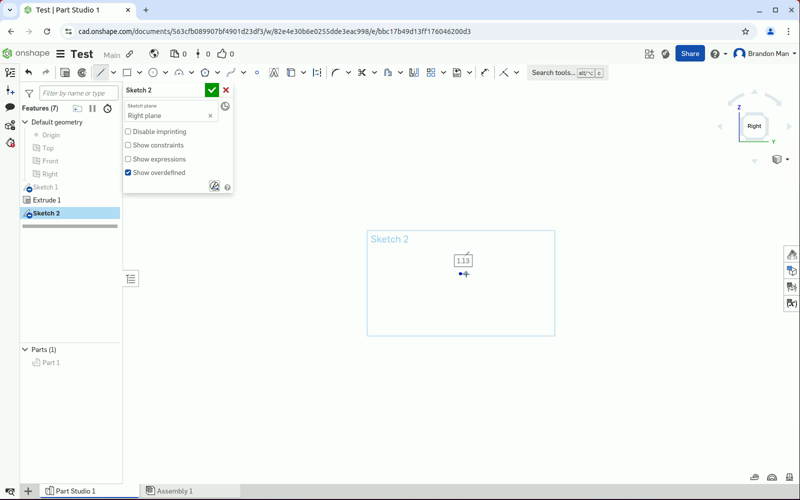
key_down(shift)
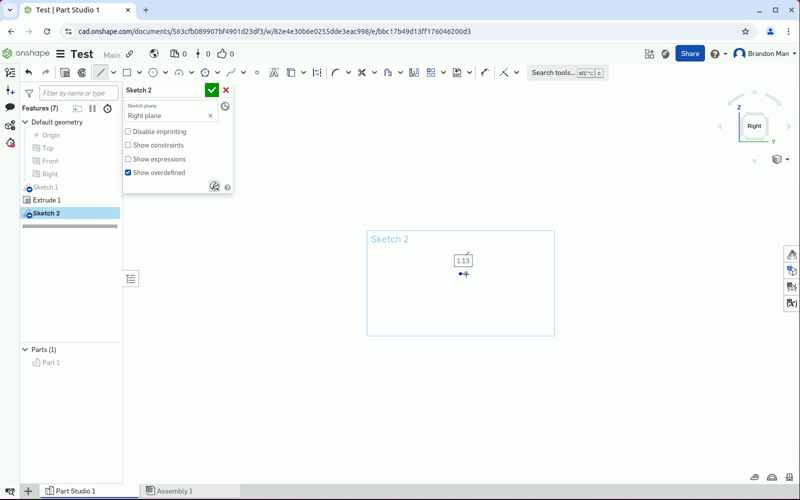
mouse_move(496, 273)
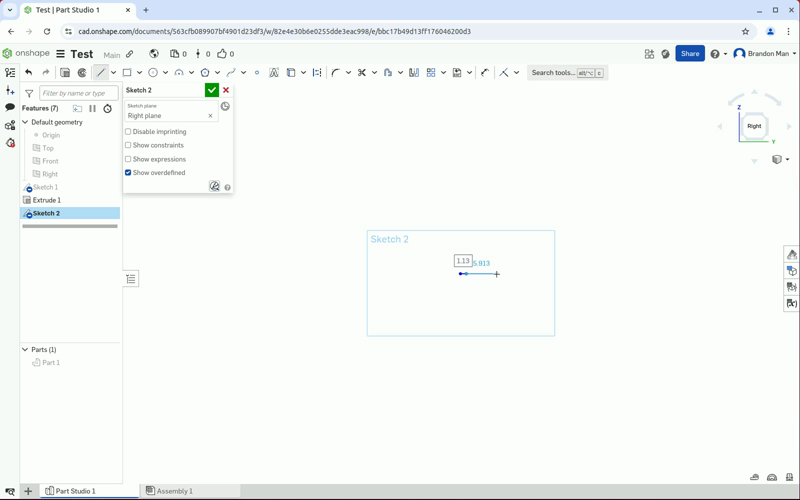
mouse_move(466, 266)
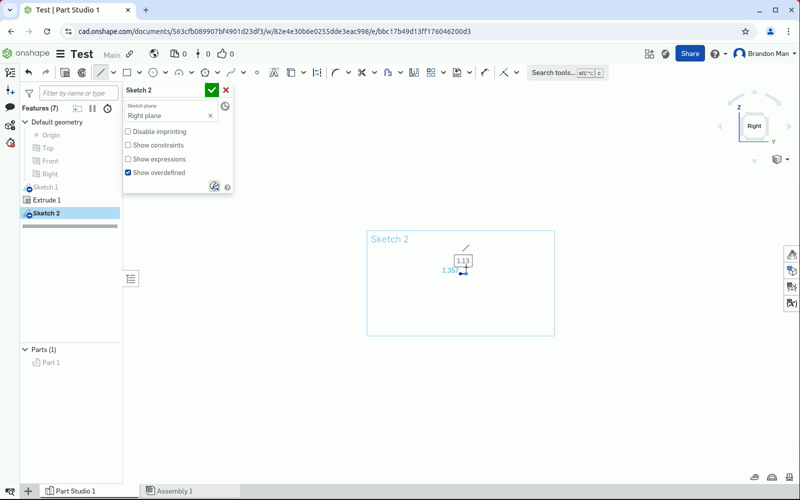
scroll(6)
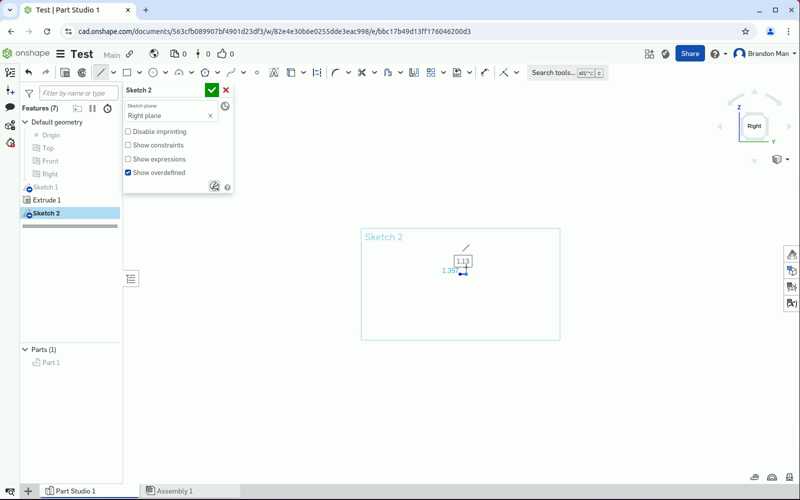
scroll(6)
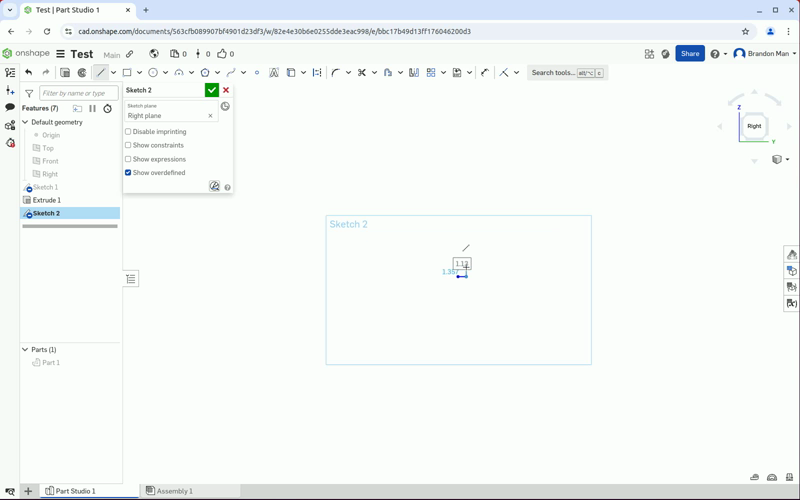
scroll(6)
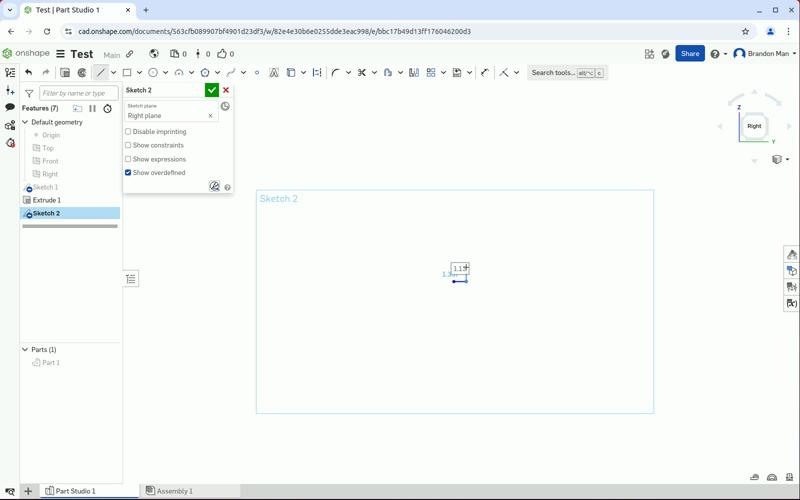
scroll(6)
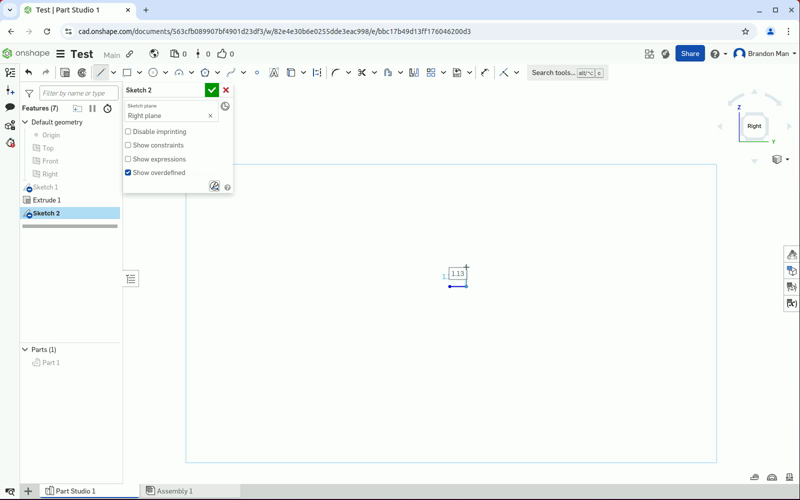
scroll(6)
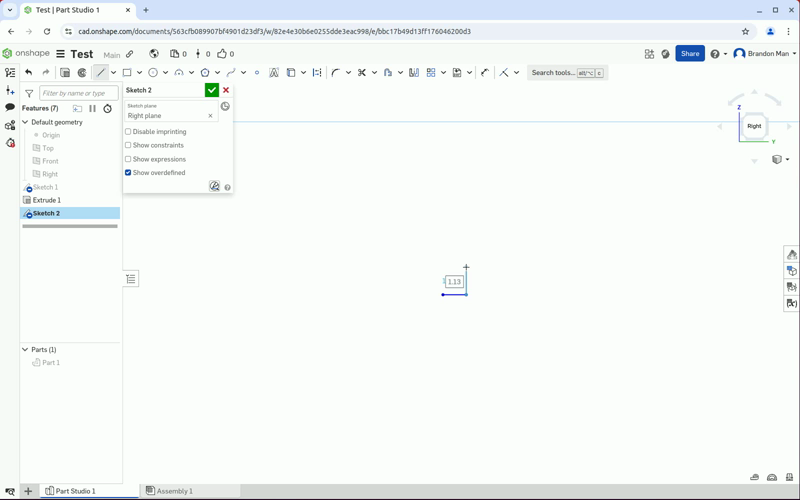
scroll(6)
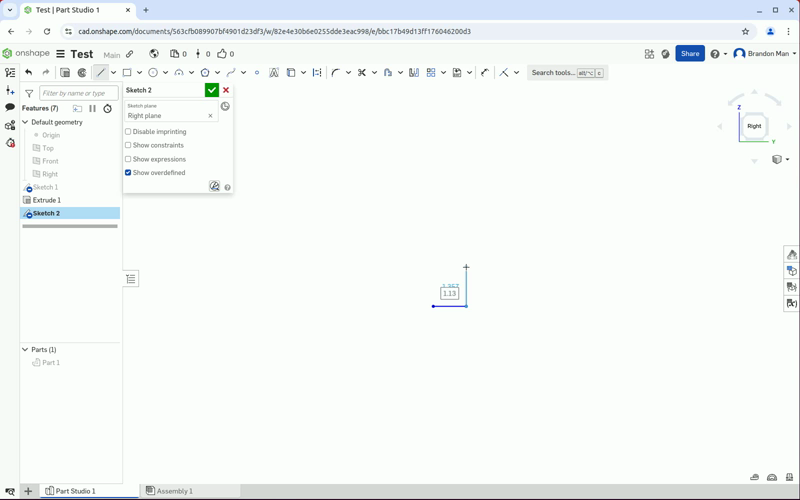
scroll(6)
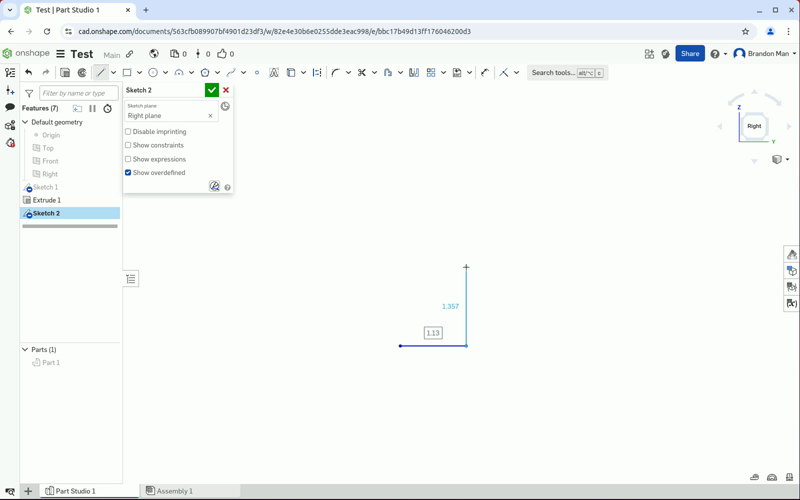
click(466, 266)
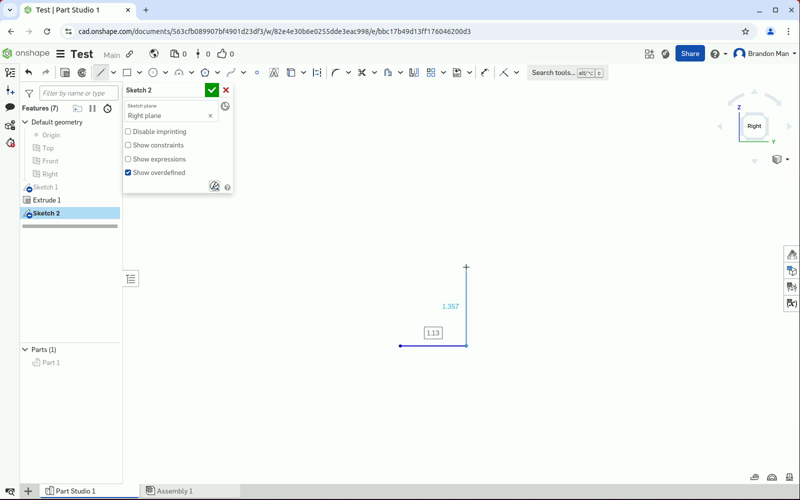
scroll(-6)
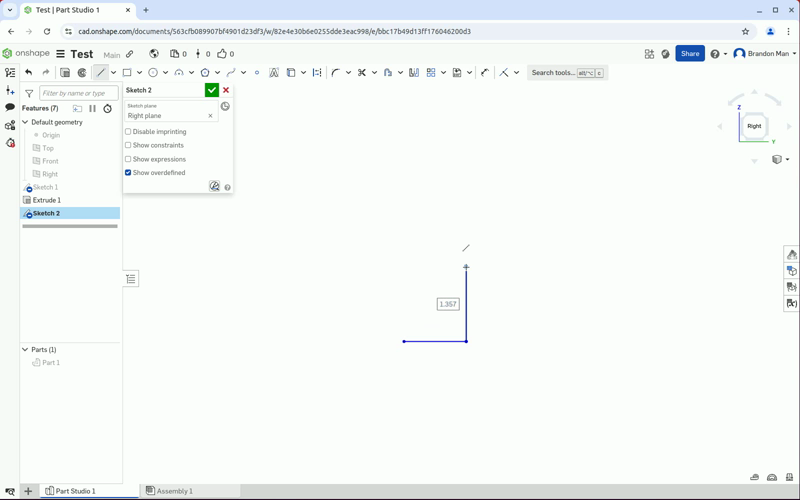
scroll(-6)
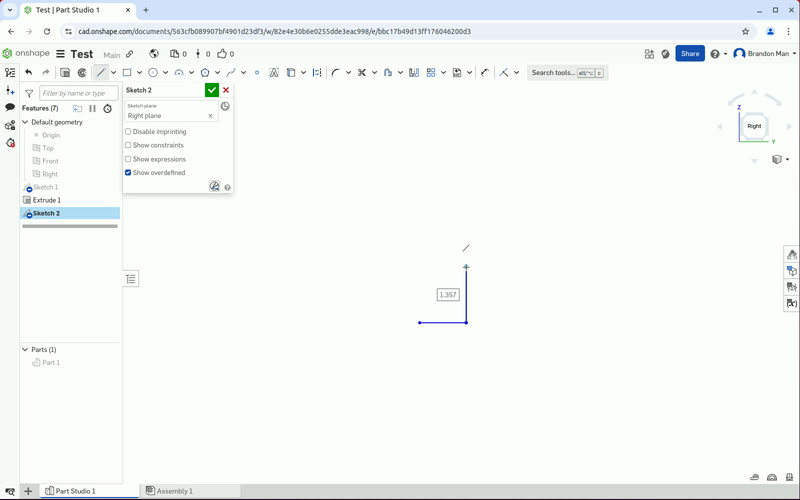
scroll(-6)
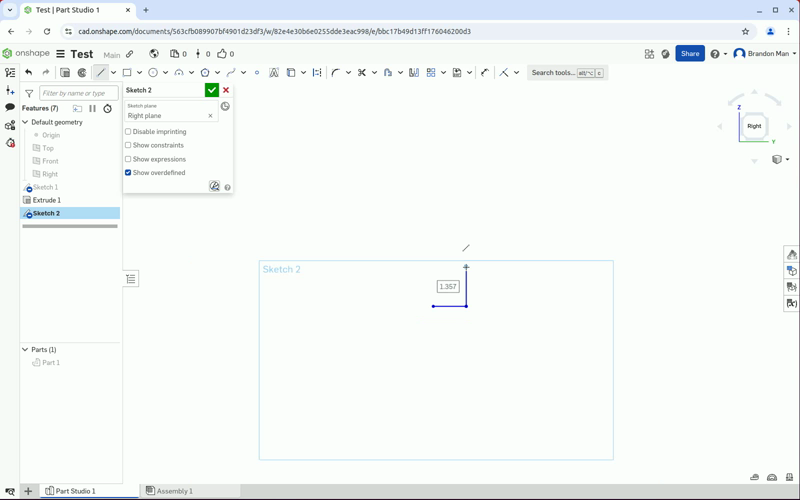
scroll(-6)
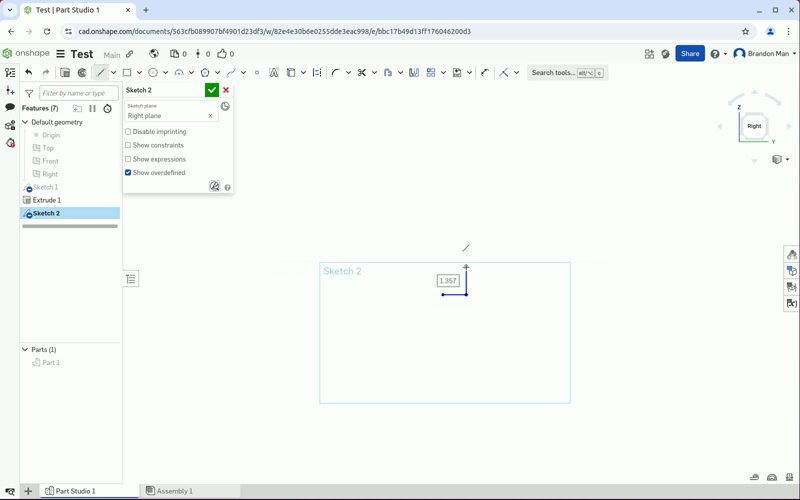
scroll(-6)
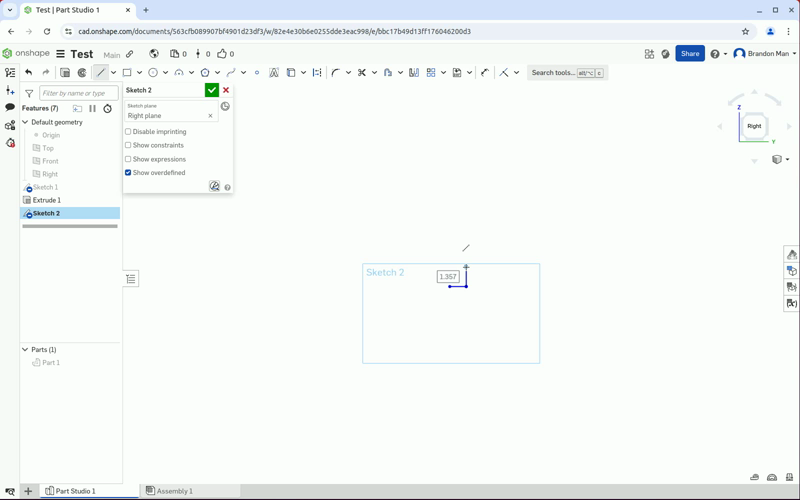
scroll(-6)
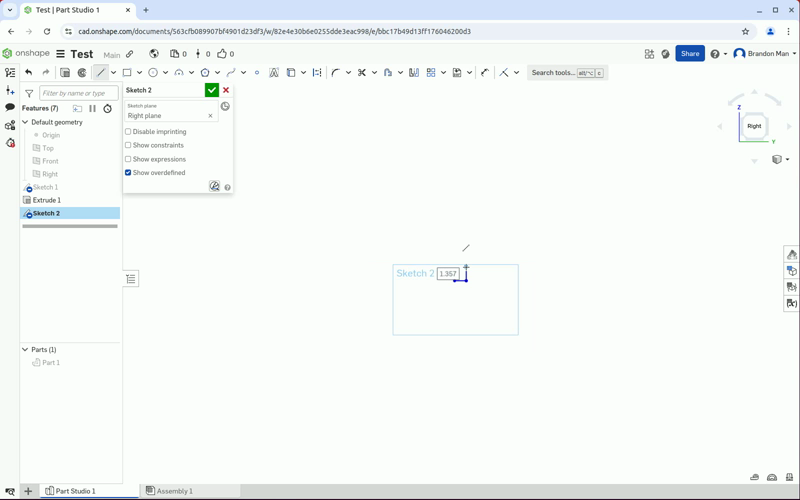
scroll(-6)
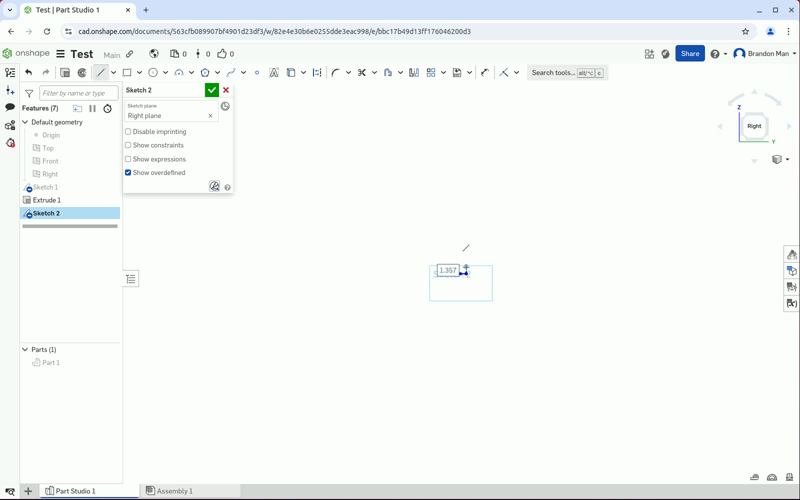
key_up(shift)
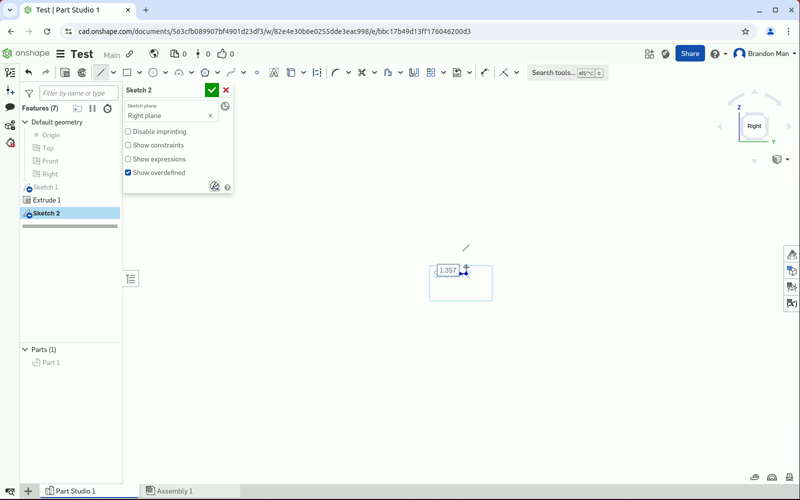
key_down(shift)
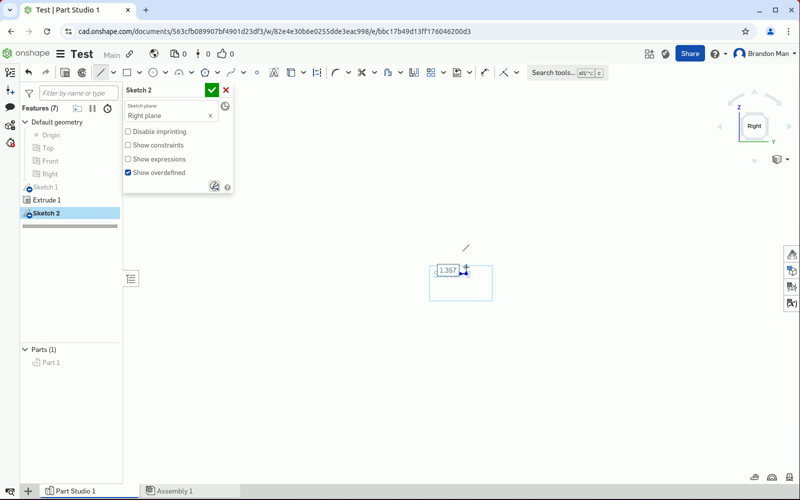
mouse_move(496, 266)
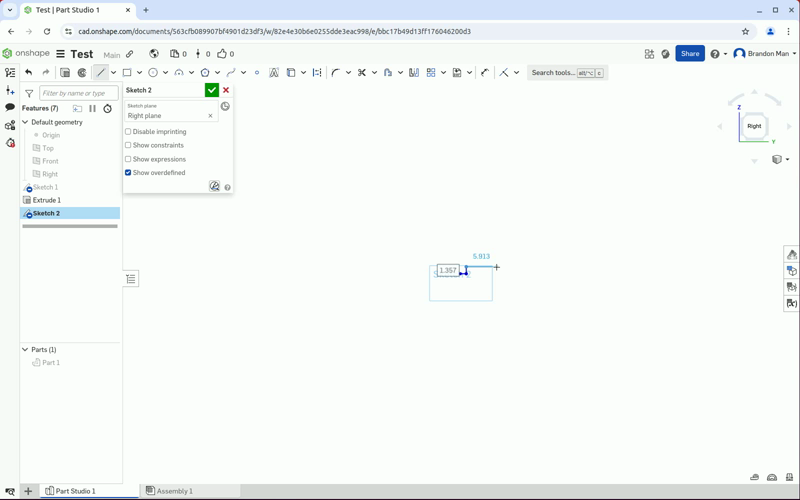
mouse_move(460, 266)
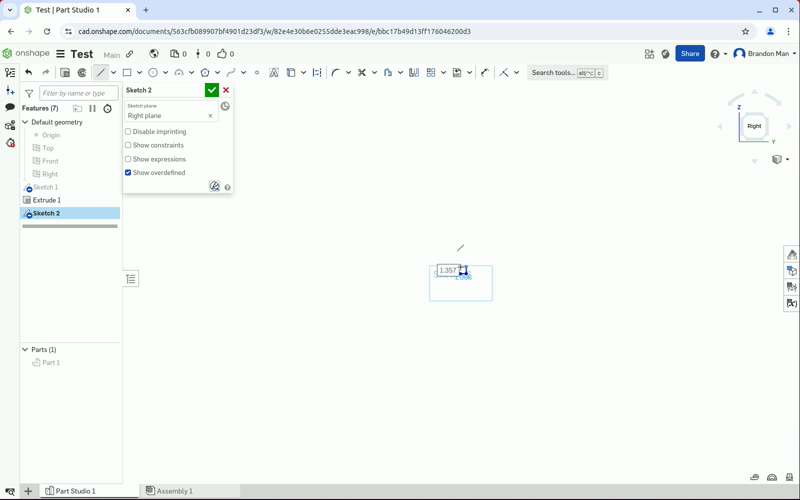
scroll(6)
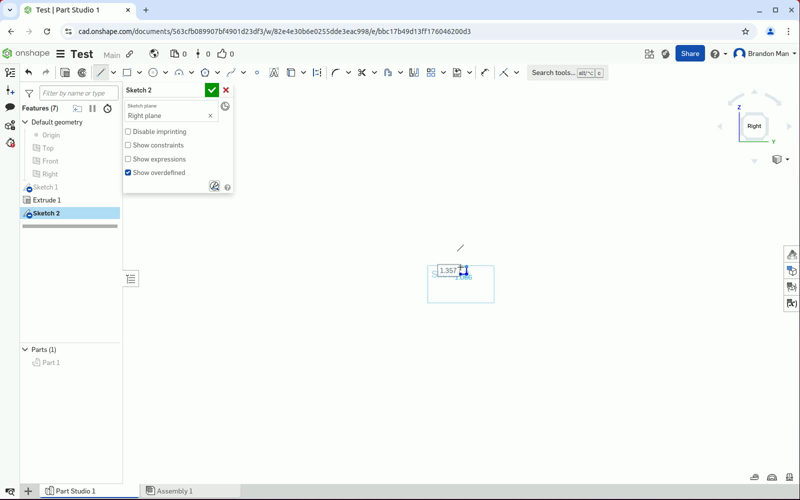
scroll(6)
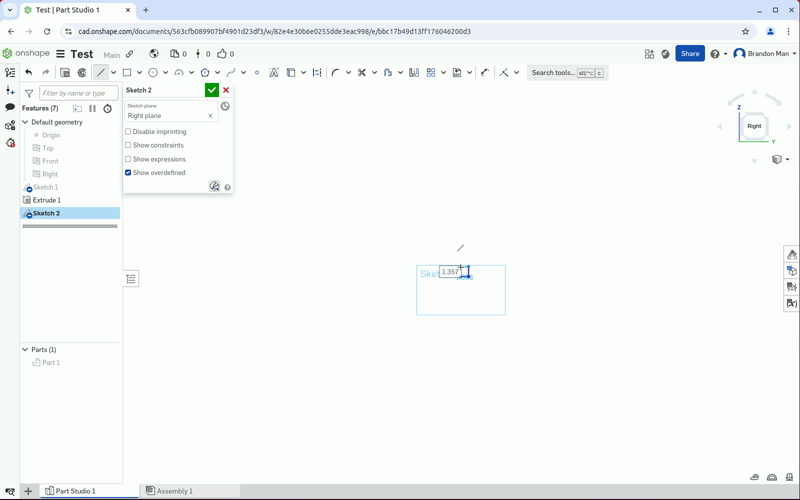
scroll(6)
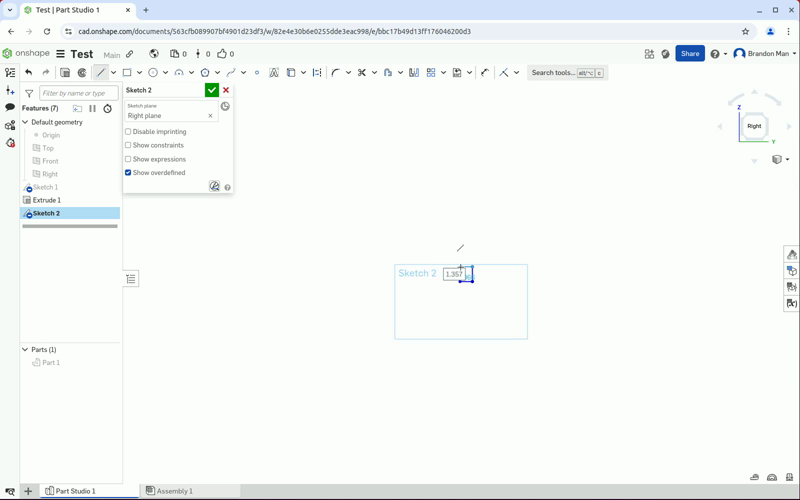
scroll(6)
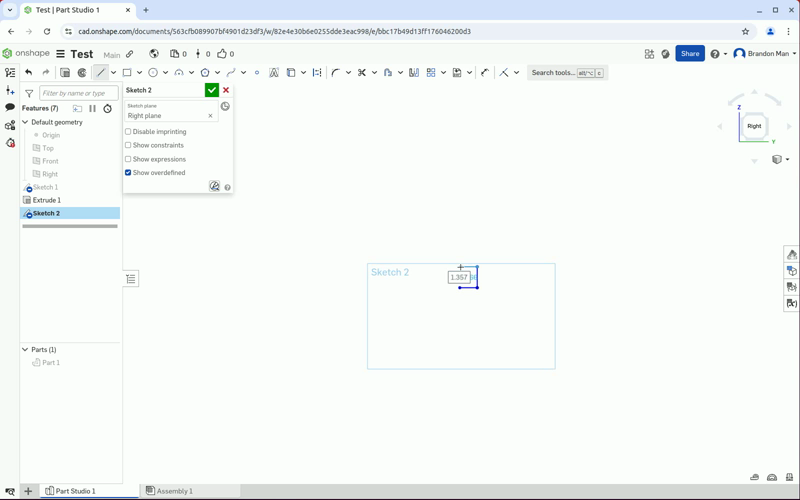
scroll(6)
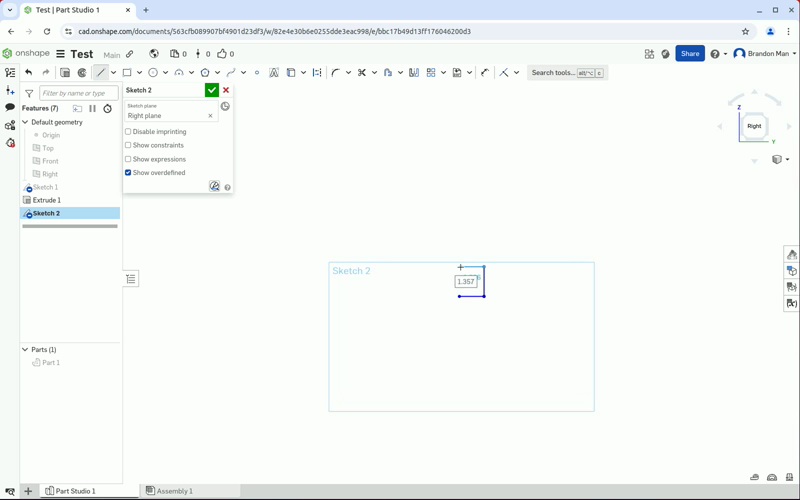
scroll(6)
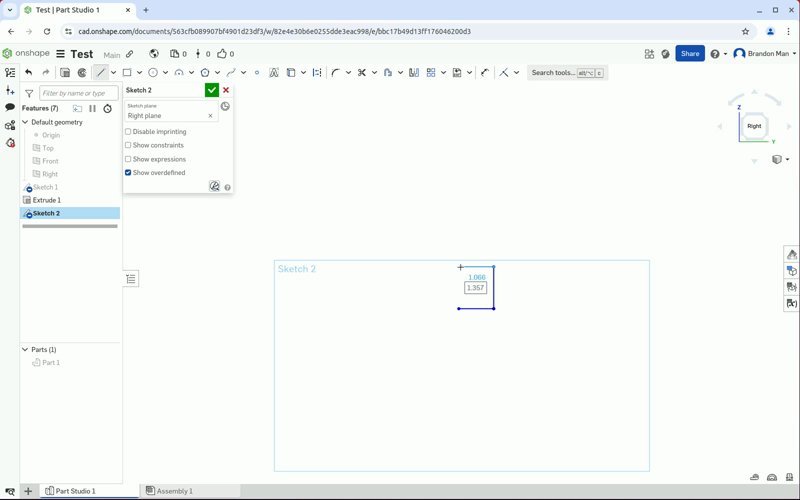
scroll(6)
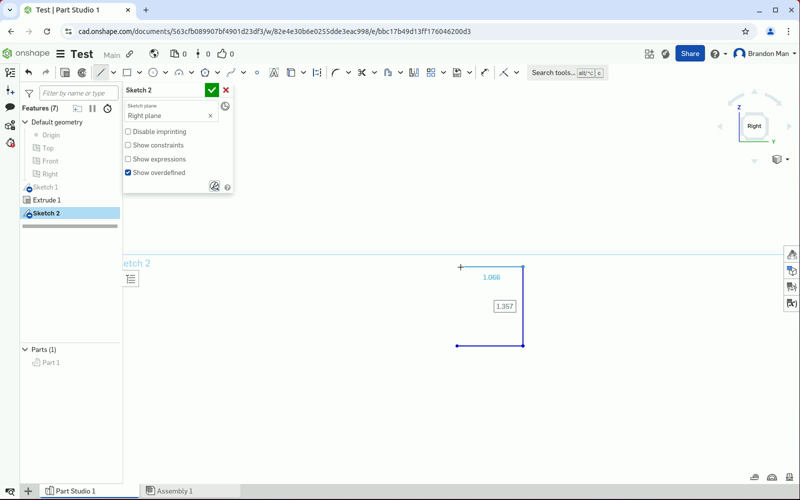
click(460, 266)
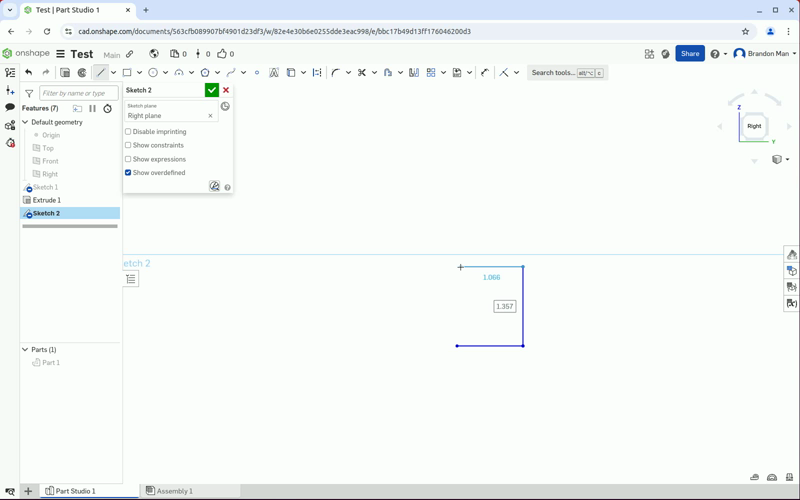
scroll(-6)
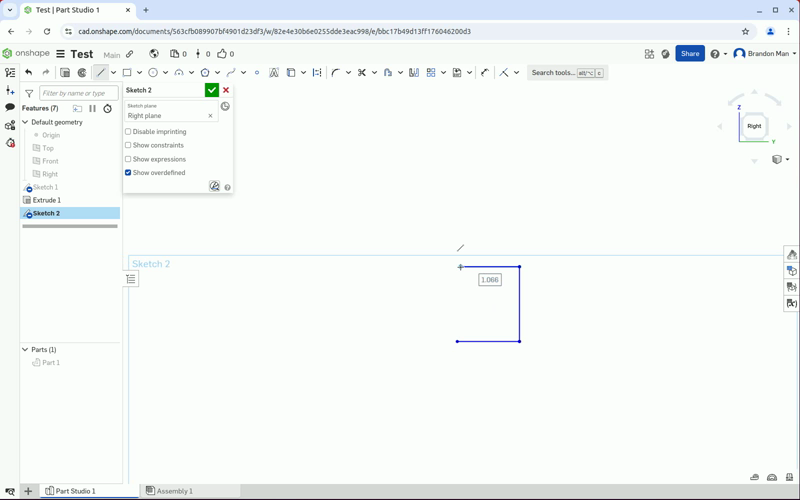
scroll(-6)
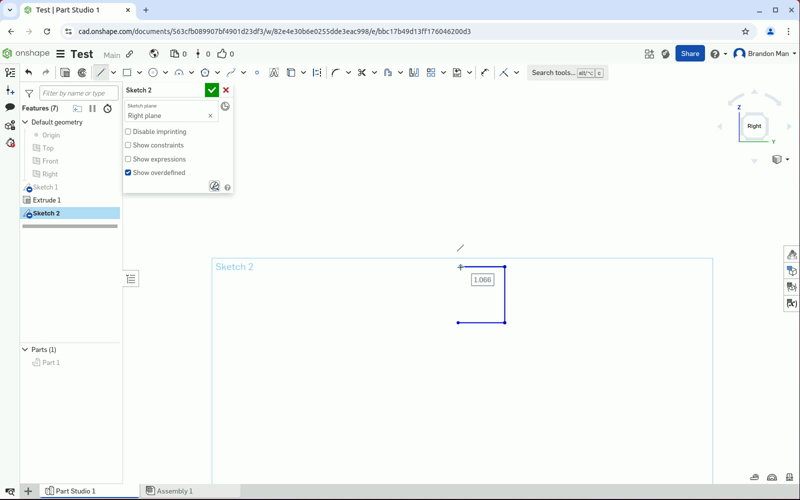
scroll(-6)
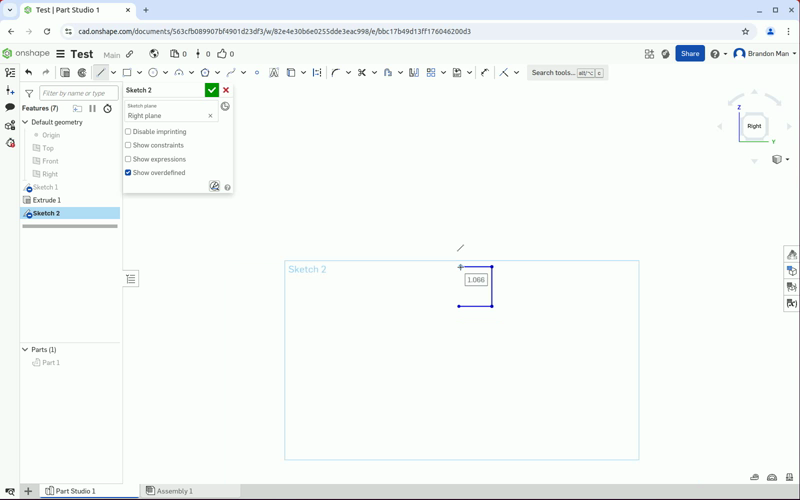
scroll(-6)
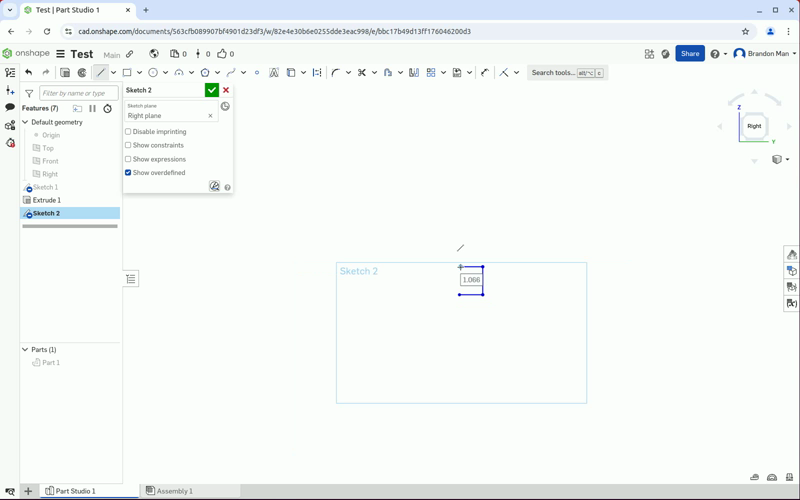
scroll(-6)
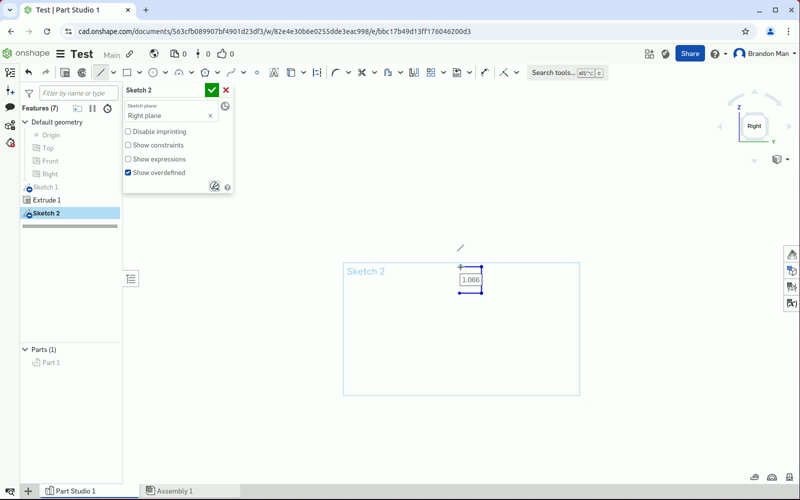
scroll(-6)
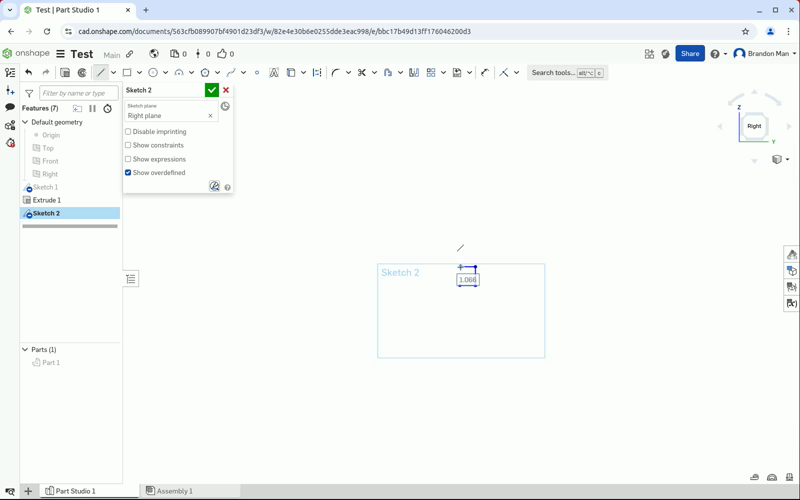
scroll(-6)
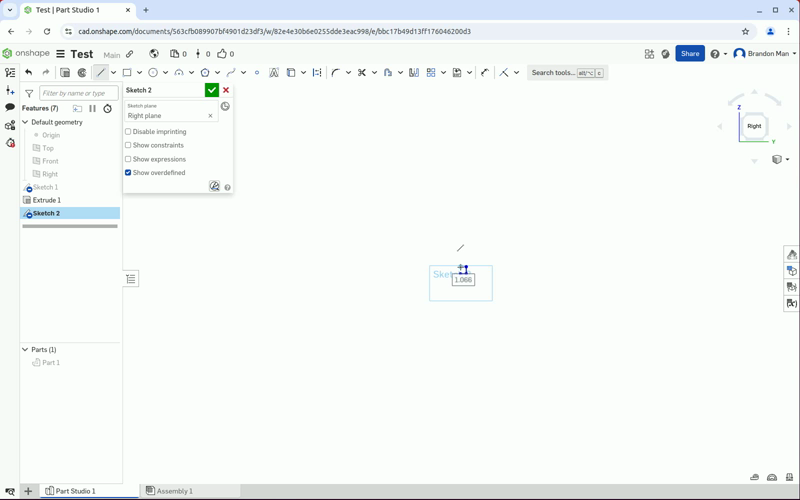
key_up(shift)
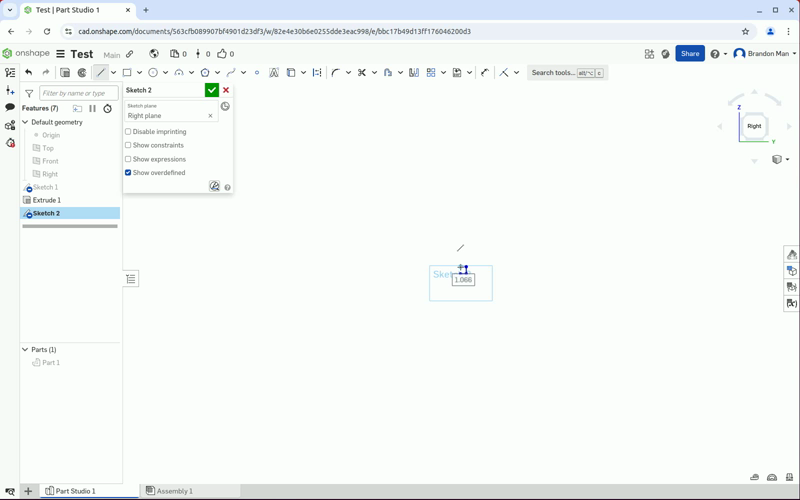
mouse_move(490, 266)
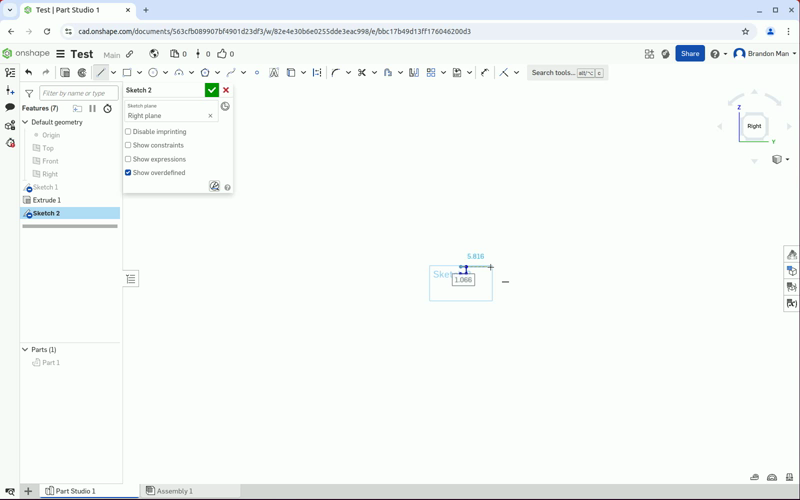
key_down(shift)
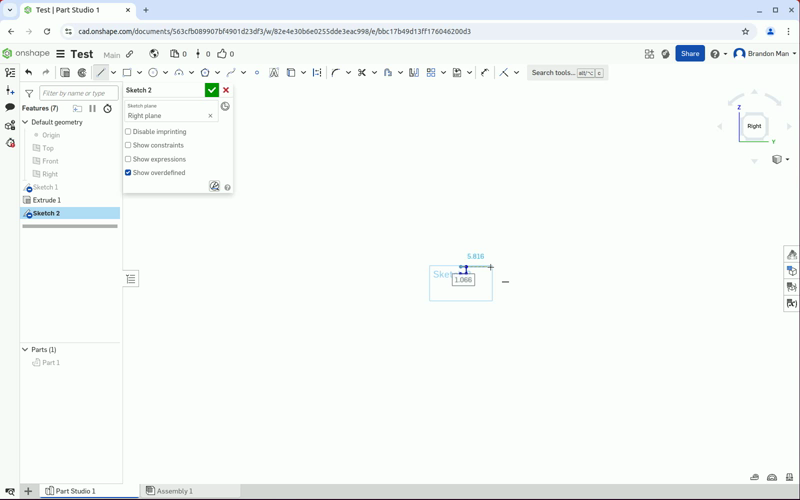
mouse_move(460, 273)
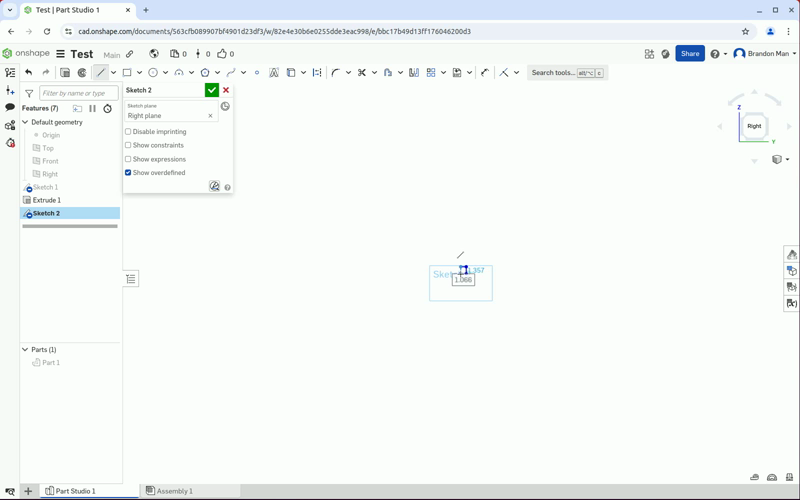
scroll(6)
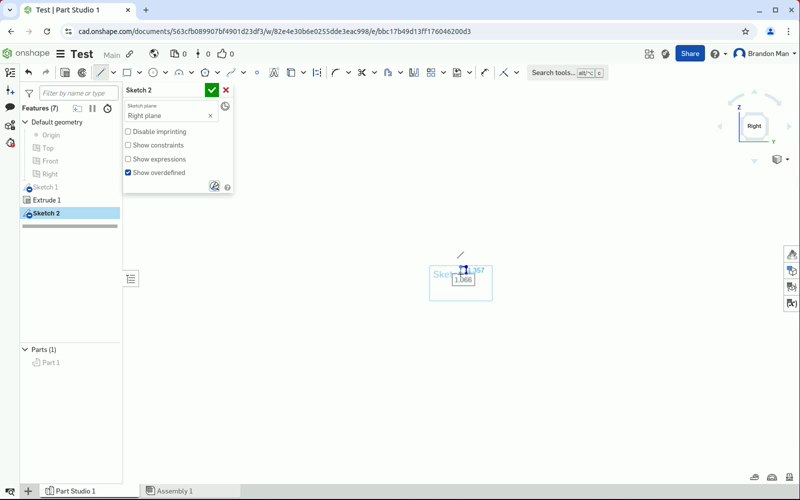
scroll(6)
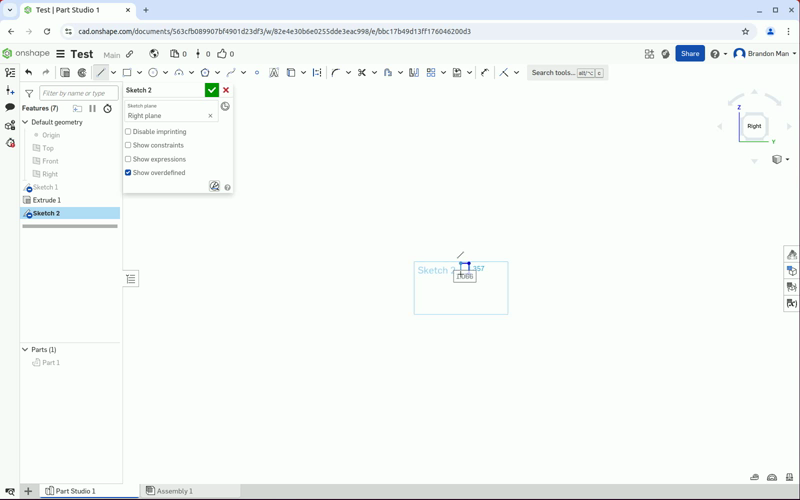
scroll(6)
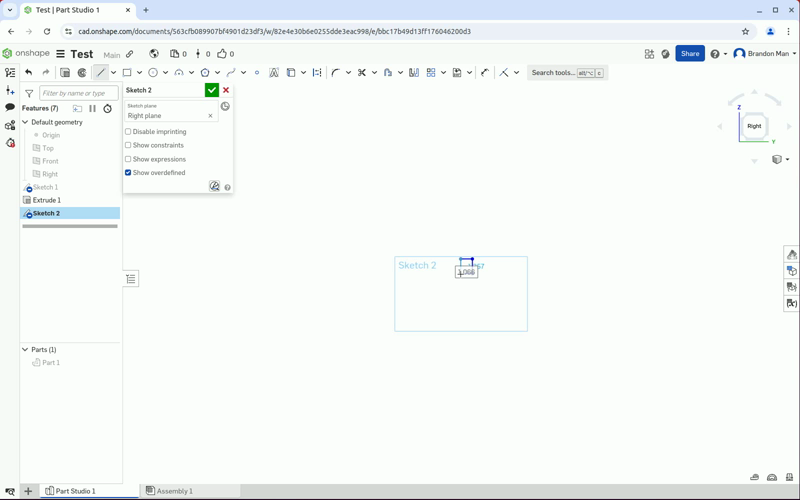
scroll(6)
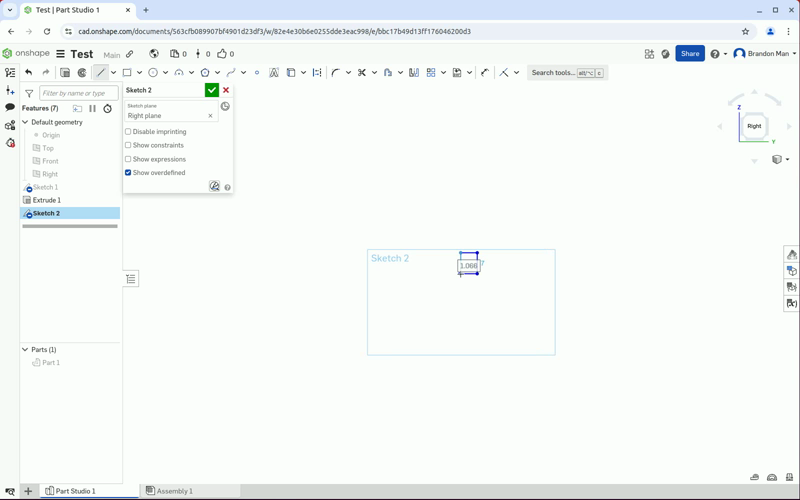
scroll(6)
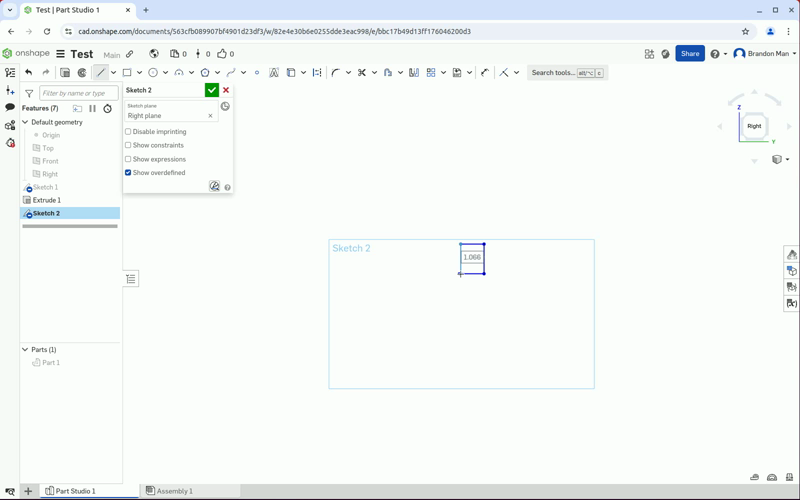
scroll(6)
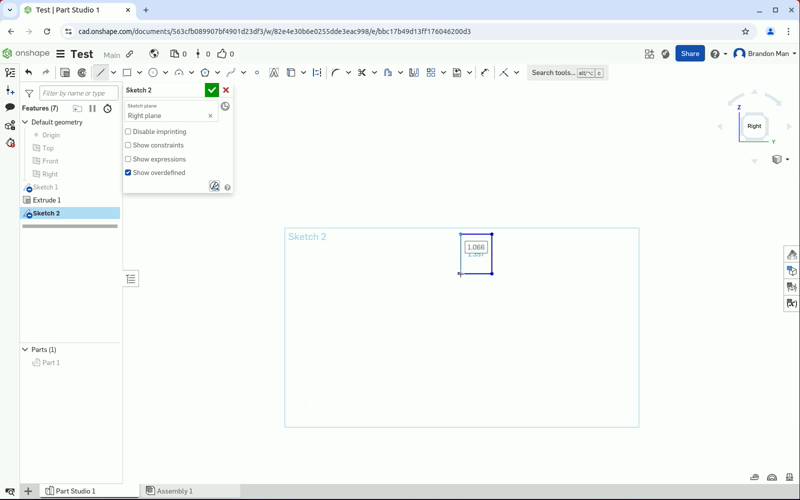
scroll(6)
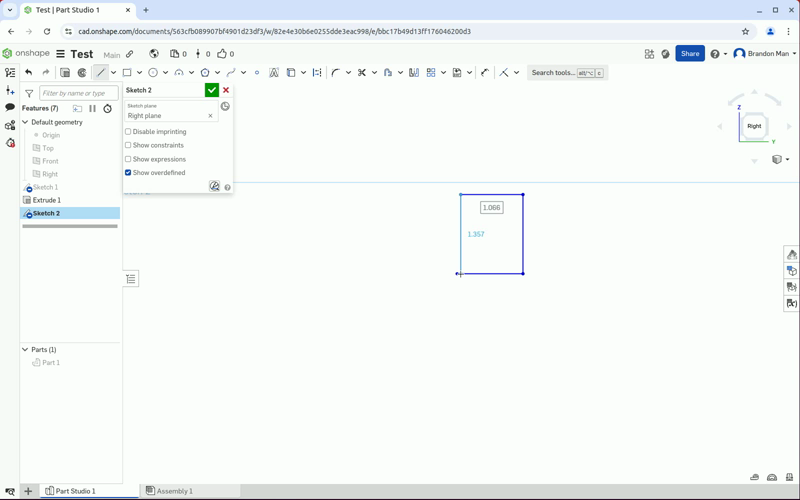
key_up(shift)
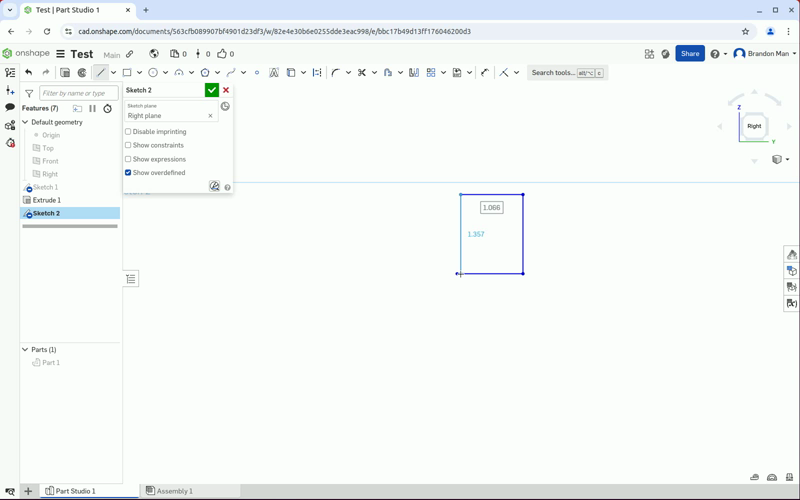
click(460, 273)
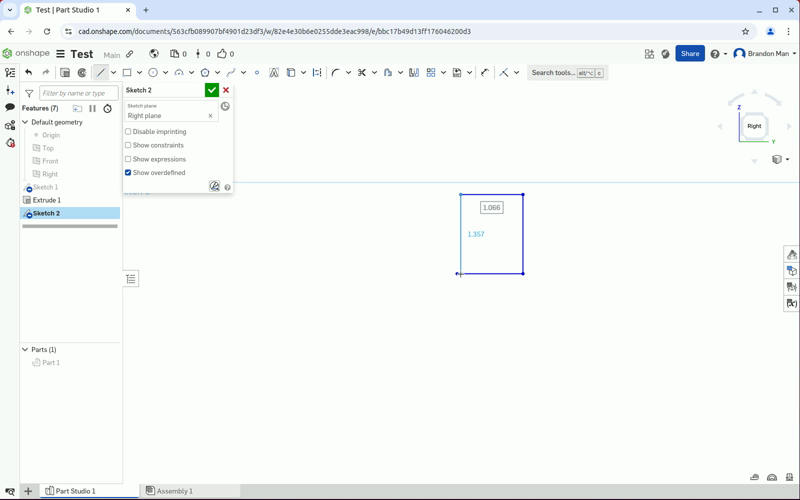
scroll(-6)
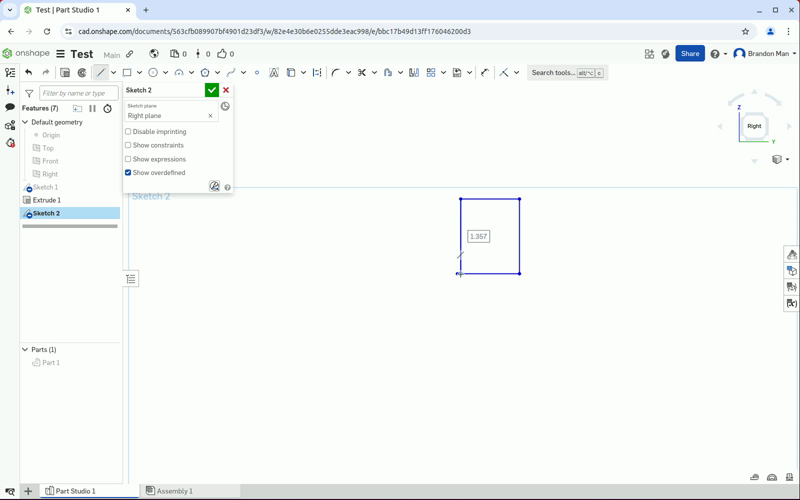
scroll(-6)
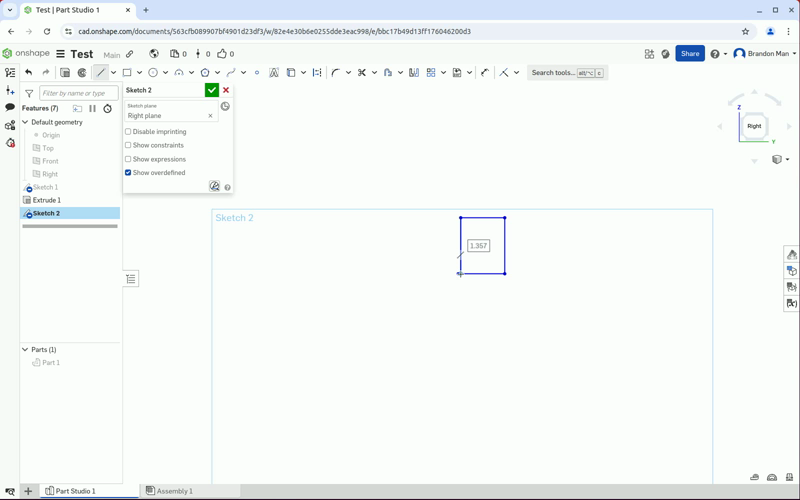
scroll(-6)
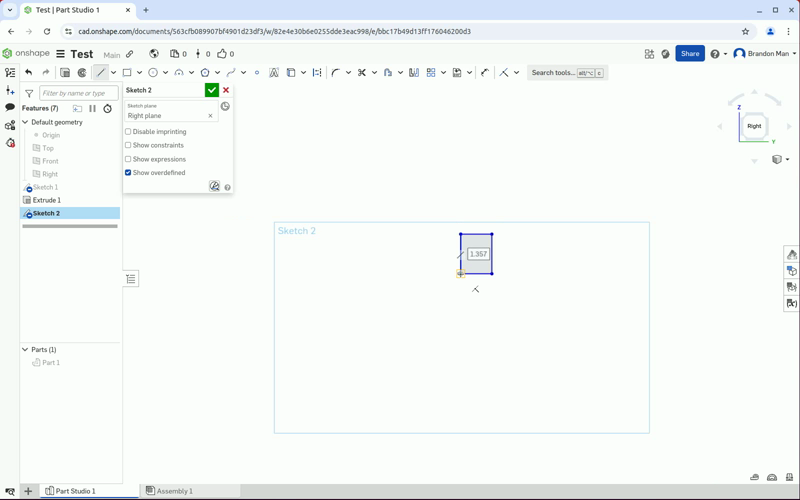
scroll(-6)
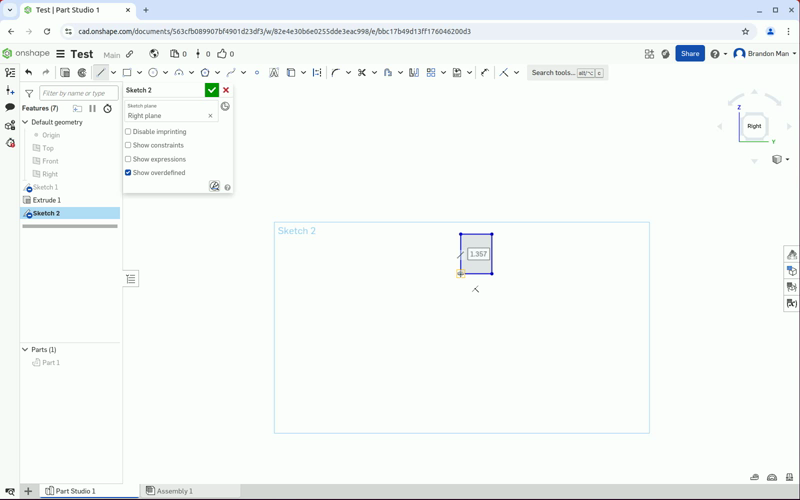
scroll(-6)
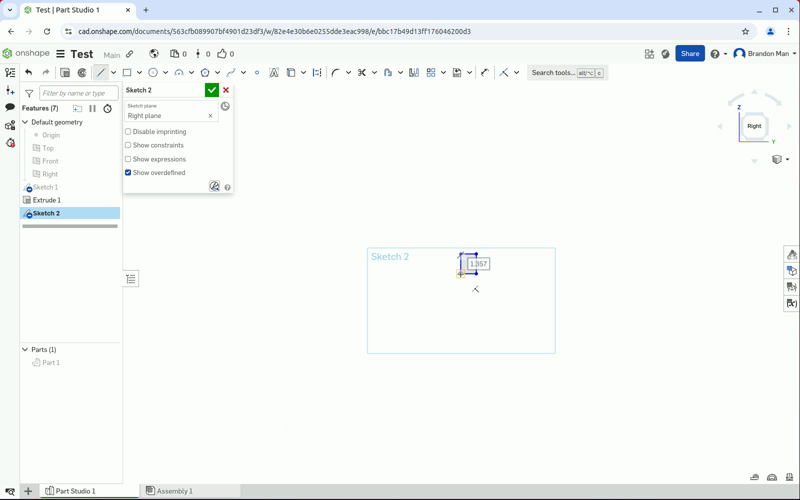
scroll(-6)
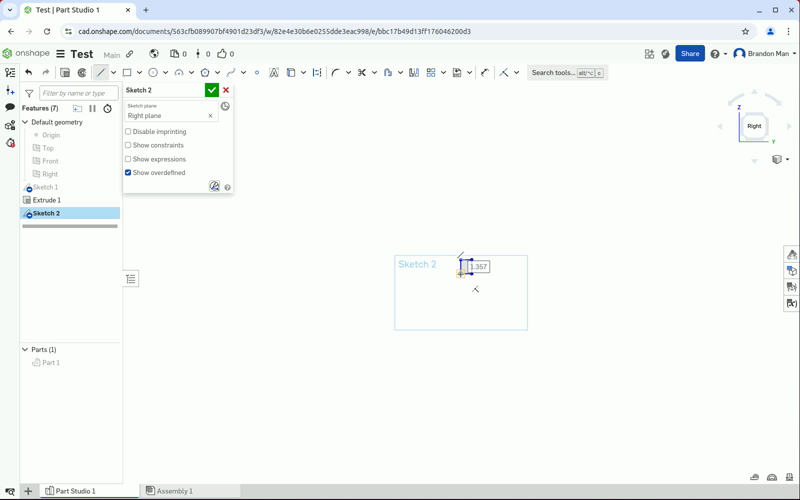
scroll(-6)
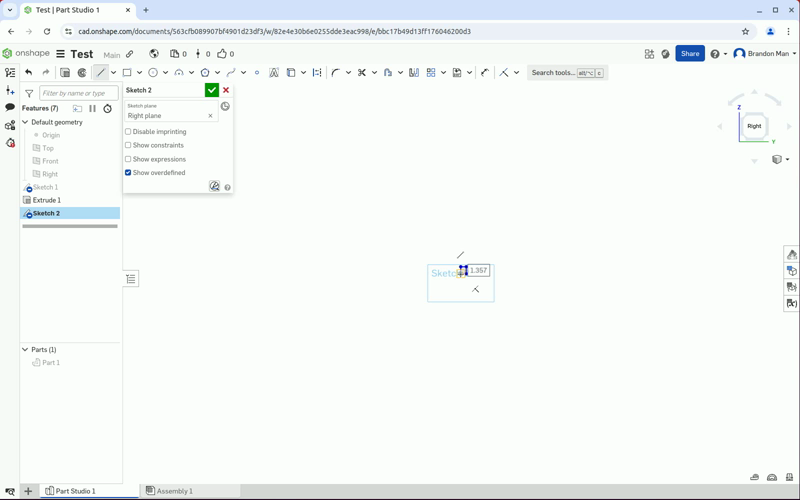
key(esc)
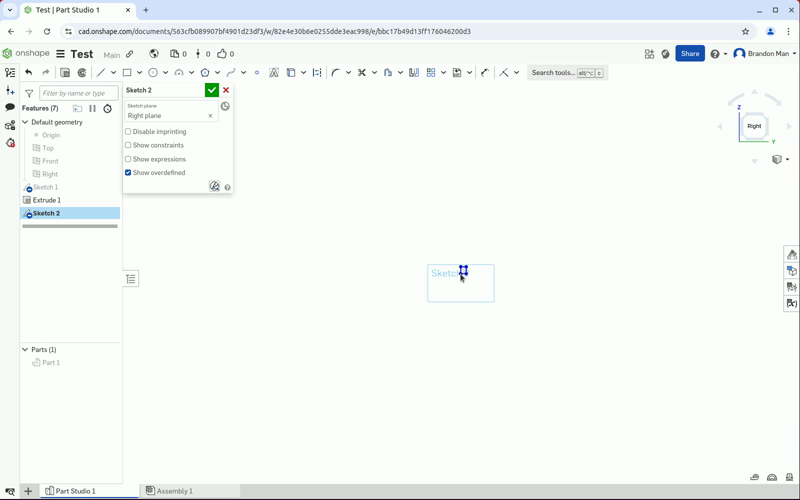
mouse_move(464, 272)
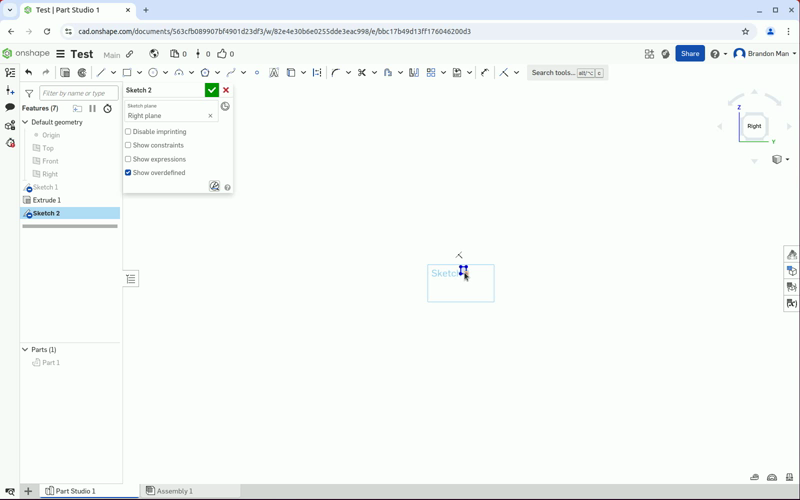
scroll(6)
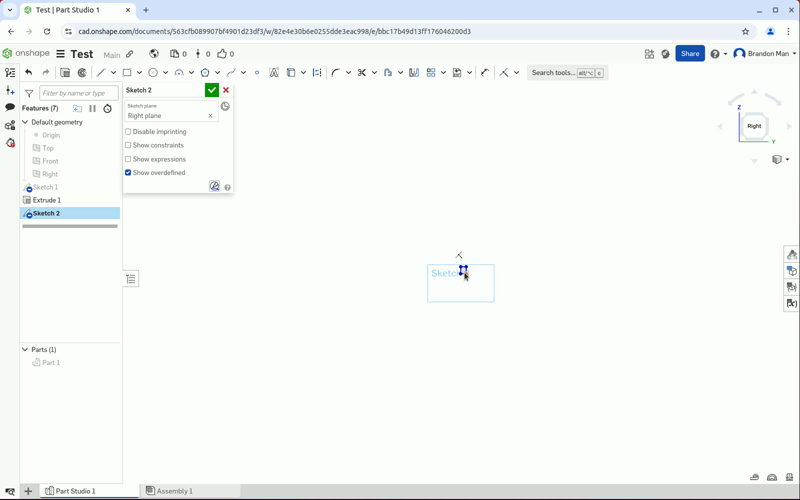
scroll(6)
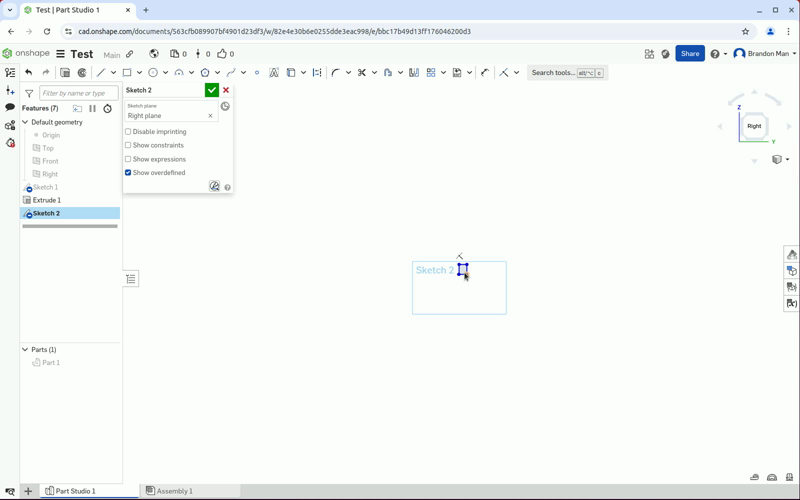
scroll(6)
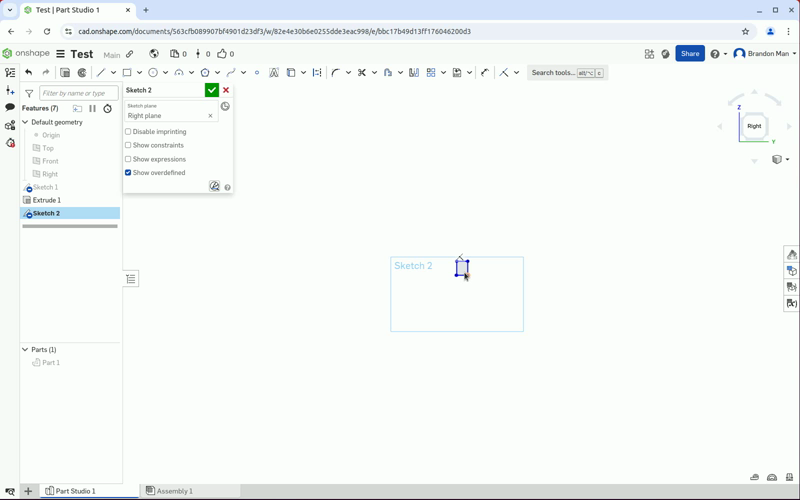
scroll(6)
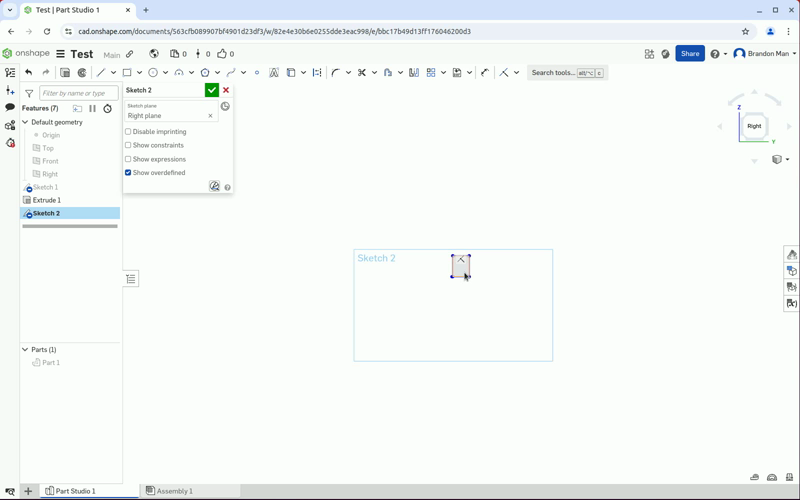
scroll(6)
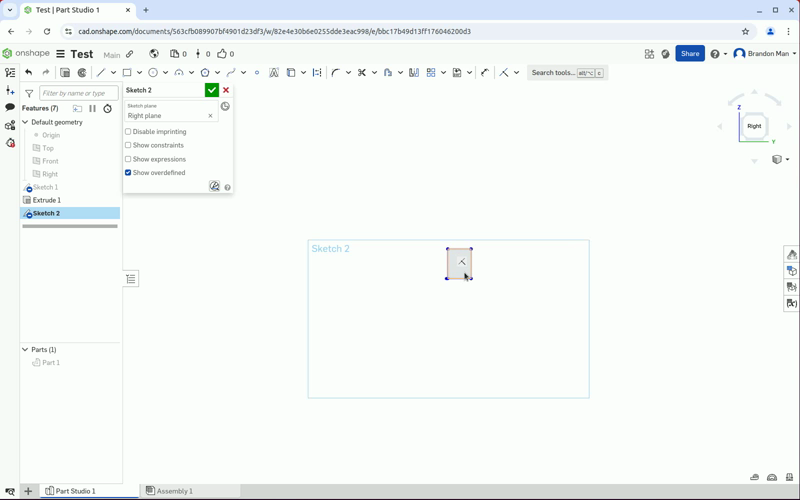
scroll(6)
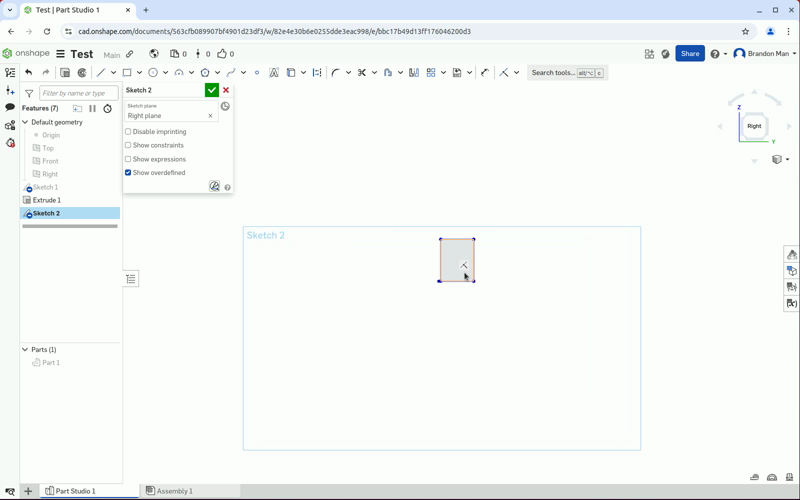
scroll(6)
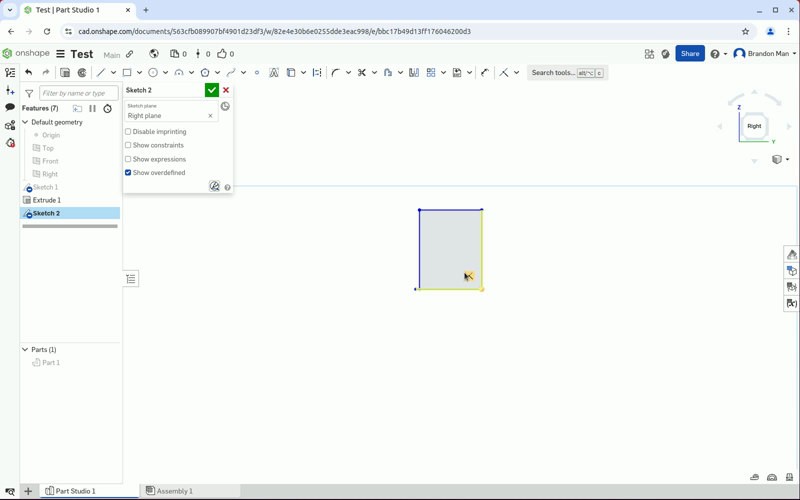
click(464, 272)
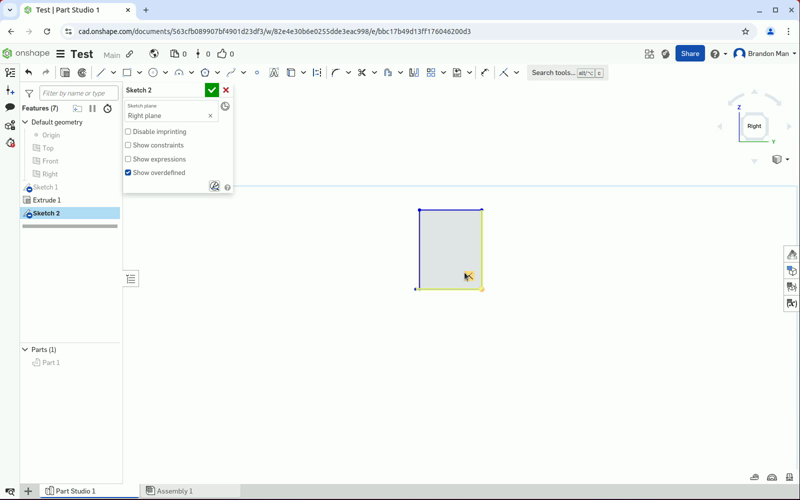
scroll(-6)
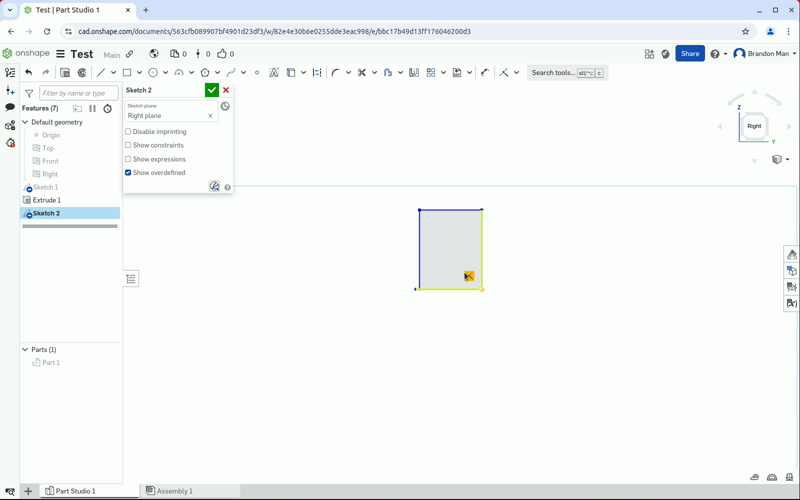
scroll(-6)
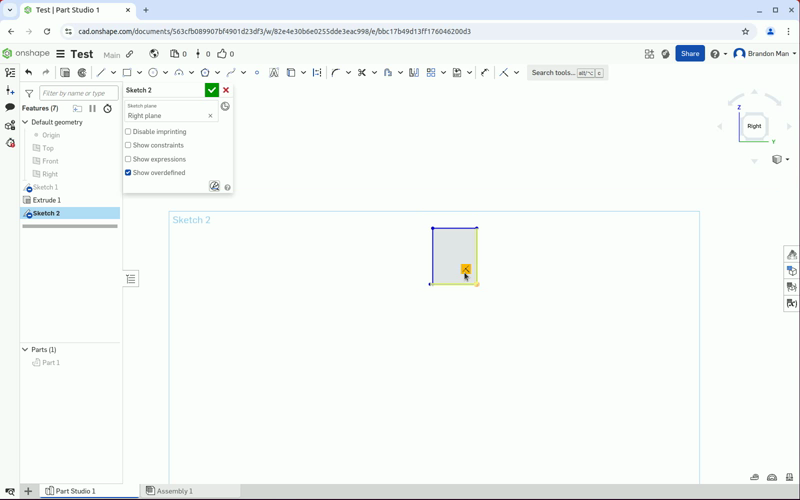
scroll(-6)
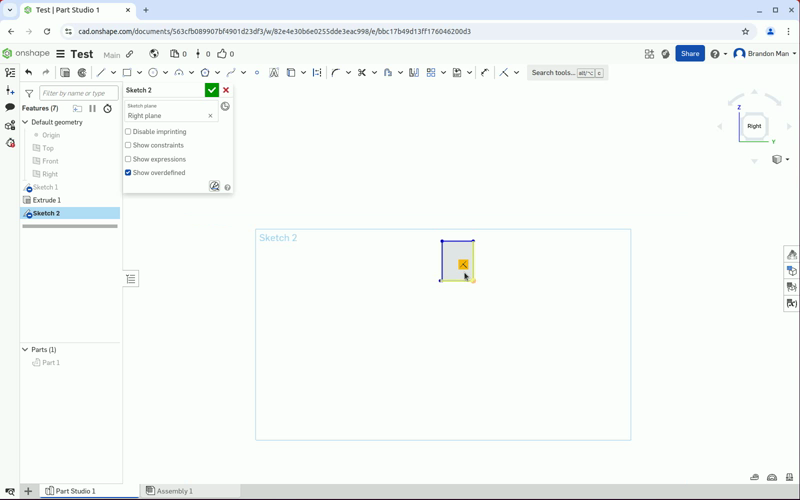
scroll(-6)
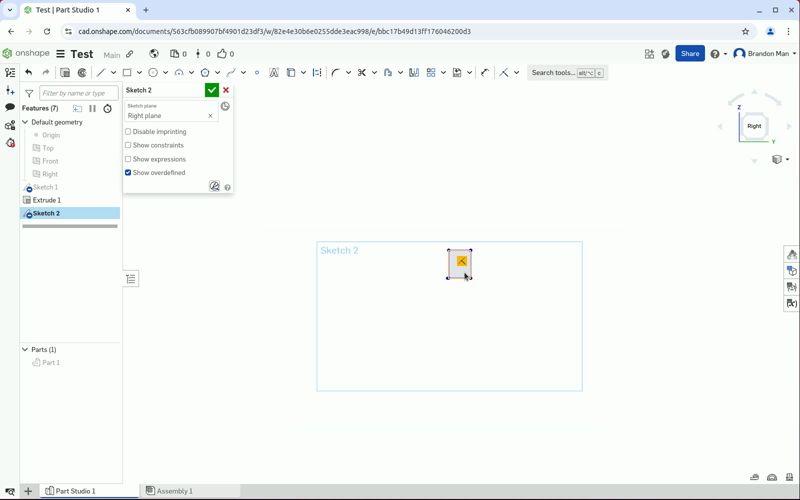
scroll(-6)
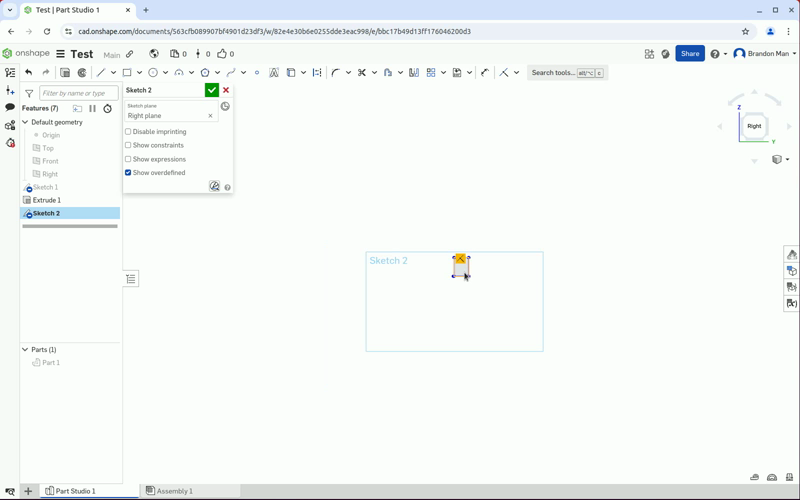
scroll(-6)
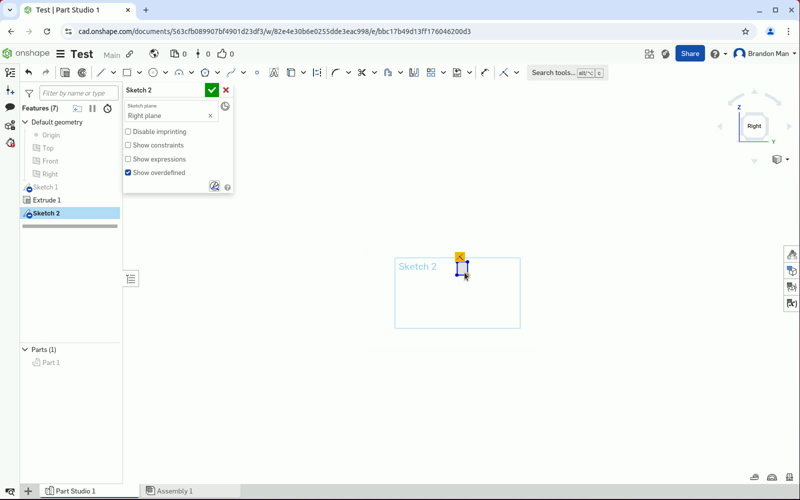
scroll(-6)
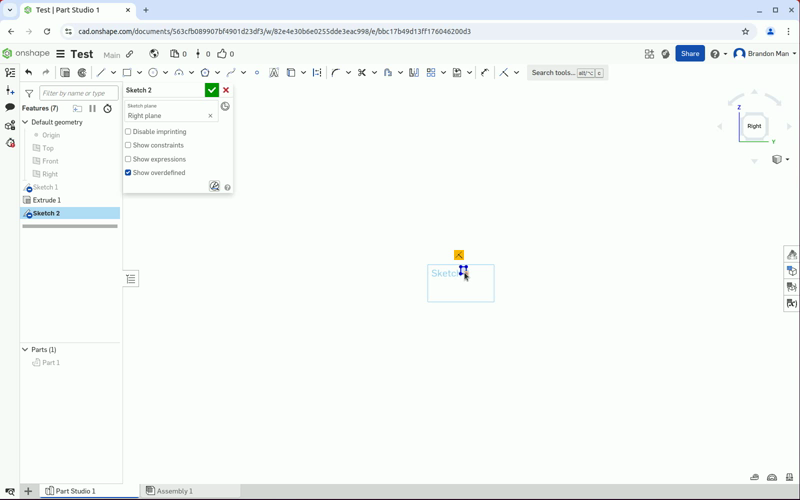
mouse_move(73, 352)
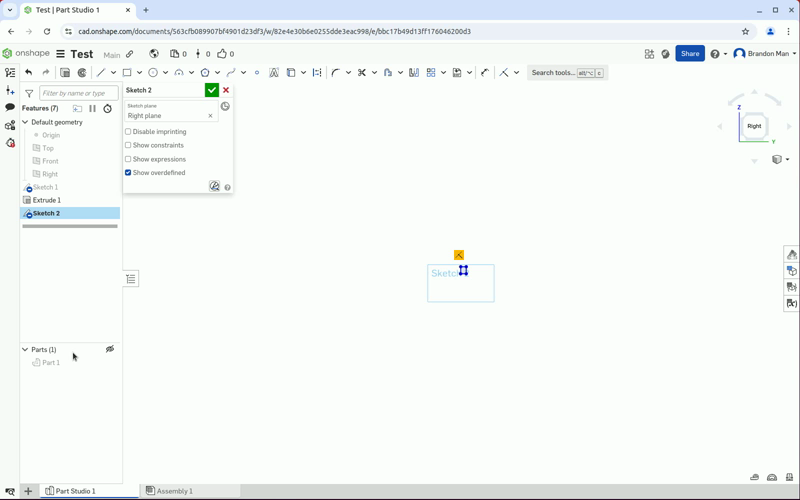
key(shift+y)
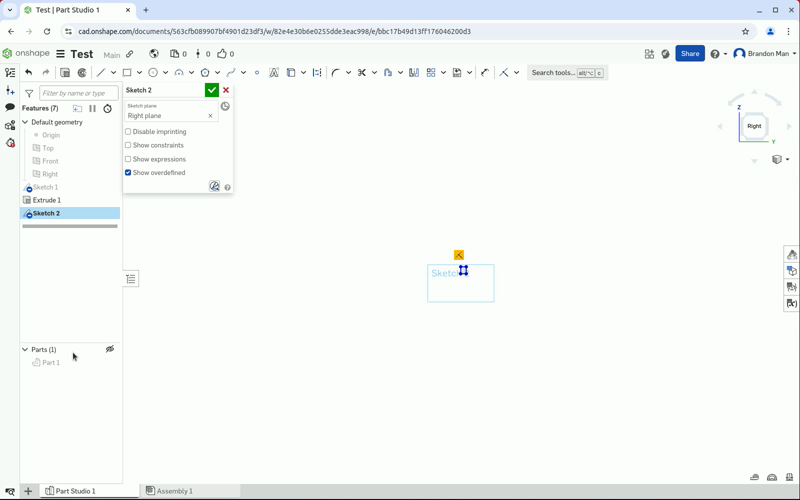
key(shift+e)
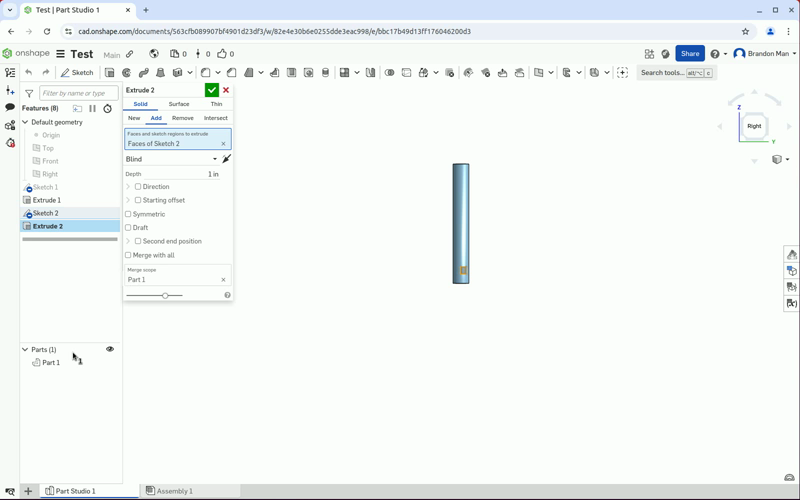
mouse_move(143, 106)
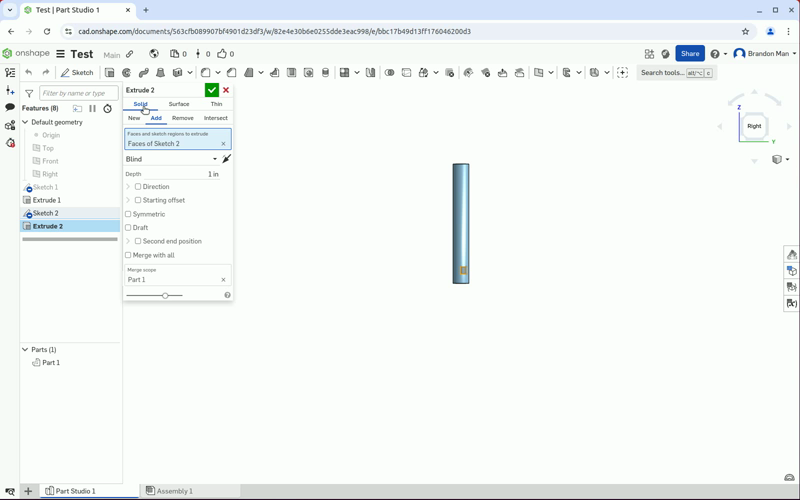
click(143, 106)
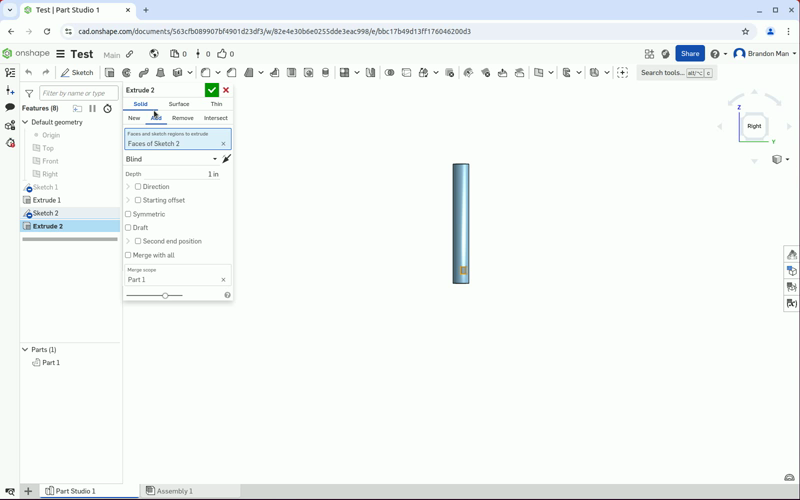
mouse_move(186, 120)
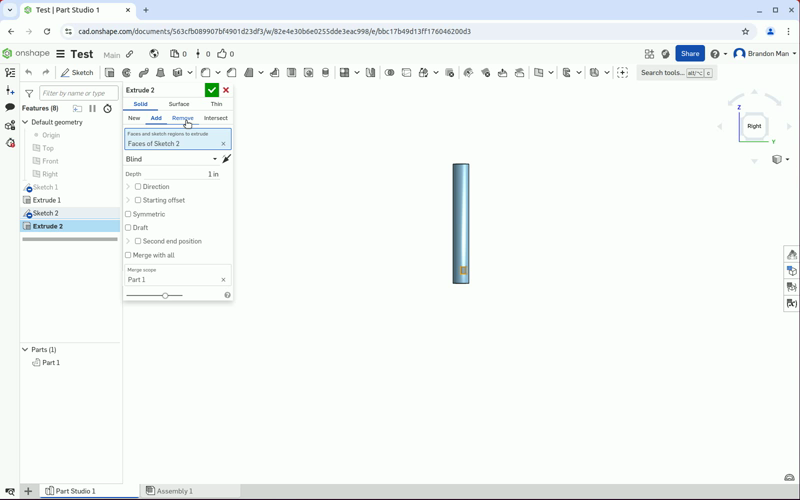
click(186, 120)
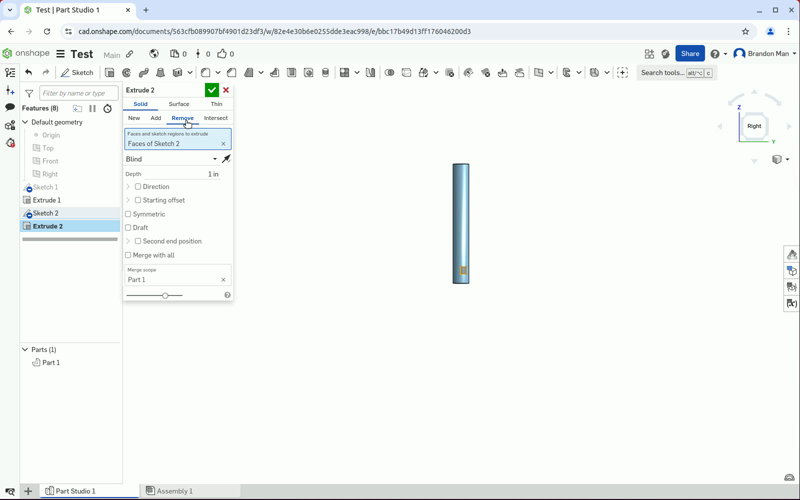
key(tab, 4)
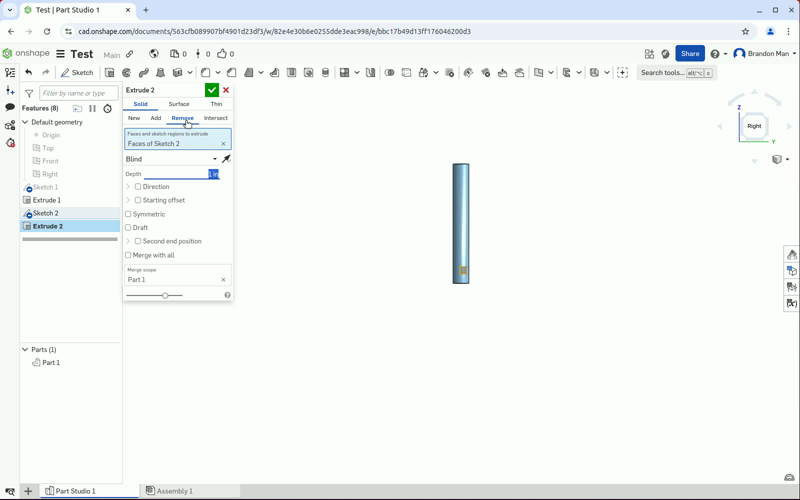
text(5.777)
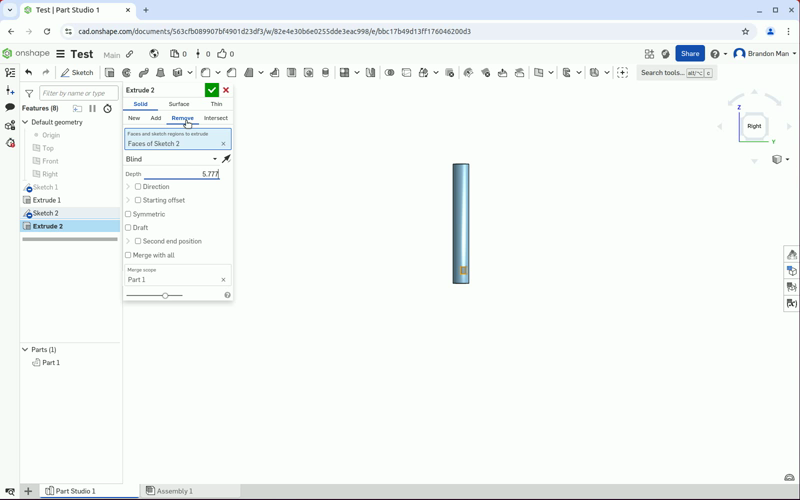
key(tab, 6)
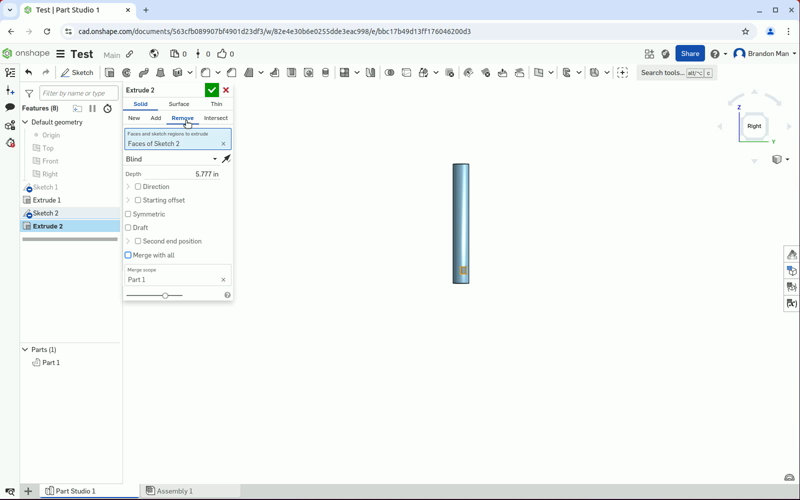
key(space)
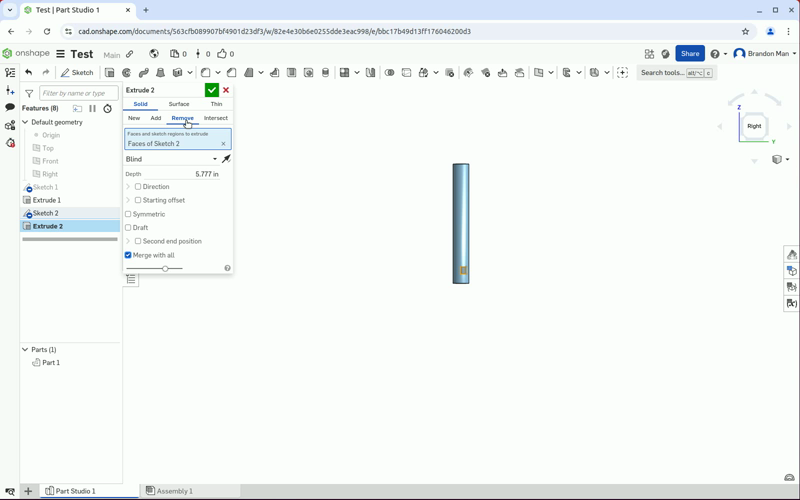
key(enter)
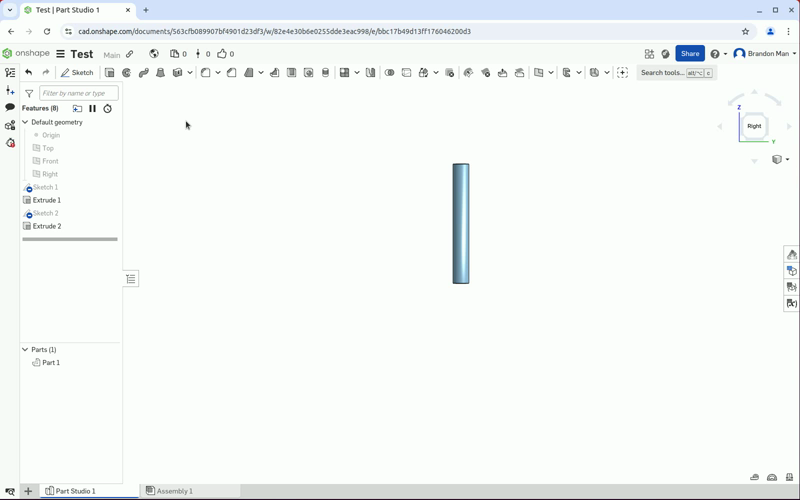
key(shift+h)
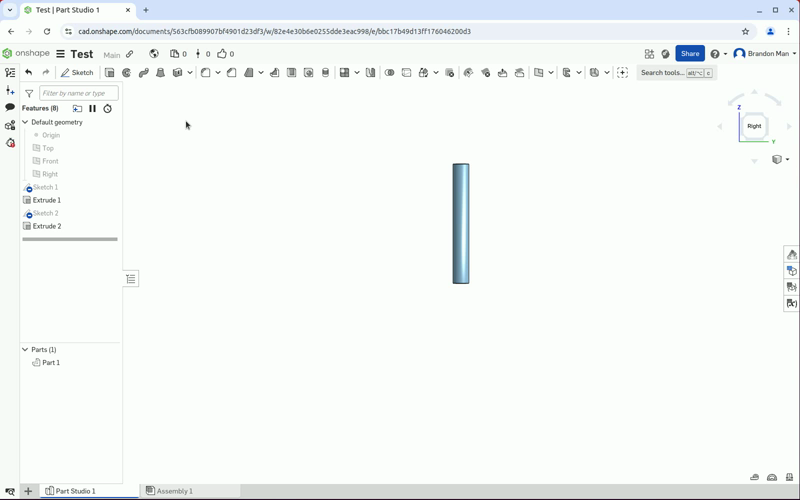
key(shift+h)
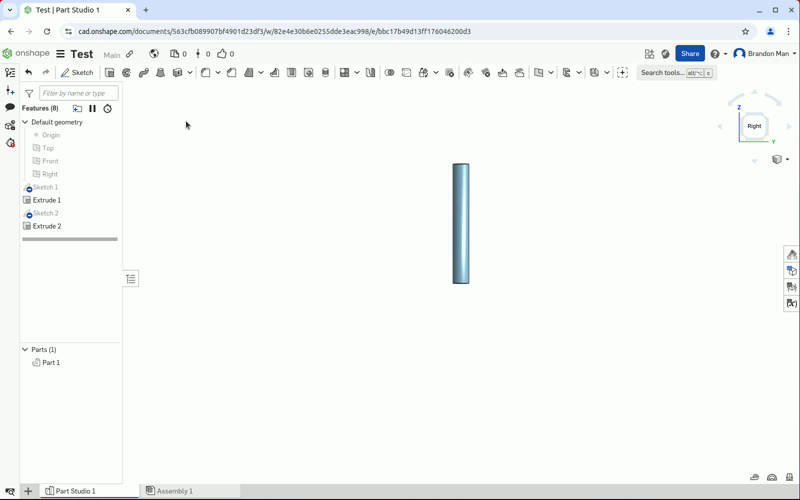
mouse_move(73, 189)
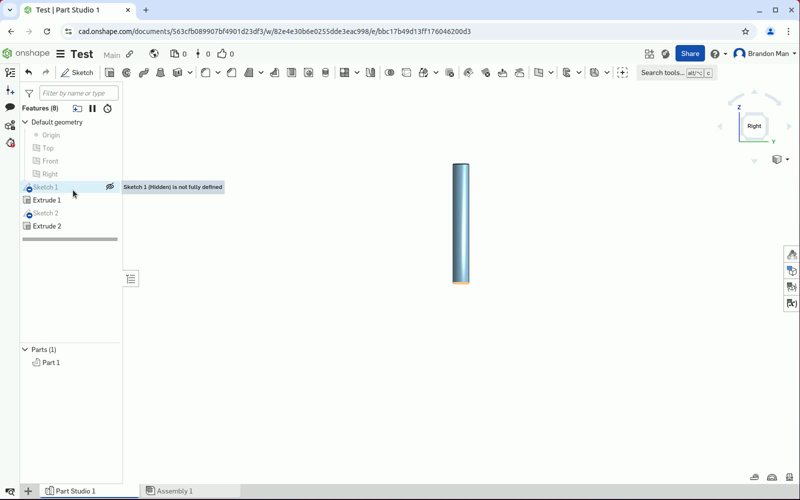
click(73, 189)
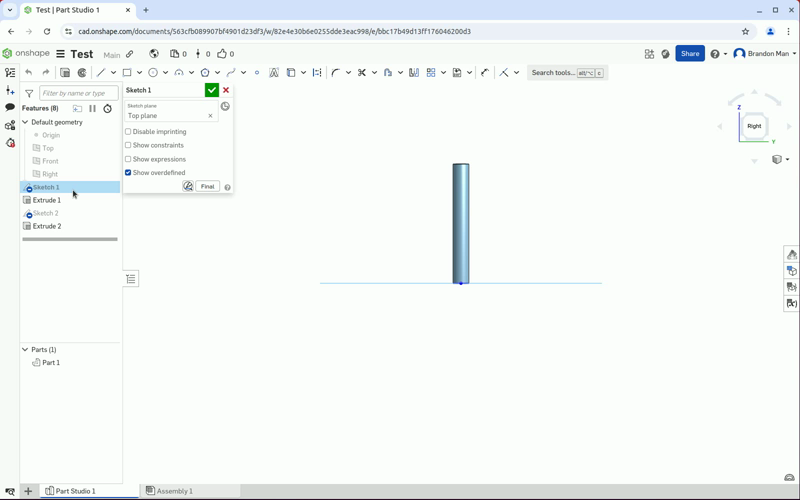
mouse_move(229, 92)
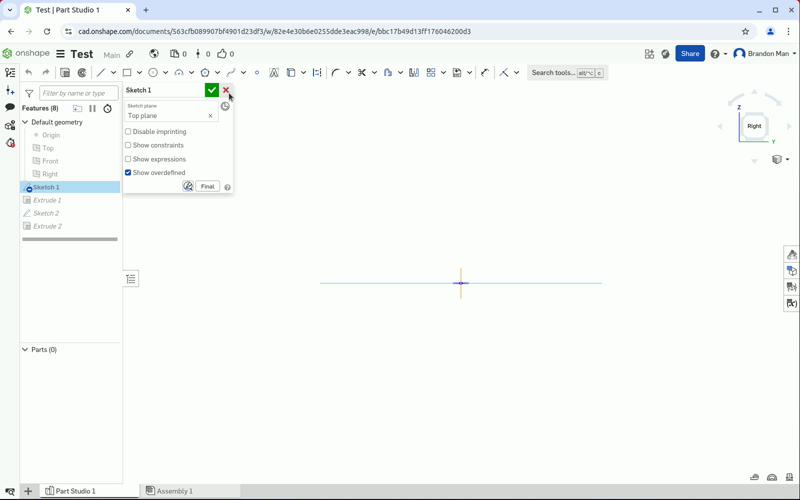
click(229, 92)
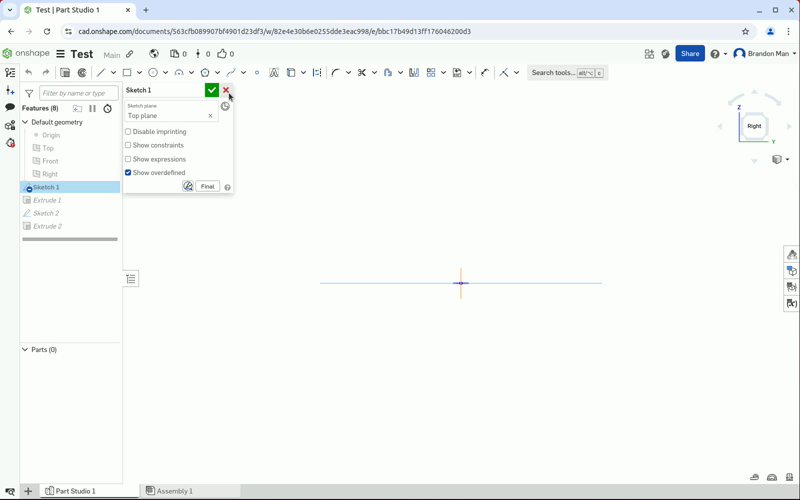
key(shift+s)
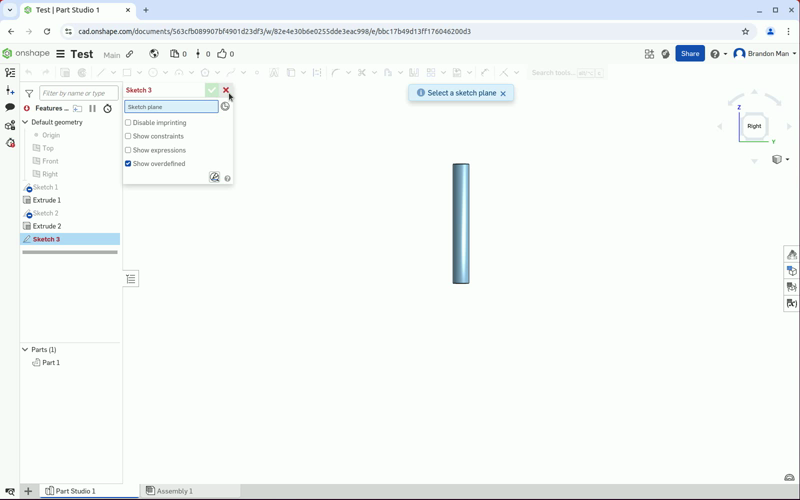
mouse_move(73, 176)
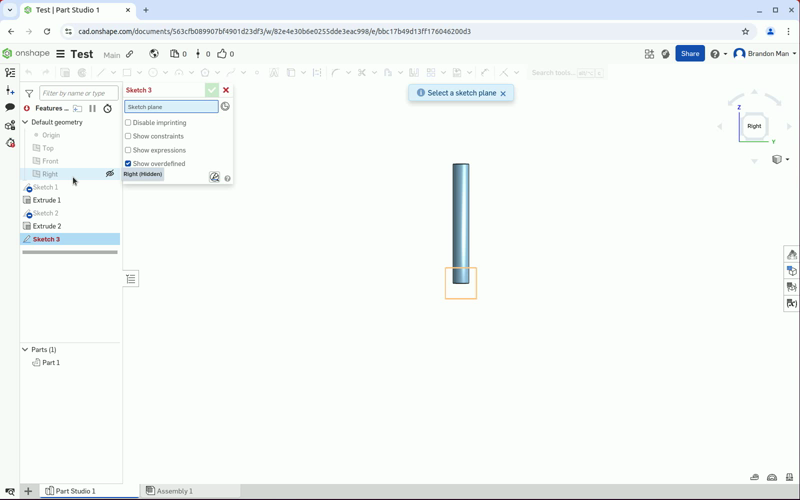
click(73, 176)
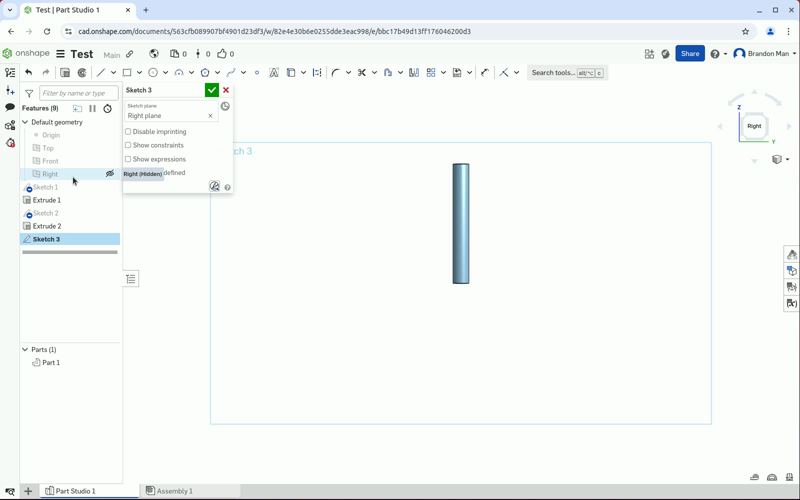
mouse_move(73, 352)
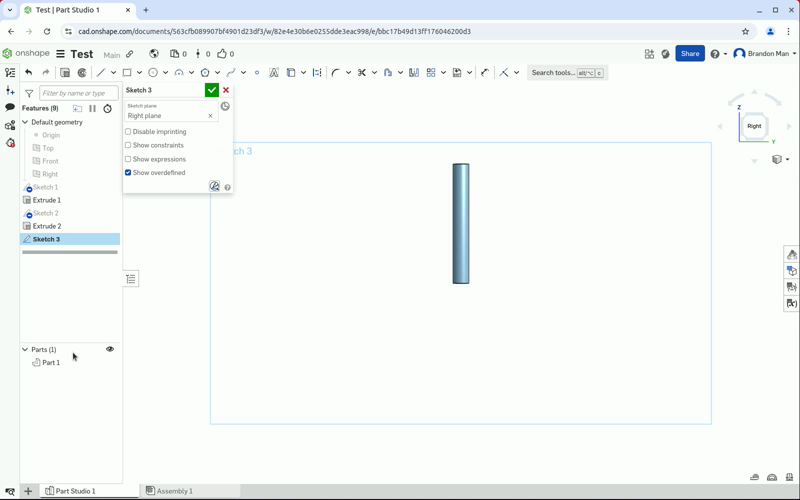
key(y)
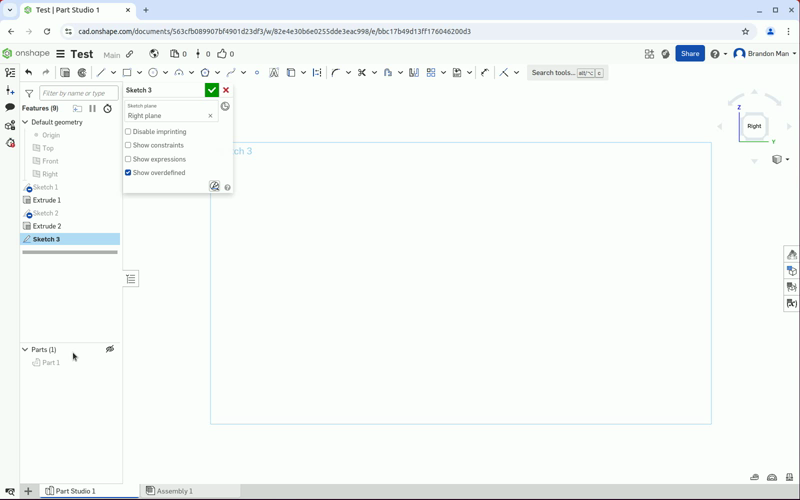
key(l)
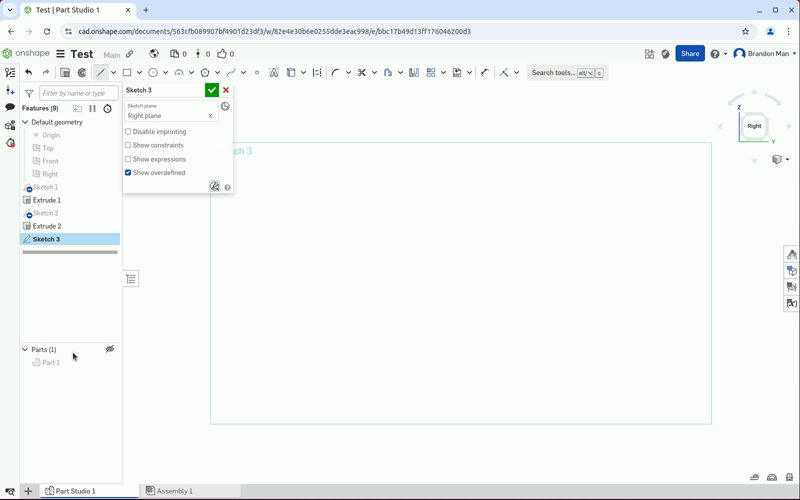
key_down(shift)
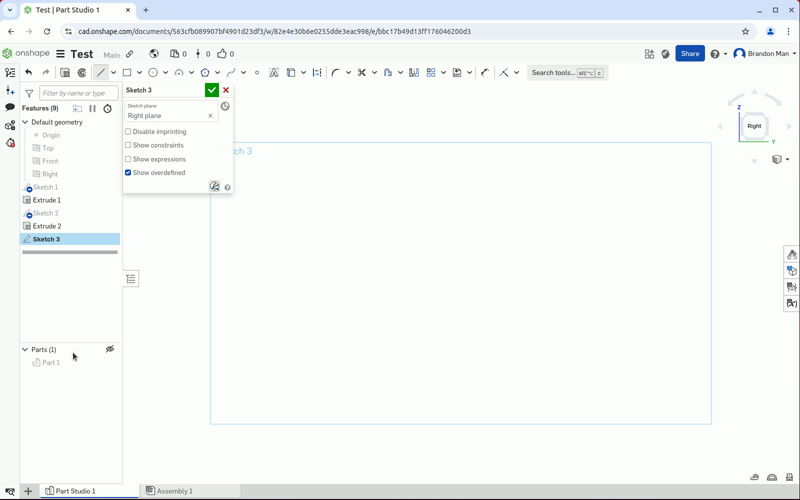
mouse_move(460, 180)
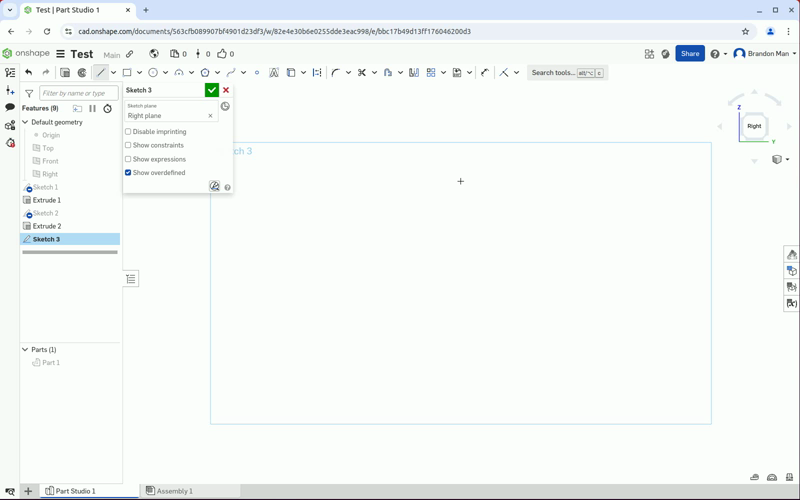
click(460, 180)
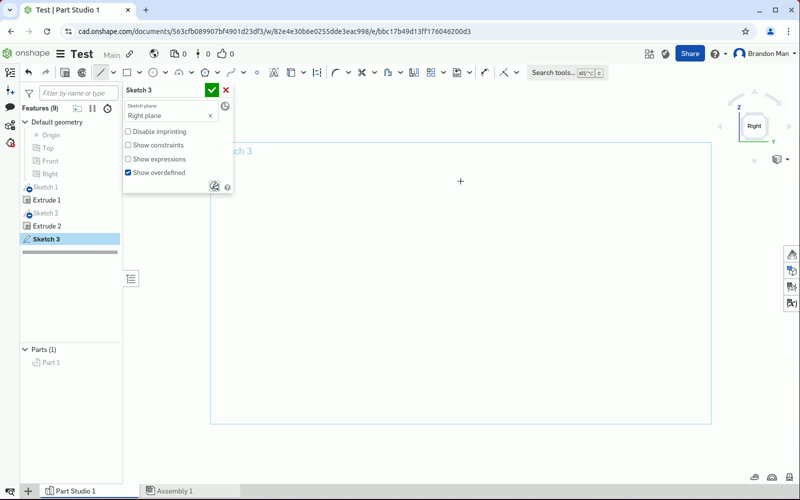
key_up(shift)
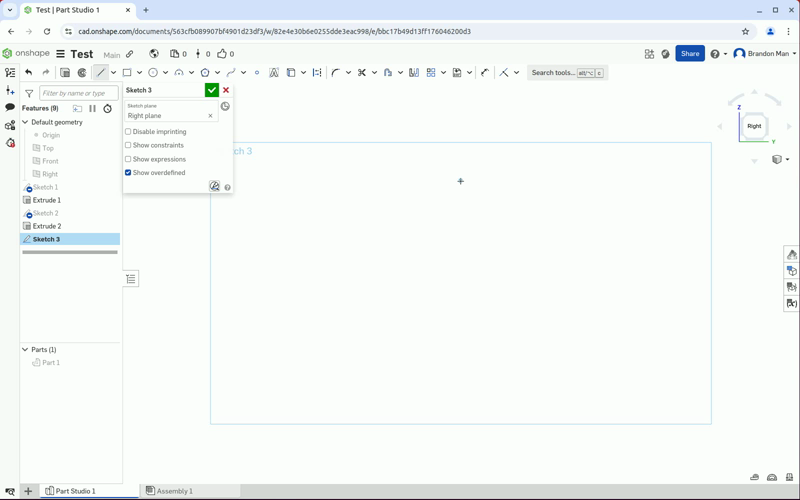
key_down(shift)
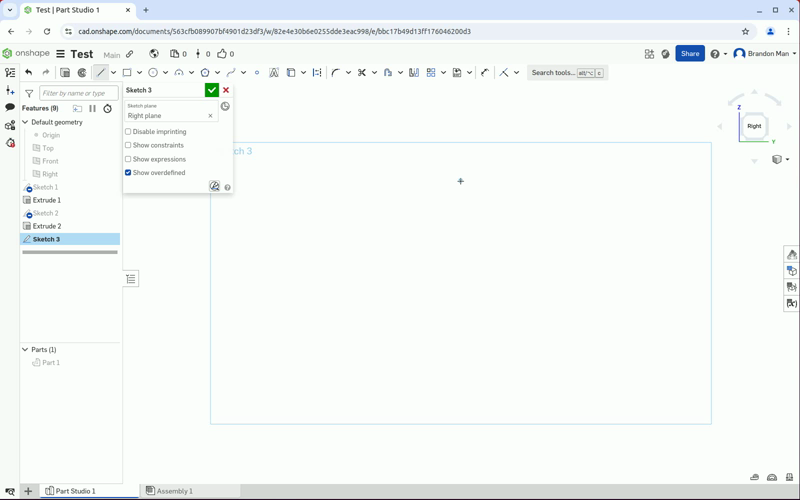
mouse_move(490, 180)
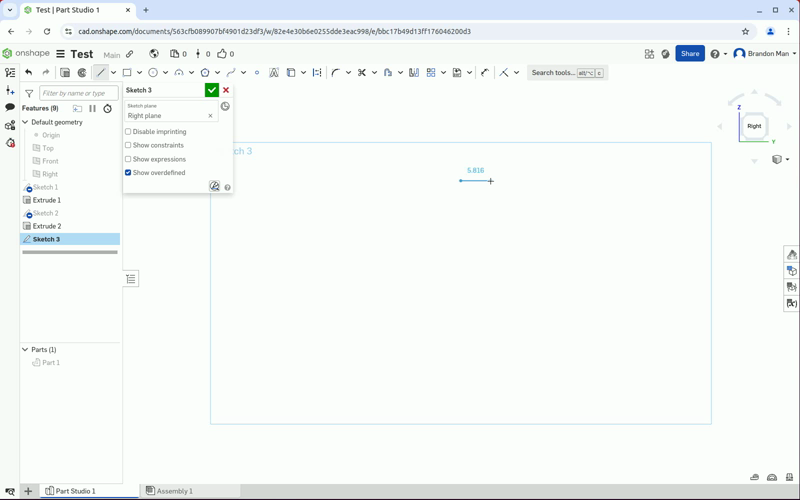
mouse_move(467, 180)
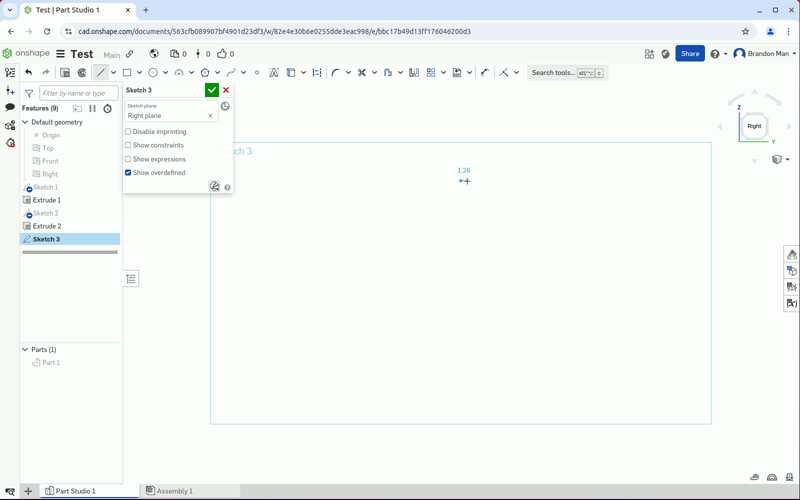
scroll(6)
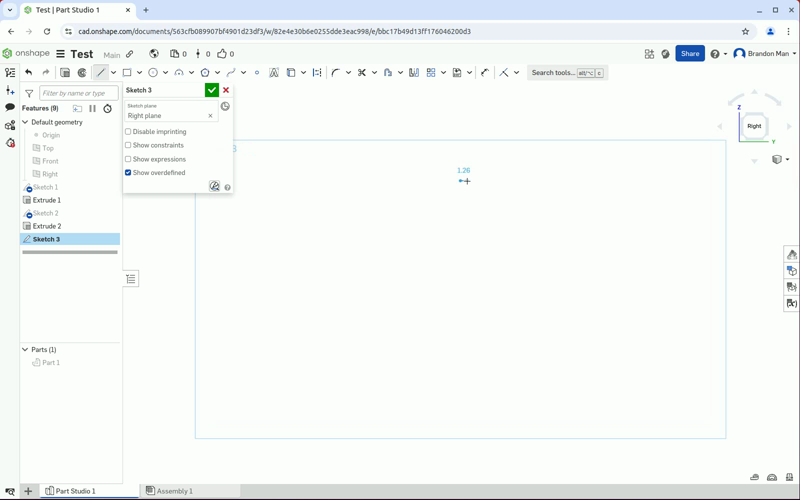
scroll(6)
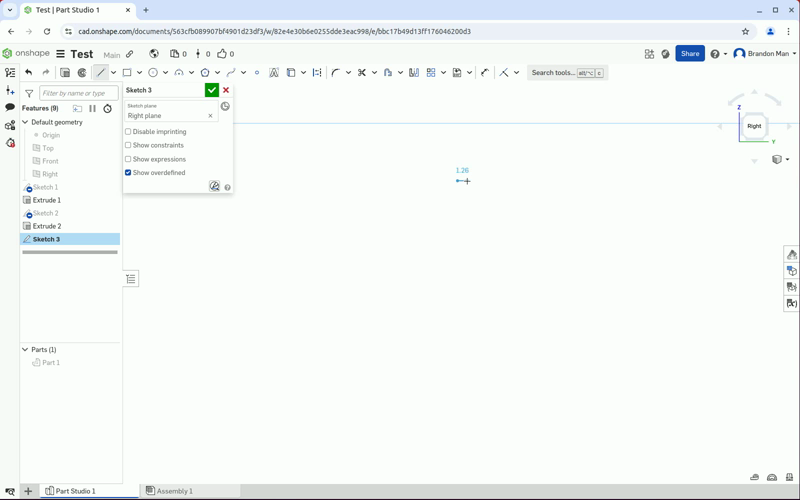
scroll(6)
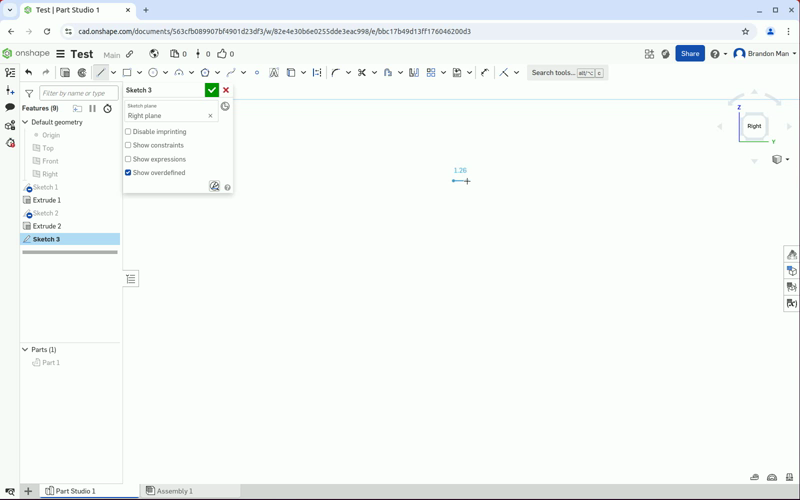
scroll(6)
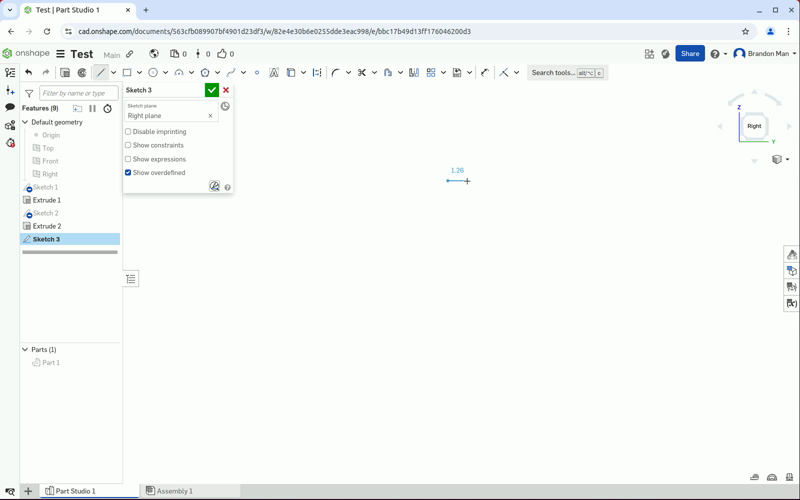
scroll(6)
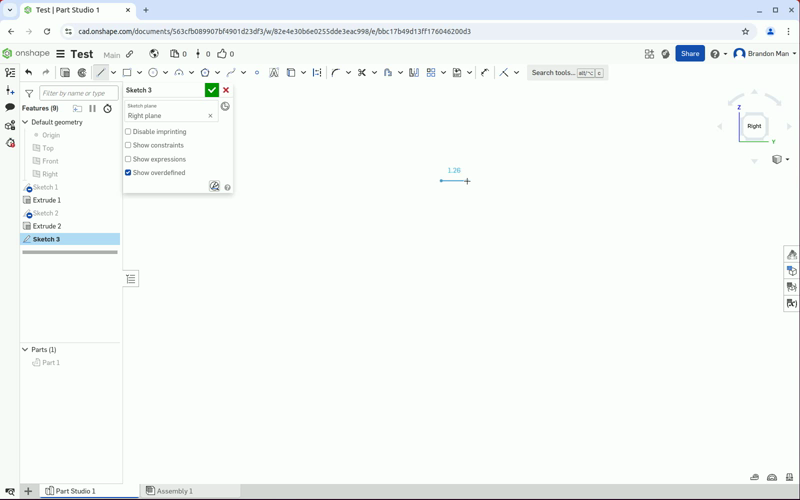
scroll(6)
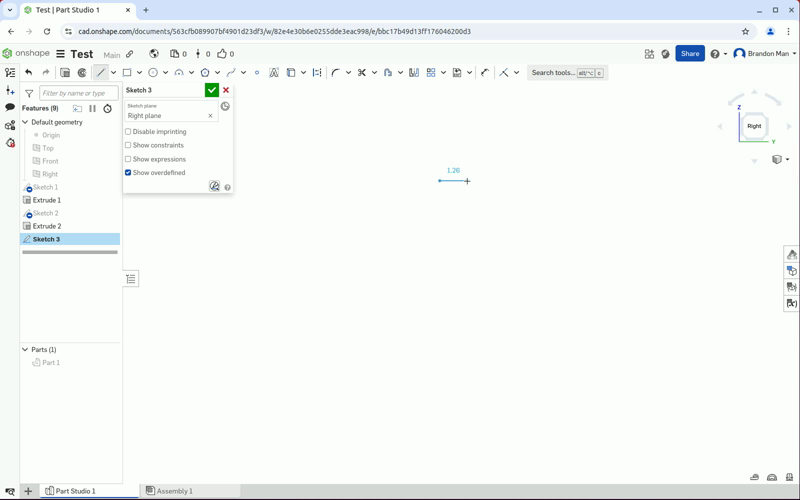
scroll(6)
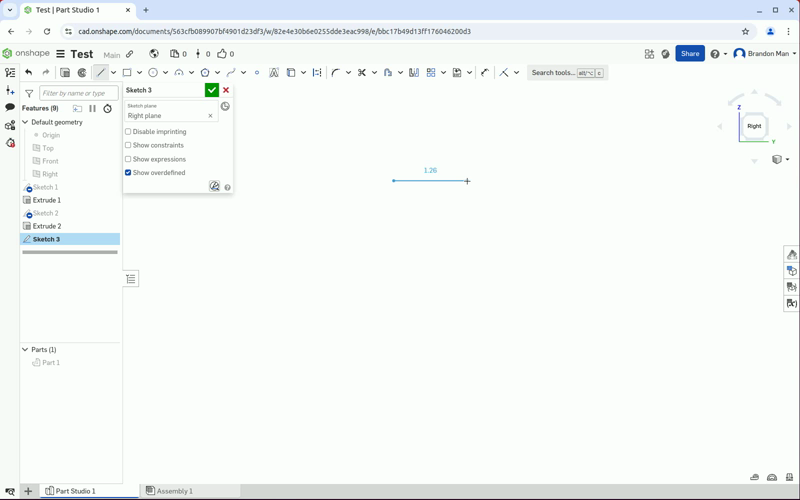
click(467, 180)
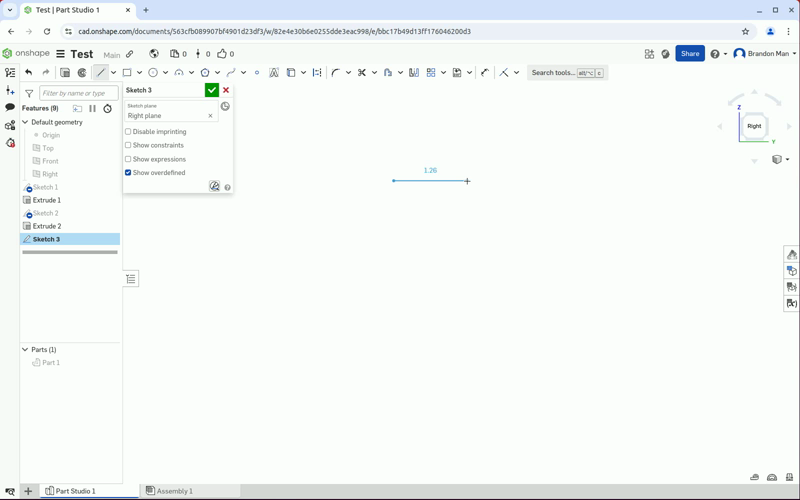
scroll(-6)
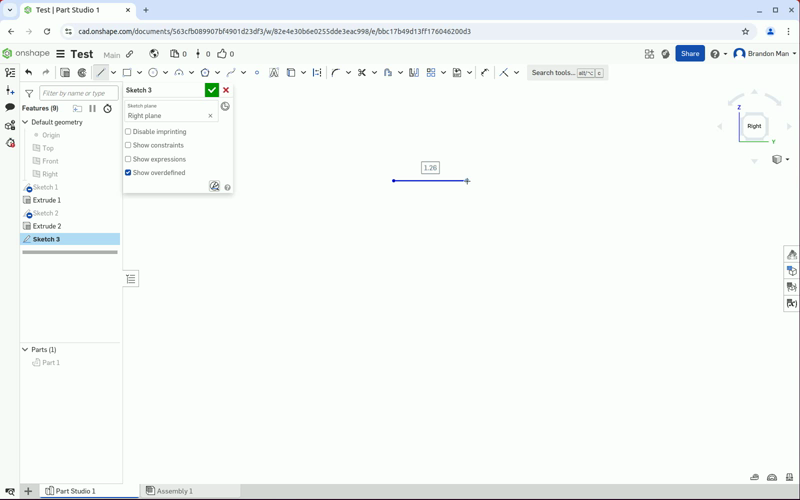
scroll(-6)
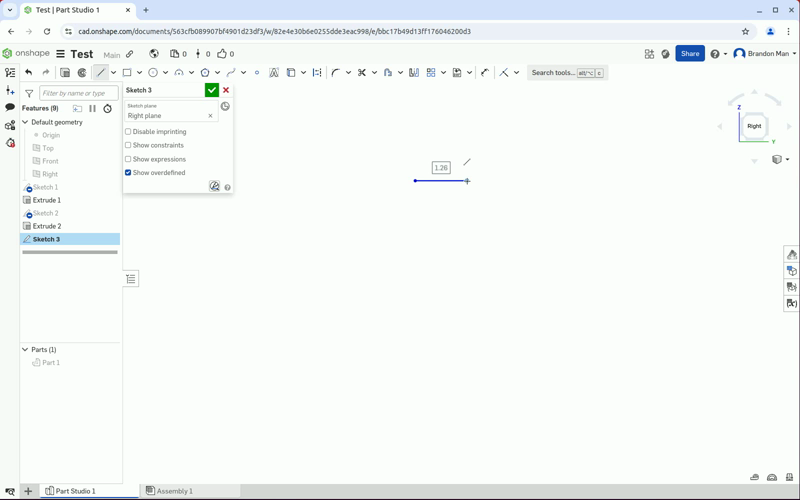
scroll(-6)
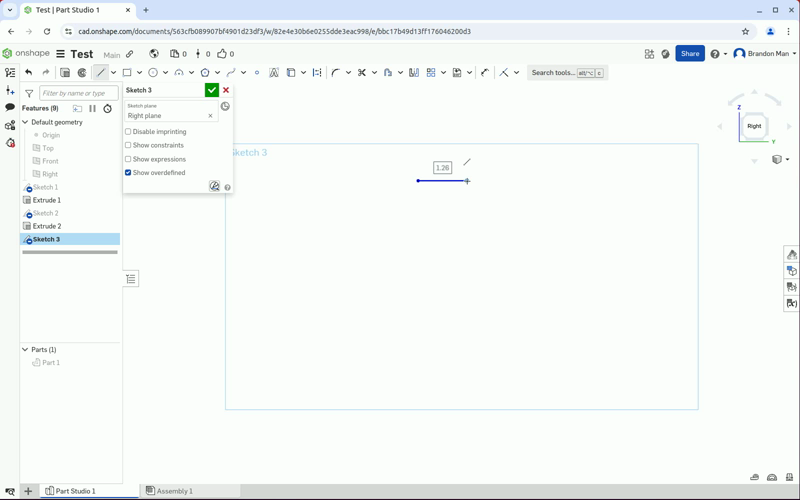
scroll(-6)
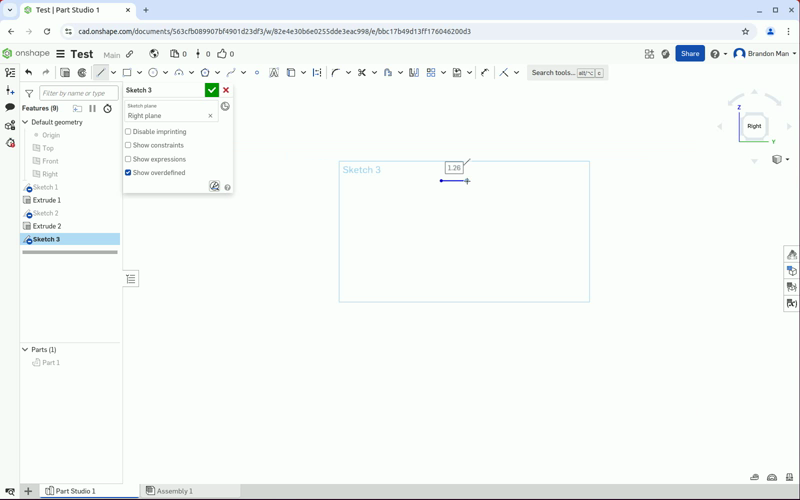
scroll(-6)
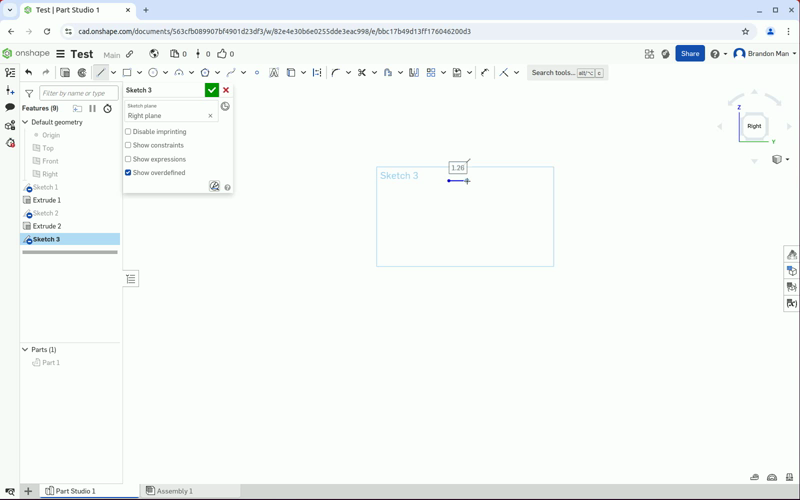
scroll(-6)
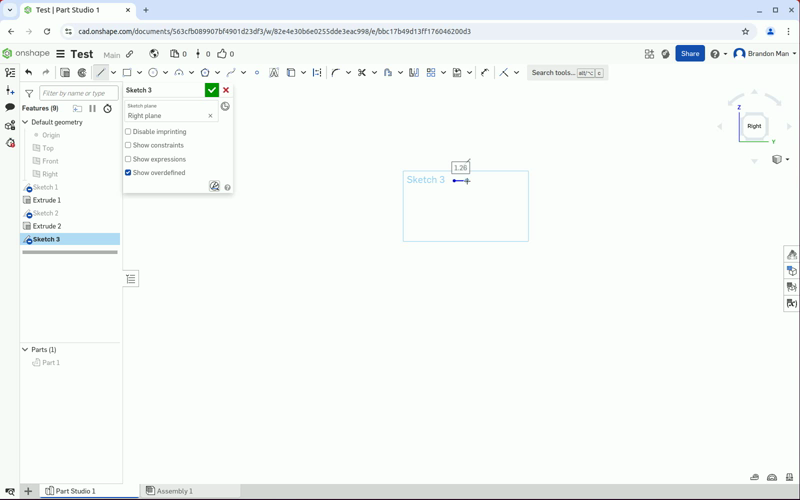
scroll(-6)
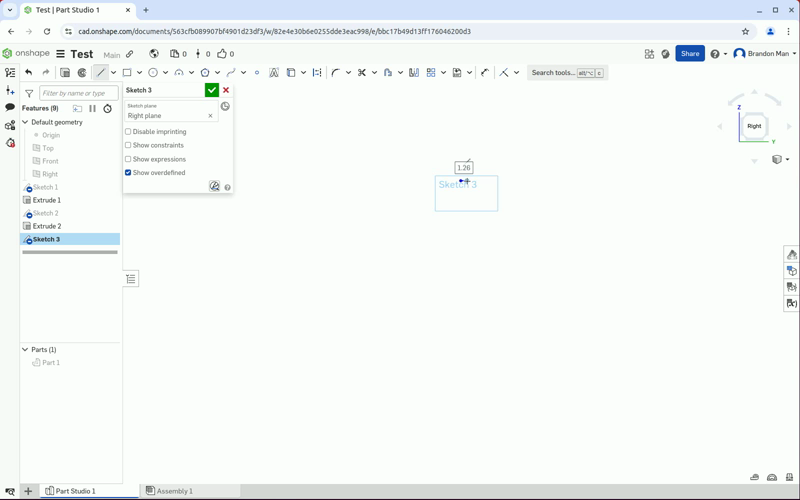
key_up(shift)
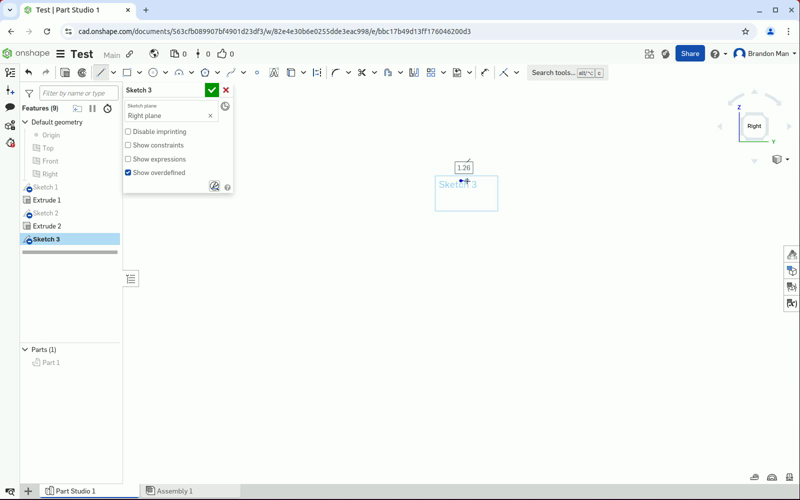
key_down(shift)
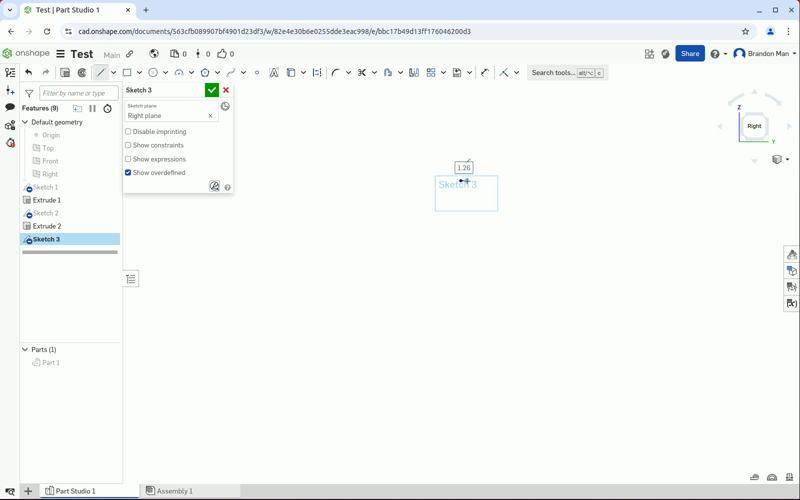
mouse_move(497, 180)
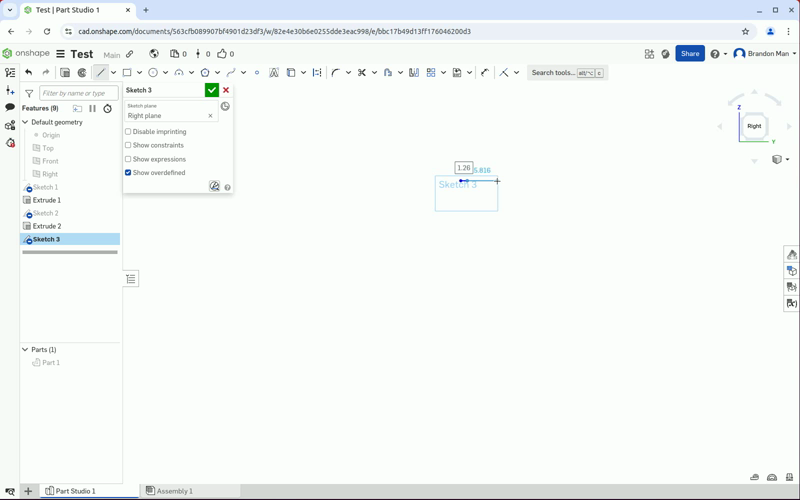
mouse_move(467, 174)
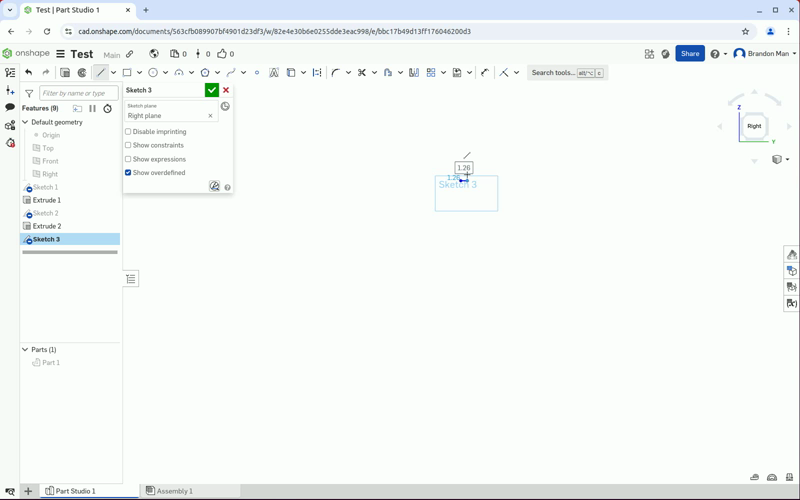
scroll(6)
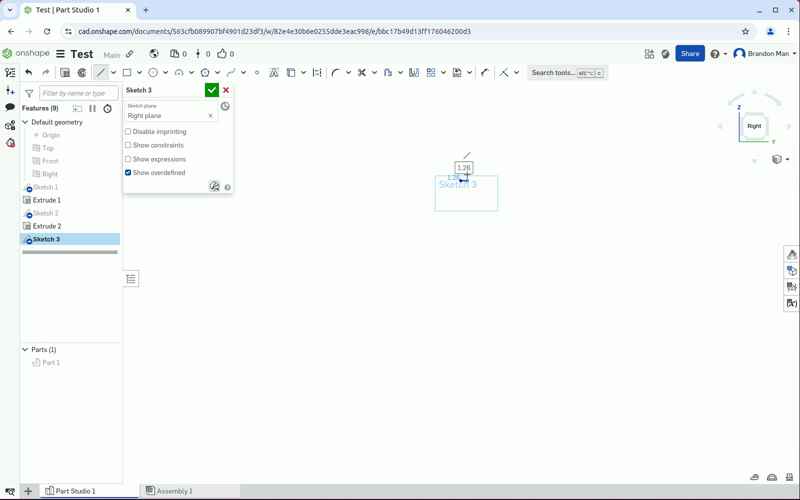
scroll(6)
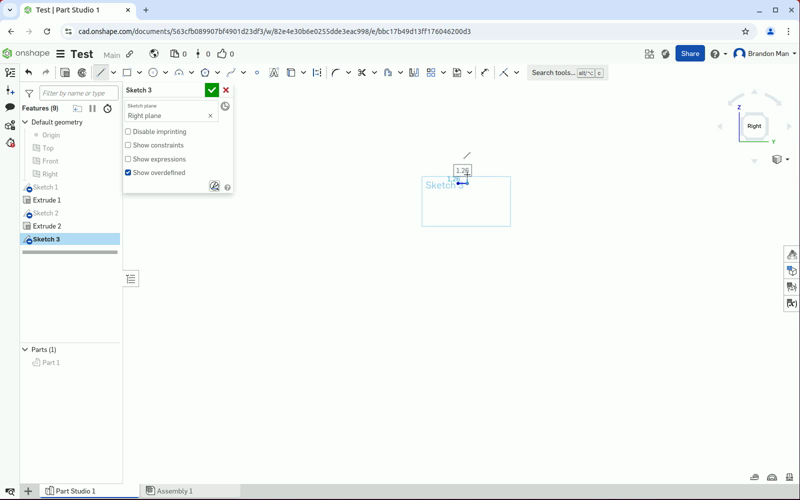
scroll(6)
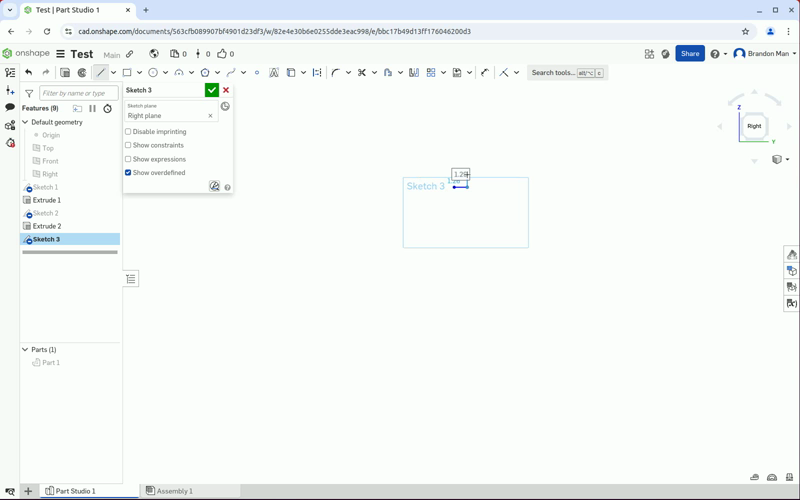
scroll(6)
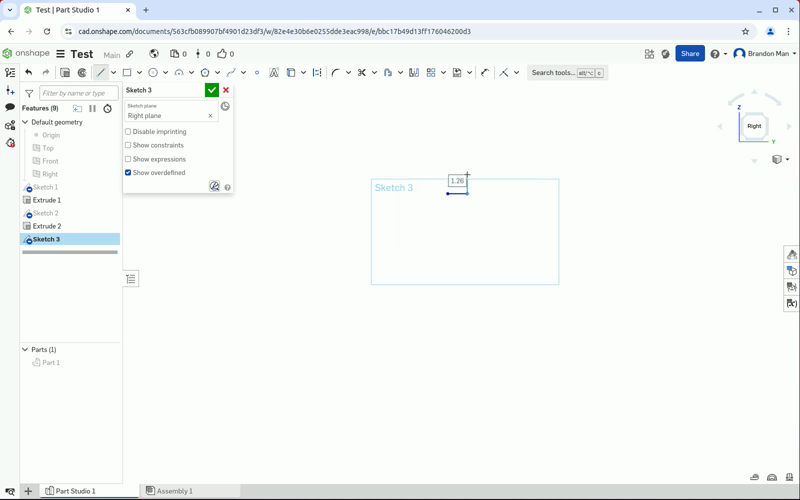
scroll(6)
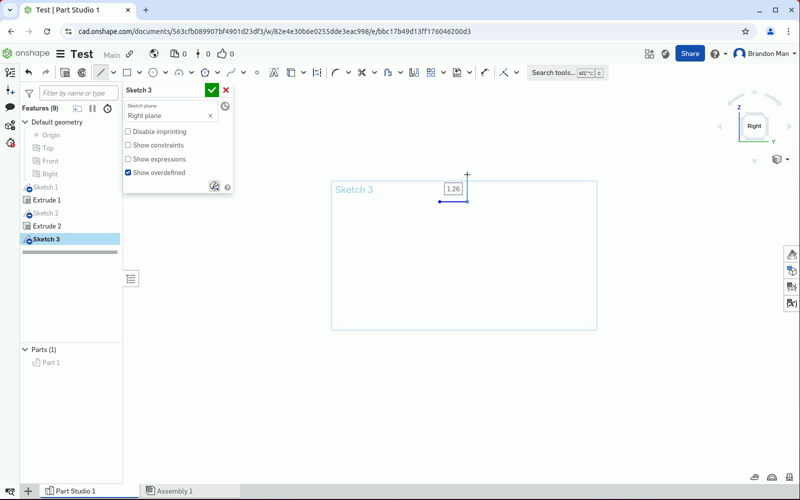
scroll(6)
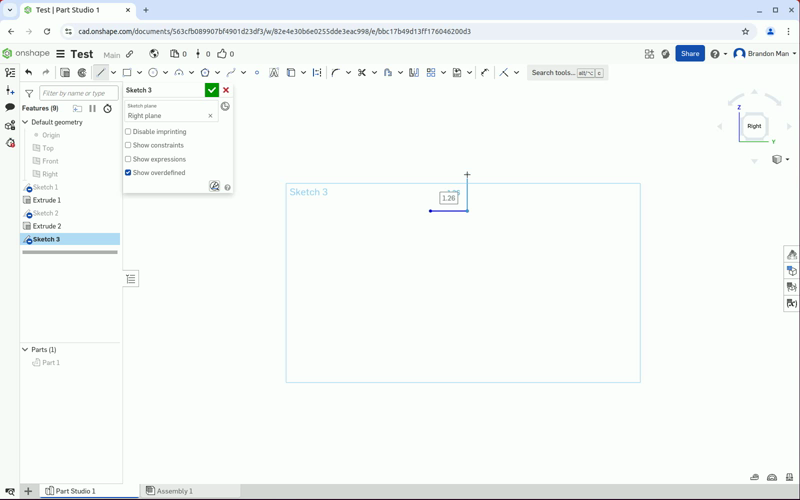
scroll(6)
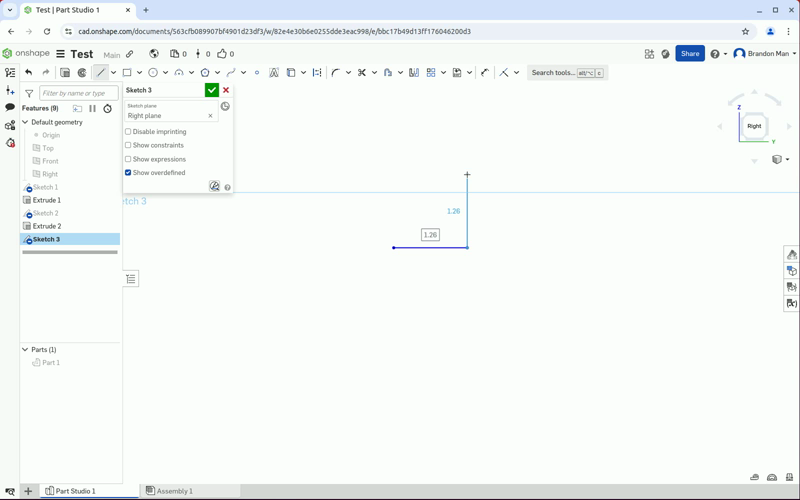
click(467, 174)
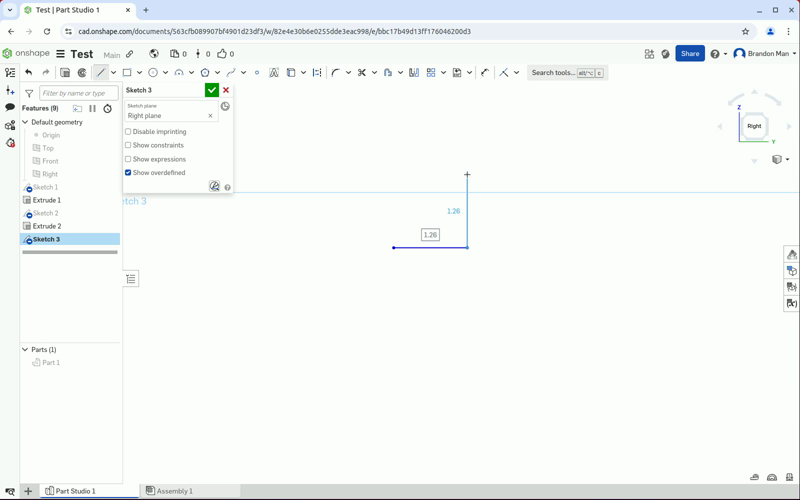
scroll(-6)
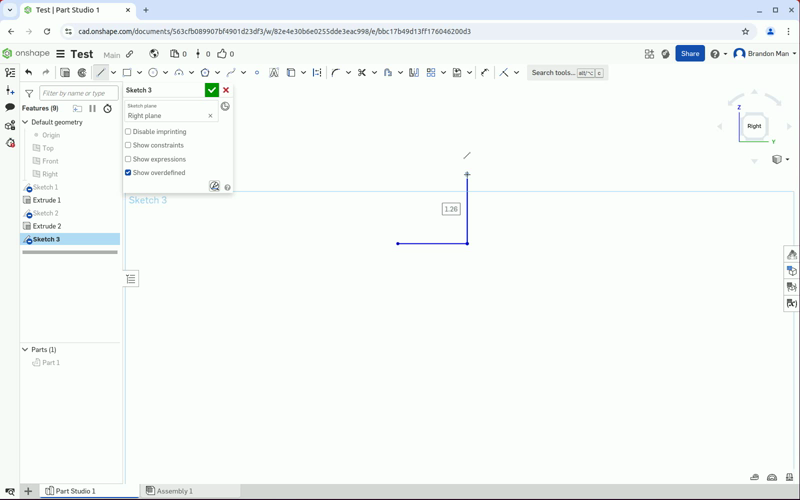
scroll(-6)
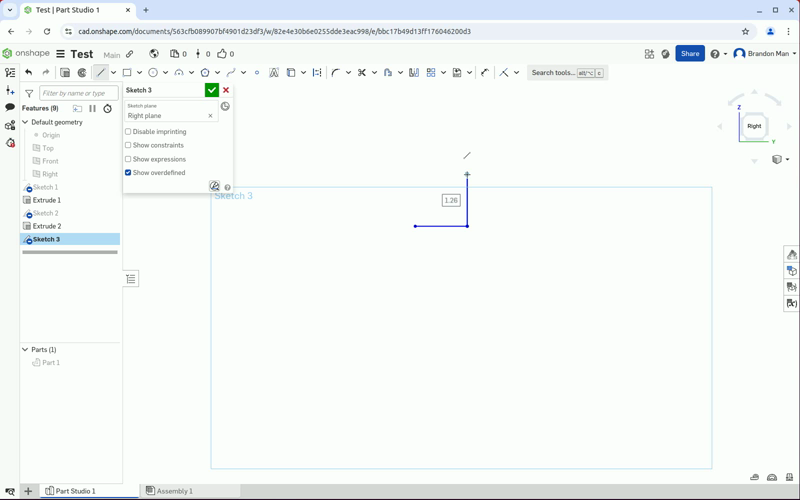
scroll(-6)
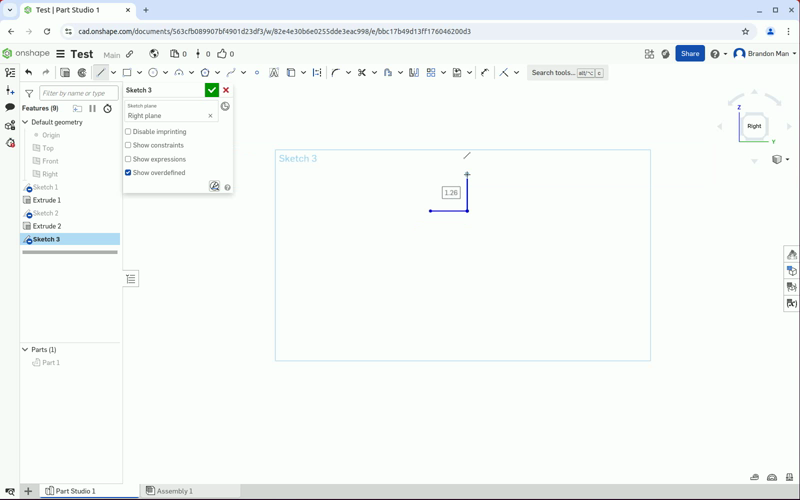
scroll(-6)
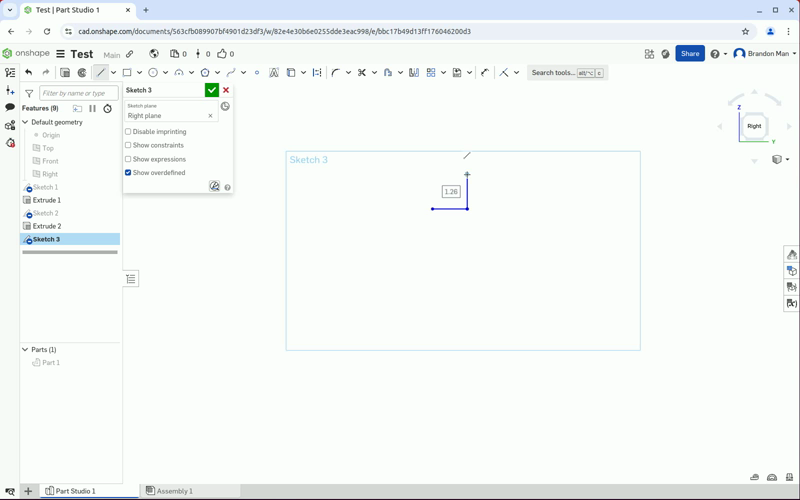
scroll(-6)
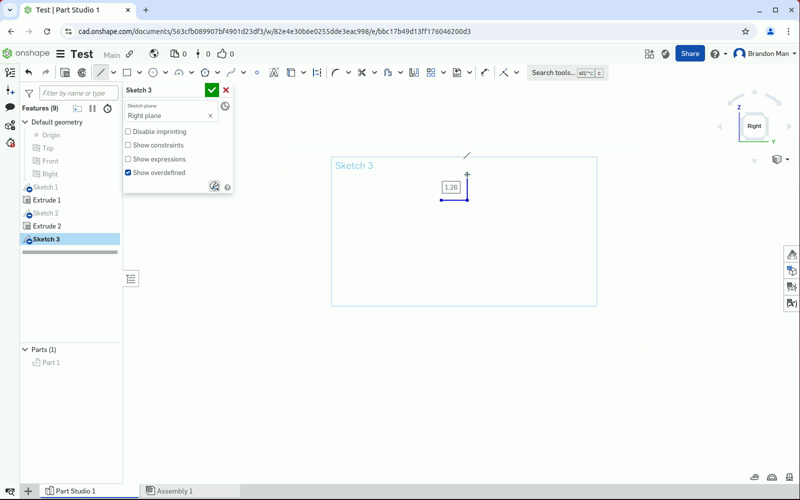
scroll(-6)
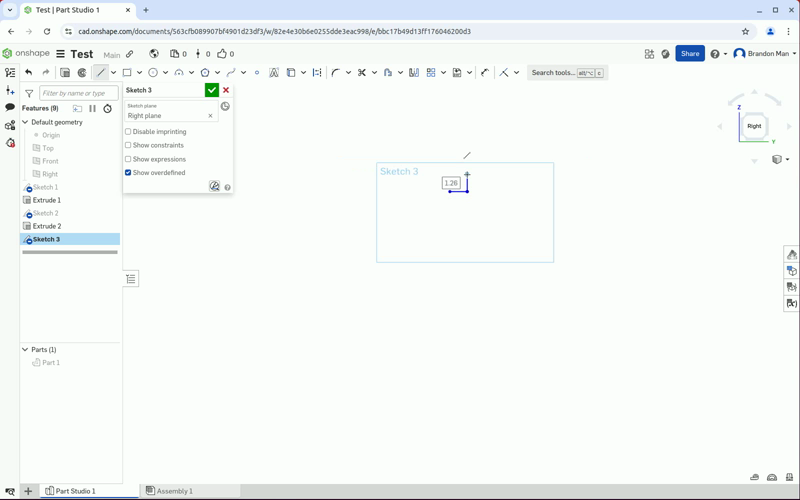
scroll(-6)
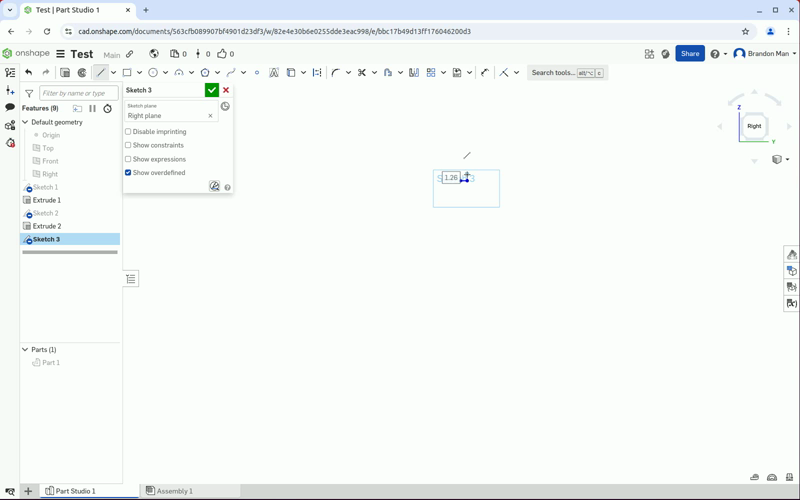
key_up(shift)
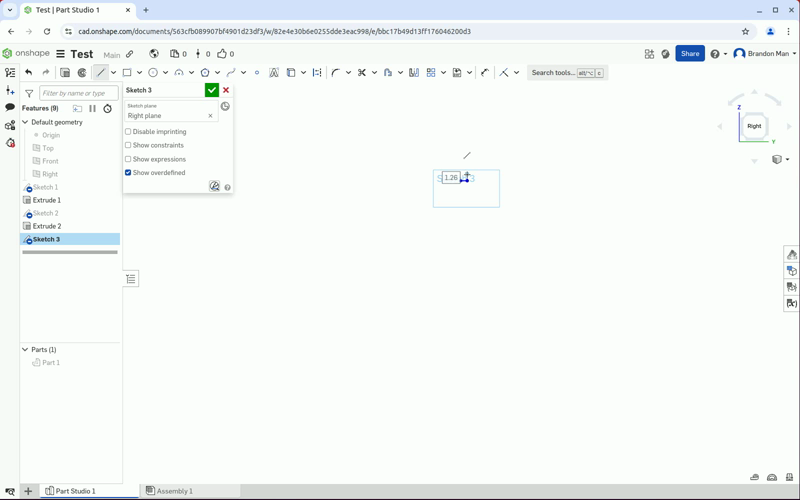
key_down(shift)
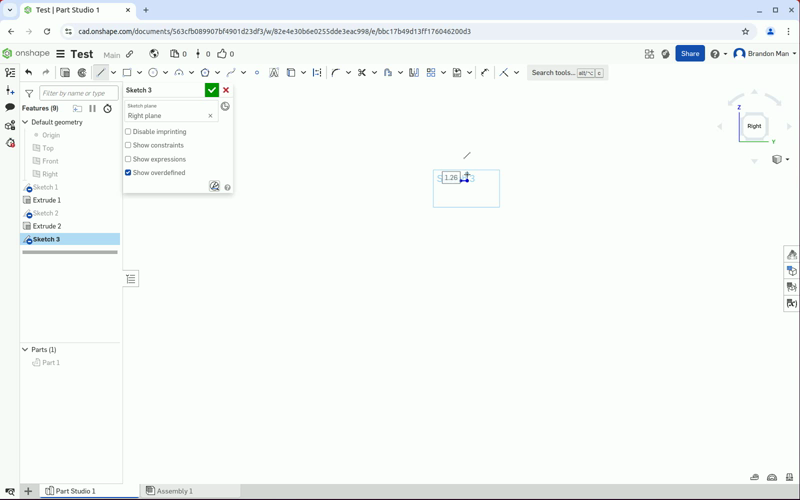
mouse_move(497, 174)
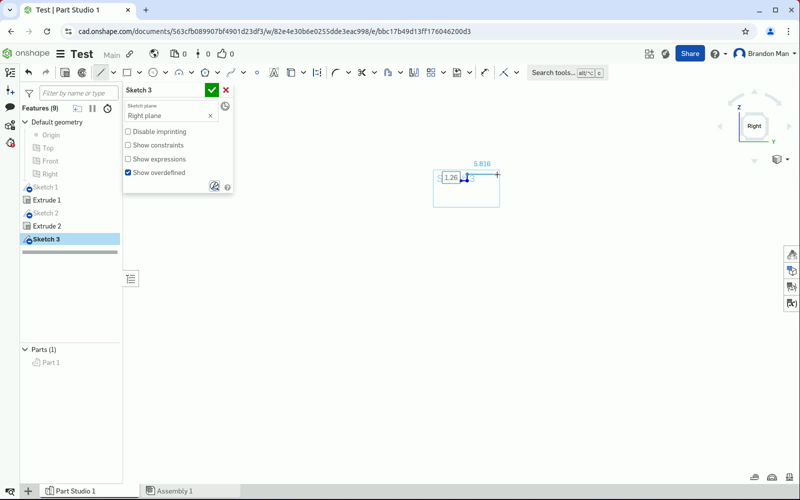
mouse_move(460, 174)
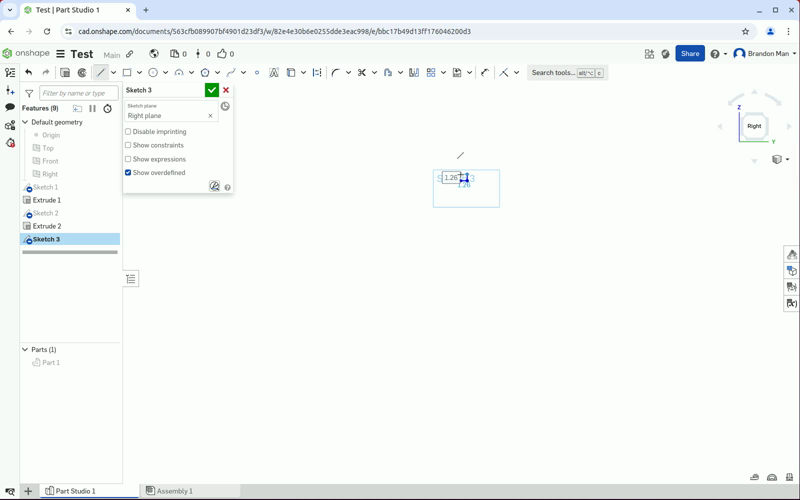
scroll(6)
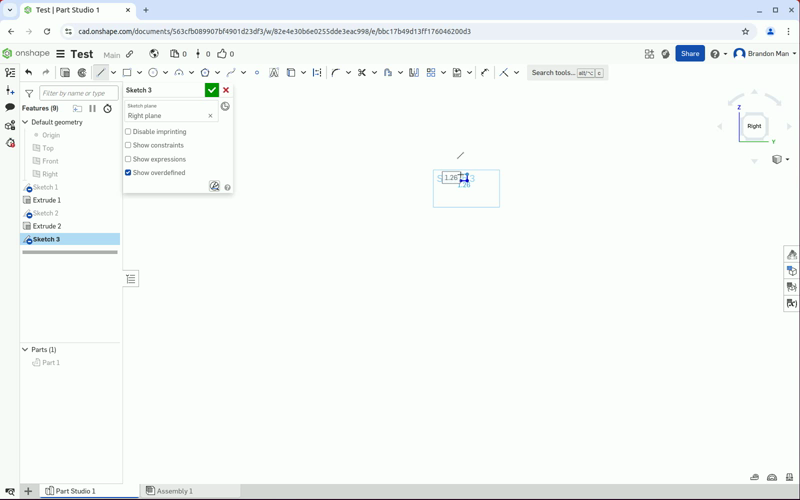
scroll(6)
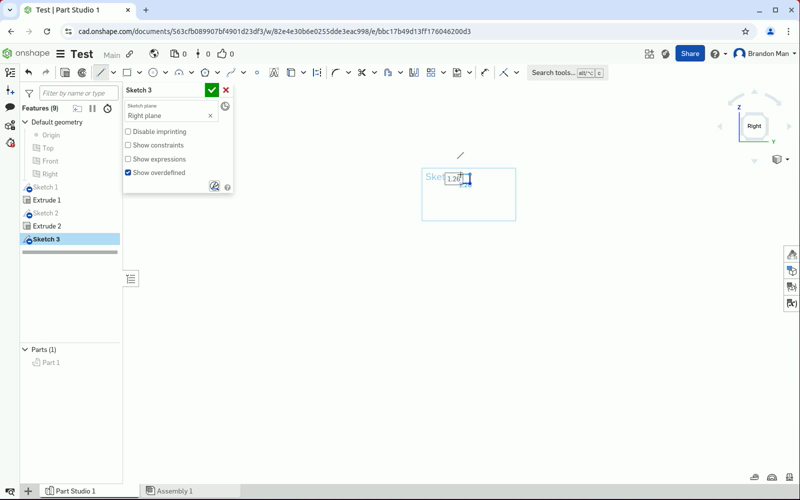
scroll(6)
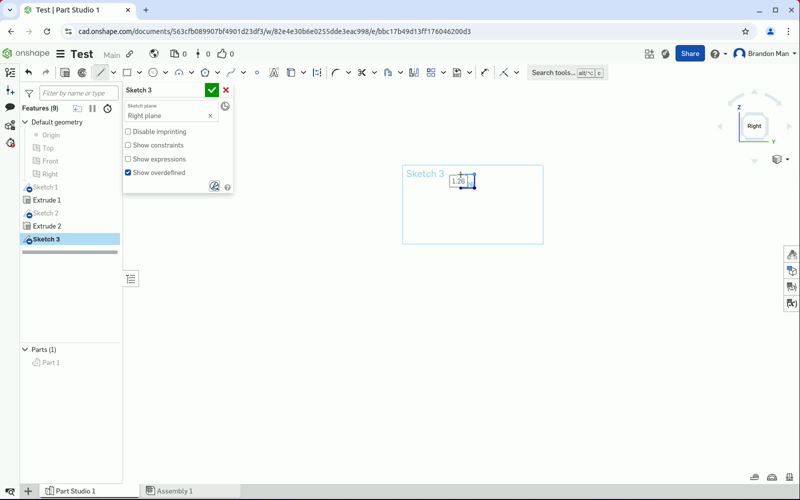
scroll(6)
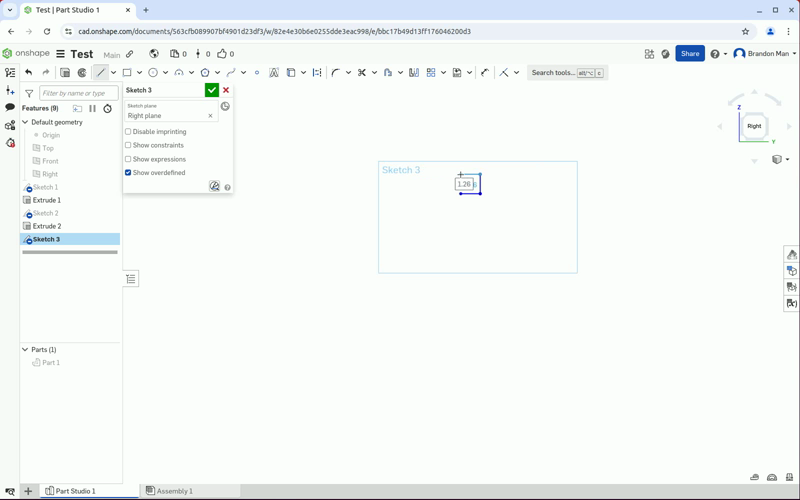
scroll(6)
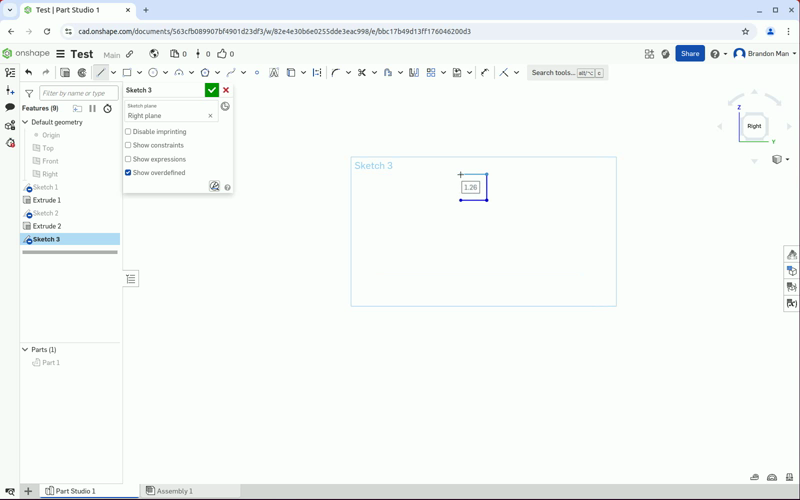
scroll(6)
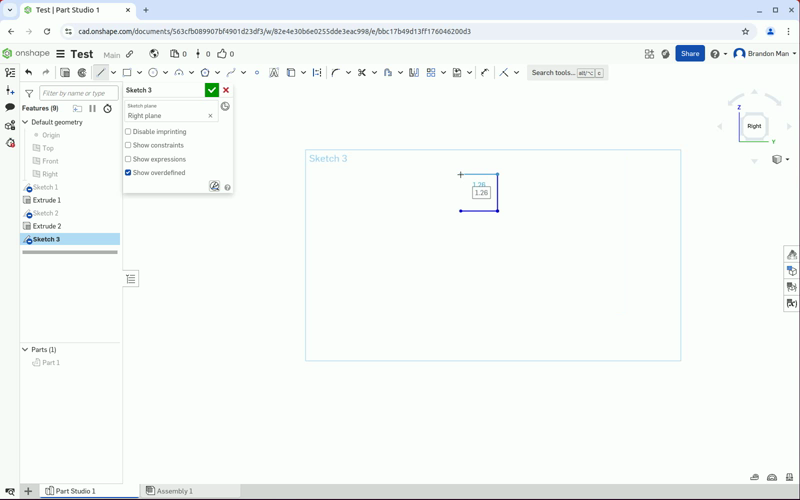
scroll(6)
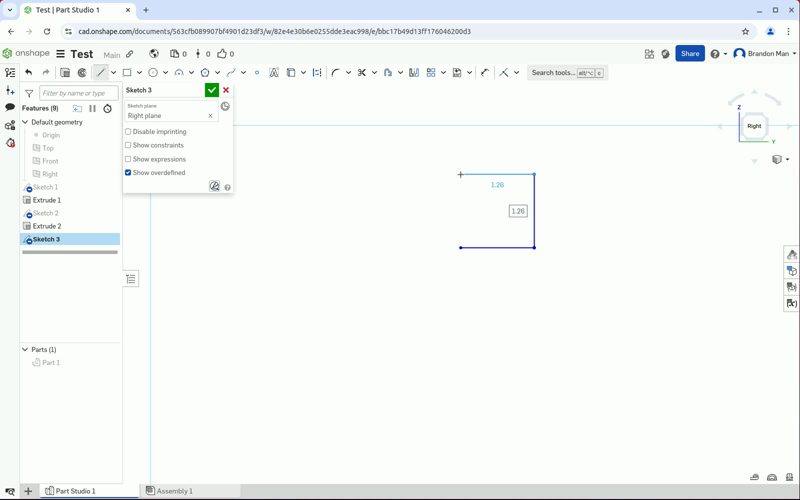
click(460, 174)
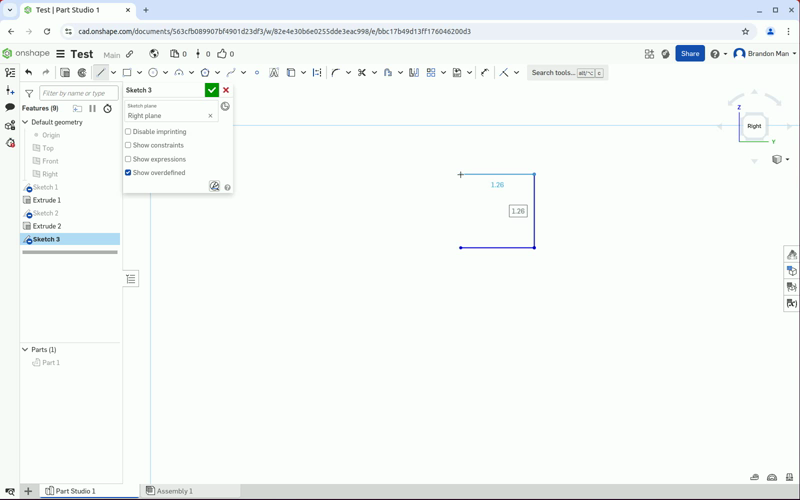
scroll(-6)
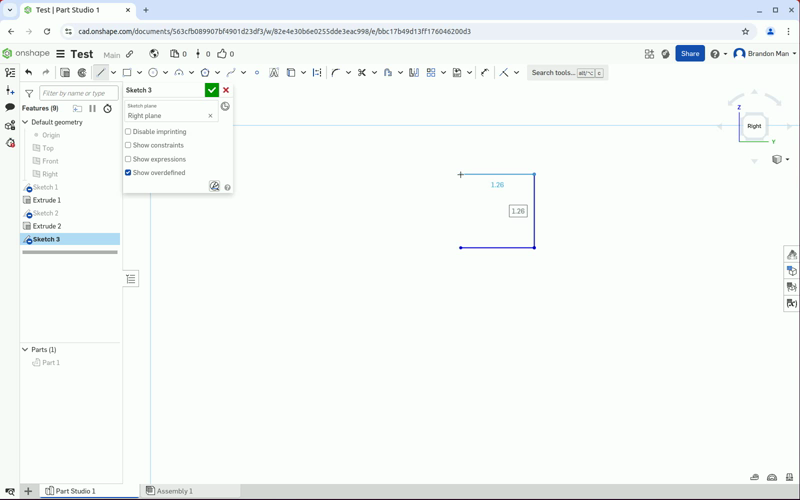
scroll(-6)
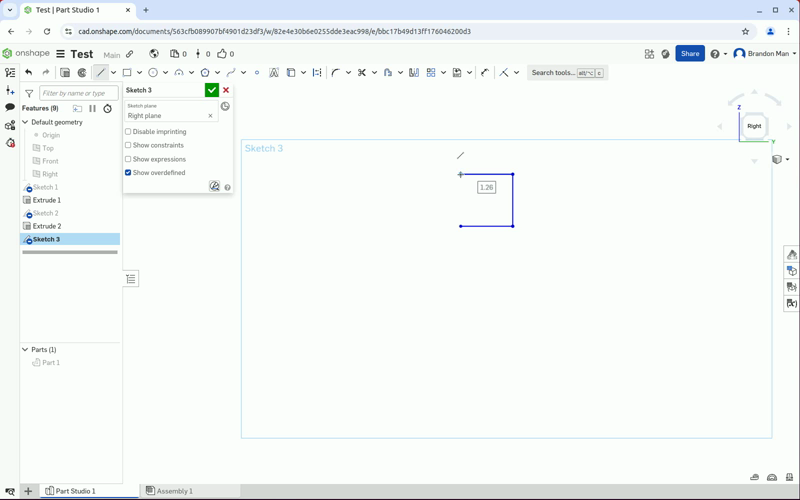
scroll(-6)
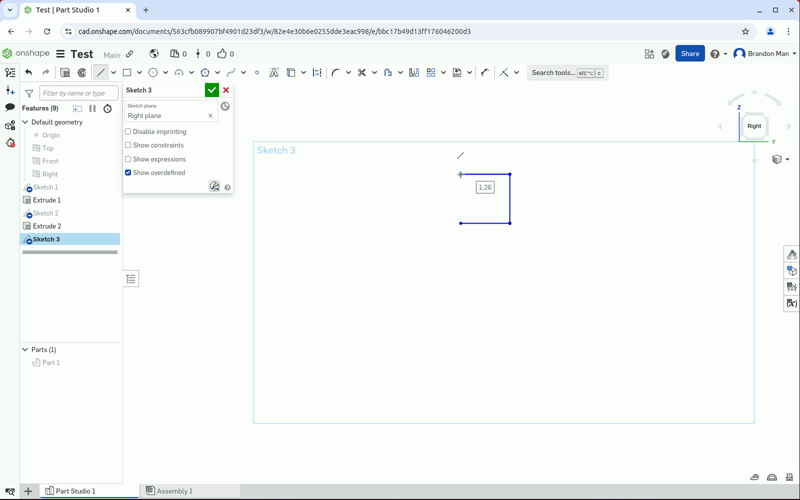
scroll(-6)
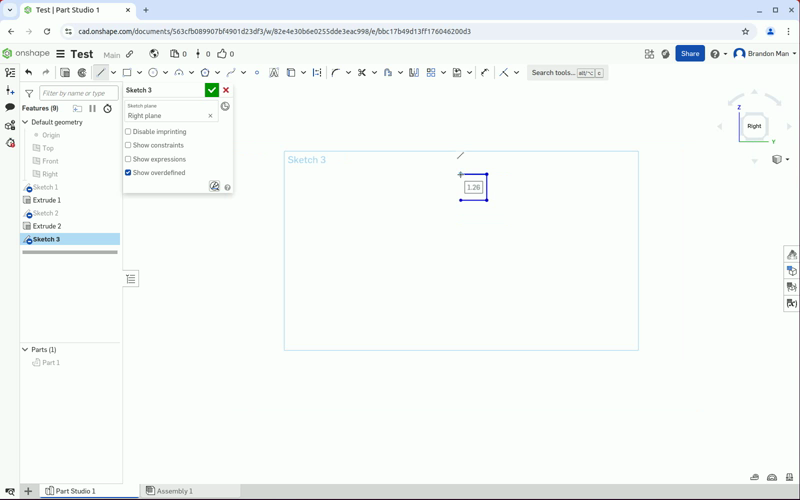
scroll(-6)
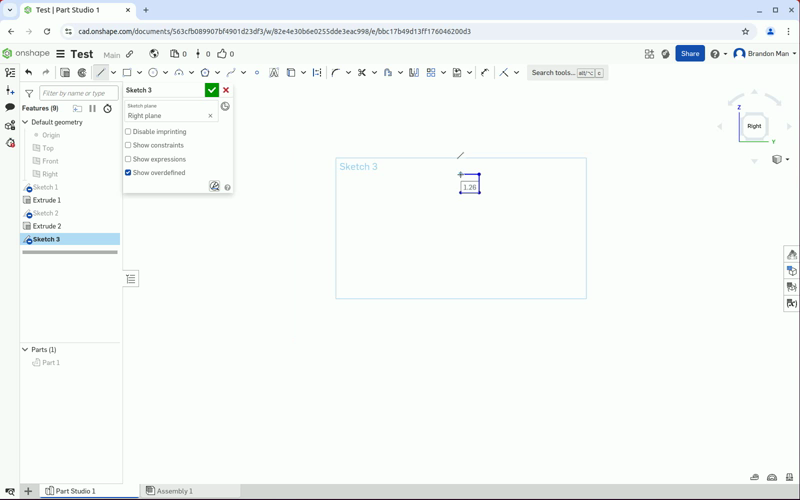
scroll(-6)
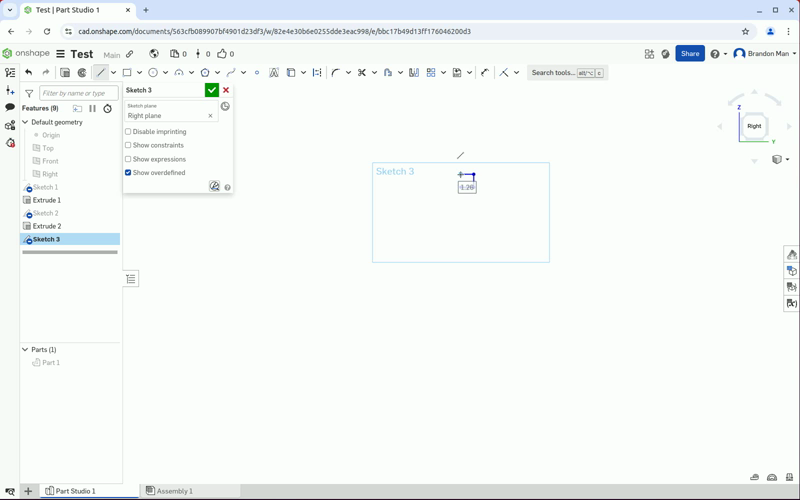
scroll(-6)
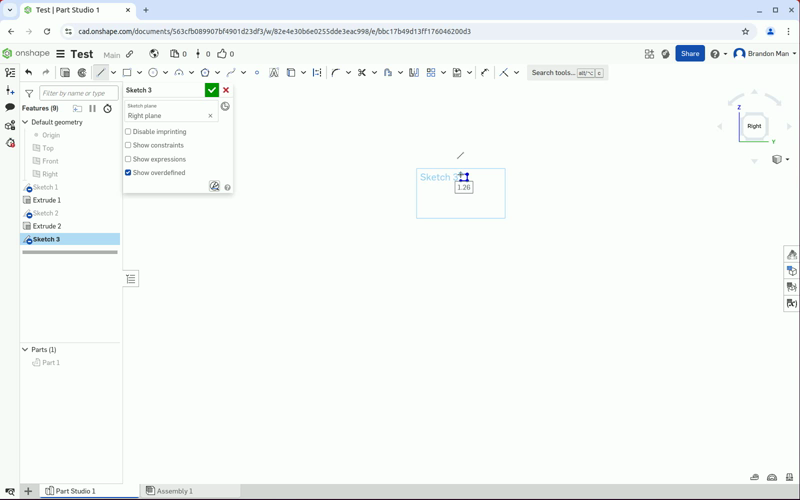
key_up(shift)
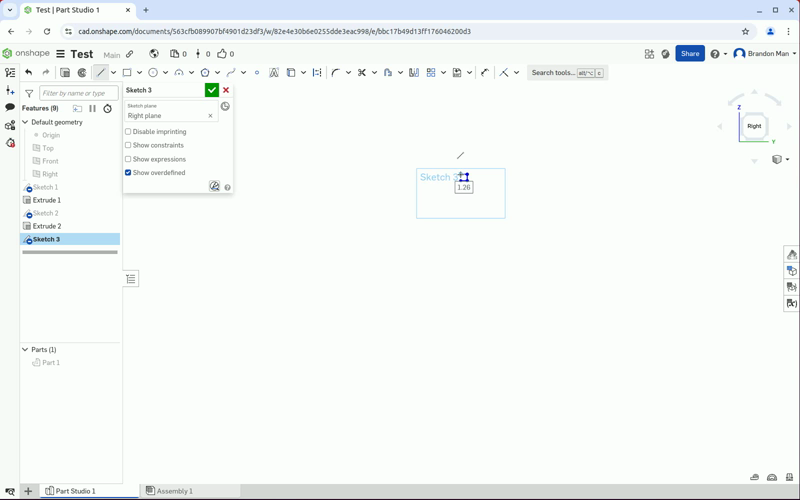
mouse_move(490, 174)
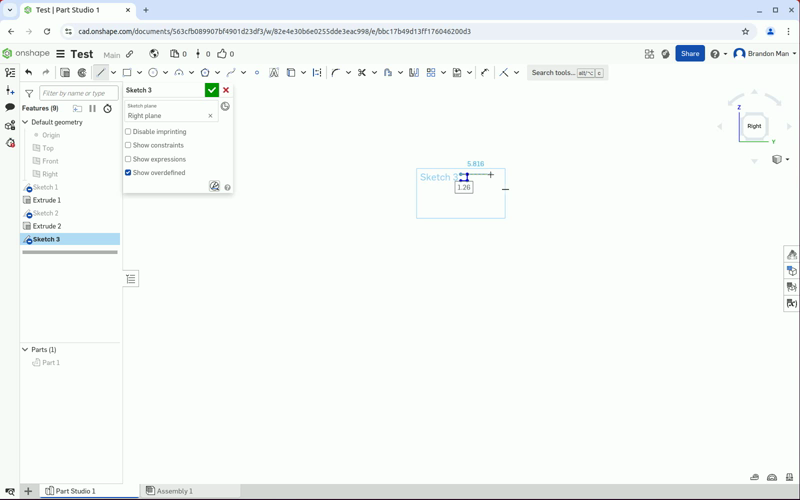
key_down(shift)
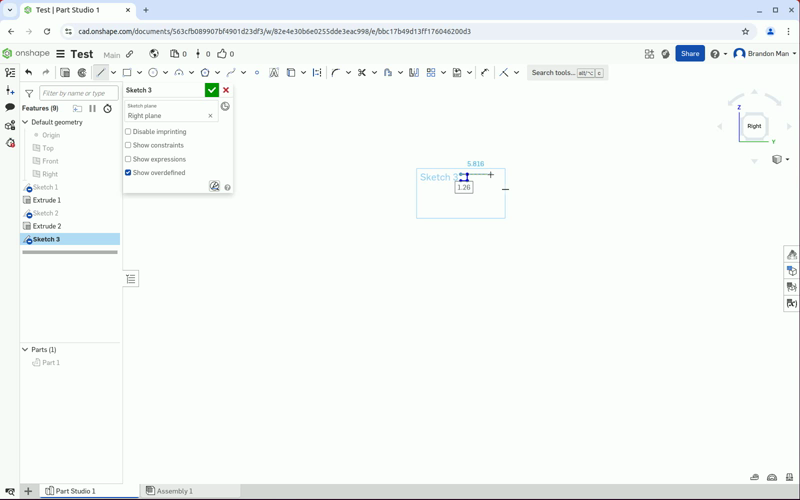
mouse_move(460, 180)
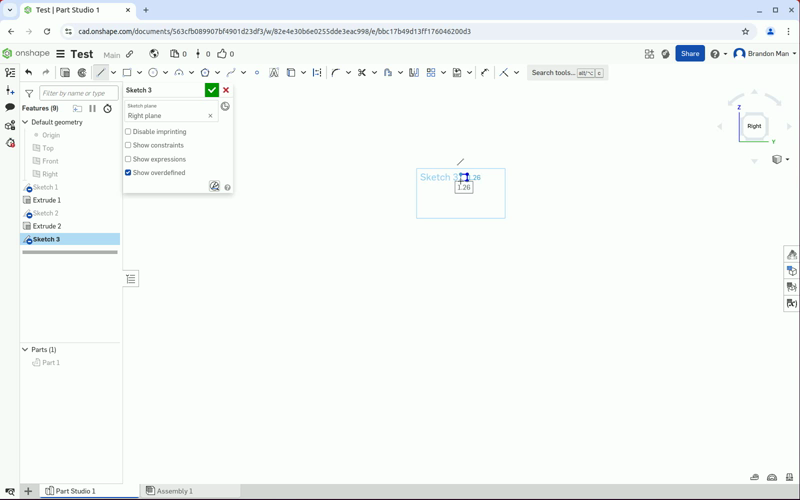
scroll(6)
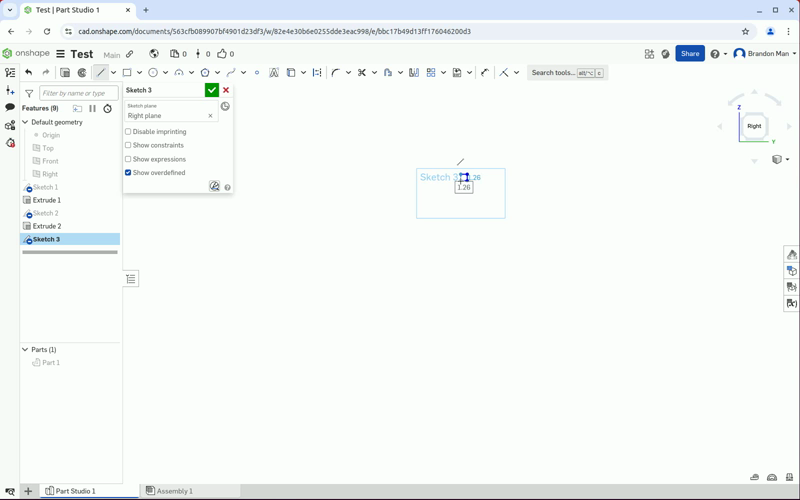
scroll(6)
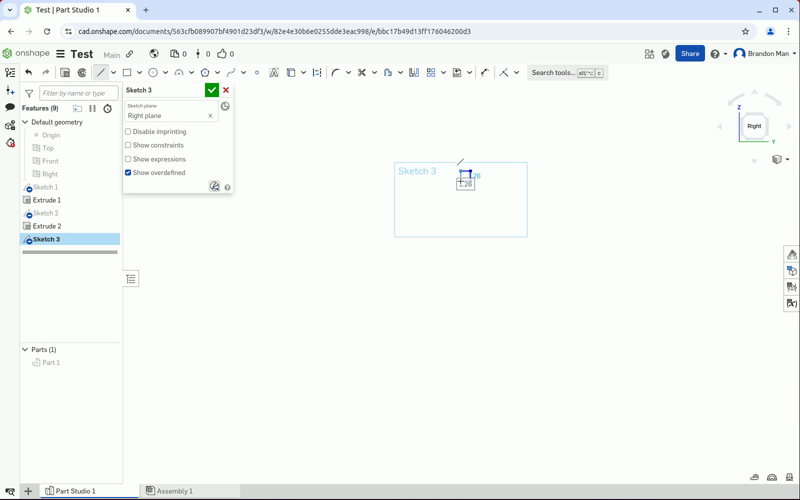
scroll(6)
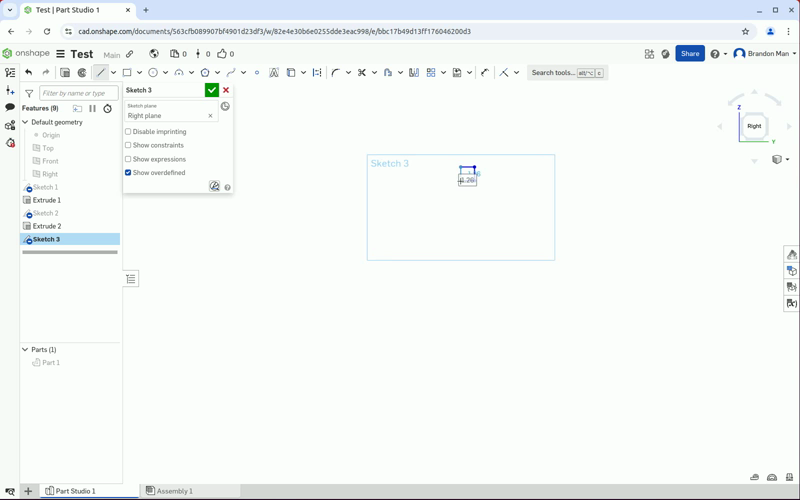
scroll(6)
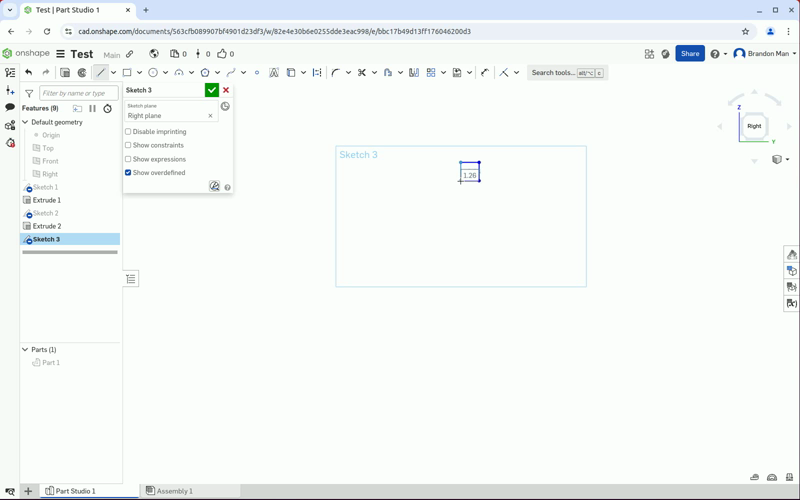
scroll(6)
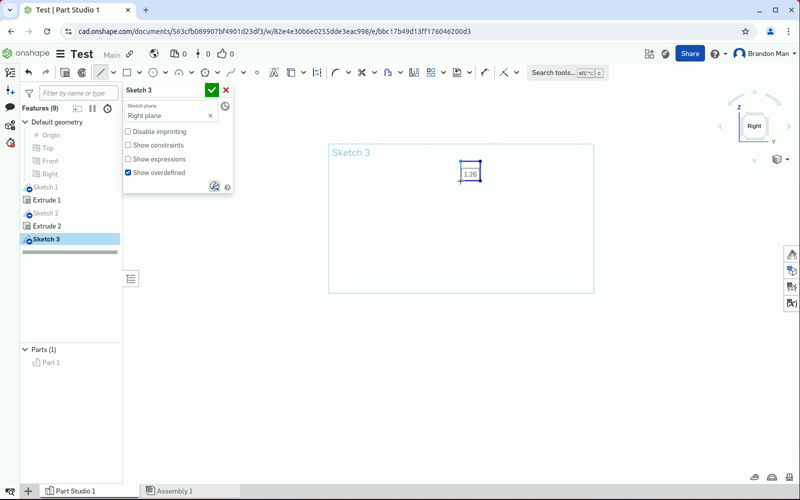
scroll(6)
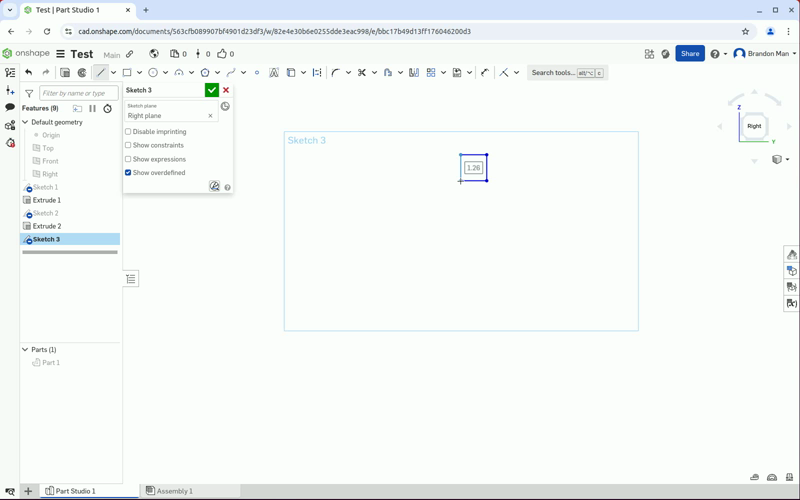
scroll(6)
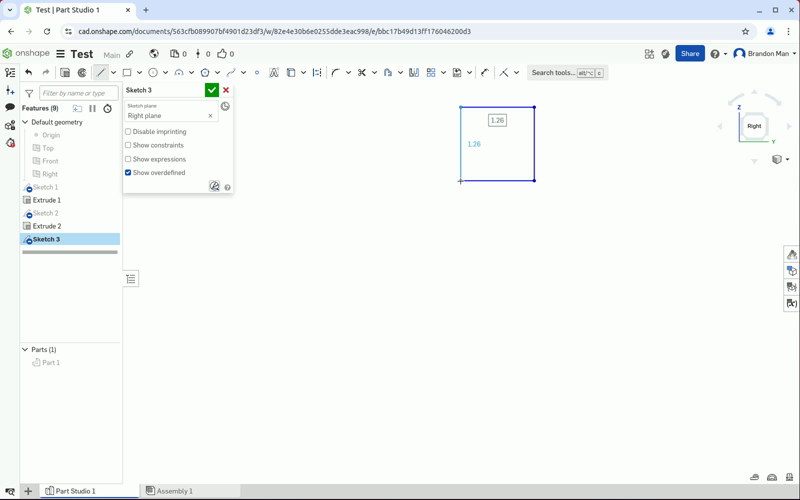
key_up(shift)
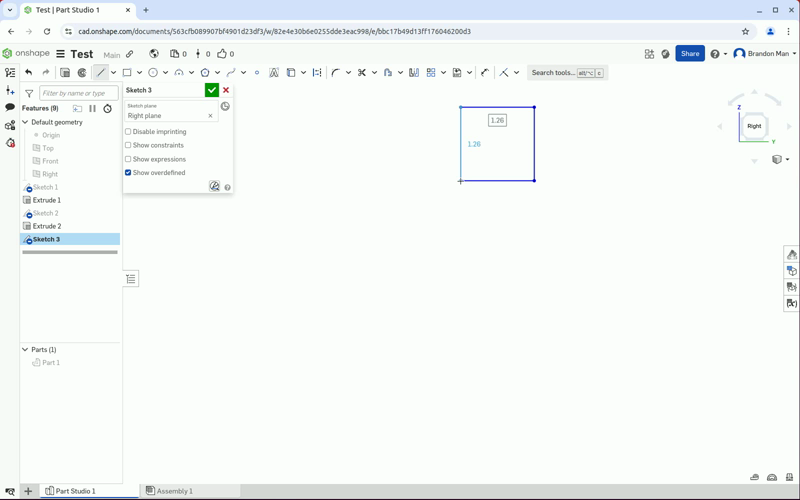
click(460, 180)
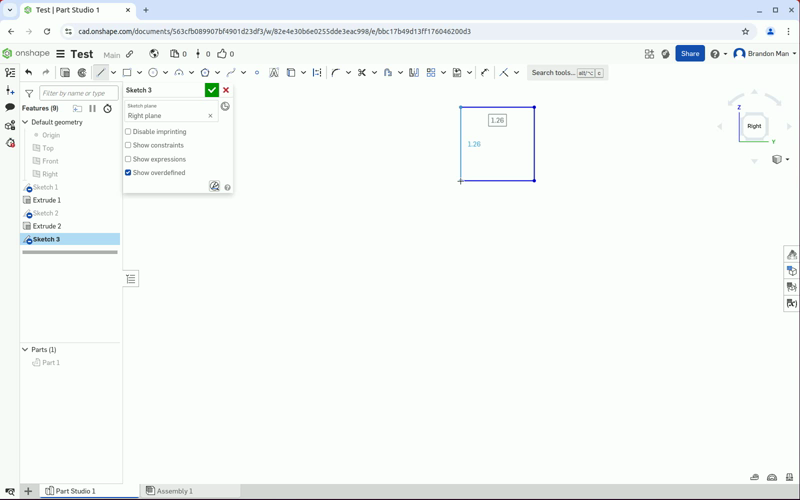
scroll(-6)
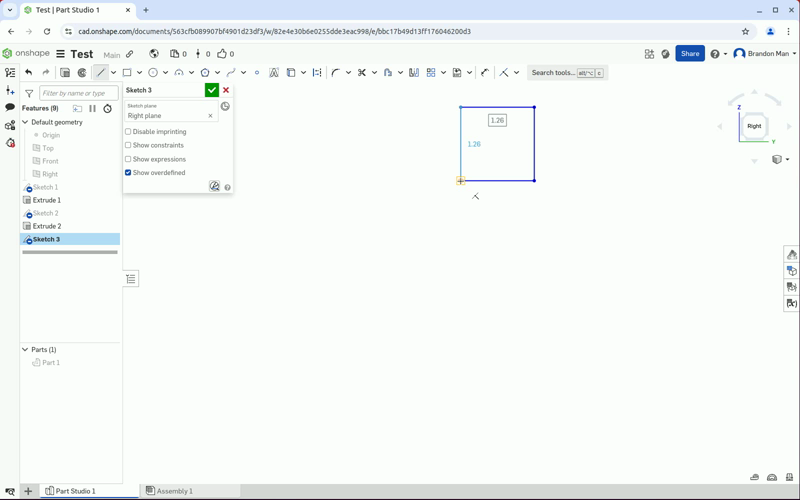
scroll(-6)
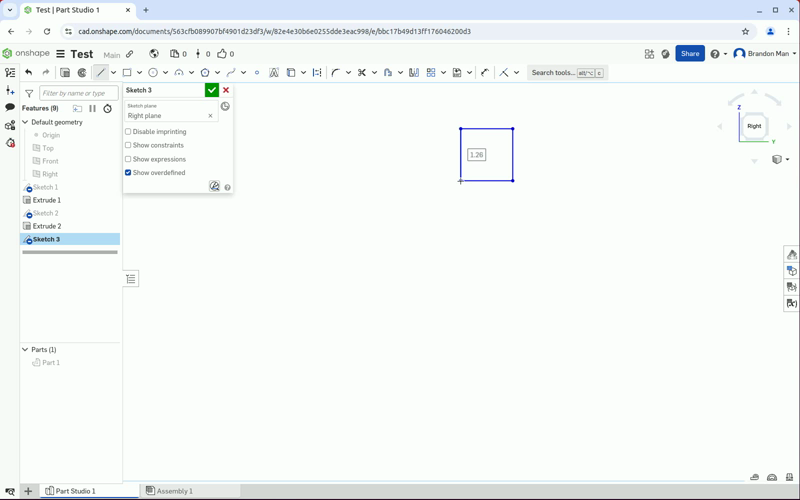
scroll(-6)
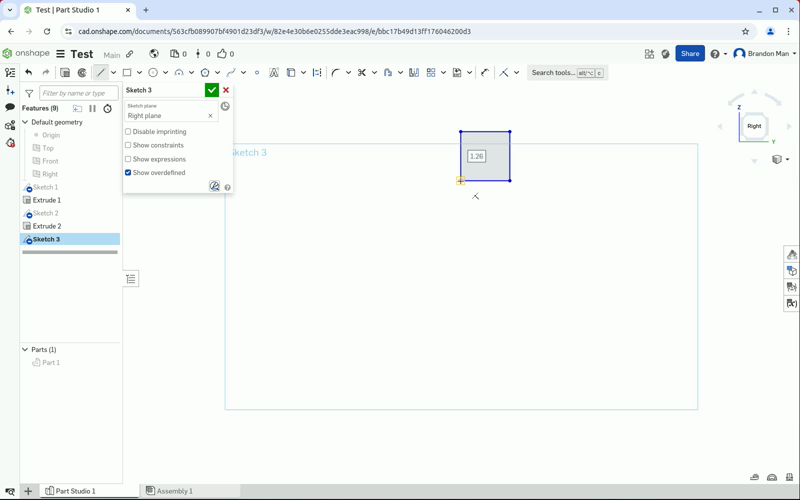
scroll(-6)
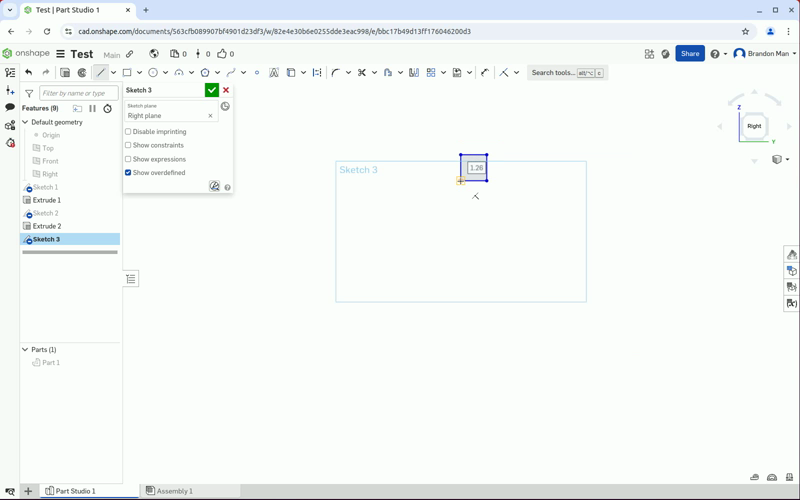
scroll(-6)
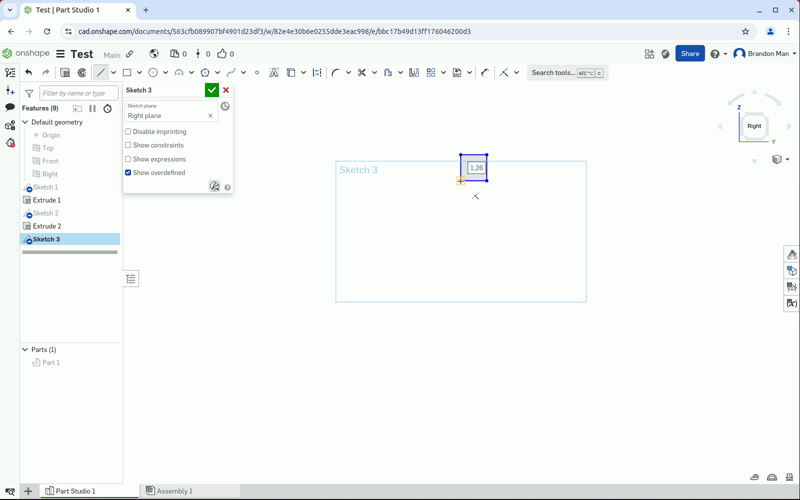
scroll(-6)
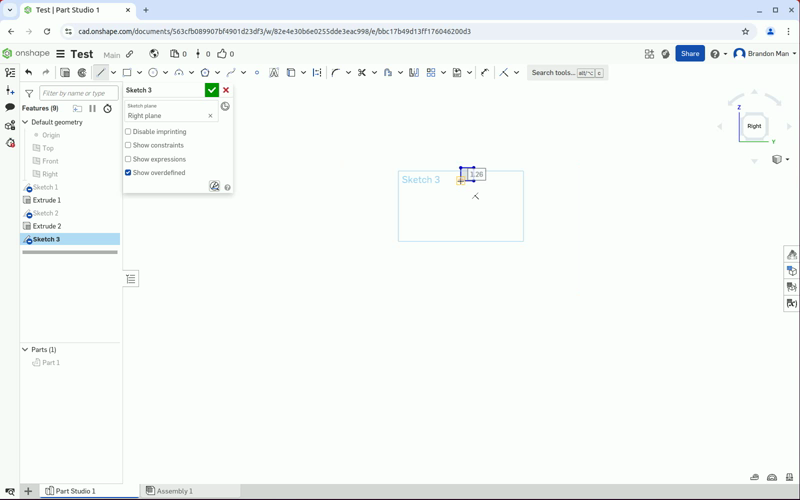
scroll(-6)
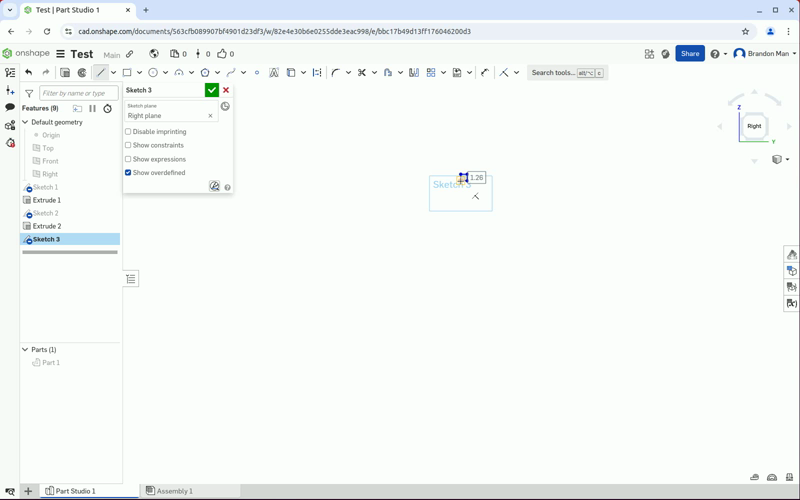
key(esc)
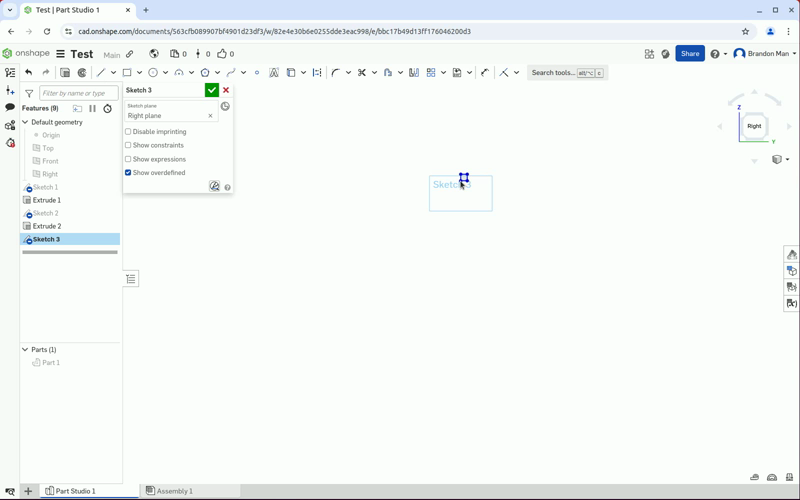
mouse_move(463, 175)
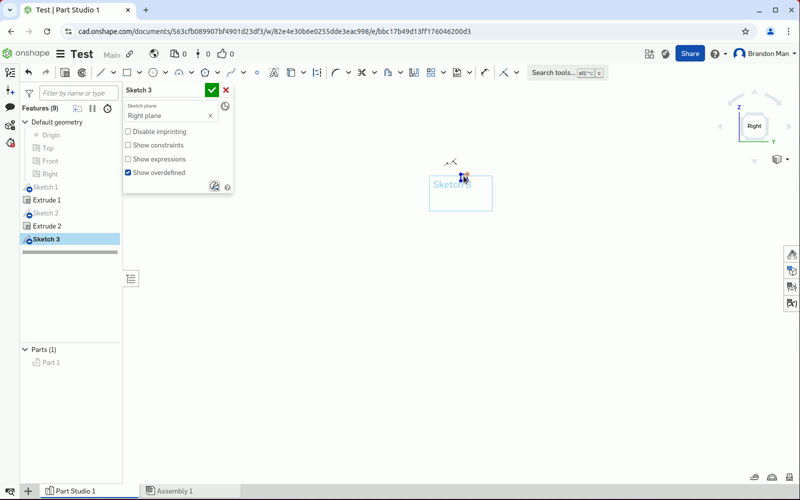
scroll(6)
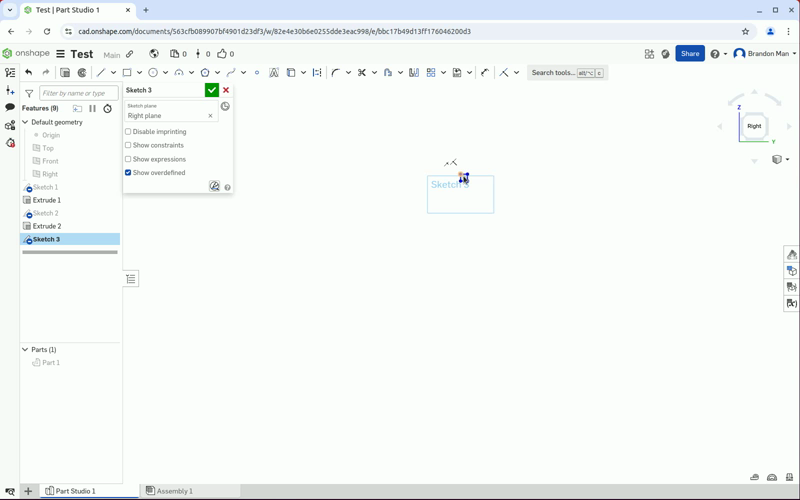
scroll(6)
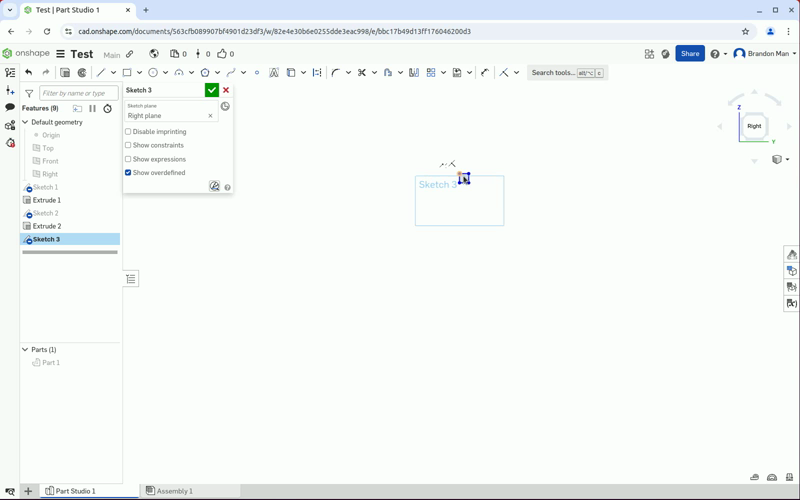
scroll(6)
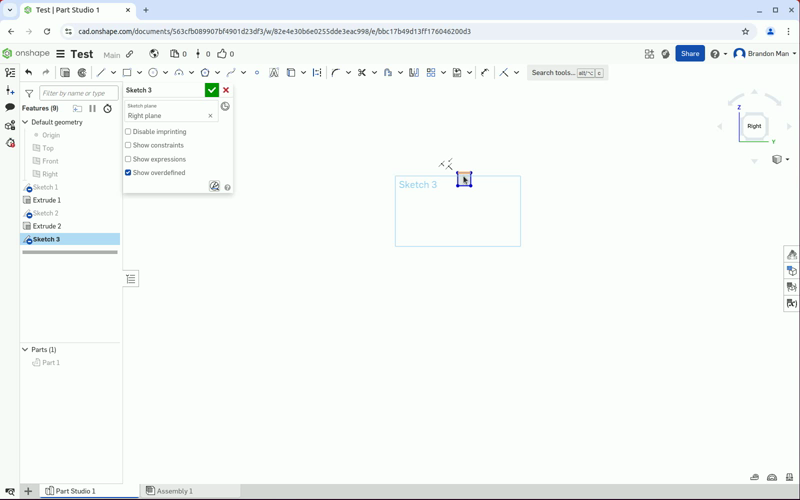
scroll(6)
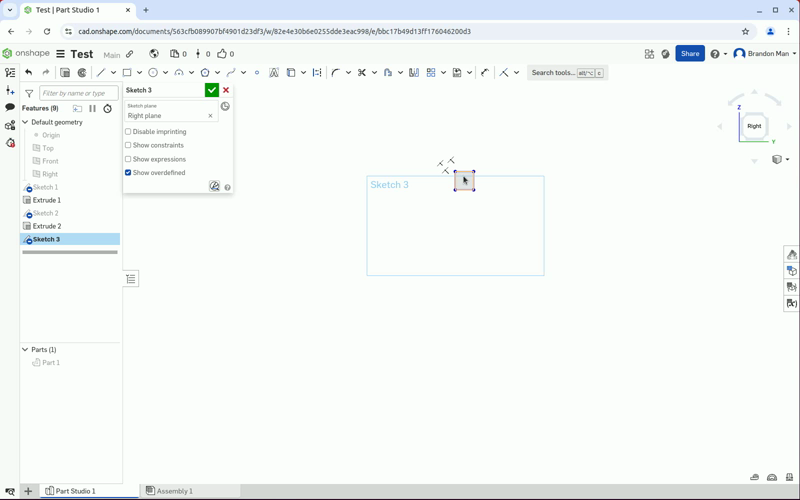
scroll(6)
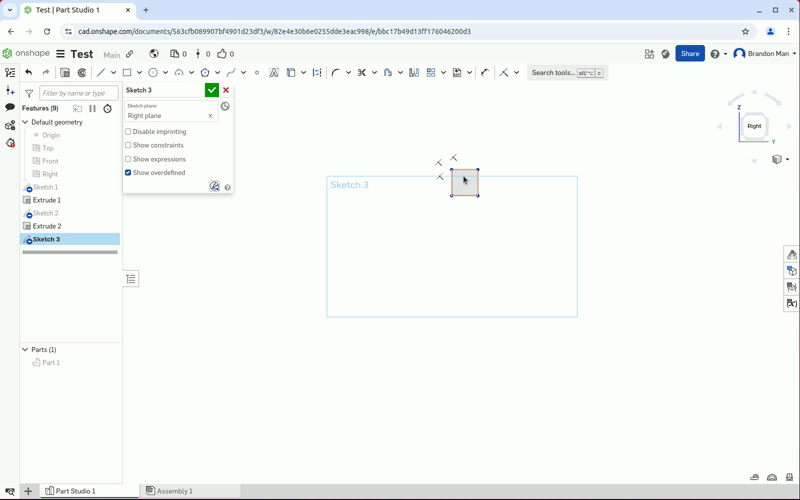
scroll(6)
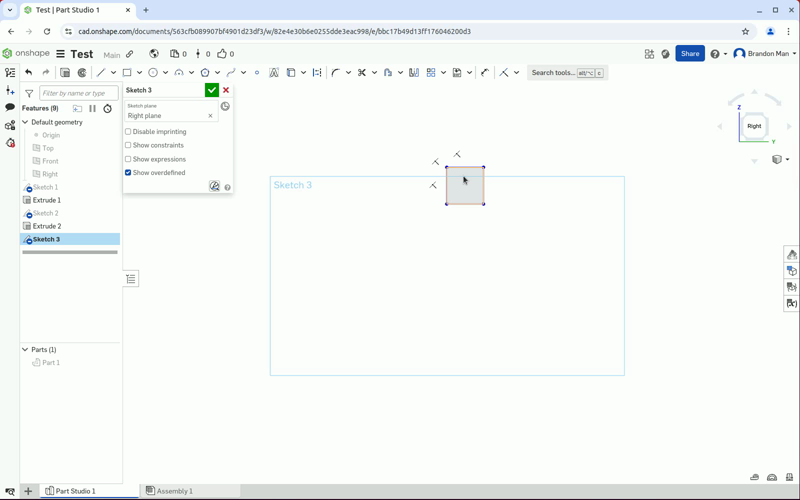
scroll(6)
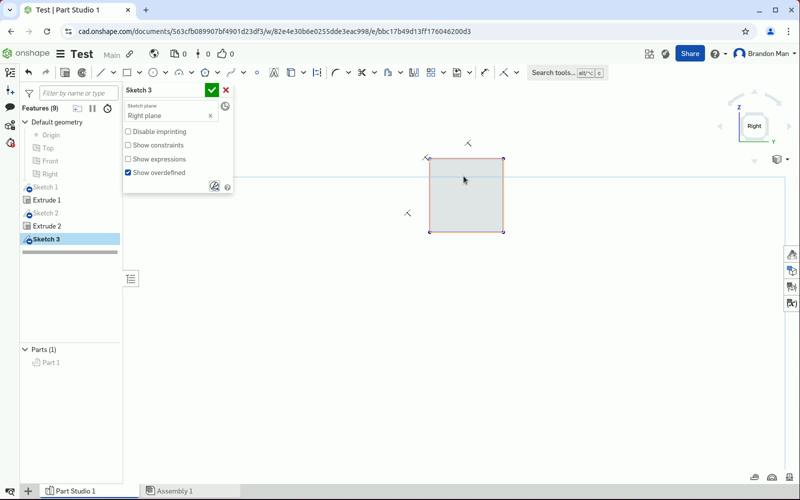
click(463, 175)
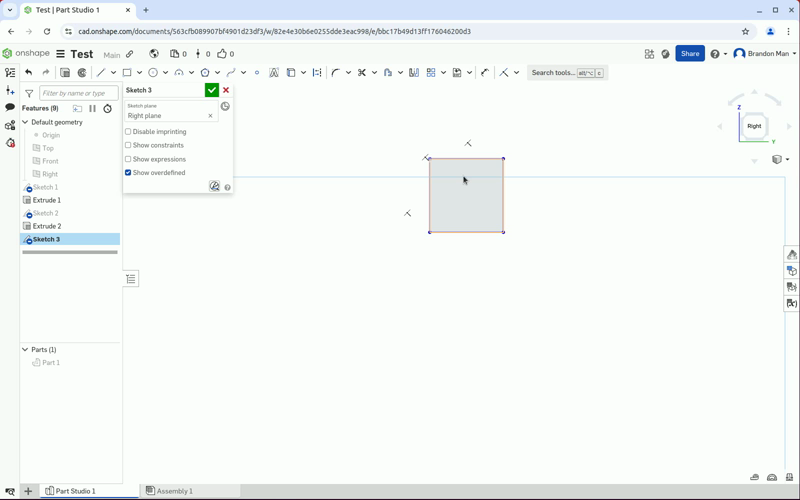
scroll(-6)
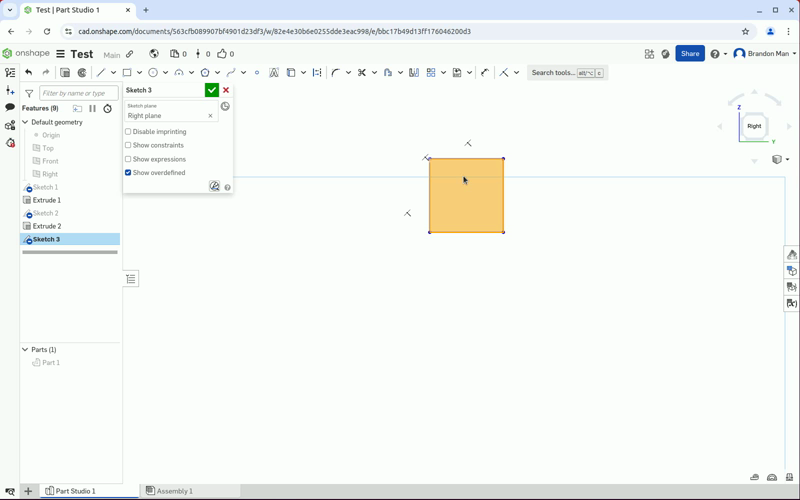
scroll(-6)
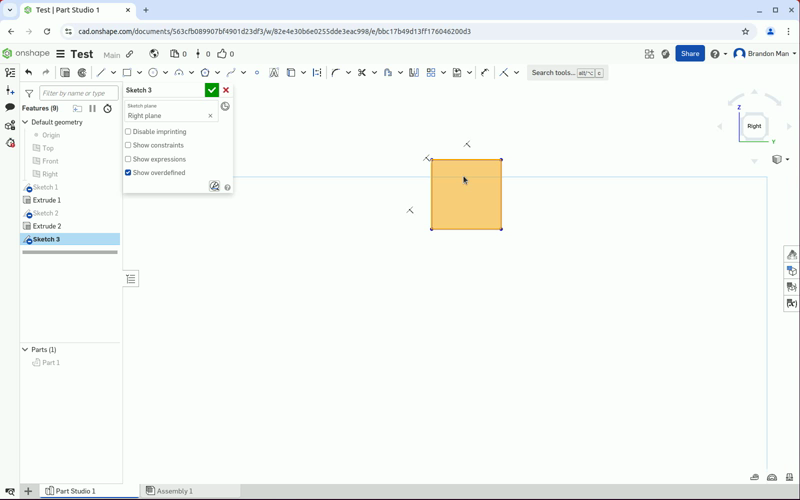
scroll(-6)
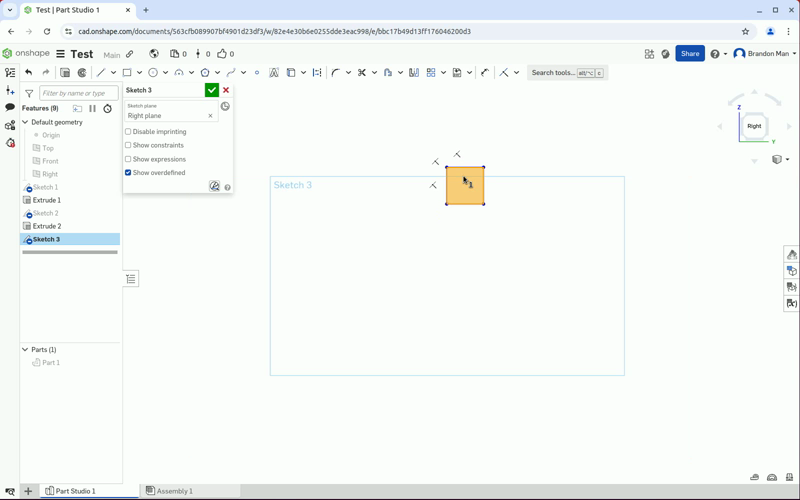
scroll(-6)
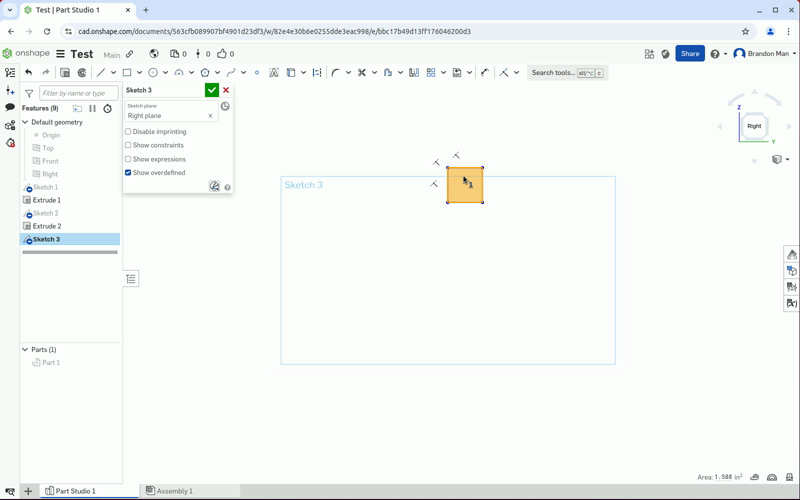
scroll(-6)
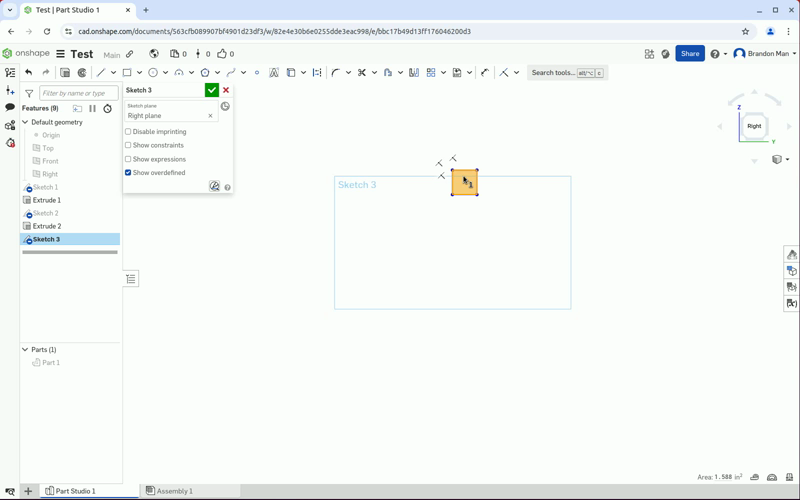
scroll(-6)
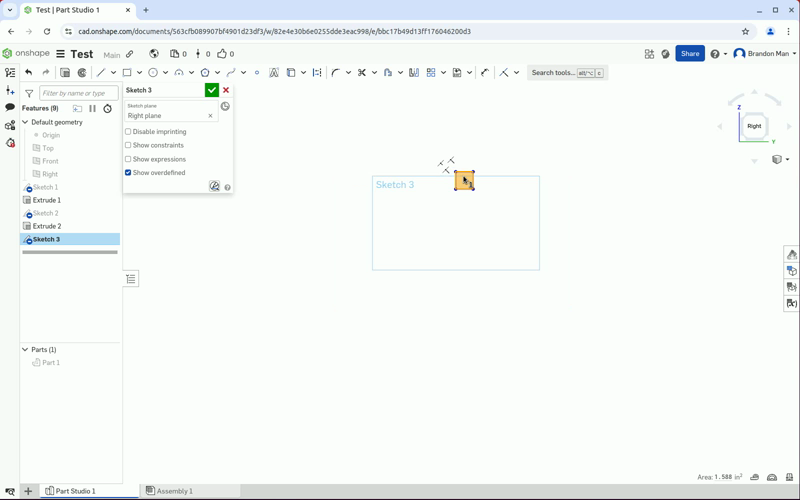
scroll(-6)
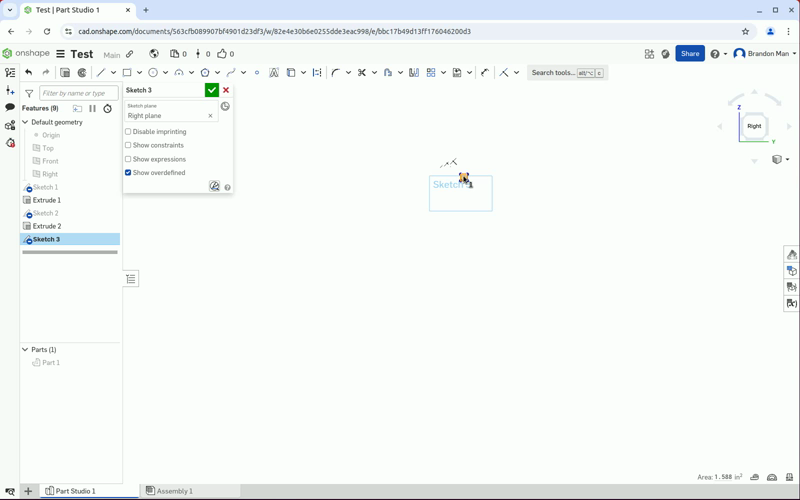
mouse_move(73, 352)
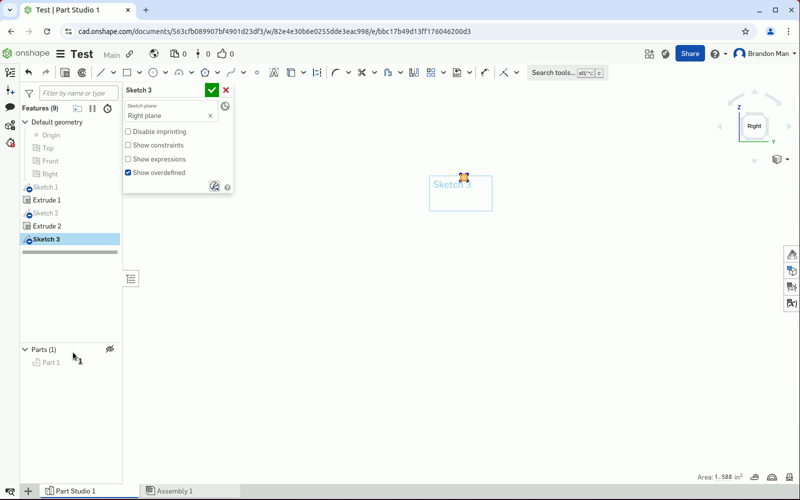
key(shift+y)
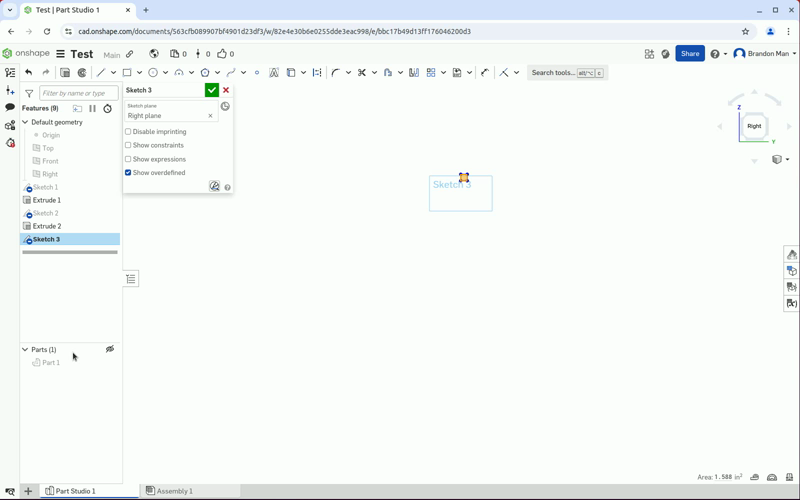
key(shift+e)
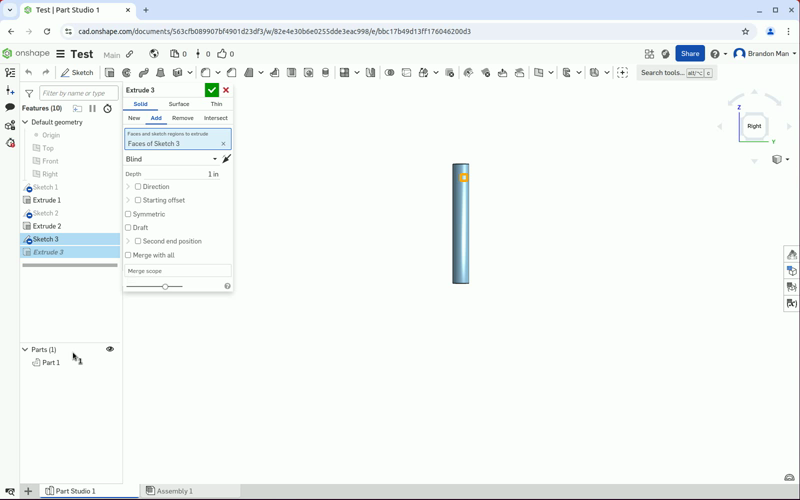
mouse_move(143, 106)
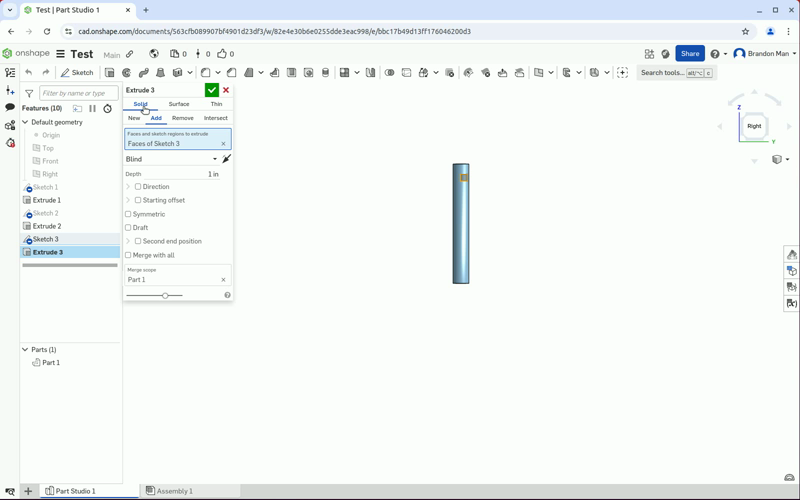
click(143, 106)
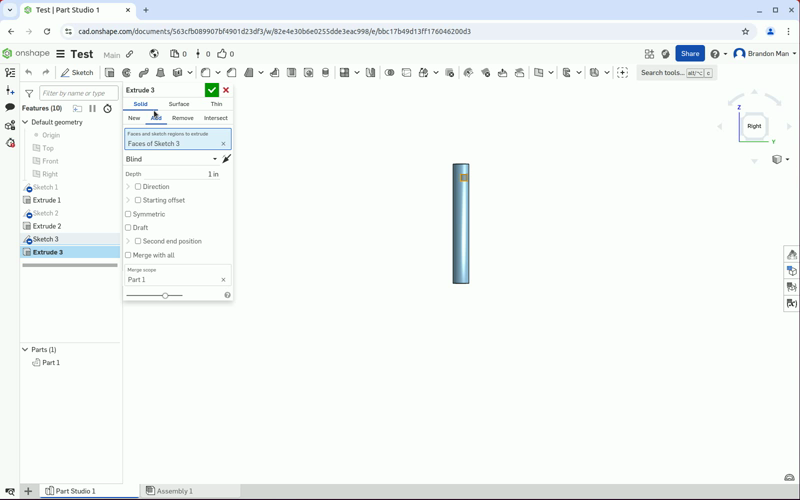
mouse_move(186, 120)
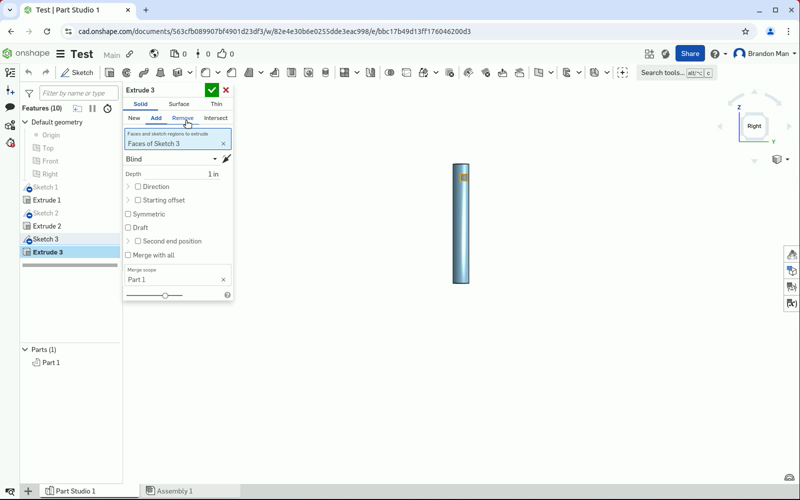
click(186, 120)
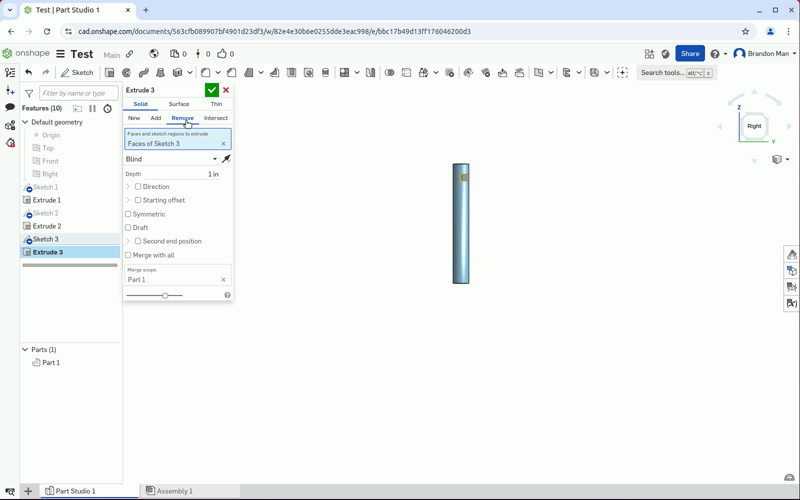
key(tab, 4)
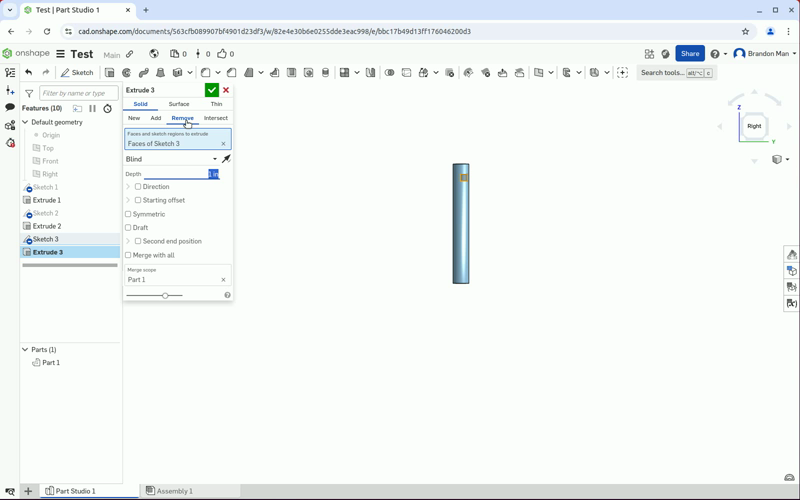
text(5.777)
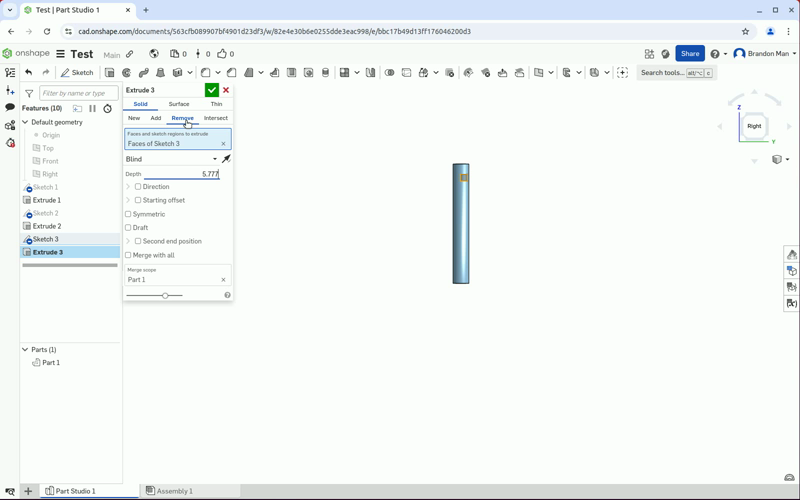
key(tab, 6)
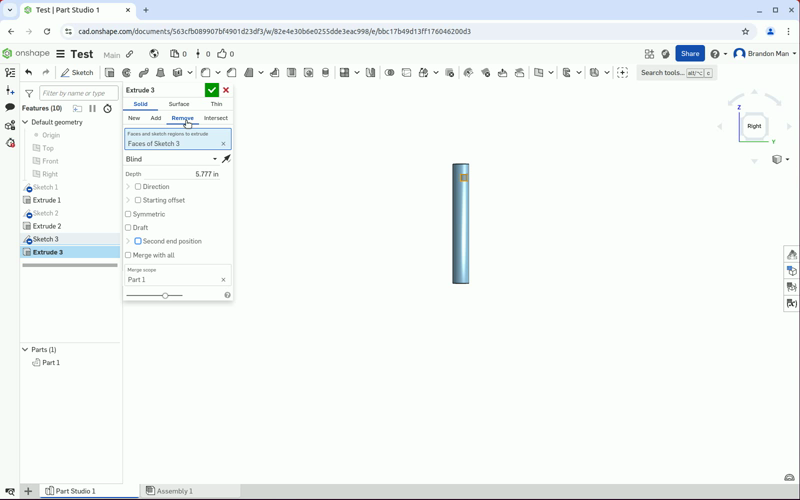
key(space)
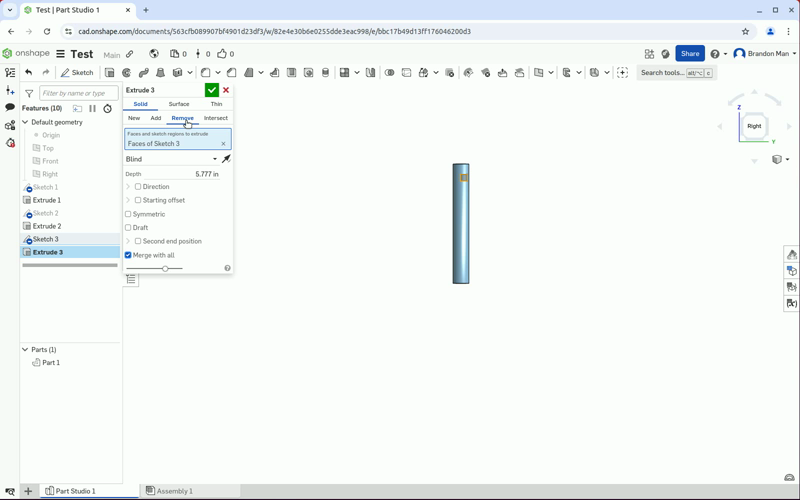
key(enter)
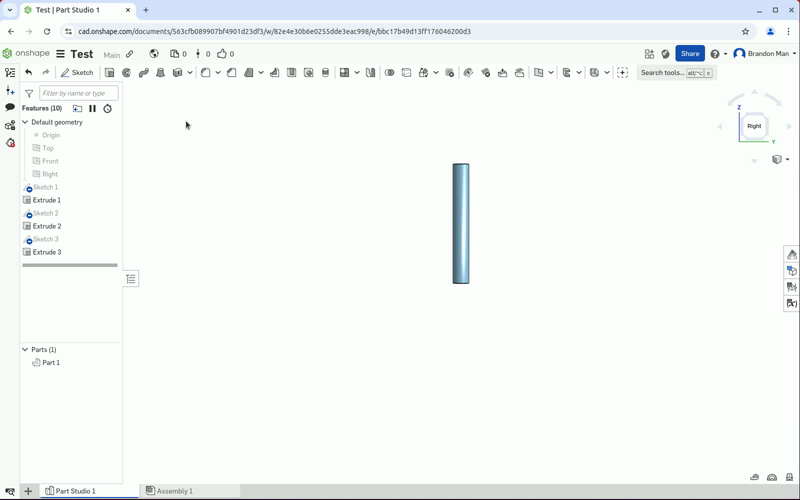
key(shift+h)
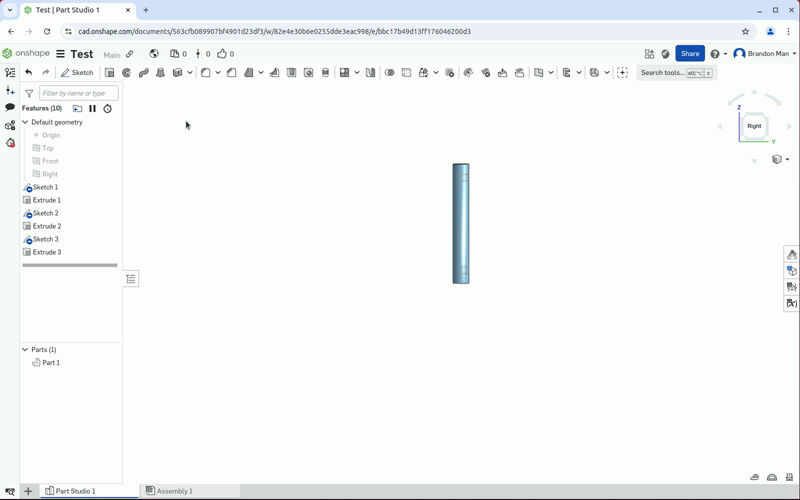
key(shift+h)
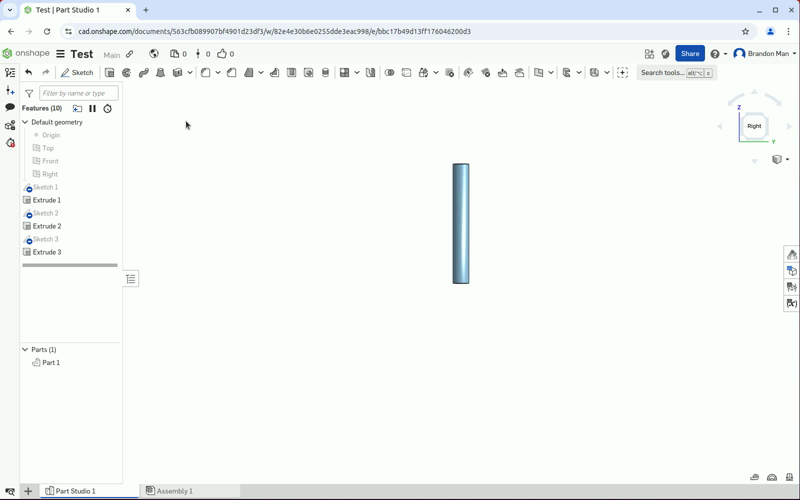
mouse_move(73, 189)
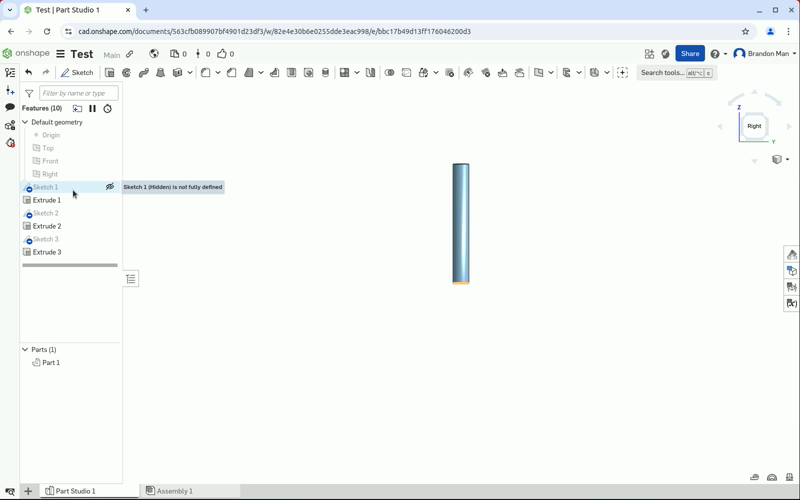
click(73, 189)
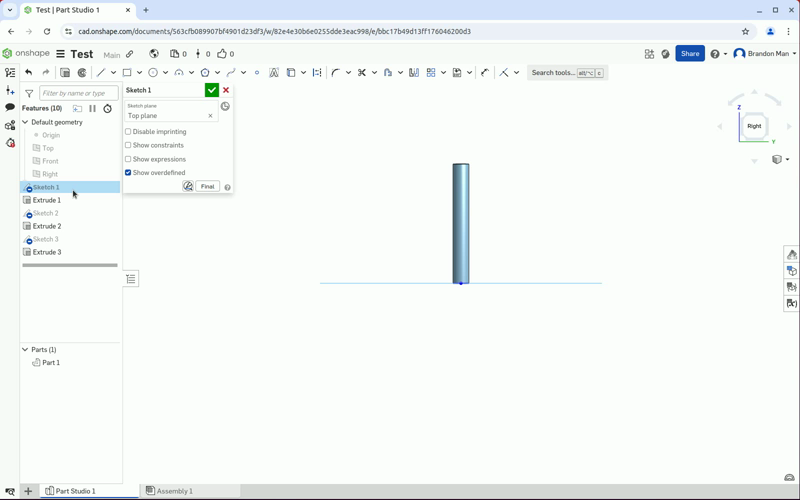
mouse_move(229, 92)
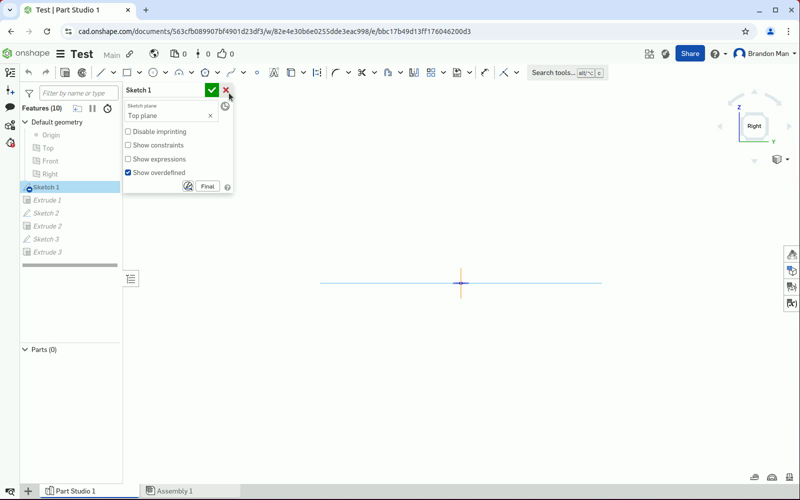
click(229, 92)
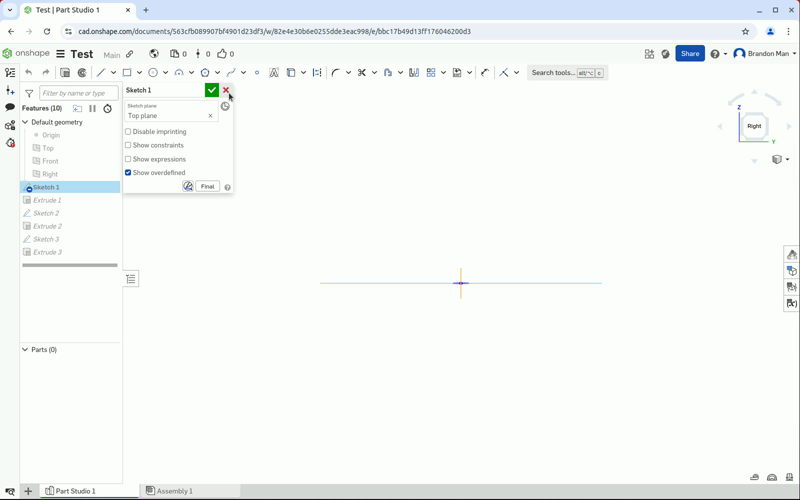
key(shift+s)
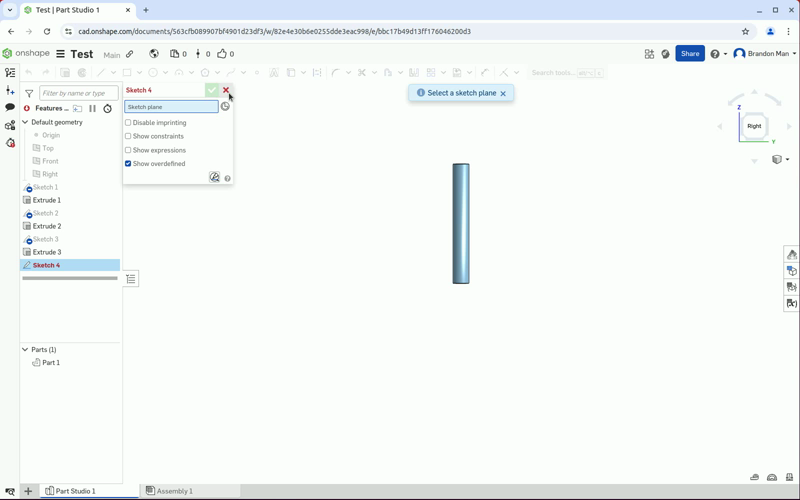
mouse_move(73, 176)
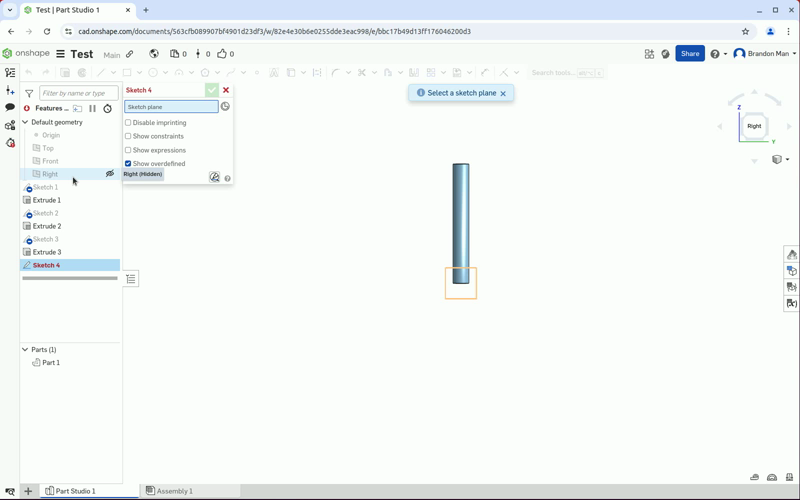
click(73, 176)
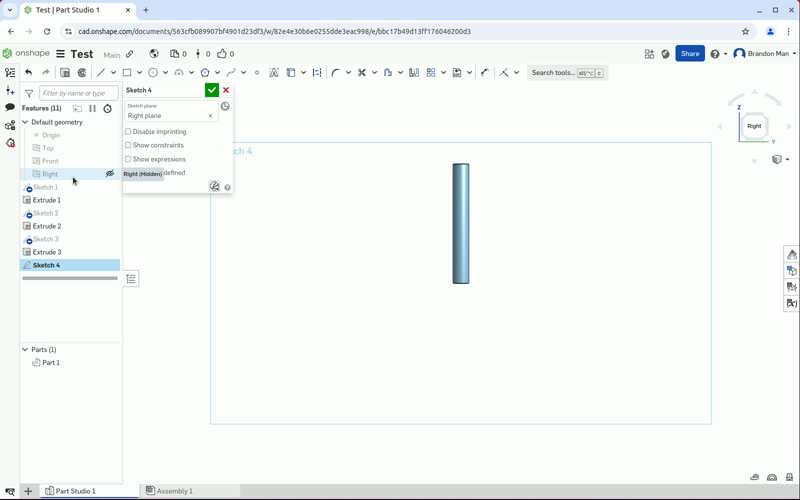
mouse_move(73, 352)
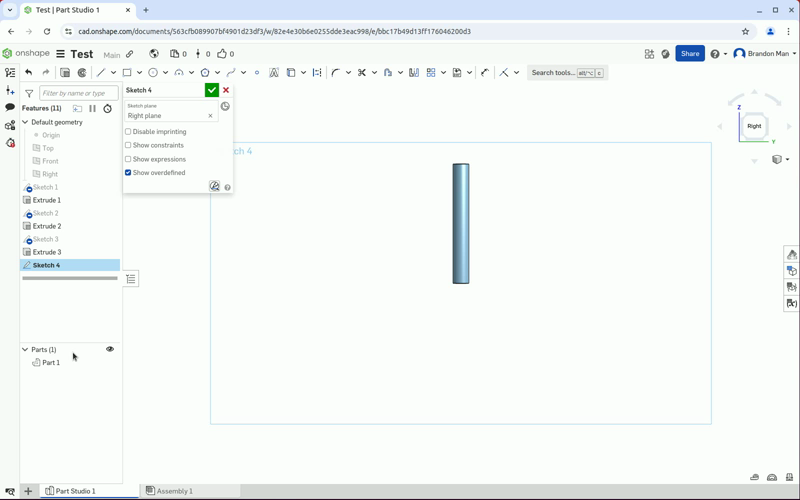
key(y)
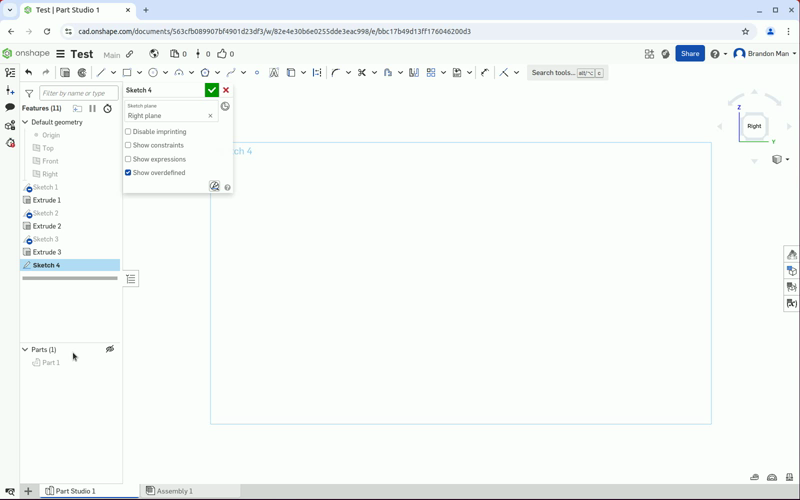
key(l)
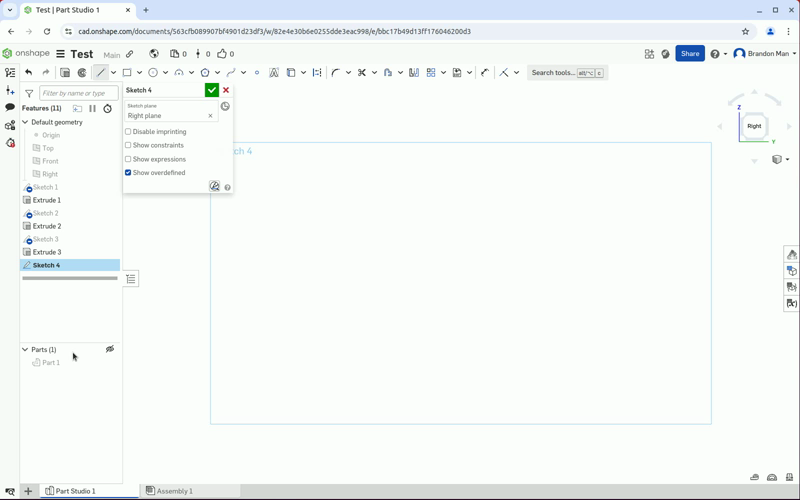
key_down(shift)
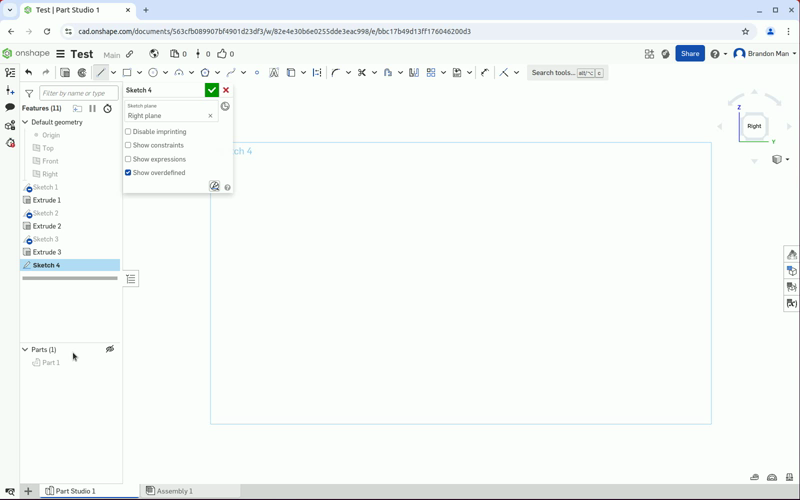
mouse_move(454, 273)
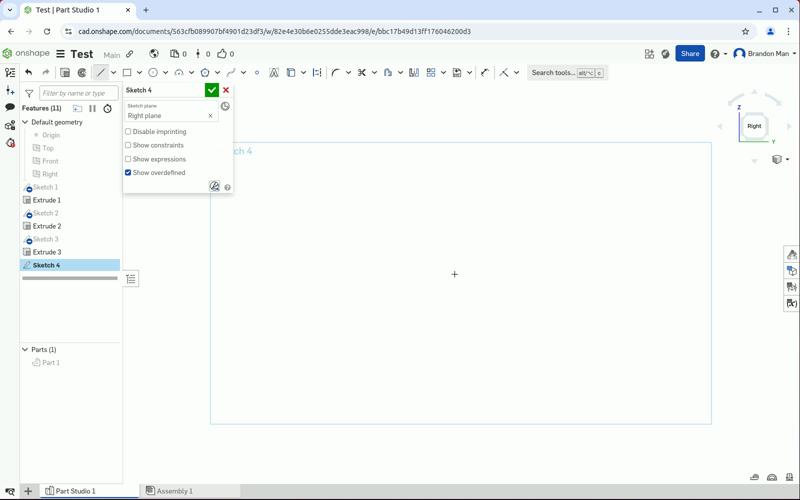
click(454, 273)
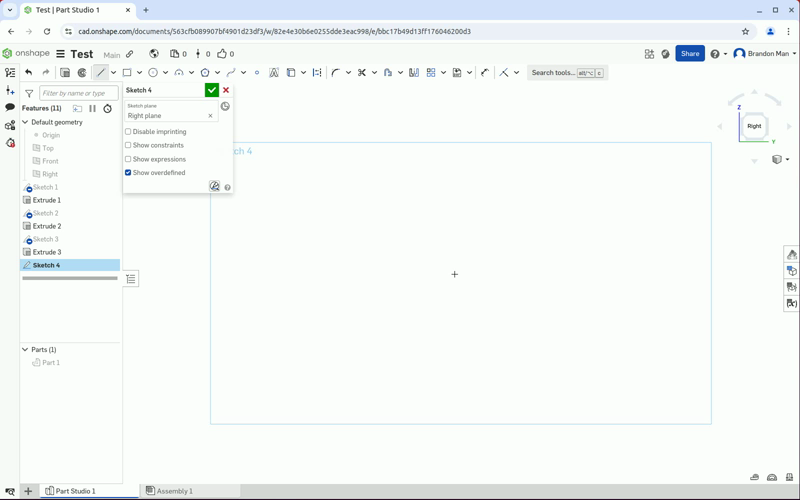
key_up(shift)
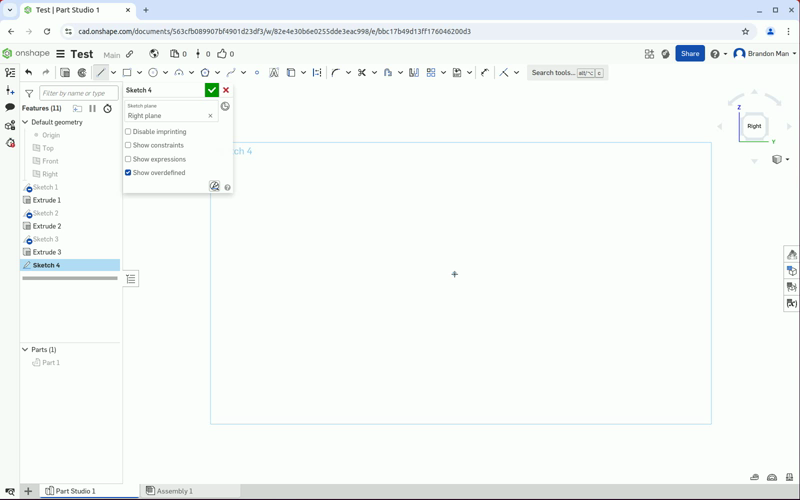
key_down(shift)
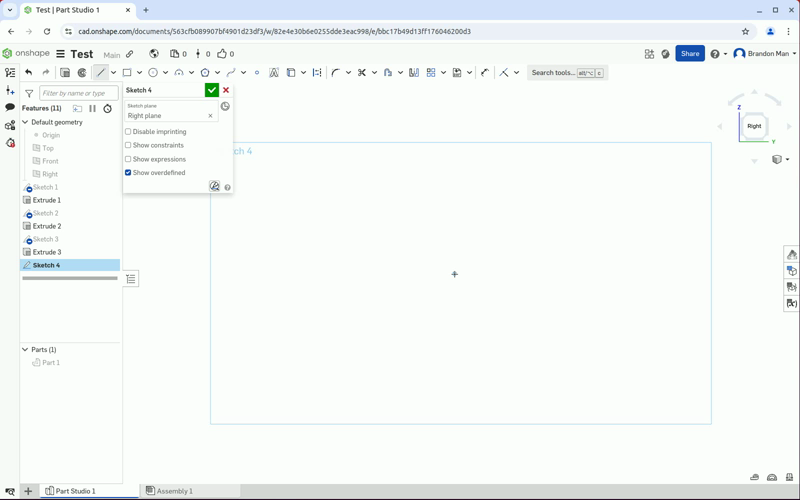
mouse_move(484, 273)
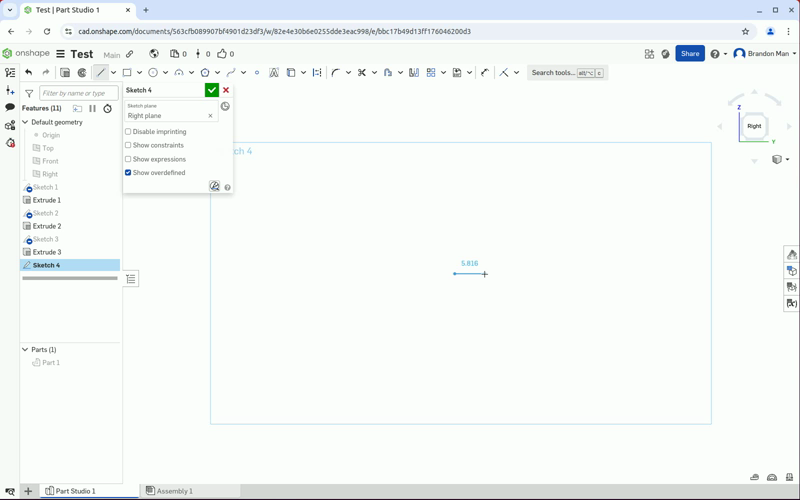
mouse_move(460, 273)
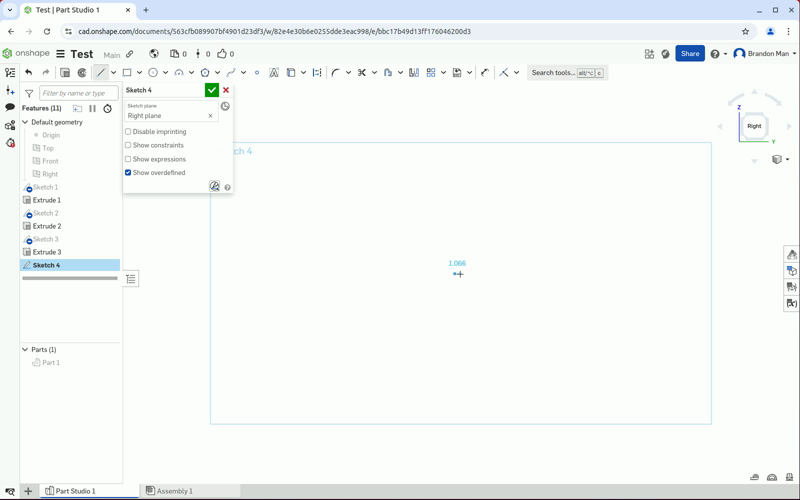
scroll(6)
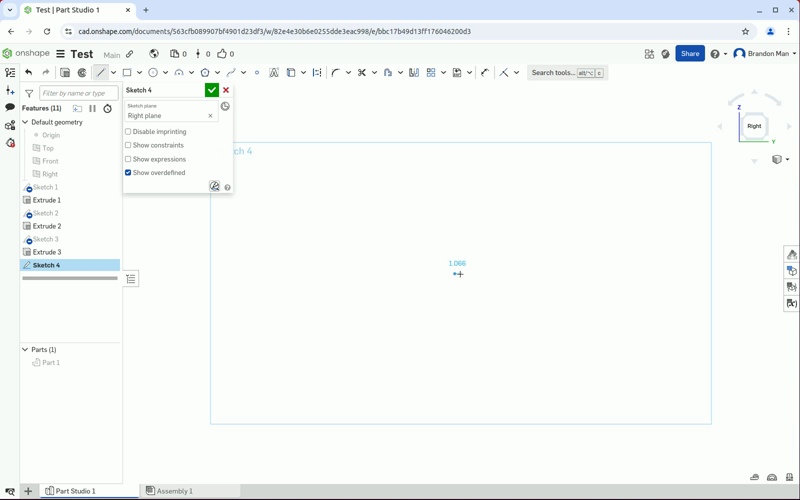
scroll(6)
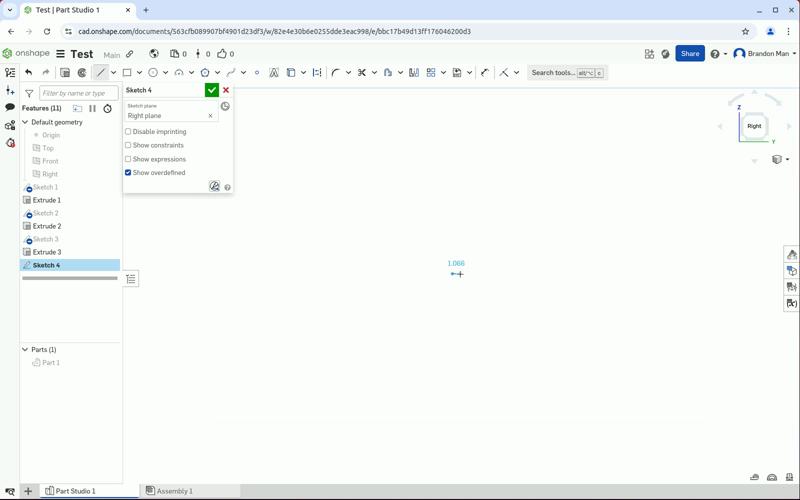
scroll(6)
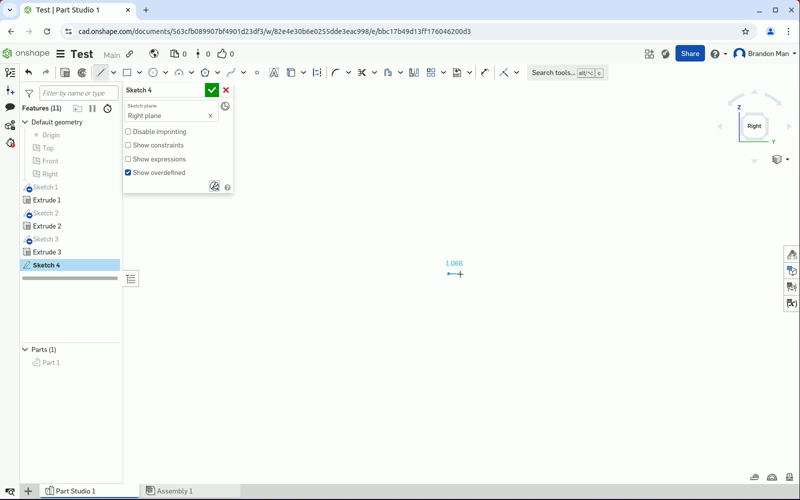
scroll(6)
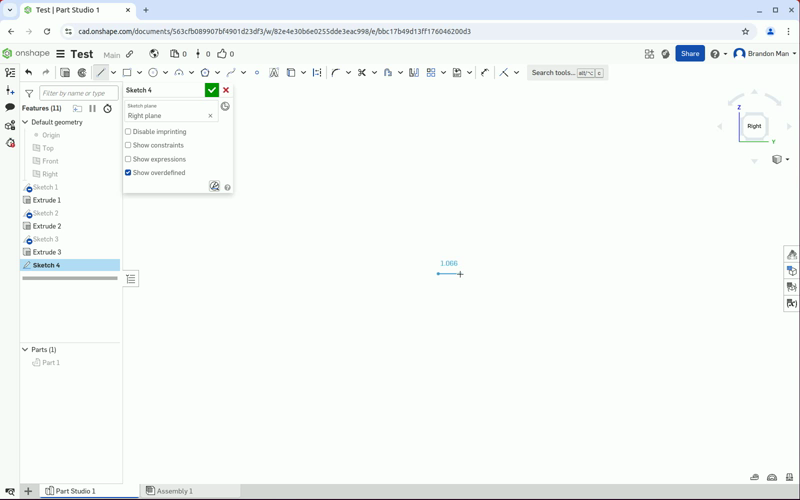
scroll(6)
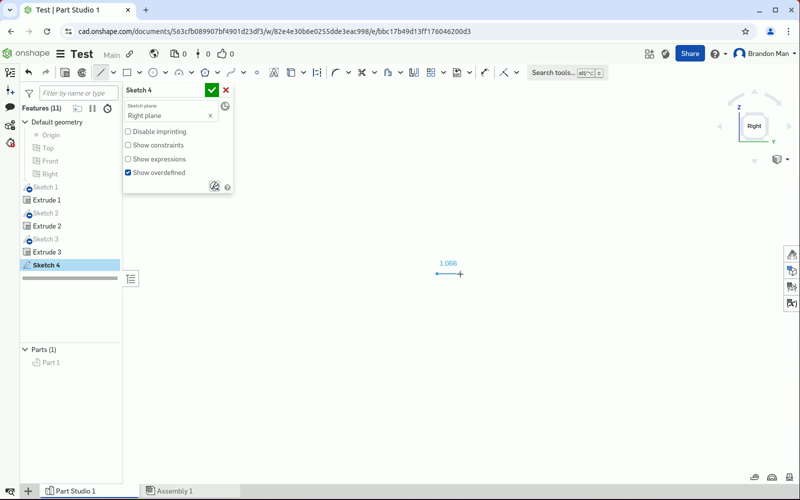
scroll(6)
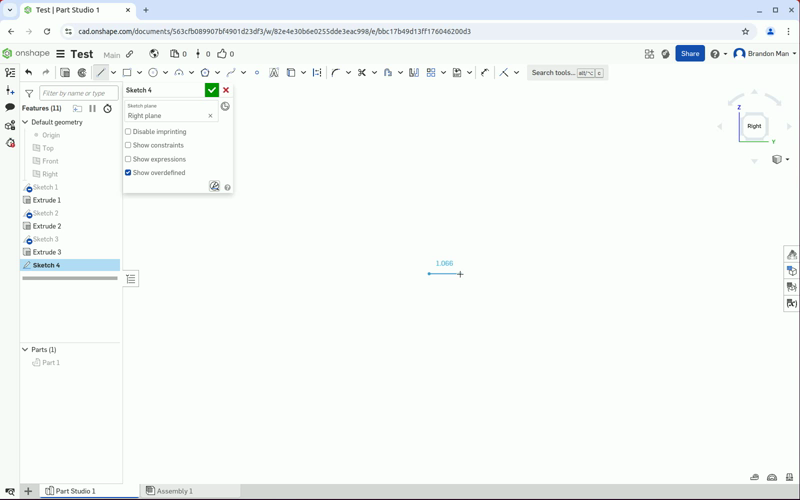
scroll(6)
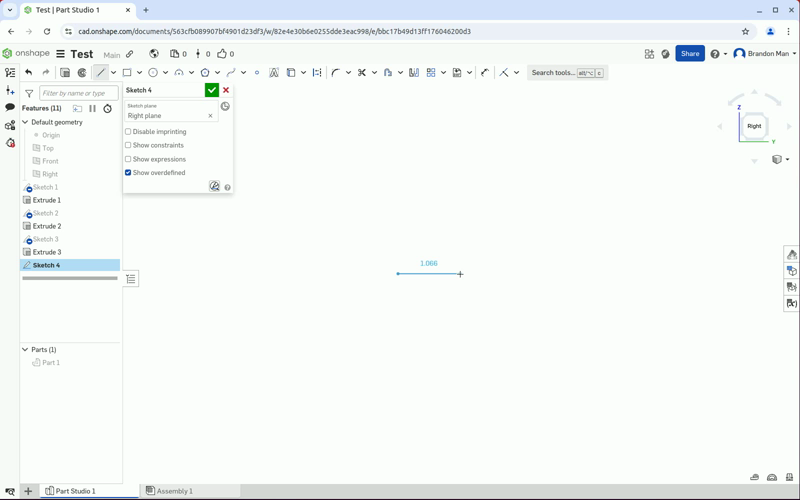
click(460, 273)
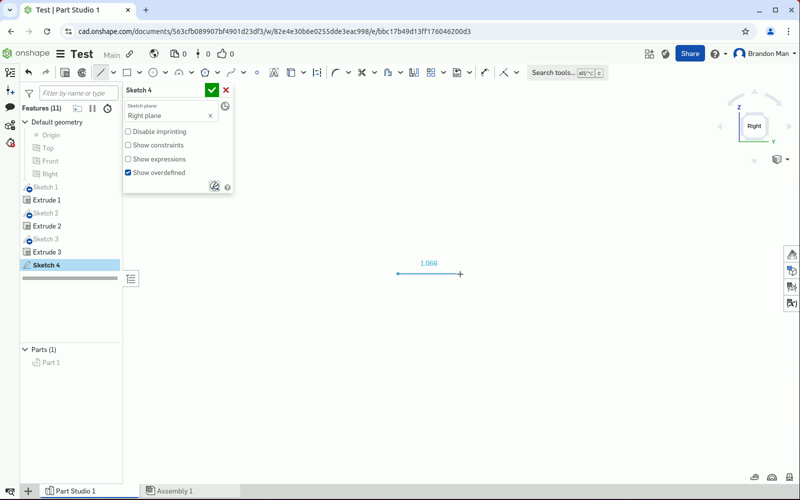
scroll(-6)
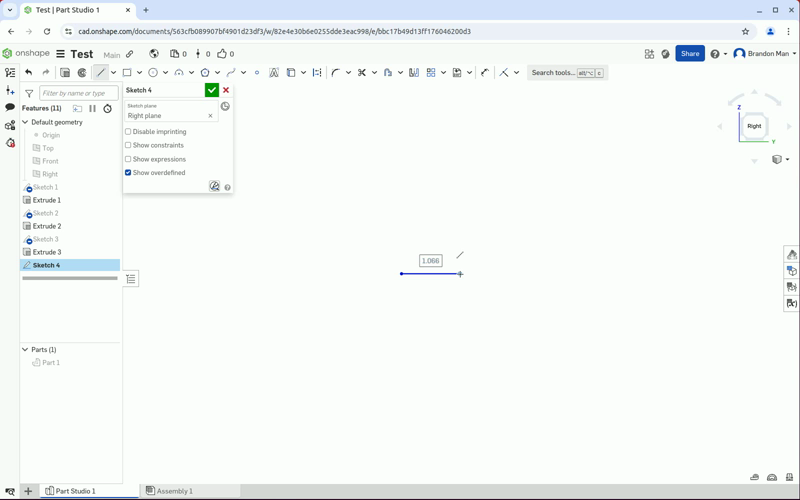
scroll(-6)
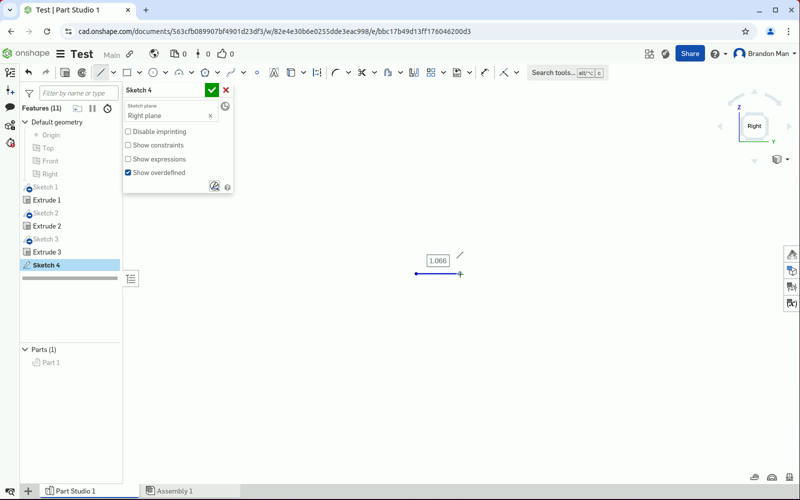
scroll(-6)
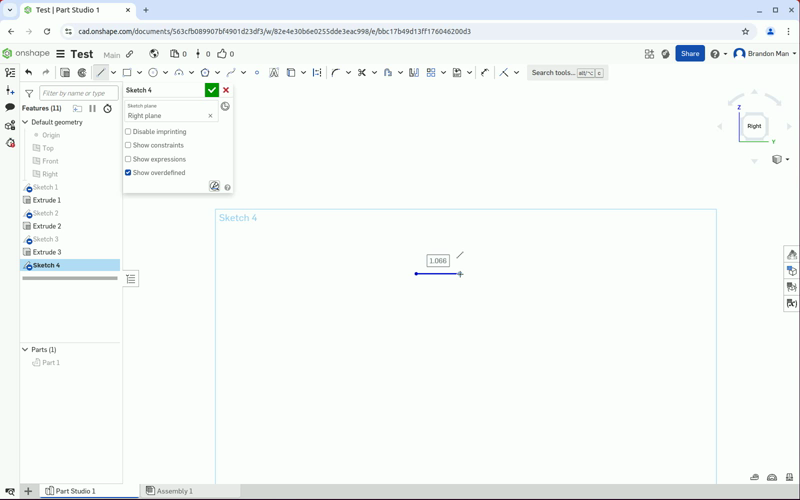
scroll(-6)
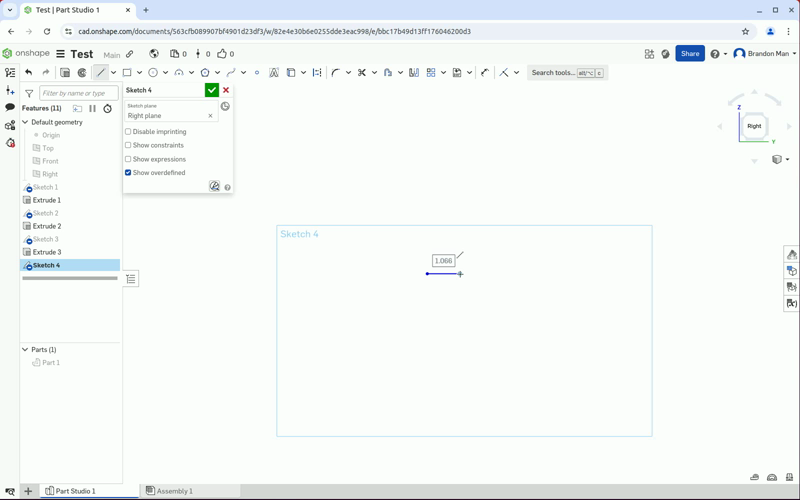
scroll(-6)
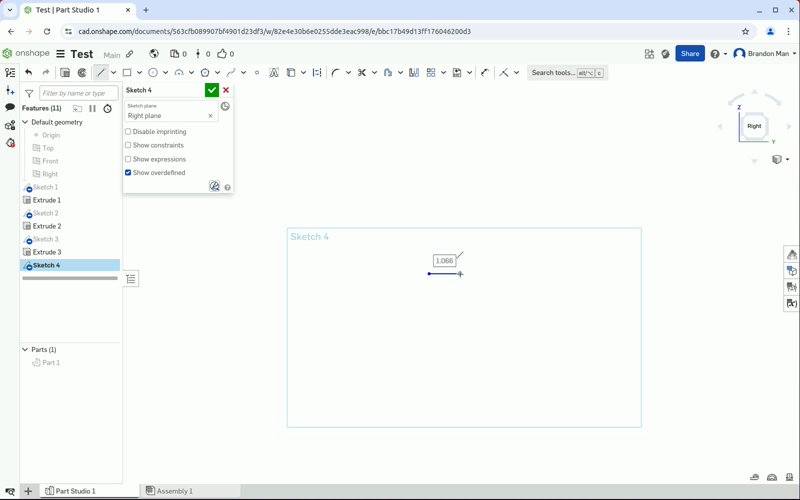
scroll(-6)
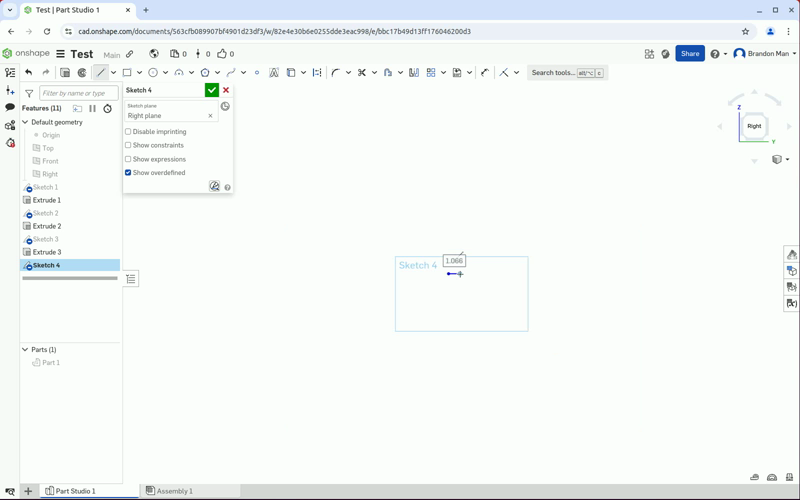
scroll(-6)
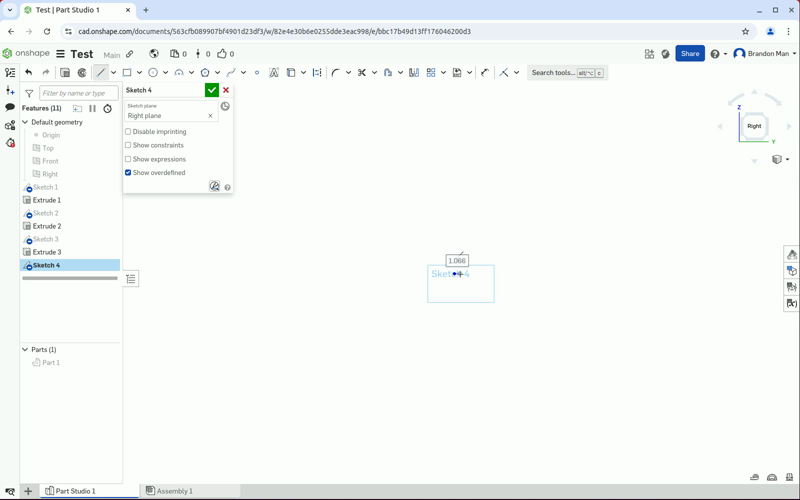
key_up(shift)
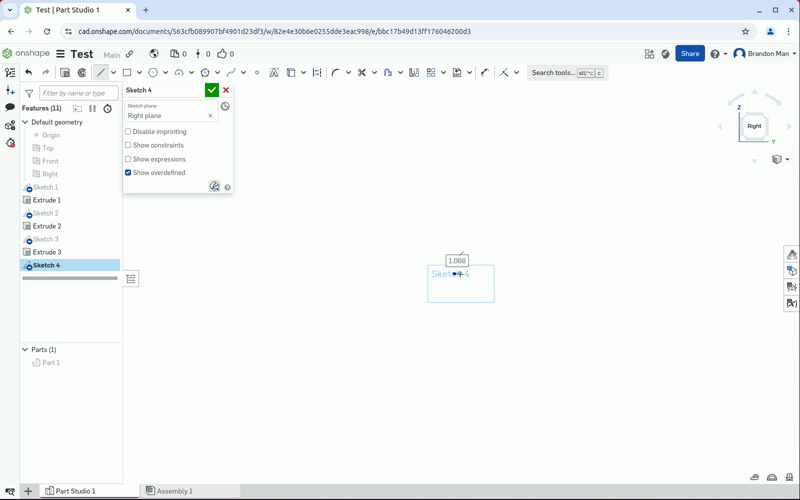
key_down(shift)
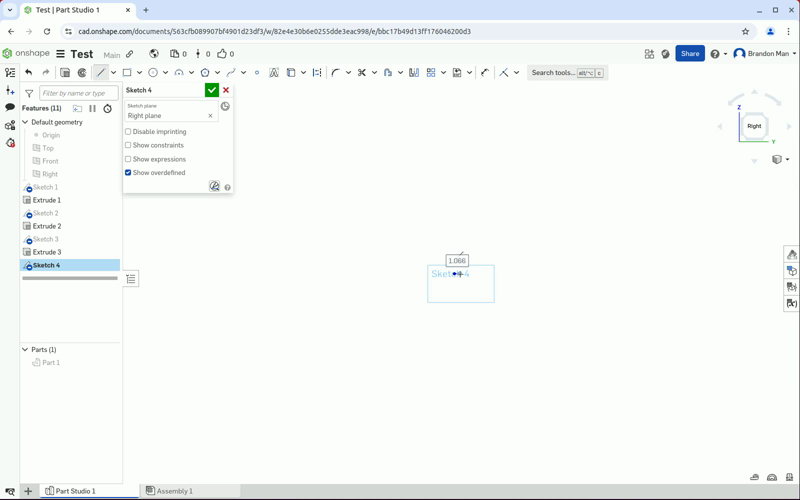
mouse_move(490, 273)
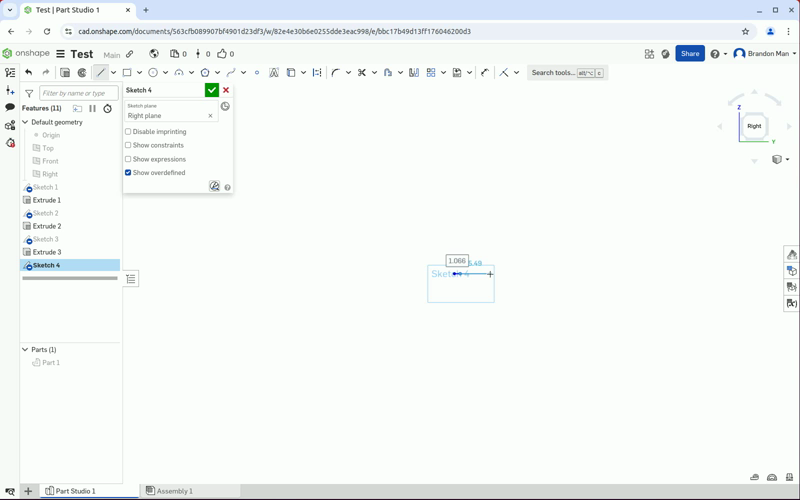
mouse_move(460, 267)
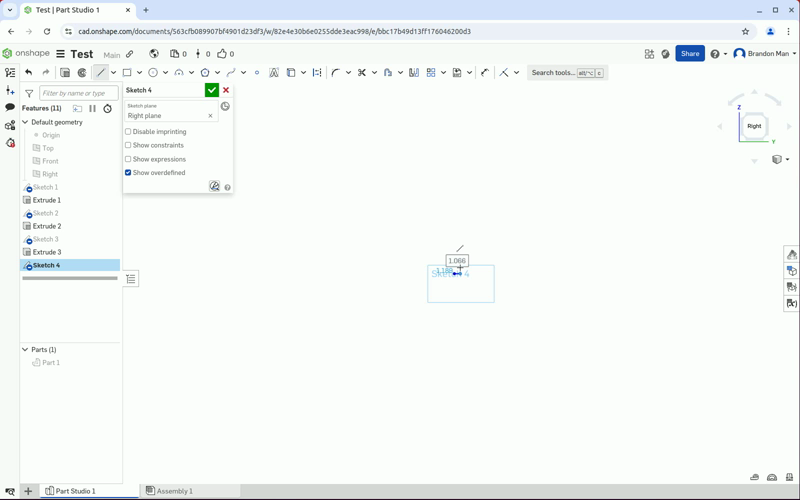
scroll(6)
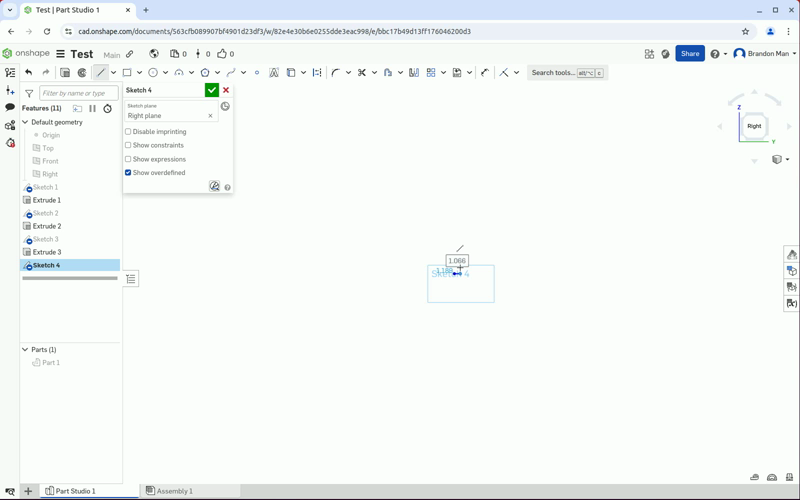
scroll(6)
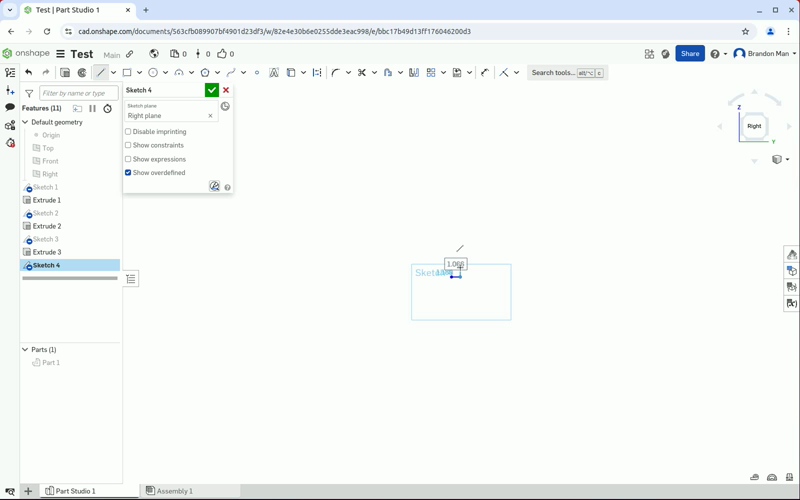
scroll(6)
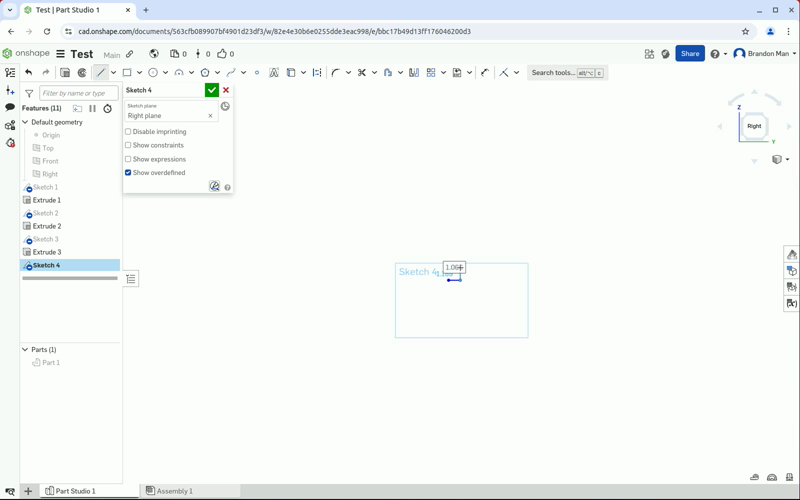
scroll(6)
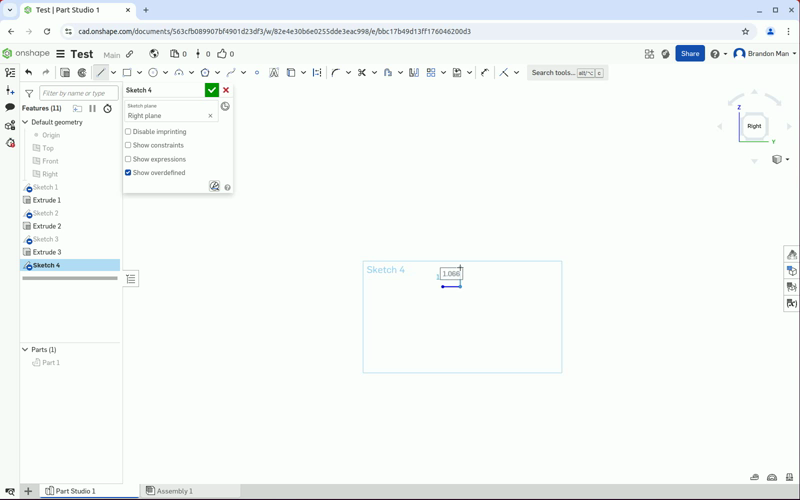
scroll(6)
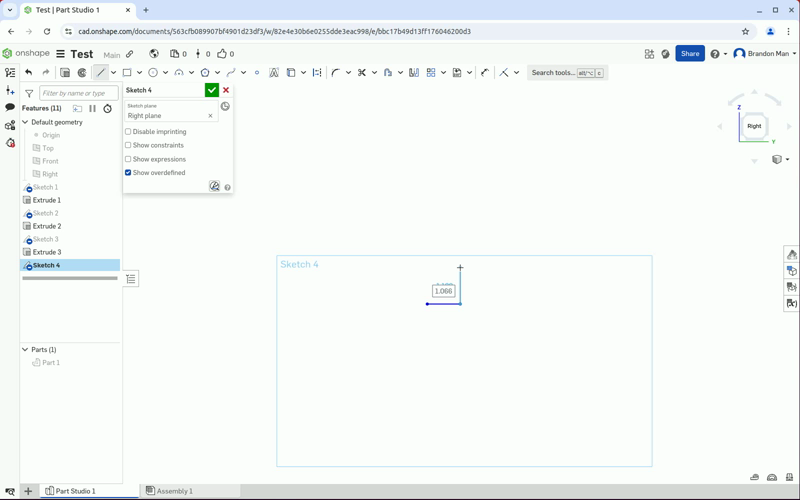
scroll(6)
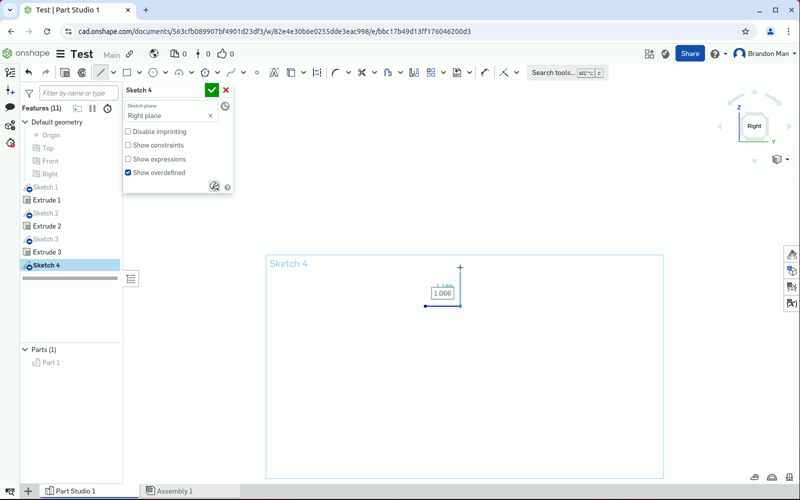
scroll(6)
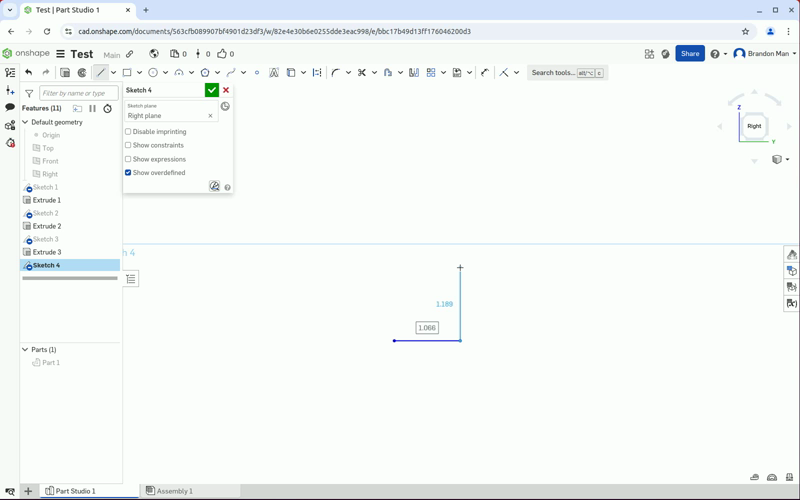
click(460, 267)
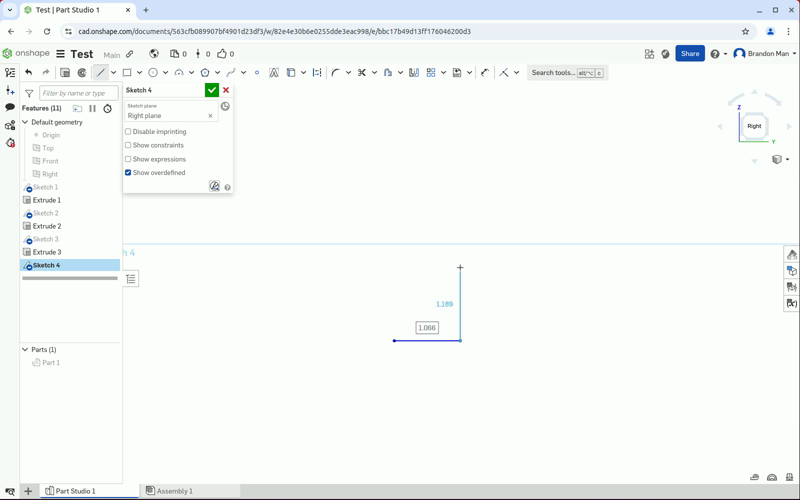
scroll(-6)
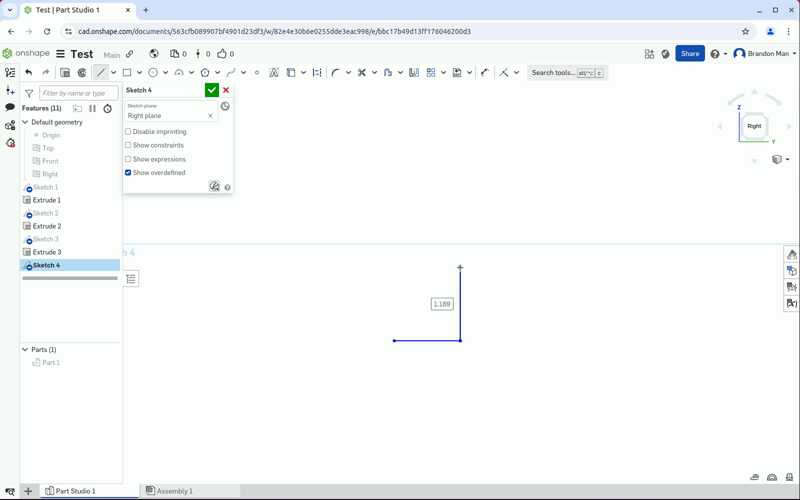
scroll(-6)
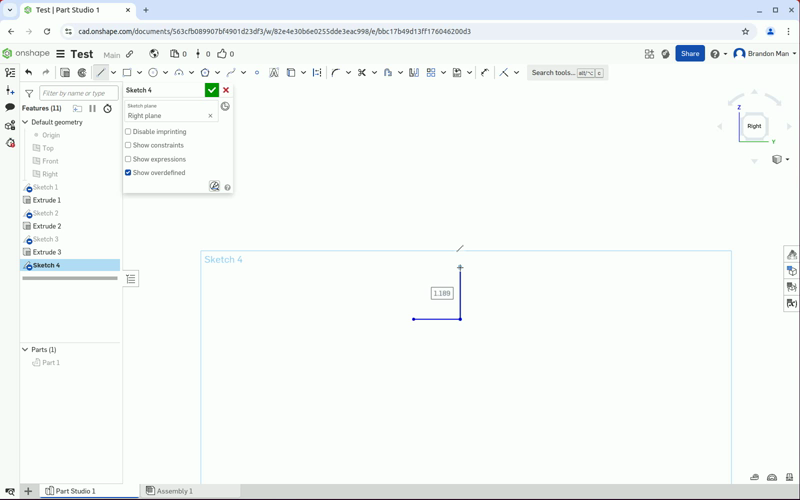
scroll(-6)
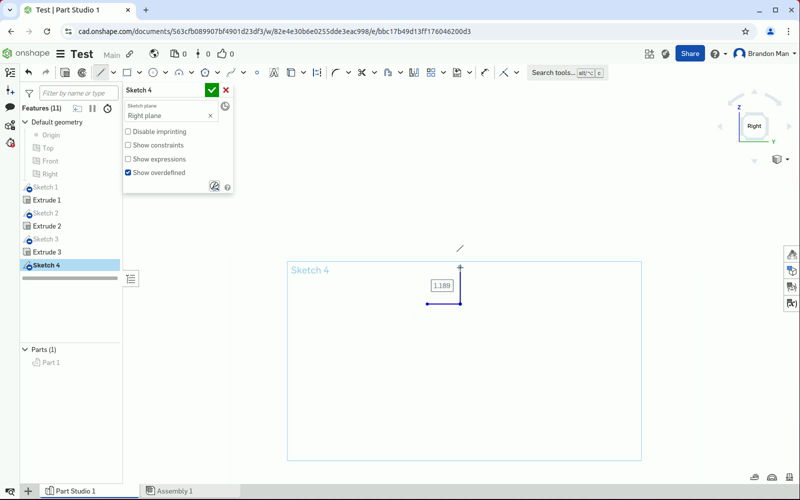
scroll(-6)
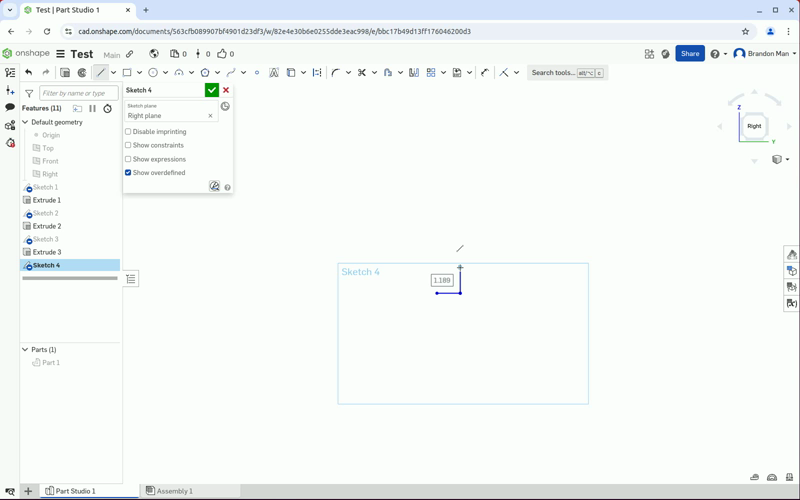
scroll(-6)
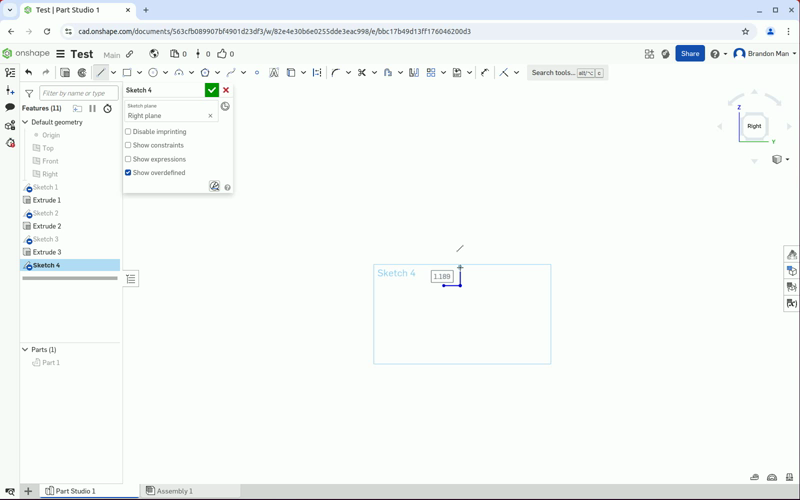
scroll(-6)
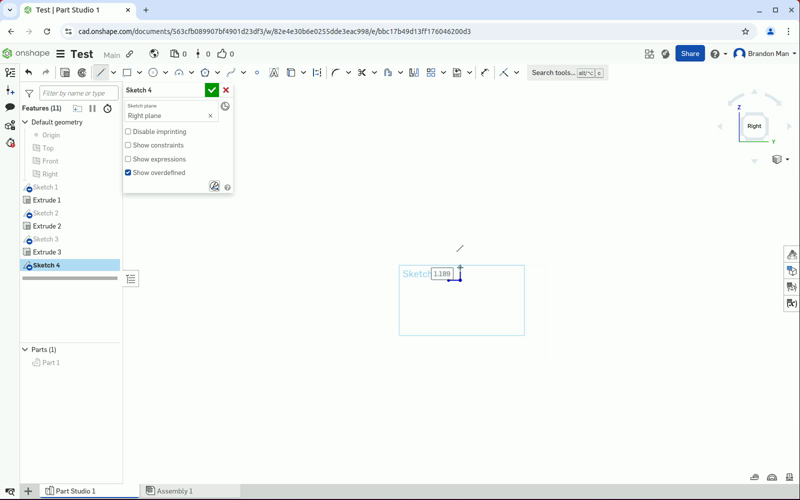
scroll(-6)
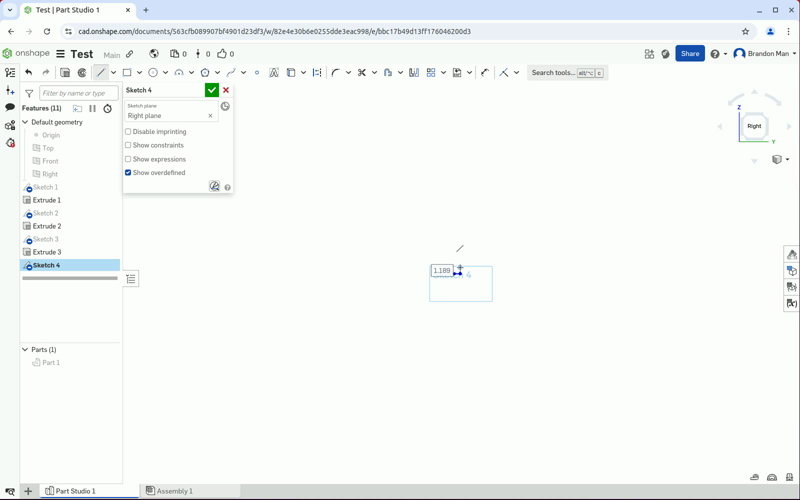
key_up(shift)
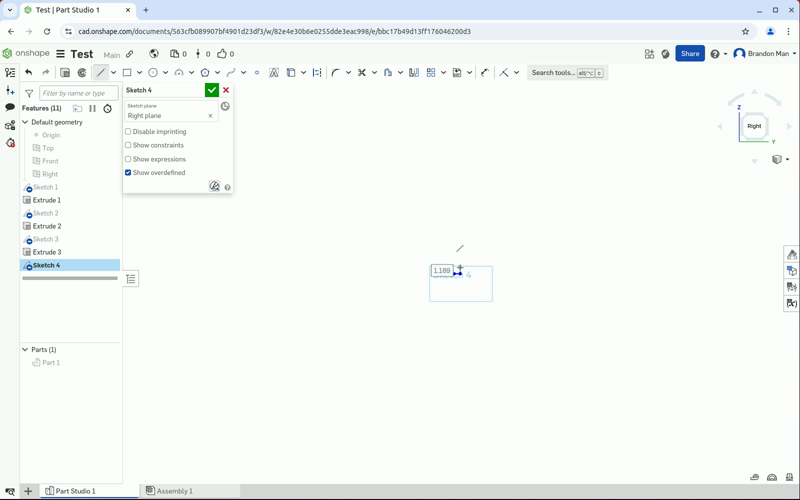
key_down(shift)
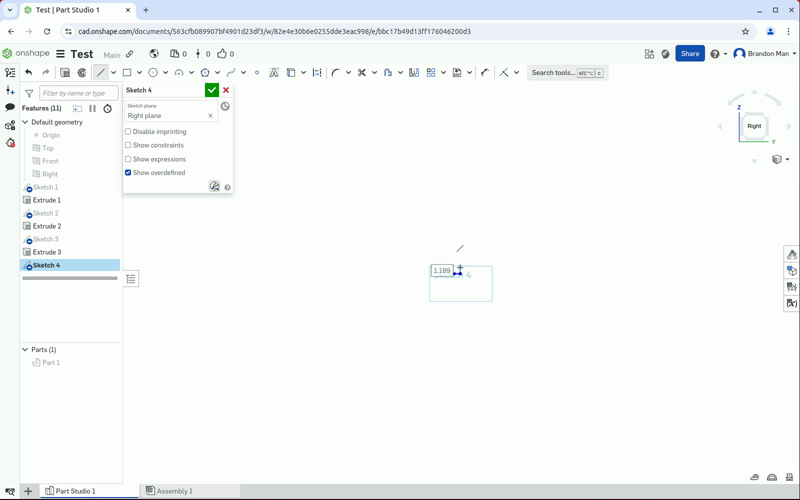
mouse_move(460, 180)
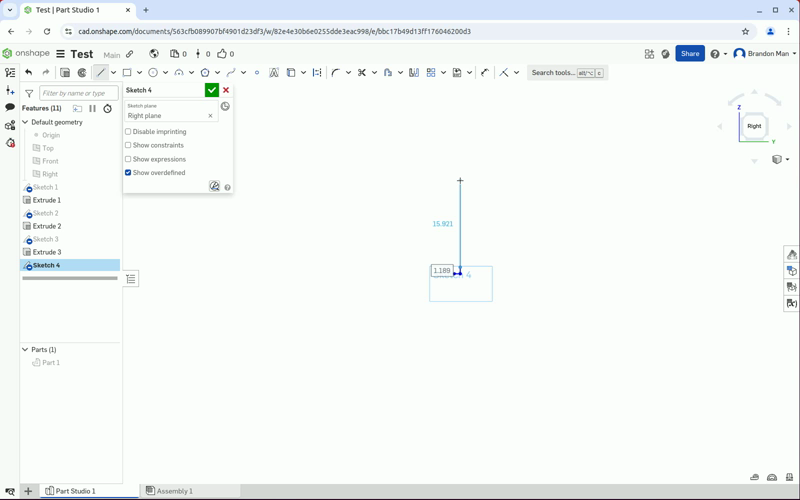
click(460, 180)
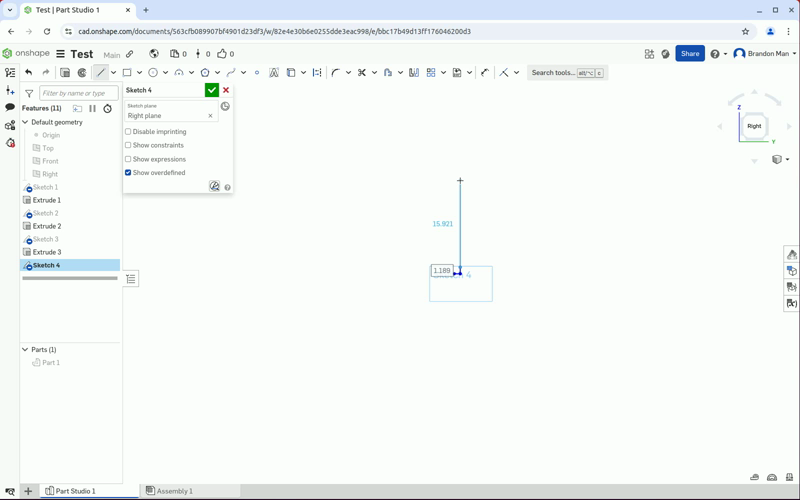
key_up(shift)
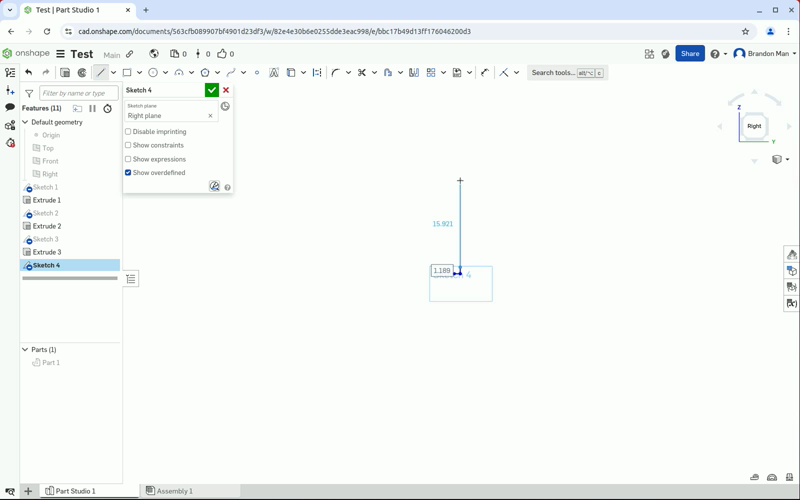
key_down(shift)
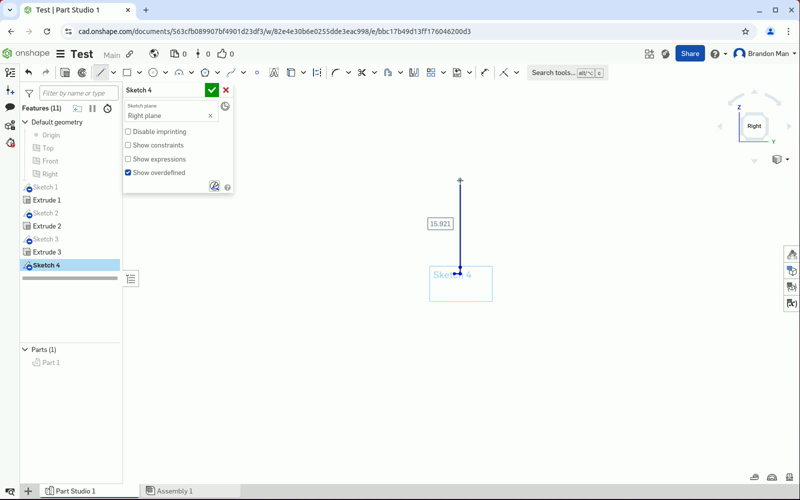
mouse_move(490, 180)
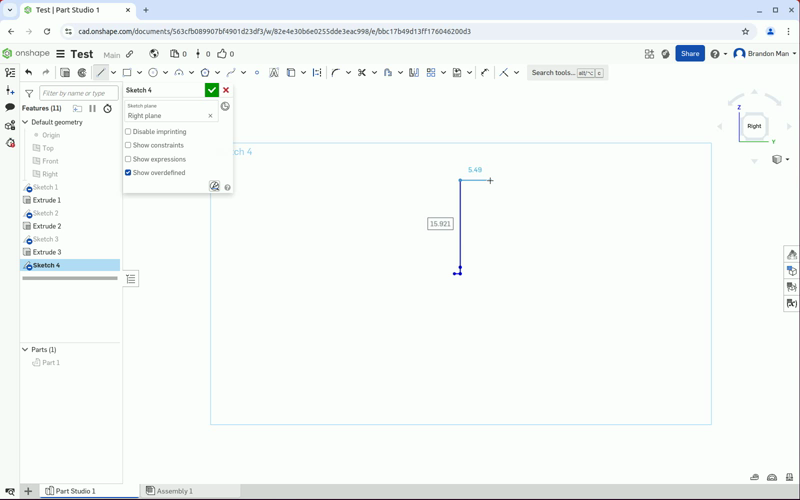
mouse_move(460, 174)
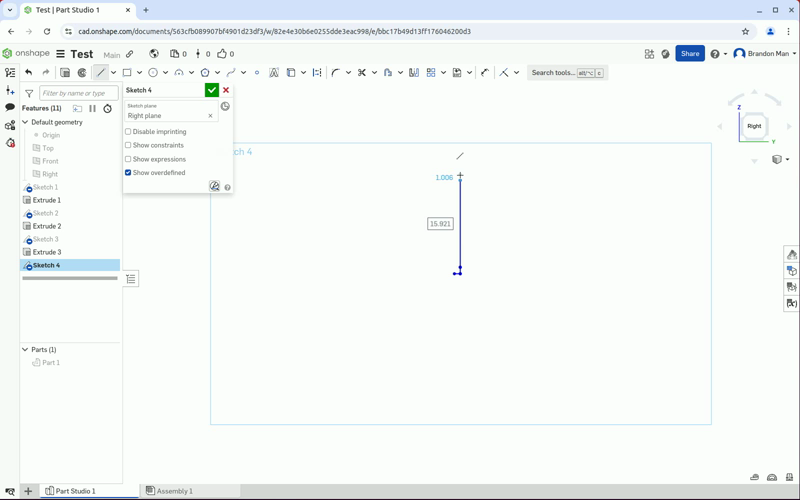
scroll(6)
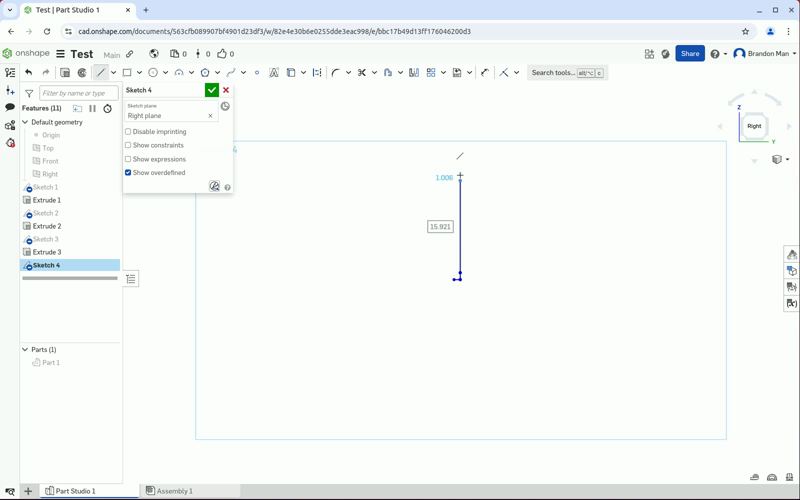
scroll(6)
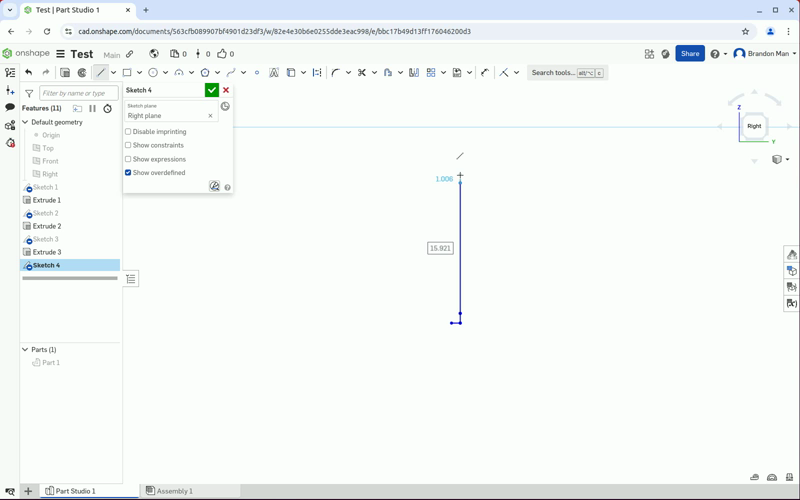
scroll(6)
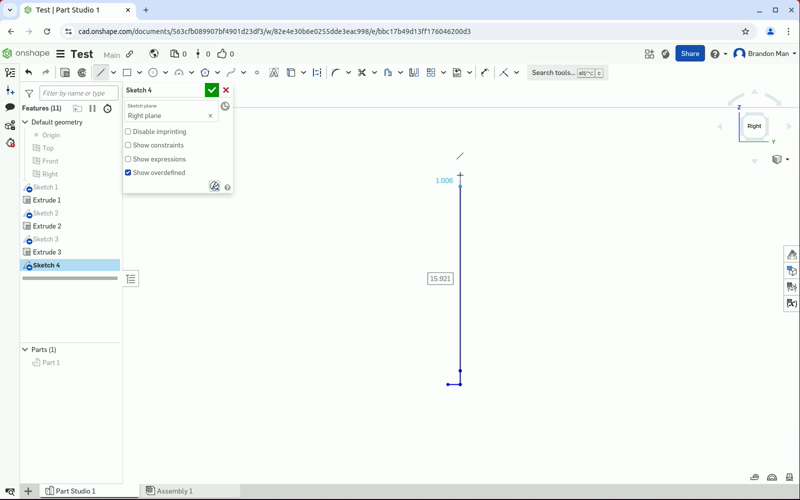
scroll(6)
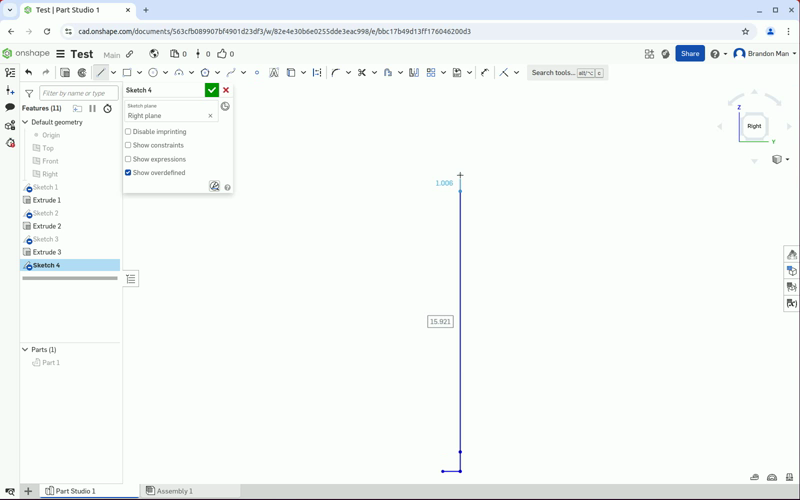
scroll(6)
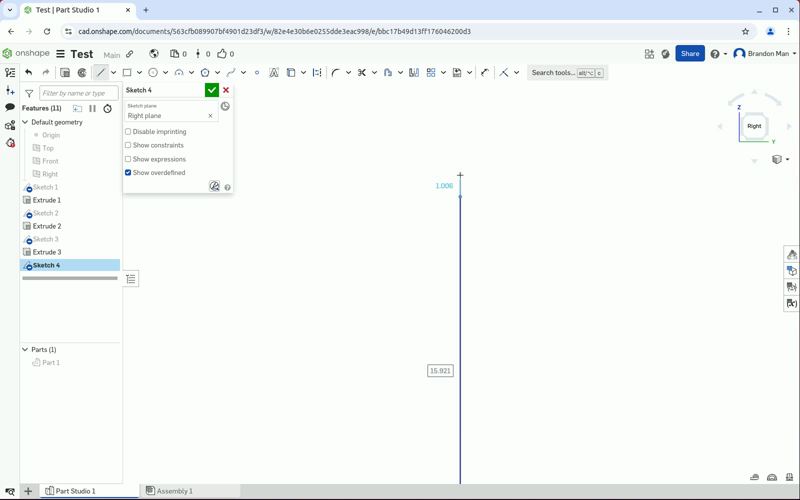
scroll(6)
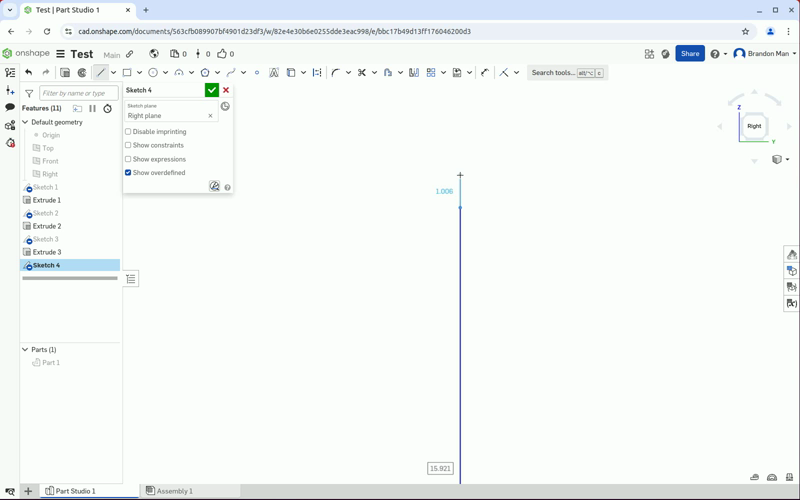
scroll(6)
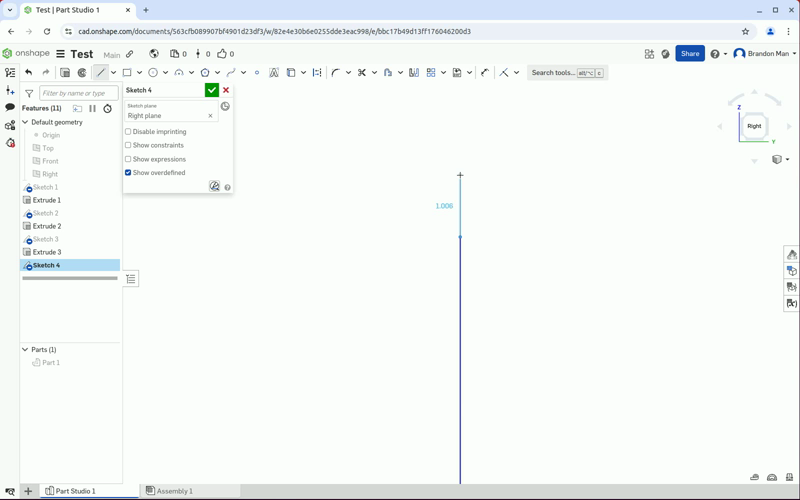
click(460, 174)
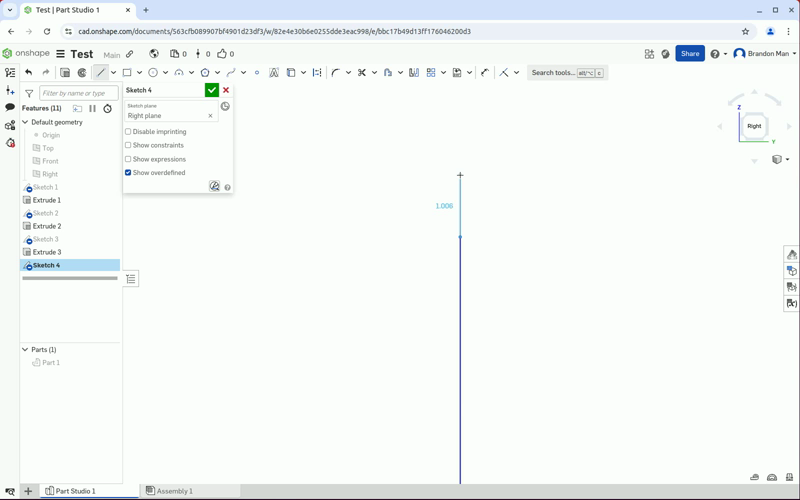
scroll(-6)
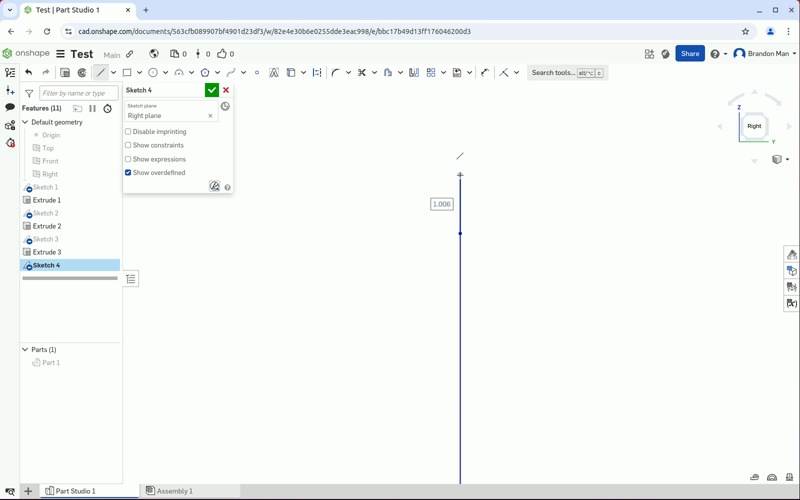
scroll(-6)
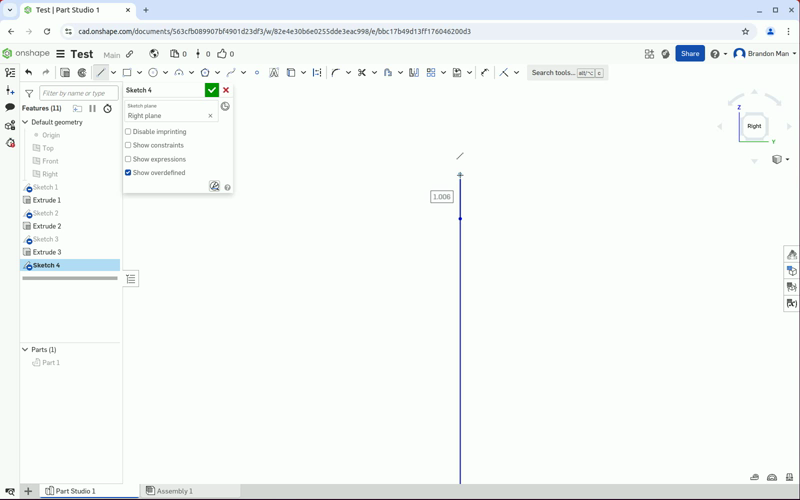
scroll(-6)
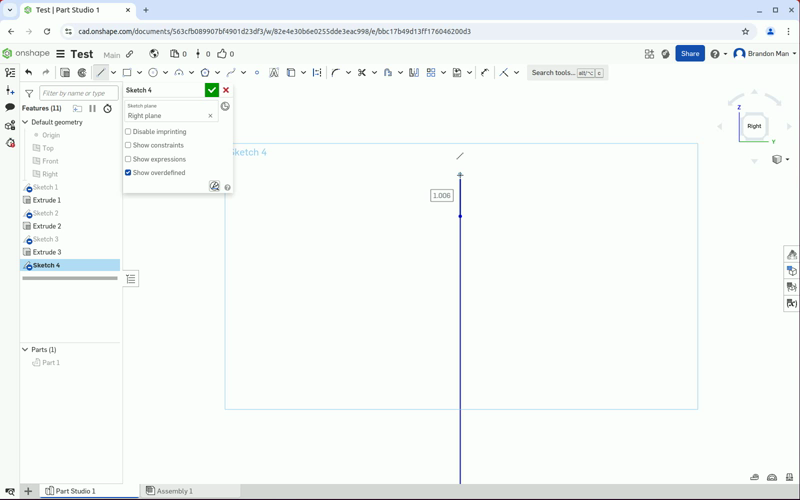
scroll(-6)
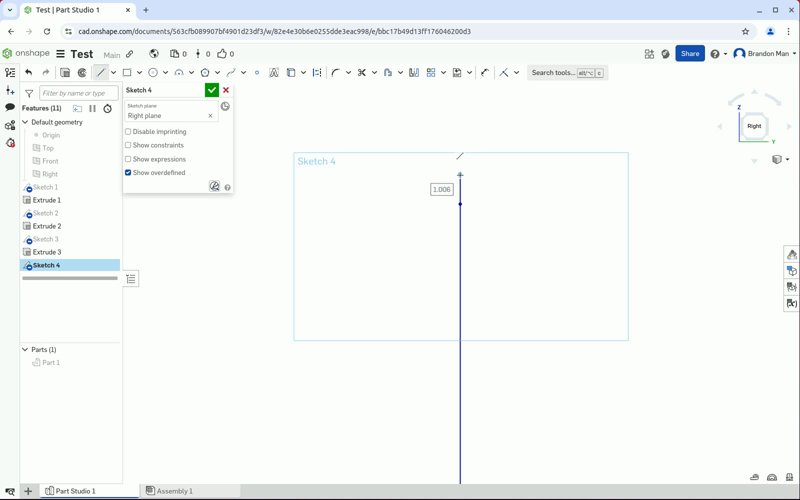
scroll(-6)
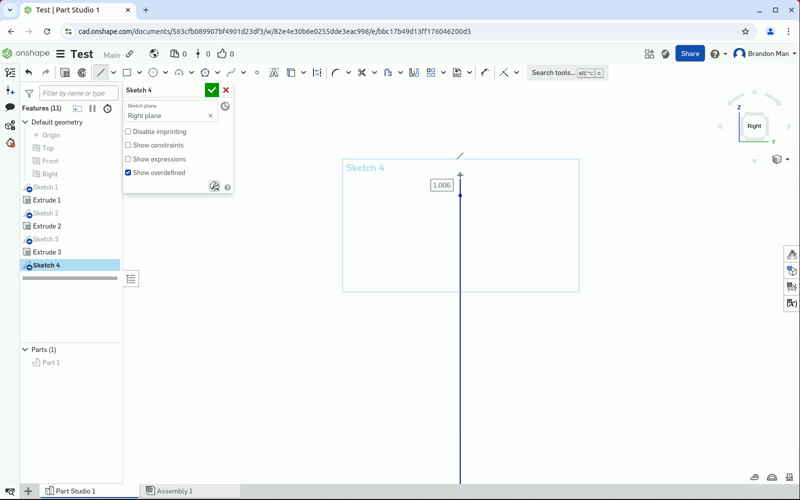
scroll(-6)
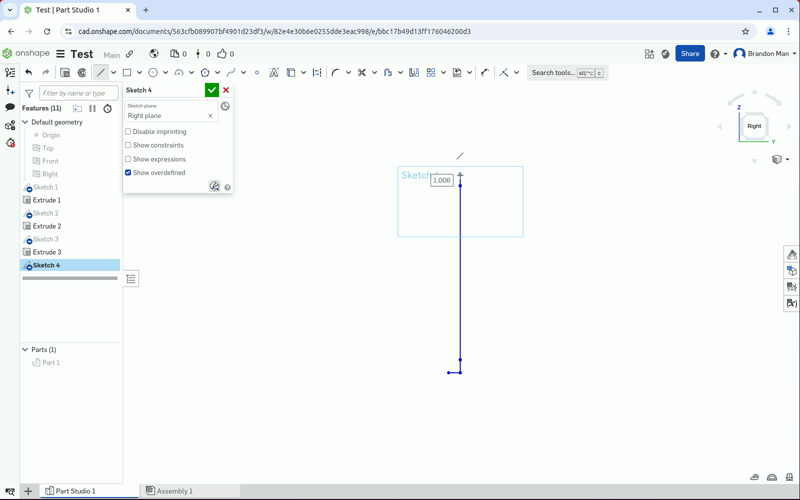
scroll(-6)
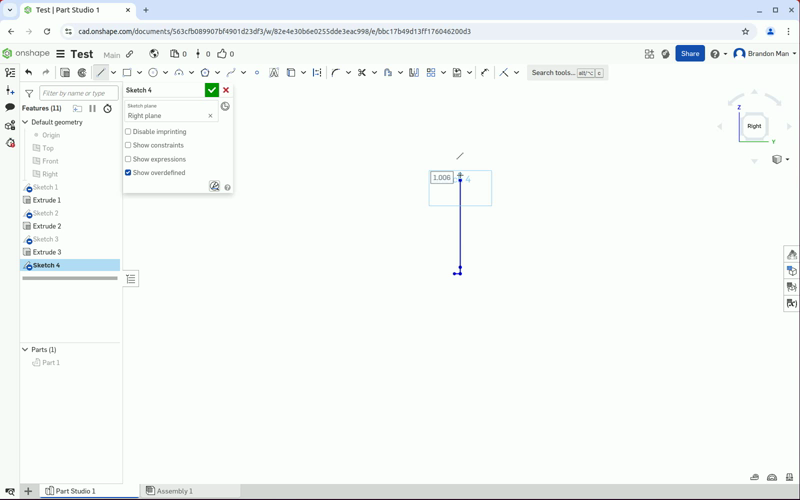
key_up(shift)
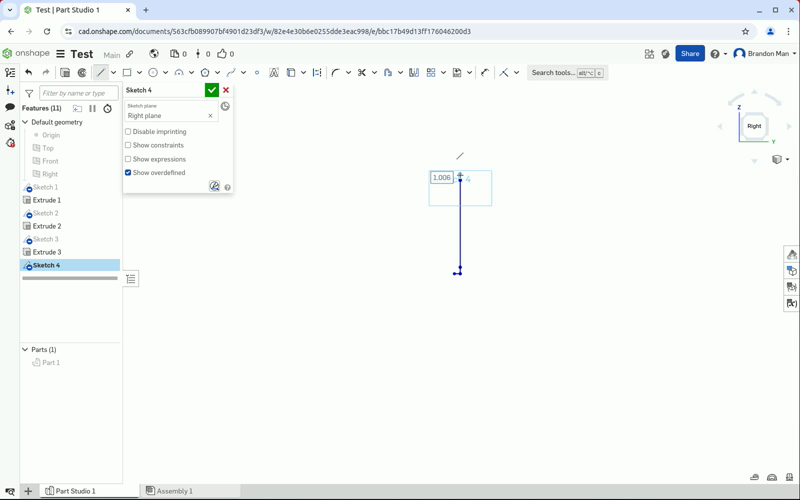
key_down(shift)
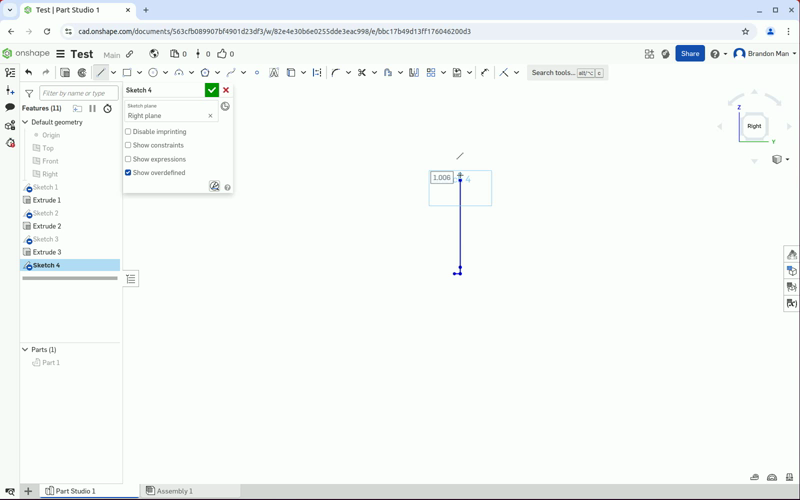
mouse_move(490, 174)
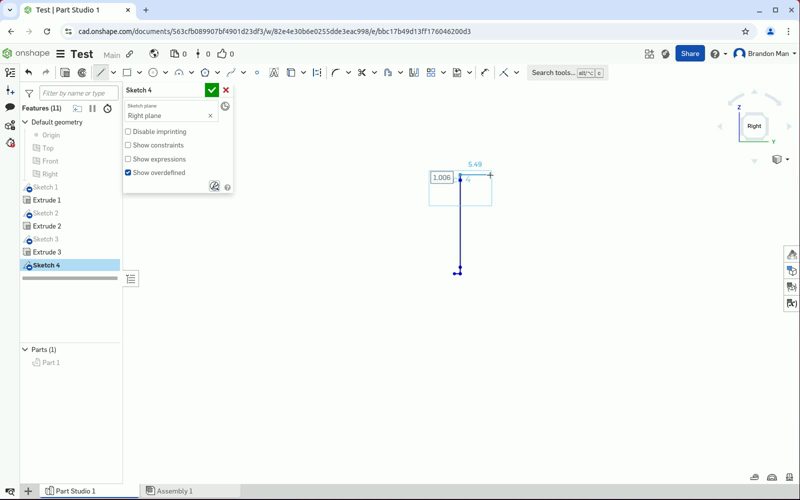
mouse_move(454, 174)
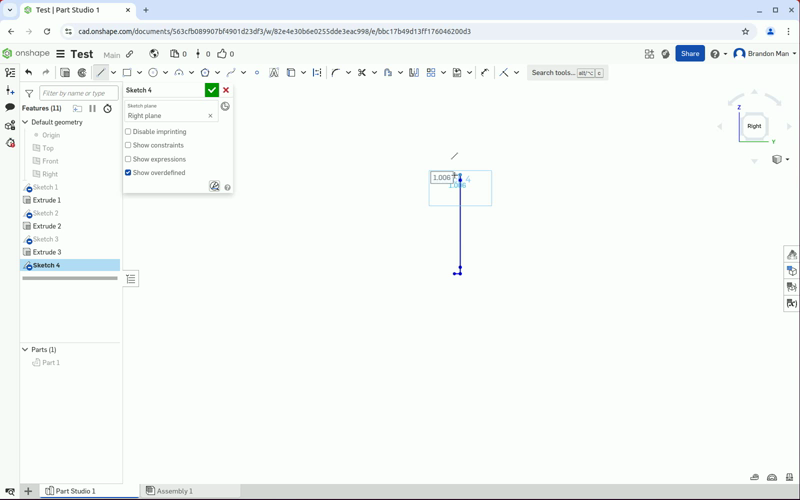
scroll(6)
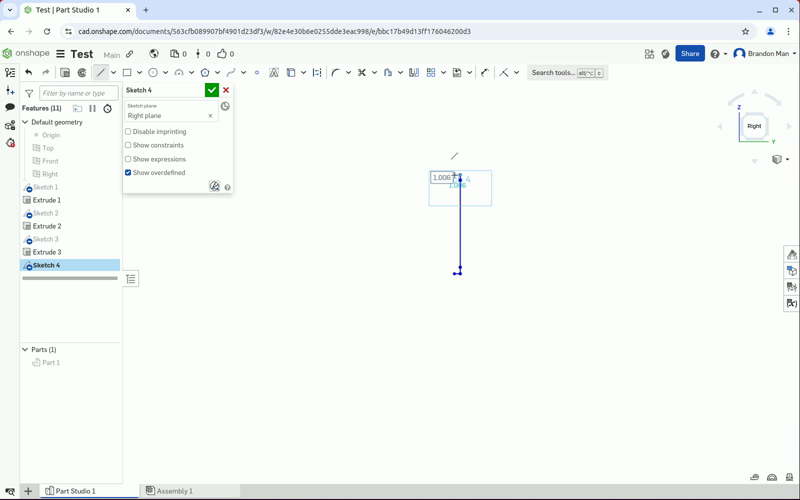
scroll(6)
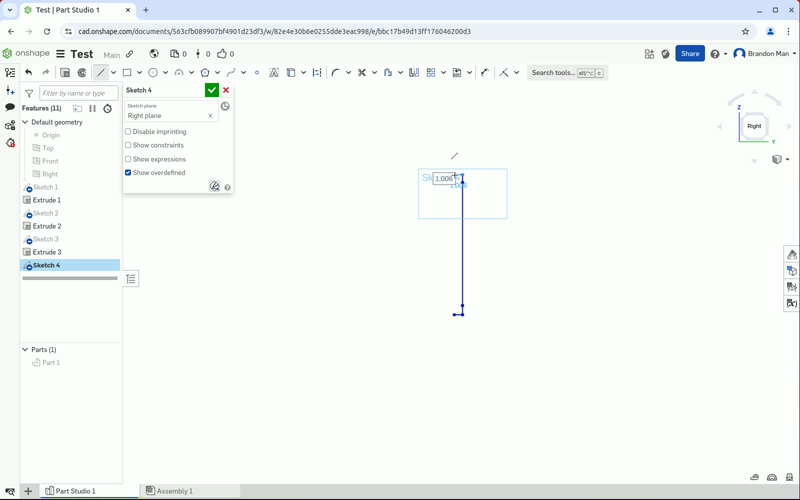
scroll(6)
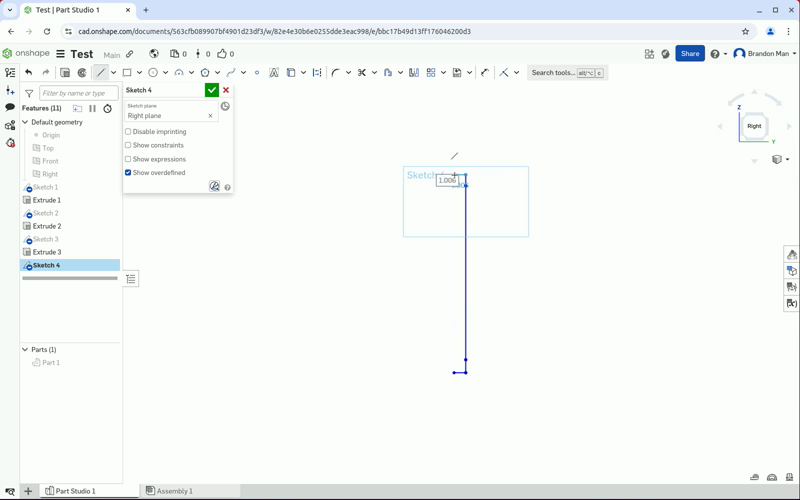
scroll(6)
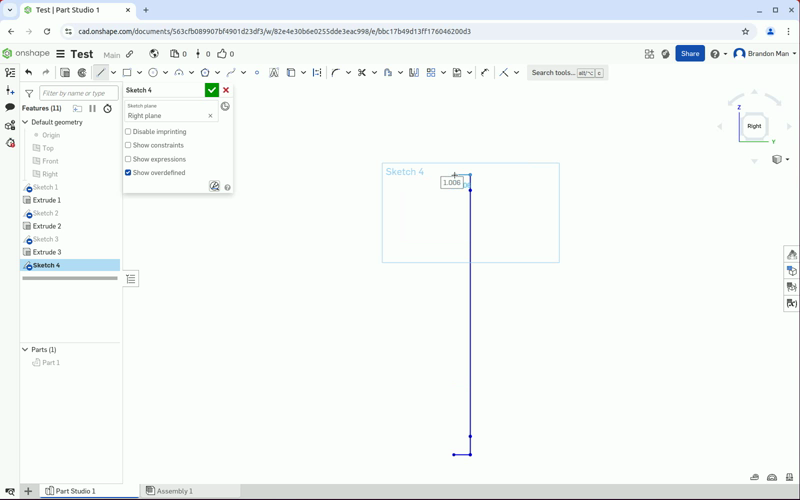
scroll(6)
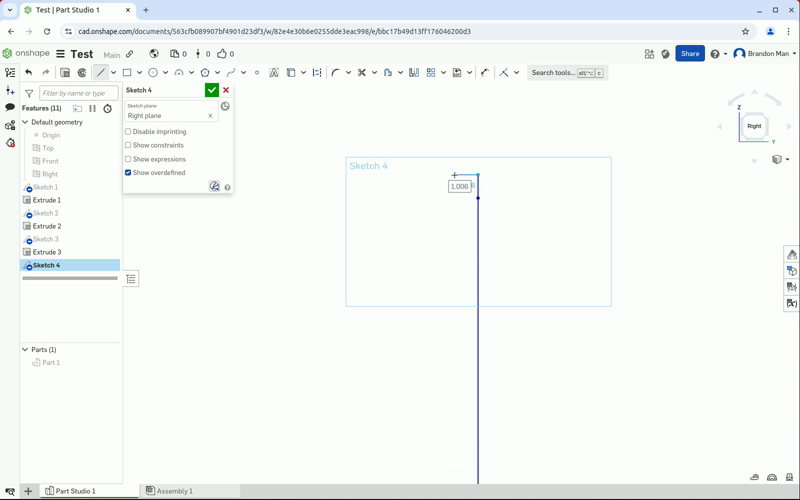
scroll(6)
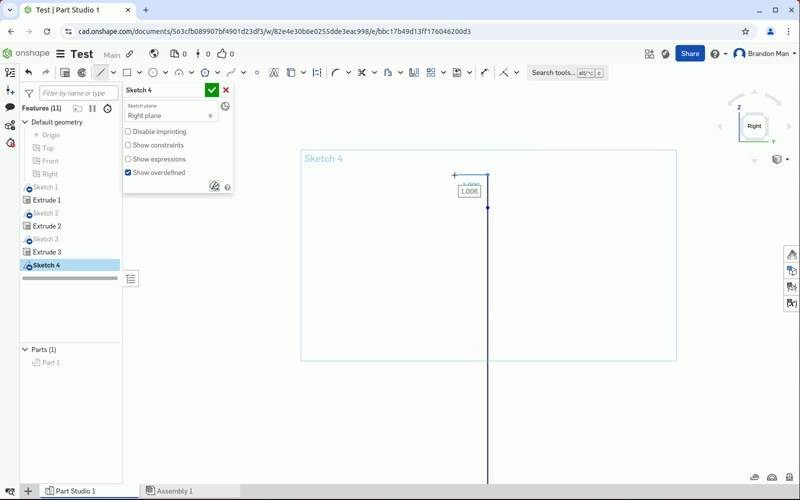
scroll(6)
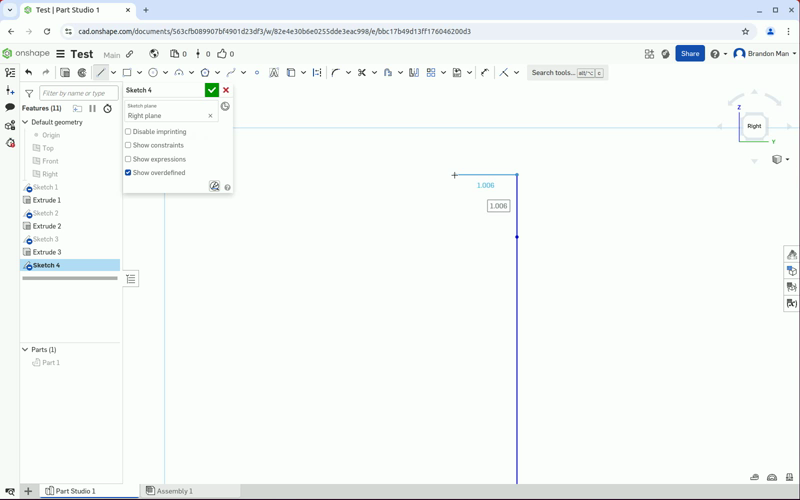
click(454, 174)
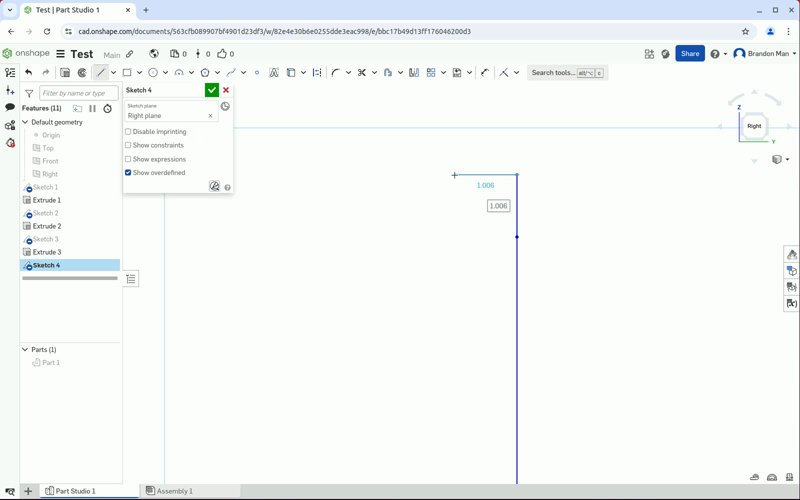
scroll(-6)
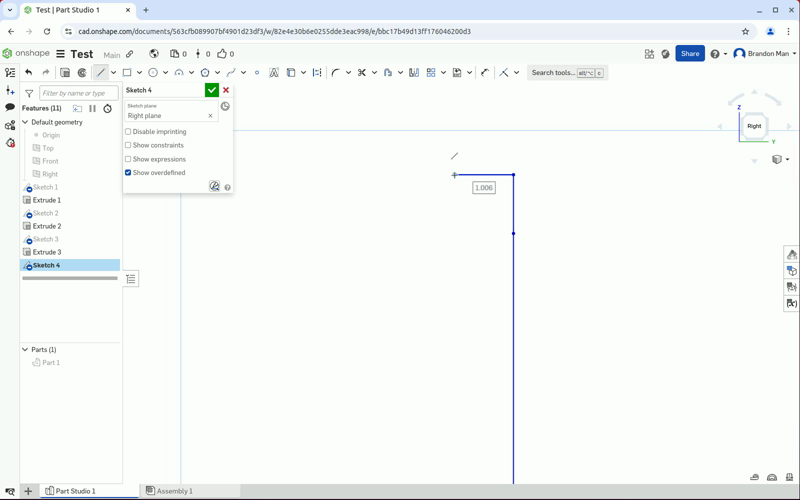
scroll(-6)
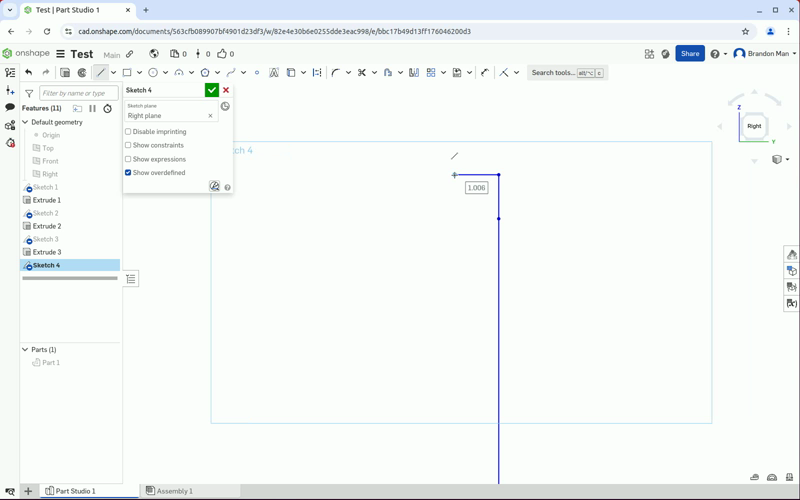
scroll(-6)
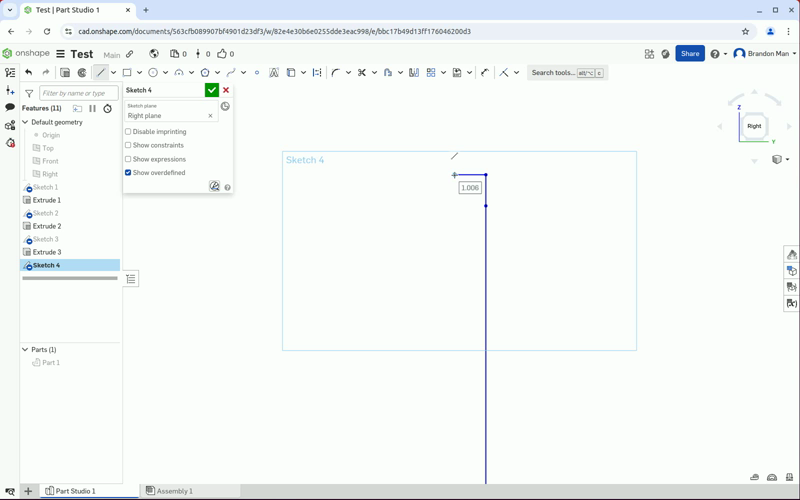
scroll(-6)
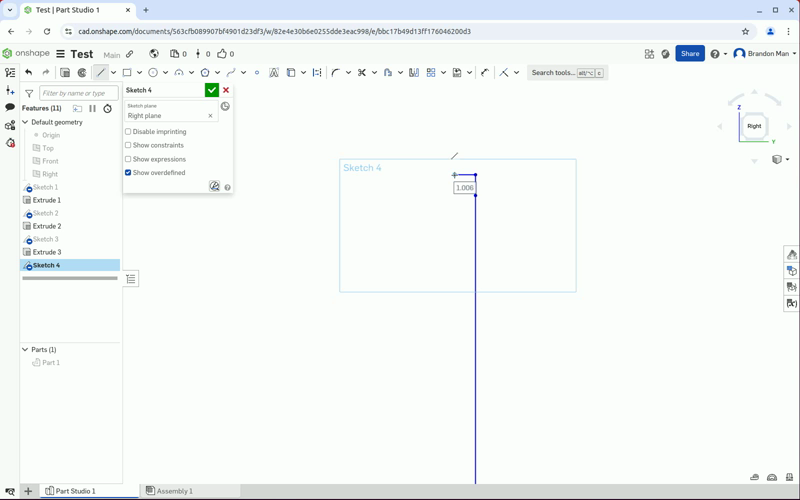
scroll(-6)
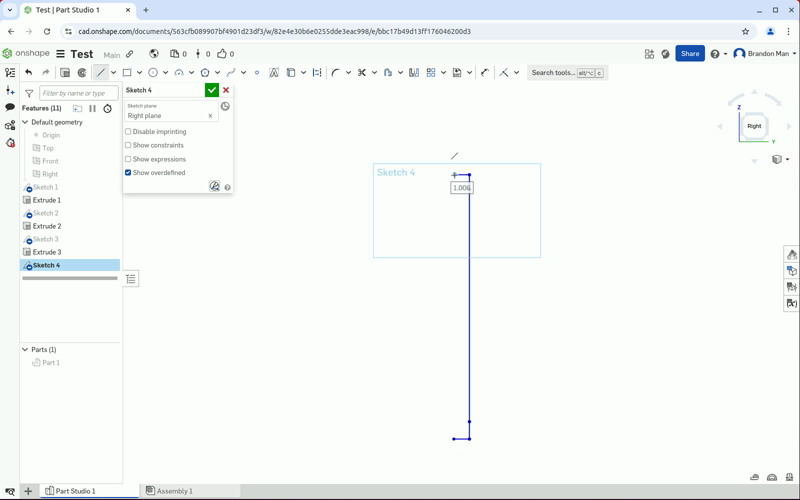
scroll(-6)
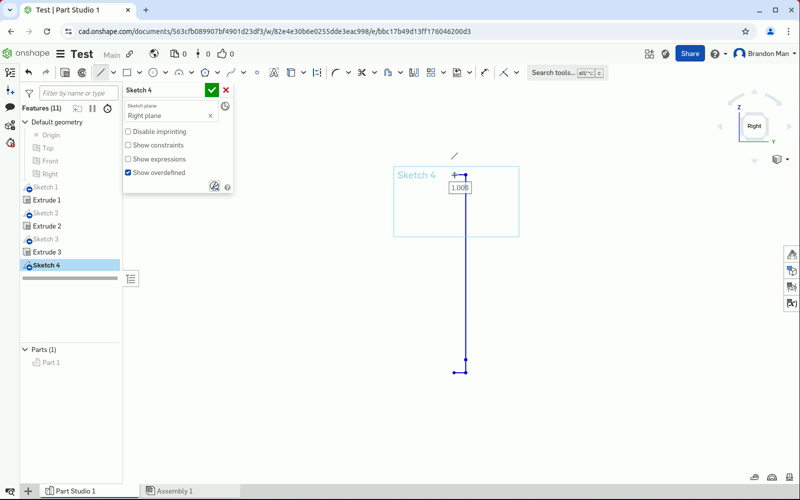
scroll(-6)
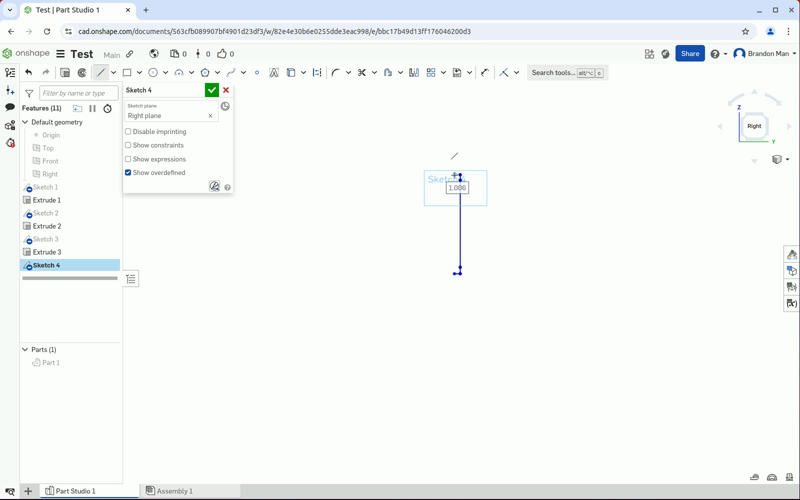
key_up(shift)
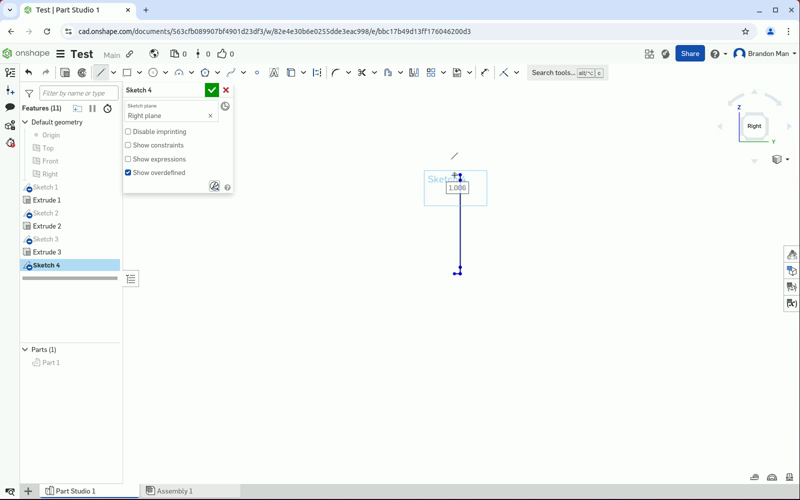
key_down(shift)
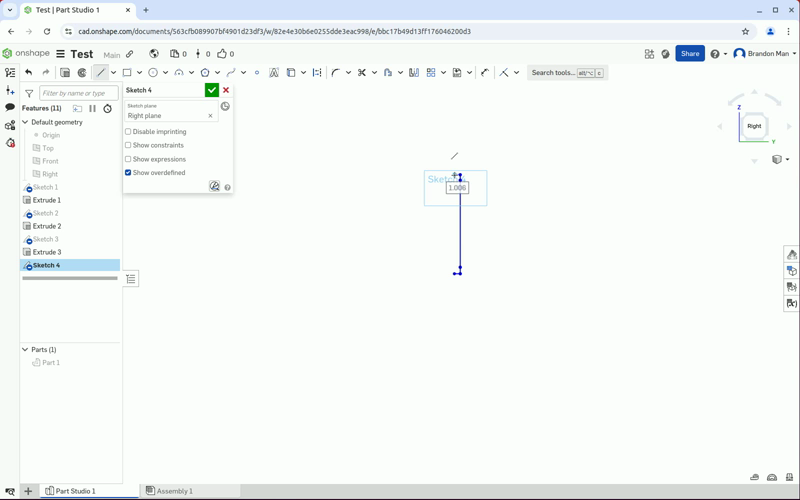
mouse_move(454, 273)
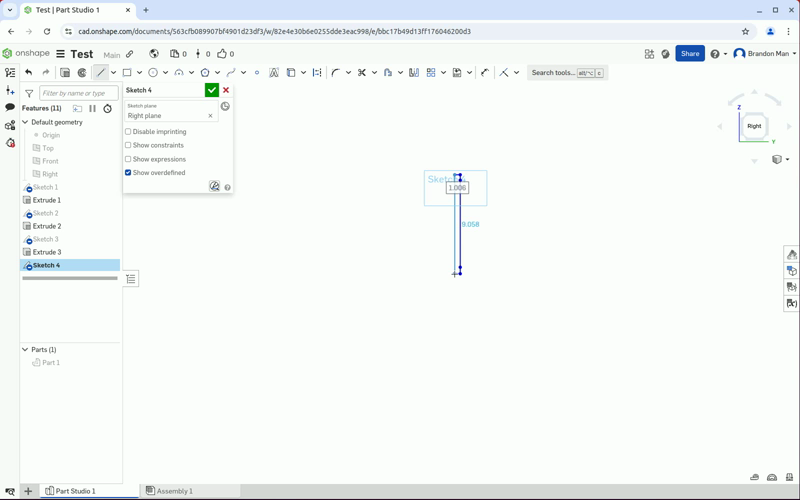
key_up(shift)
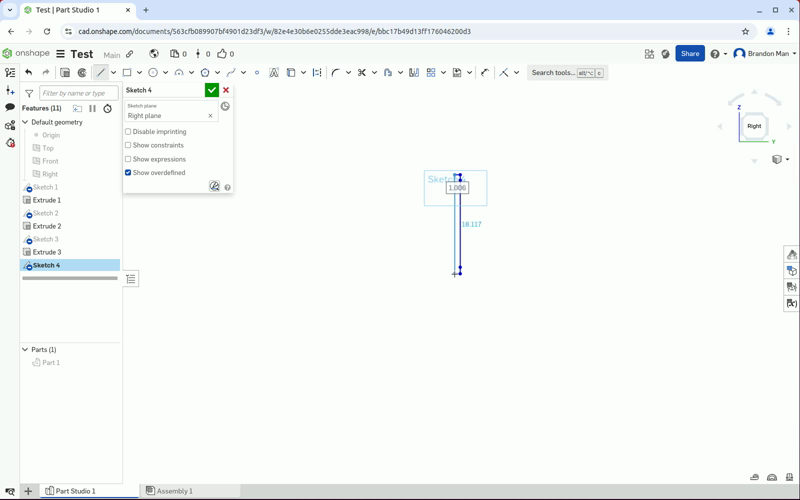
click(454, 273)
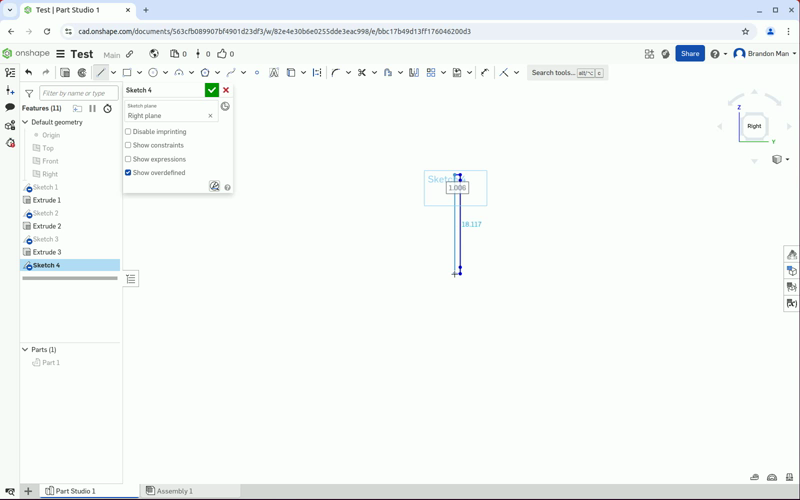
key(esc)
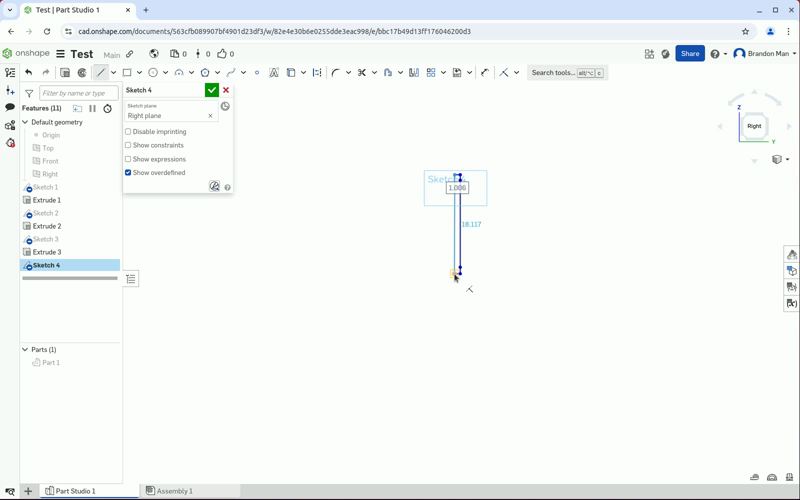
mouse_move(455, 257)
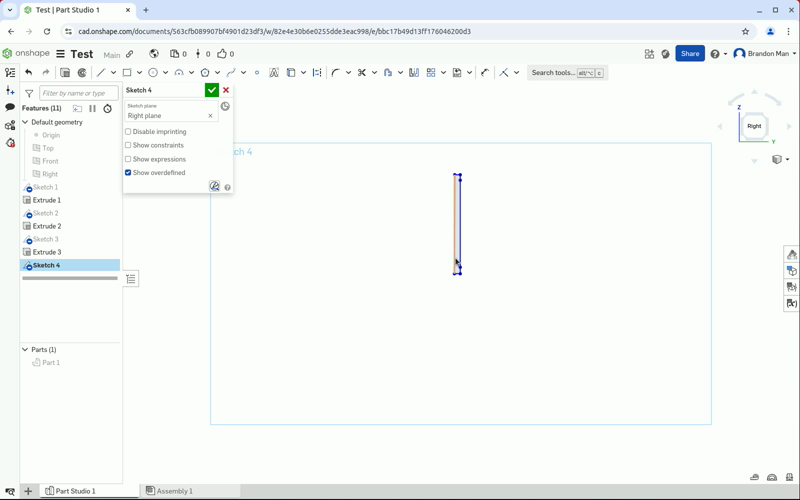
scroll(6)
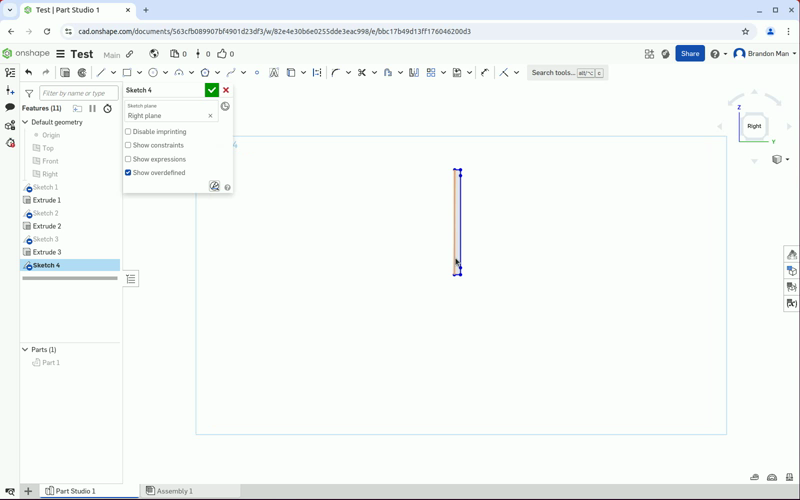
scroll(6)
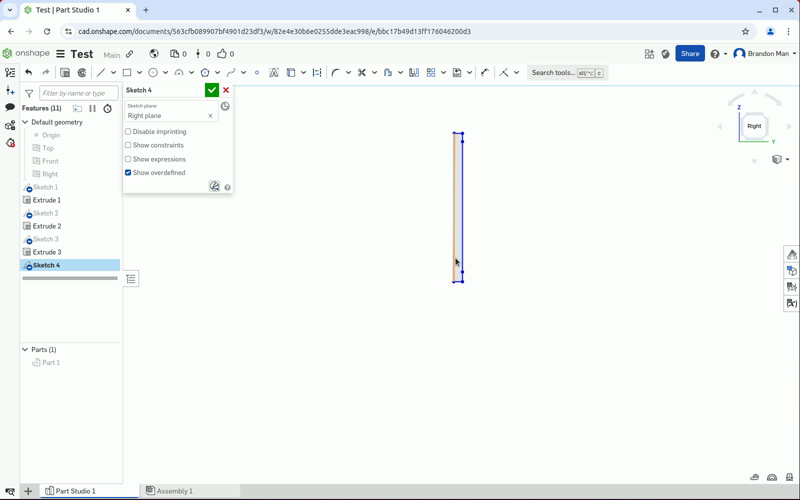
scroll(6)
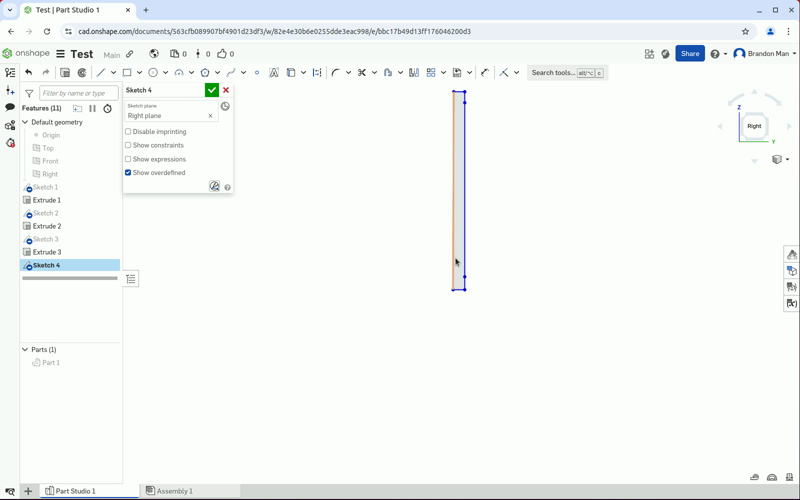
scroll(6)
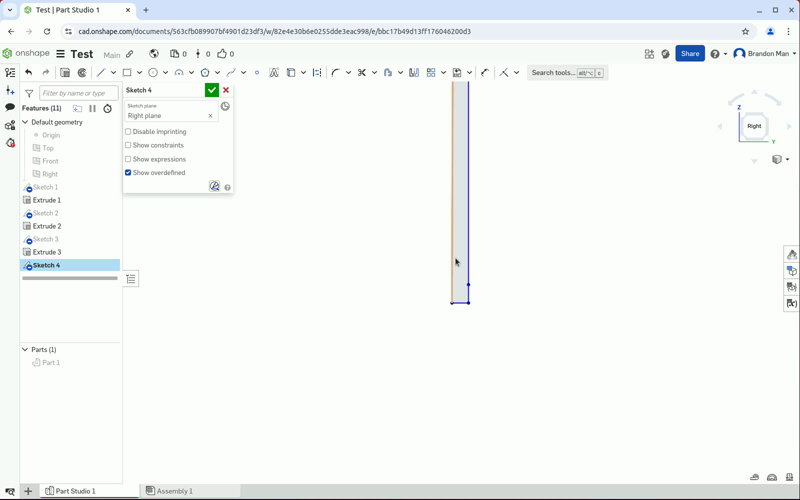
scroll(6)
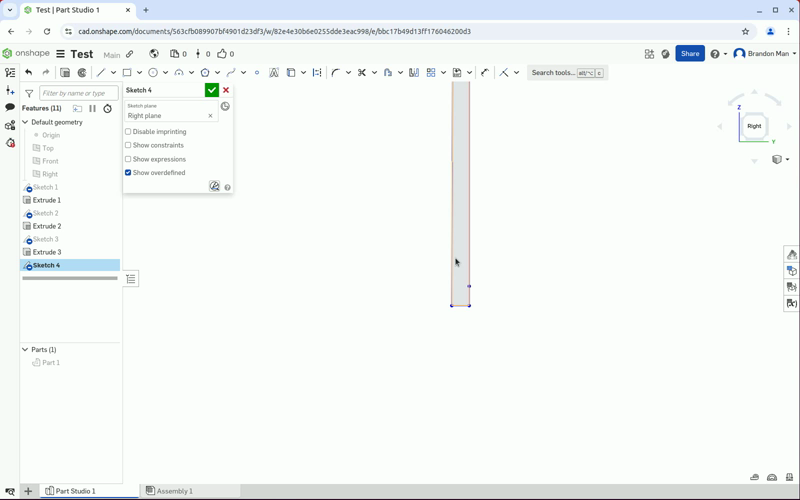
scroll(6)
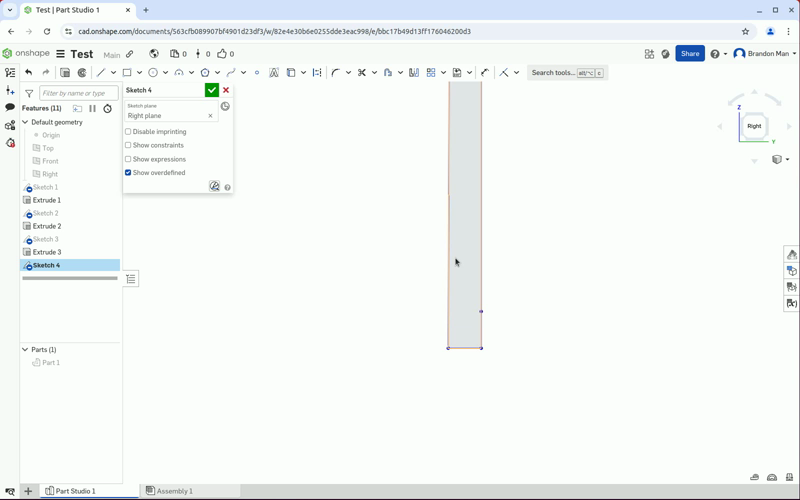
scroll(6)
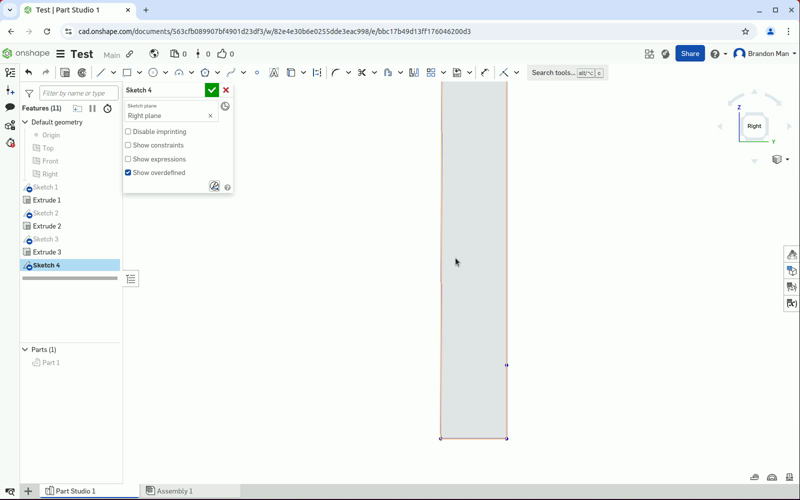
click(455, 257)
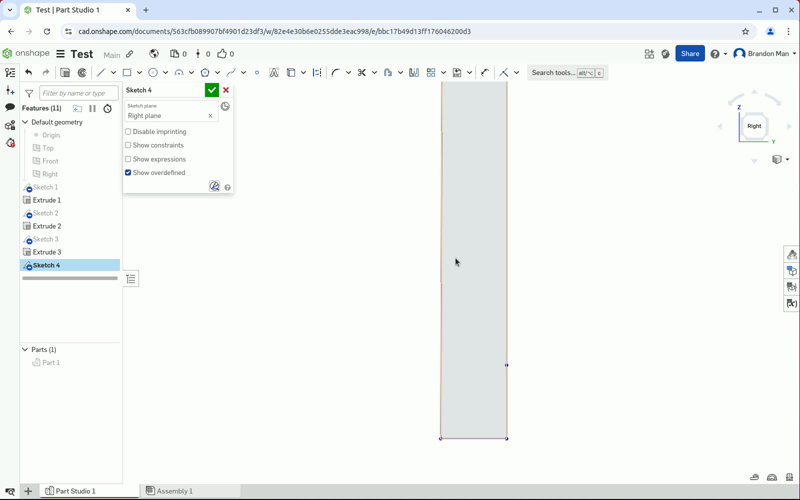
scroll(-6)
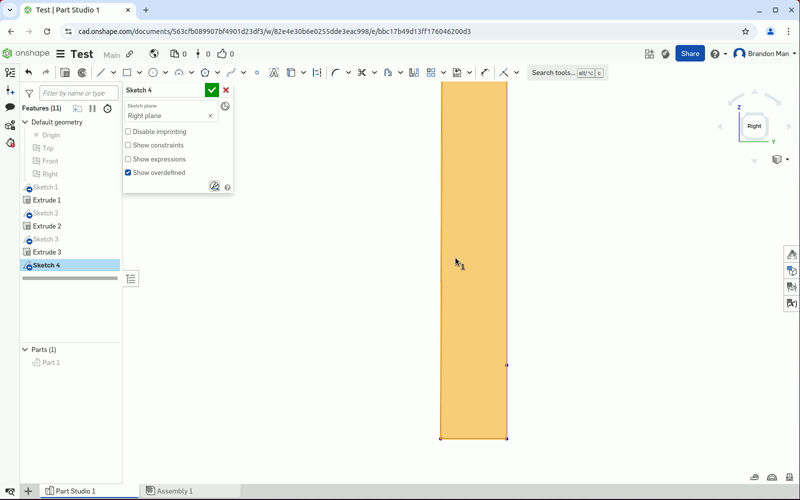
scroll(-6)
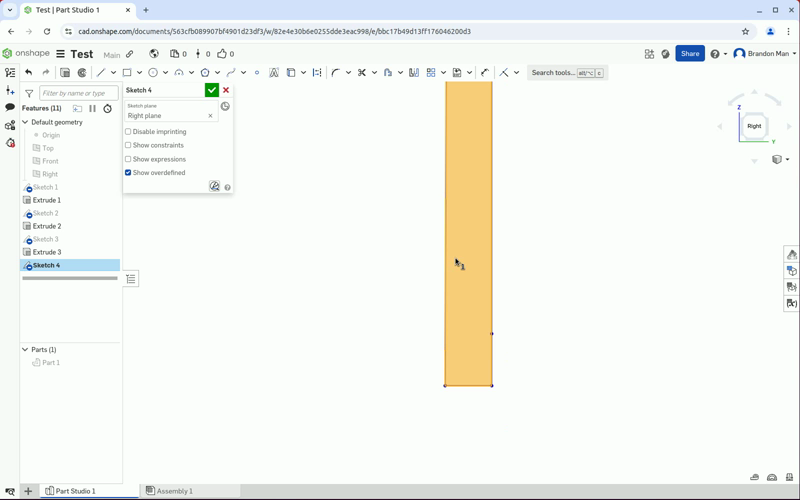
scroll(-6)
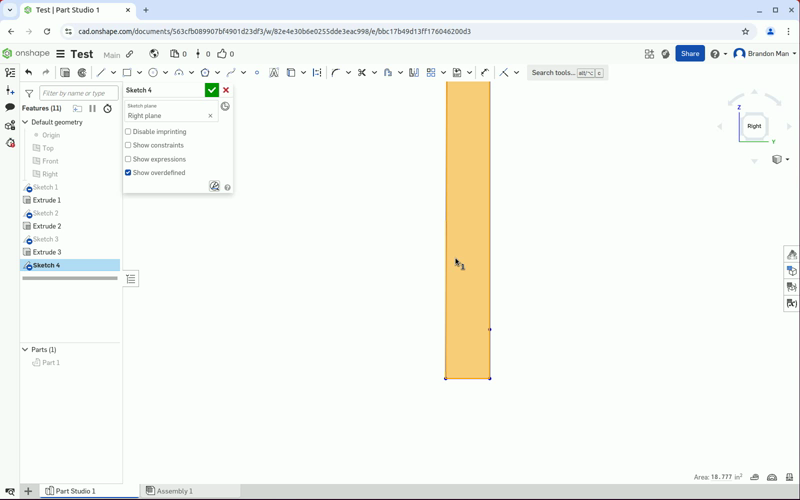
scroll(-6)
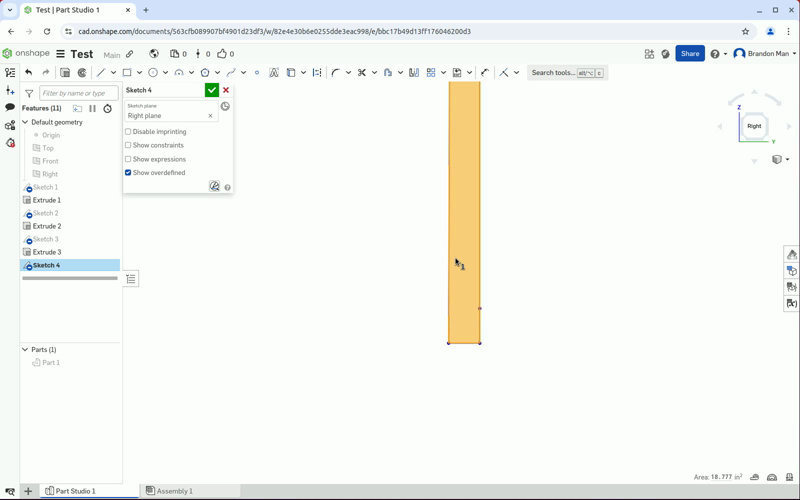
scroll(-6)
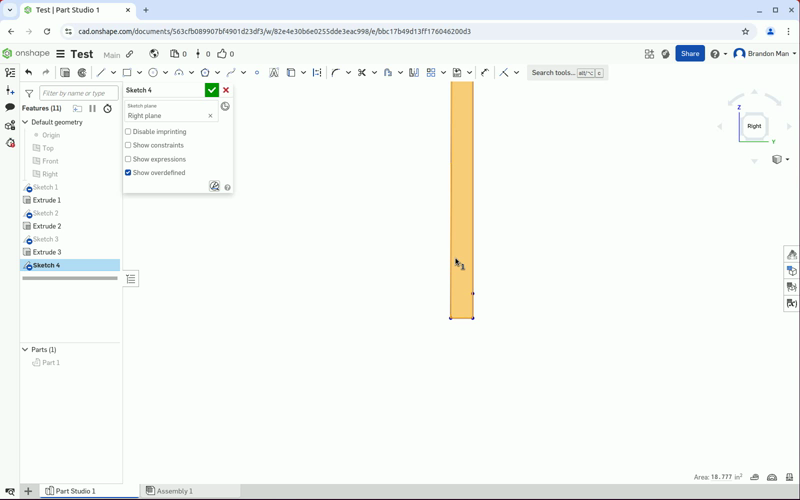
scroll(-6)
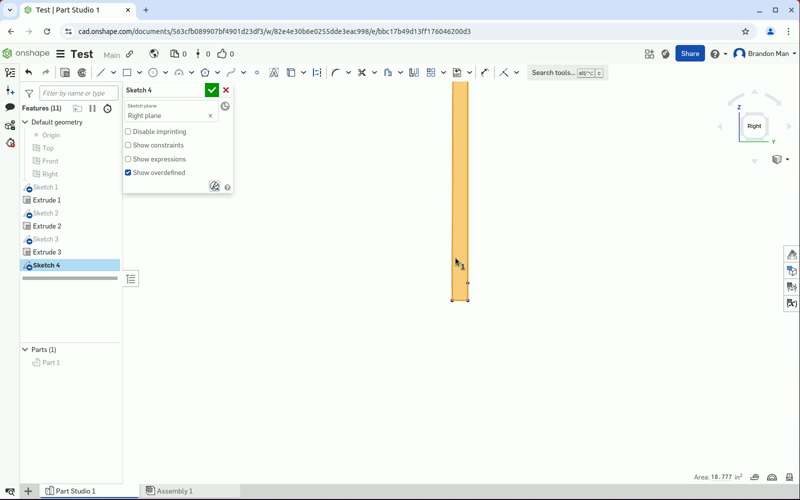
scroll(-6)
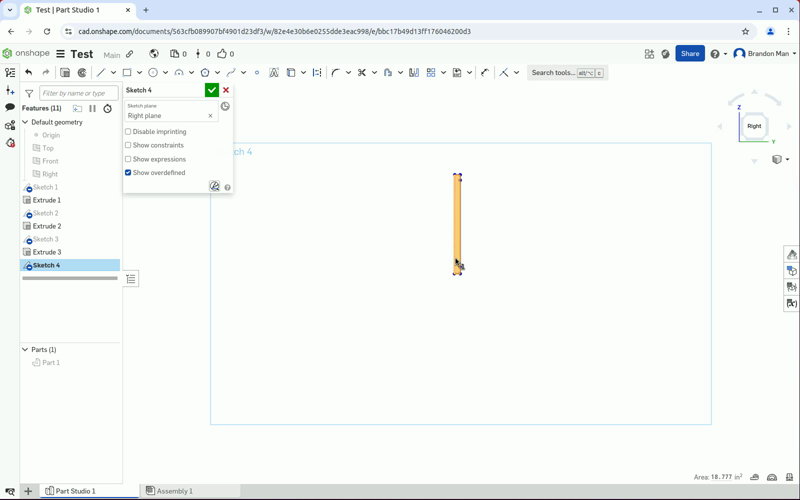
mouse_move(73, 352)
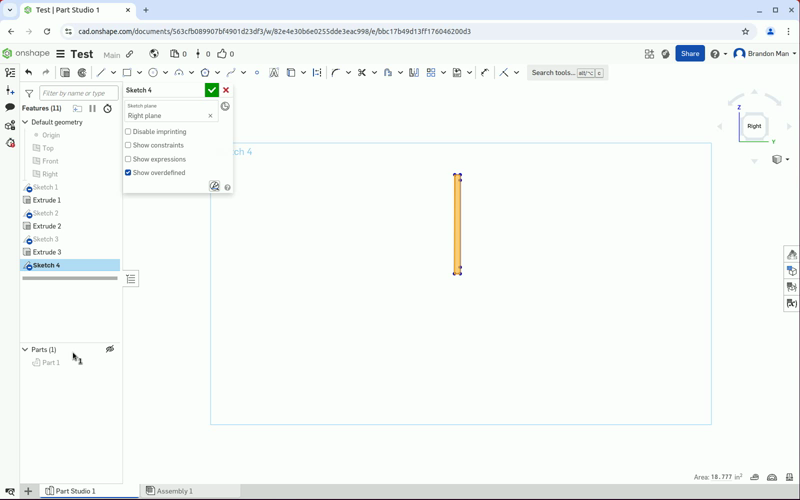
key(shift+y)
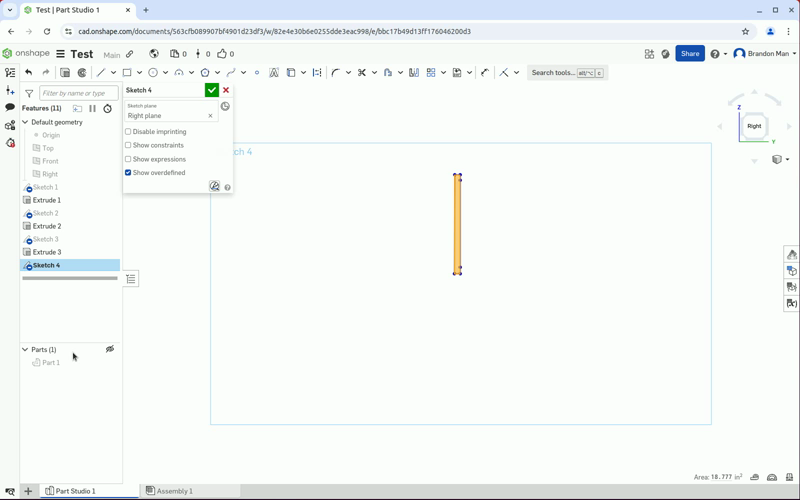
key(shift+e)
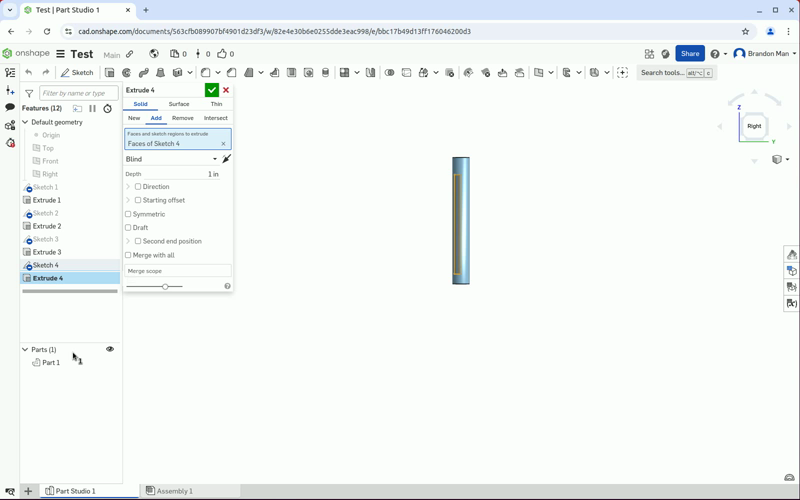
mouse_move(143, 106)
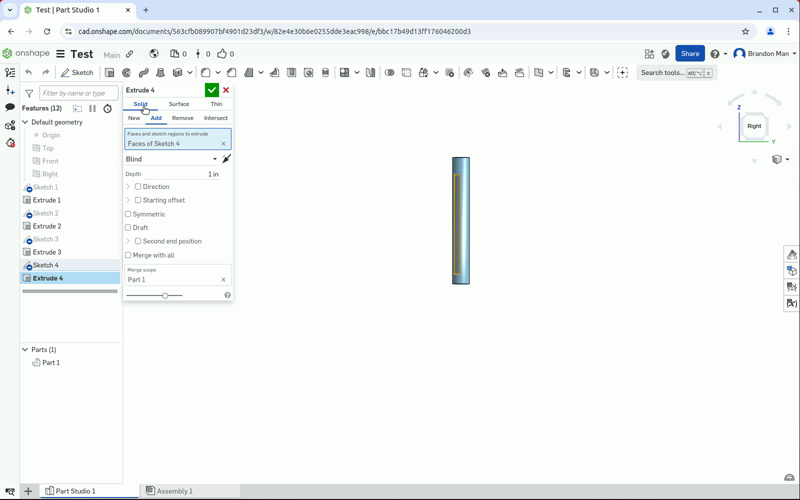
click(143, 106)
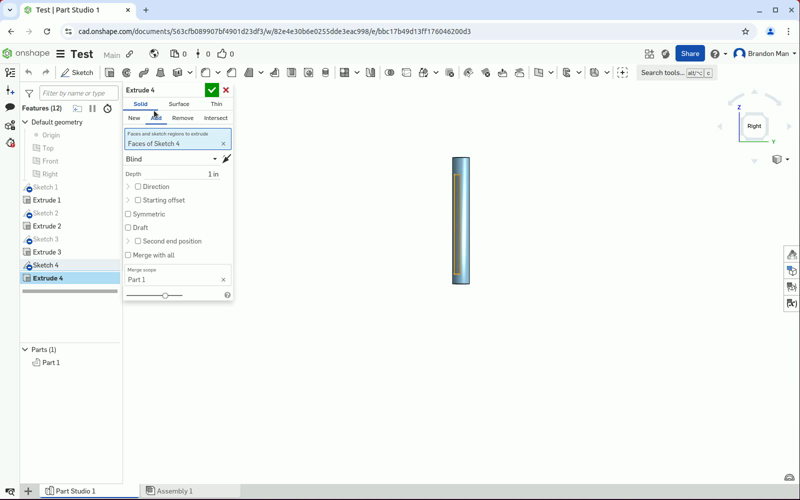
mouse_move(186, 120)
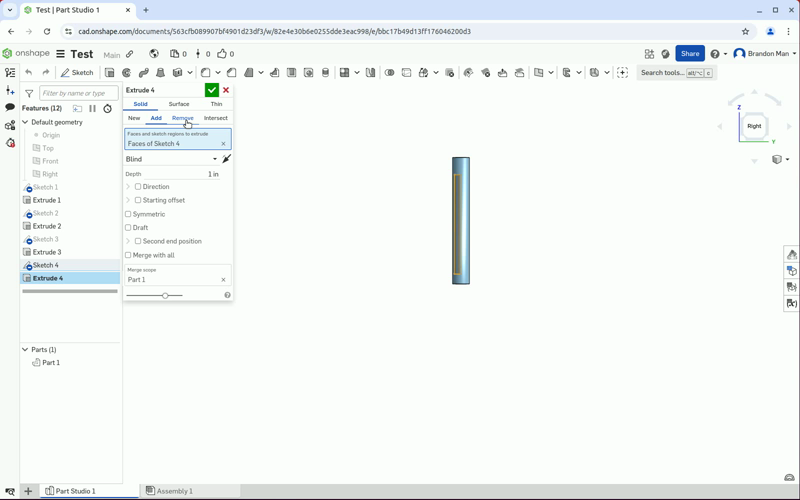
click(186, 120)
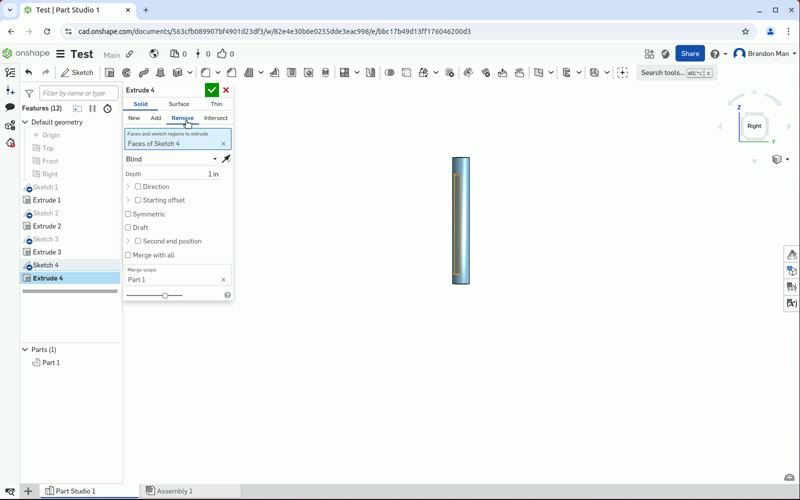
key(tab, 4)
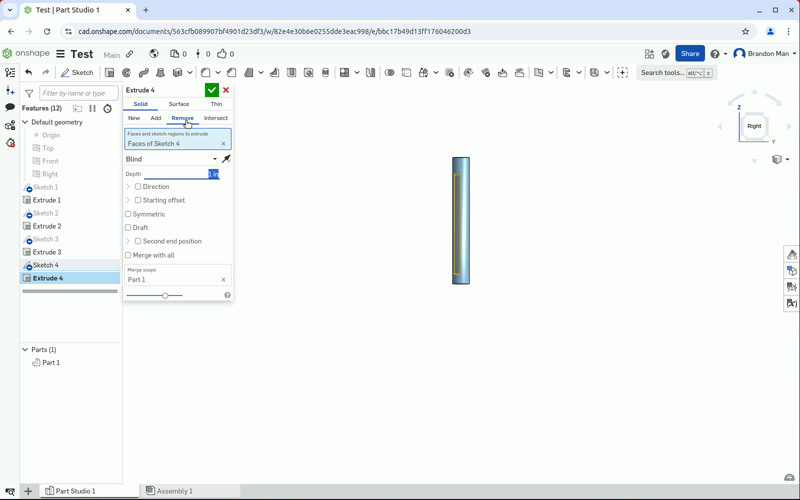
text(5.777)
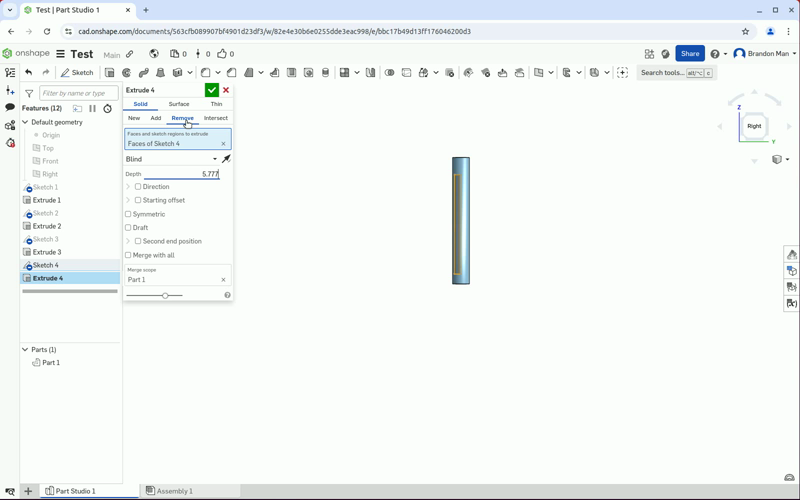
key(tab, 6)
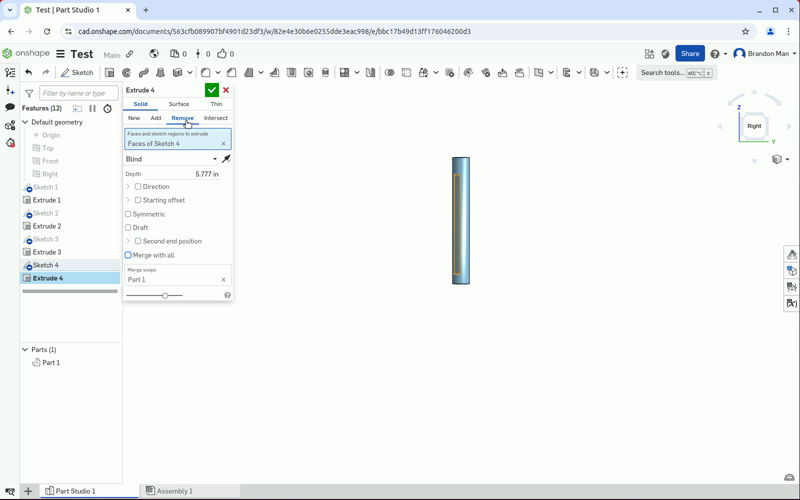
key(space)
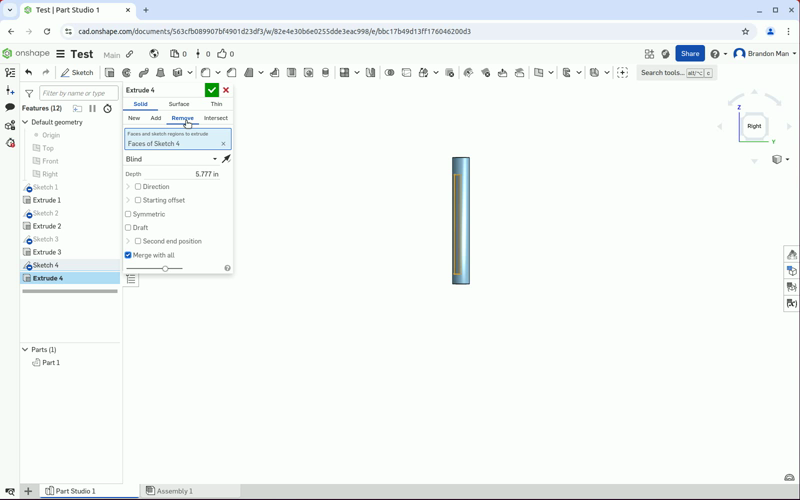
key(enter)
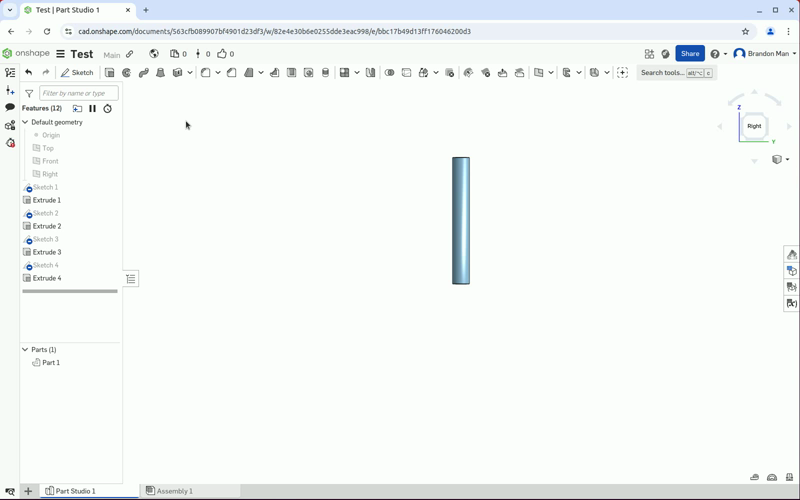
key(shift+h)
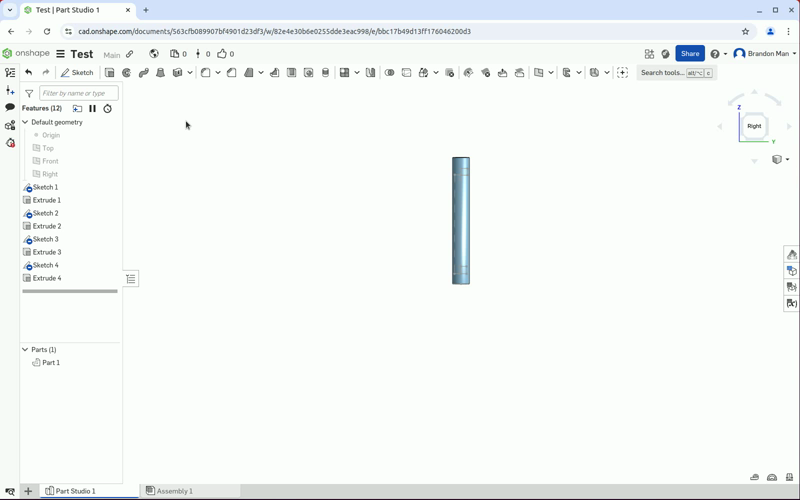
key(shift+h)
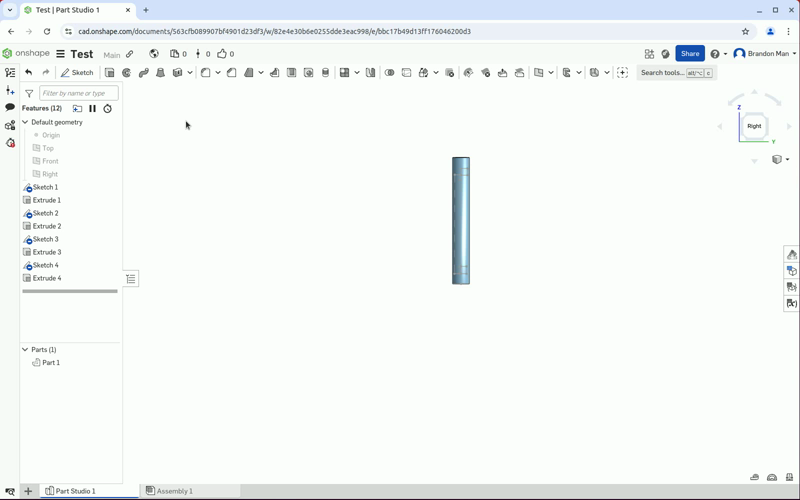
key(shift+7)
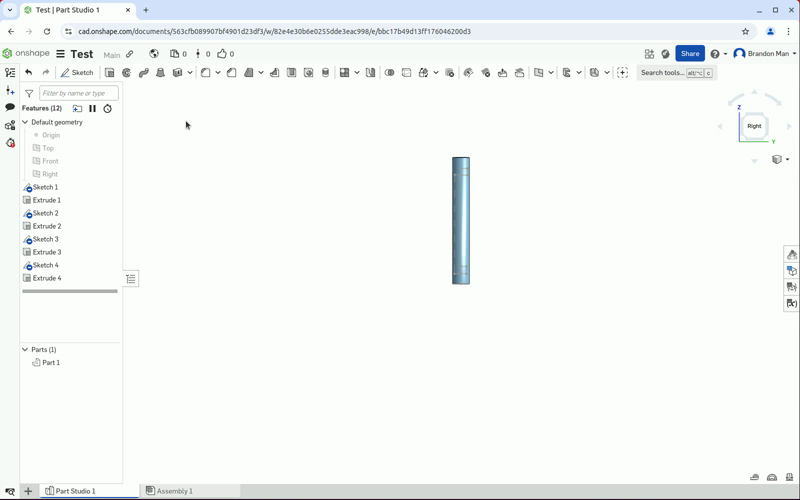
key(right, 2)
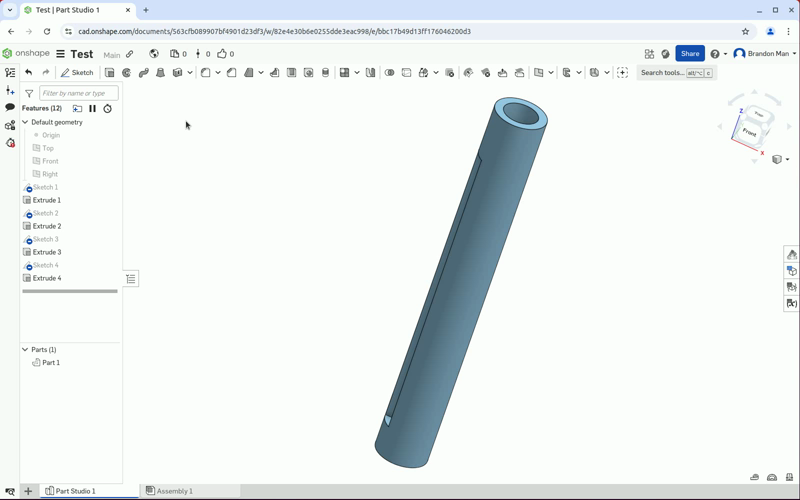
key(down, 2)
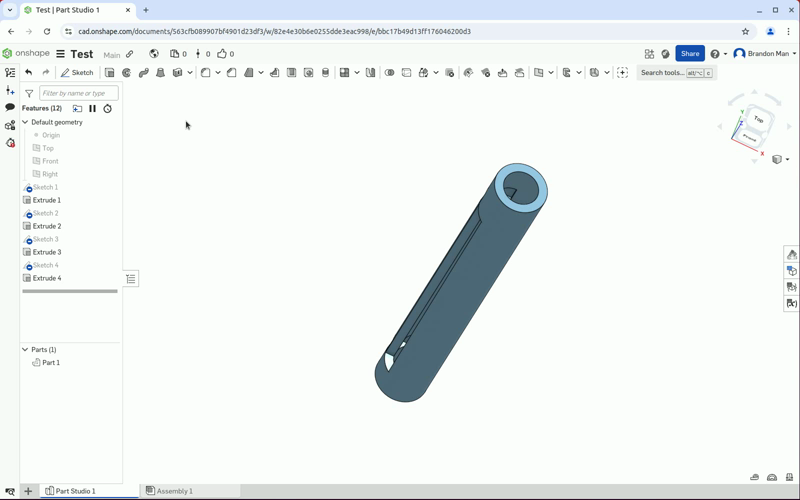
key(up, 2)
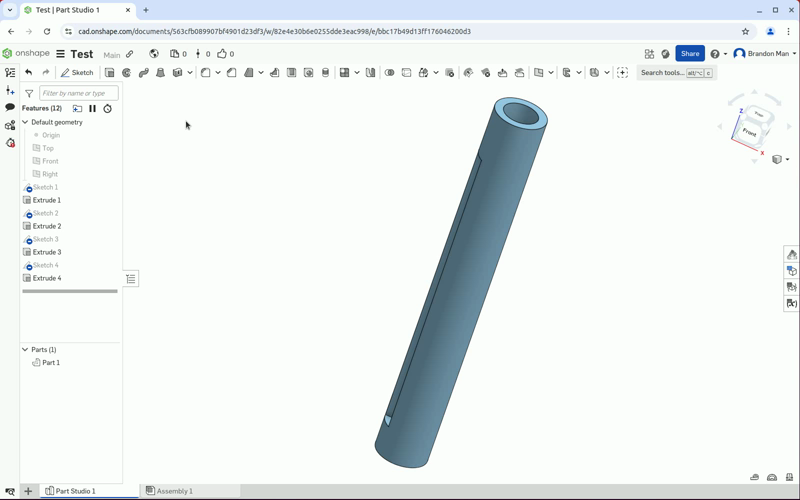
key(left, 2)
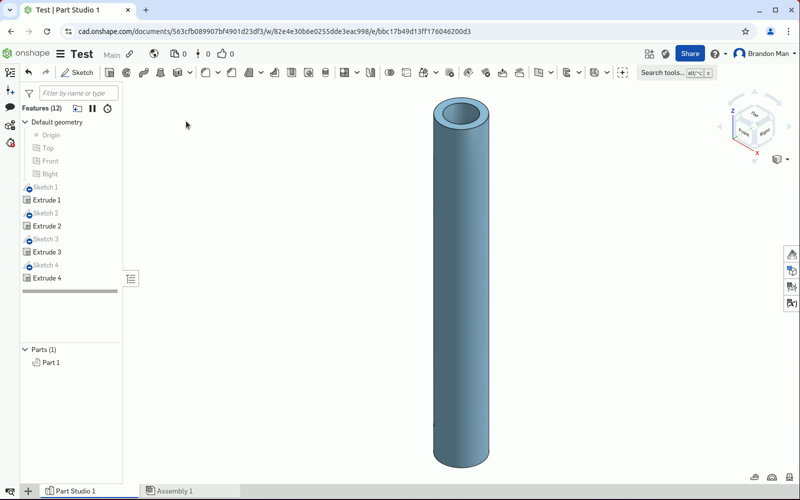
mouse_move(73, 189)
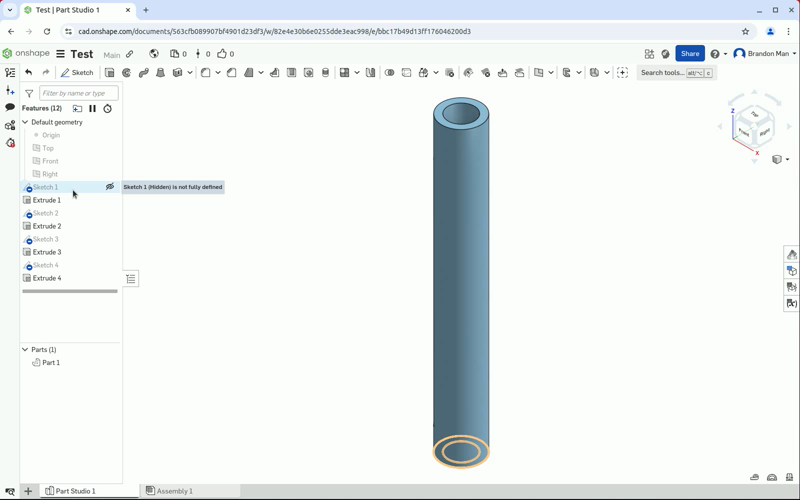
click(73, 189)